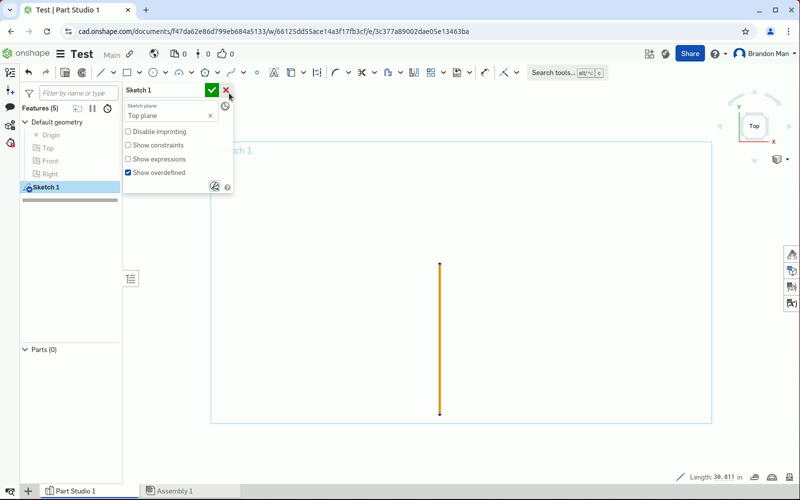
key(shift+h)
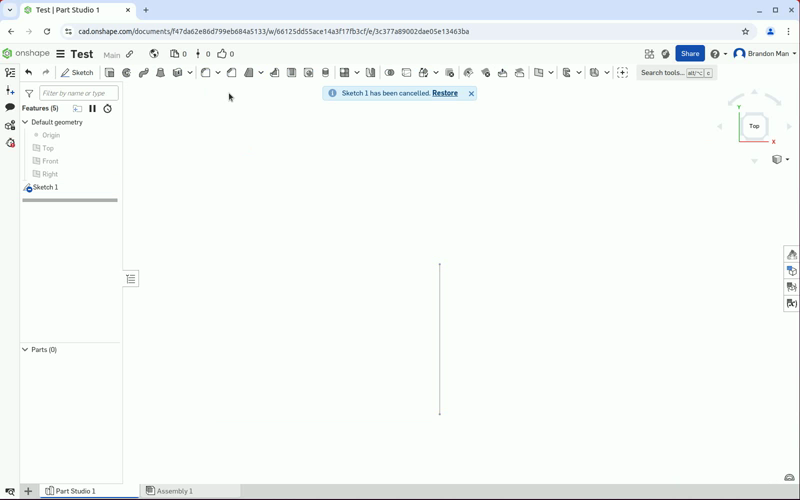
key(shift+s)
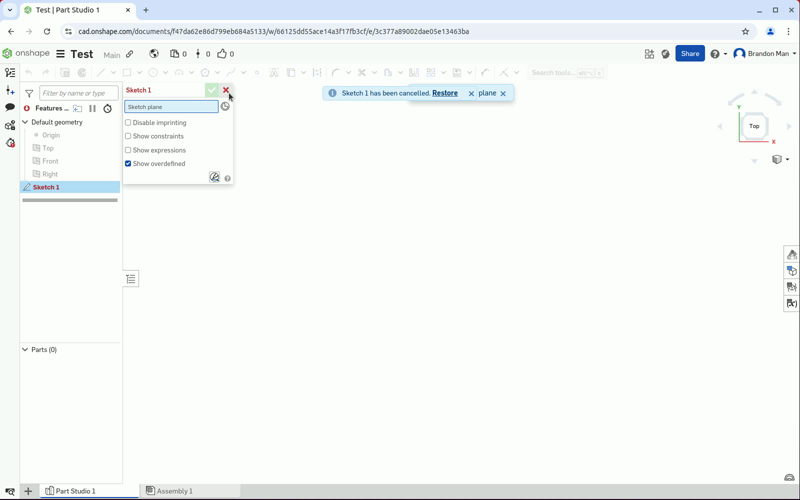
mouse_move(73, 150)
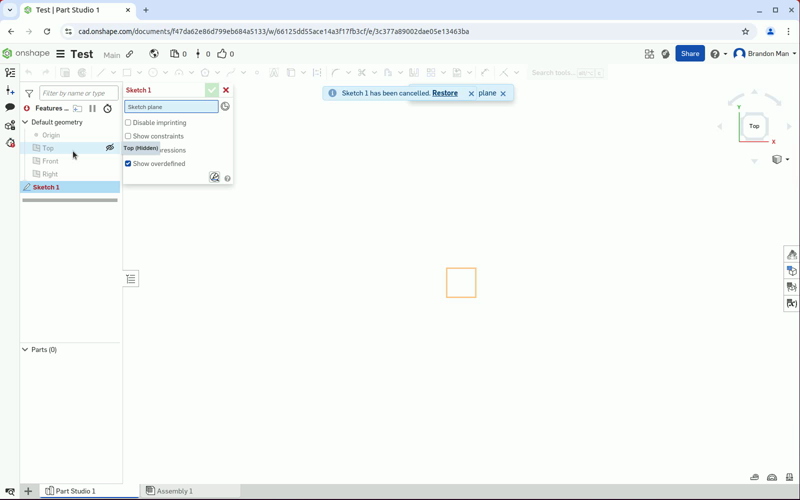
click(73, 150)
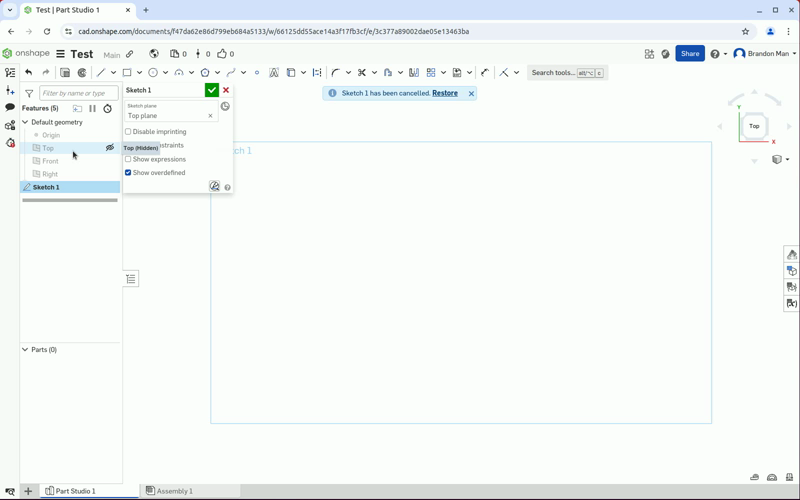
mouse_move(73, 352)
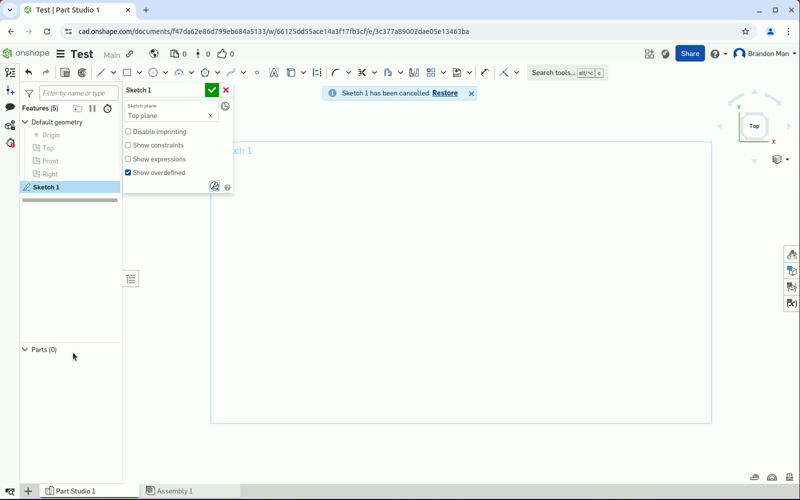
key(y)
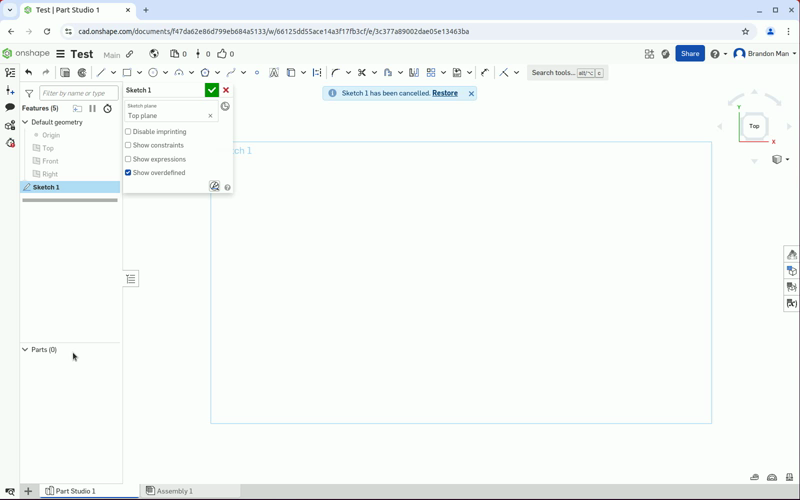
key(l)
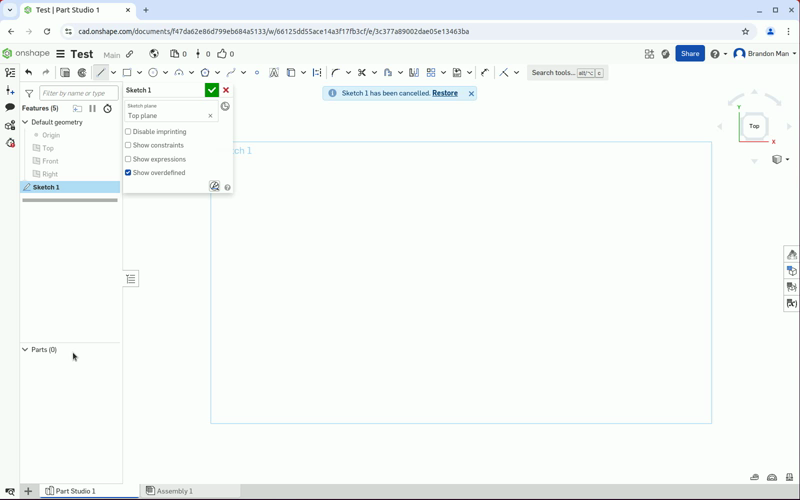
key_down(shift)
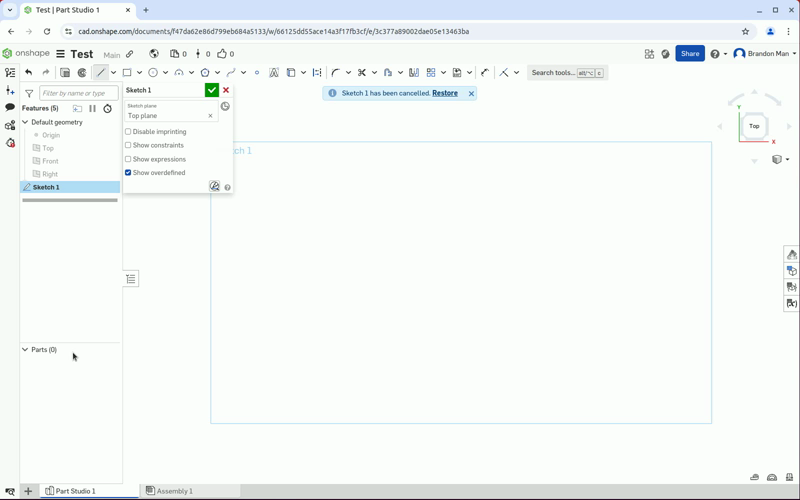
mouse_move(351, 335)
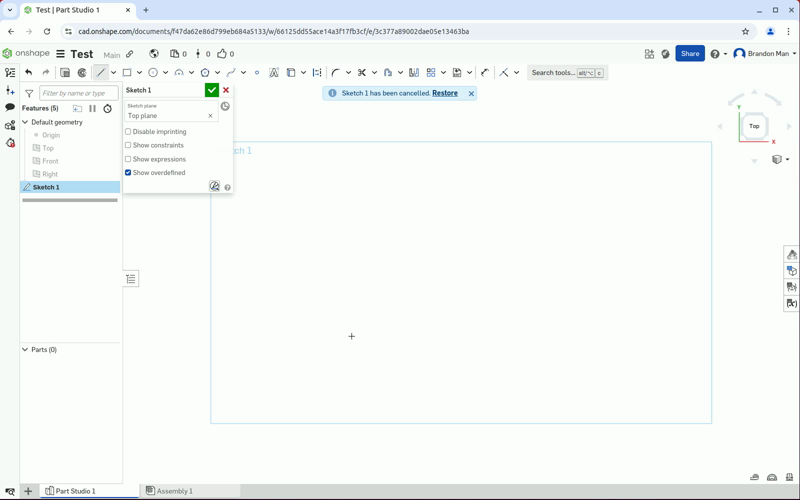
click(351, 335)
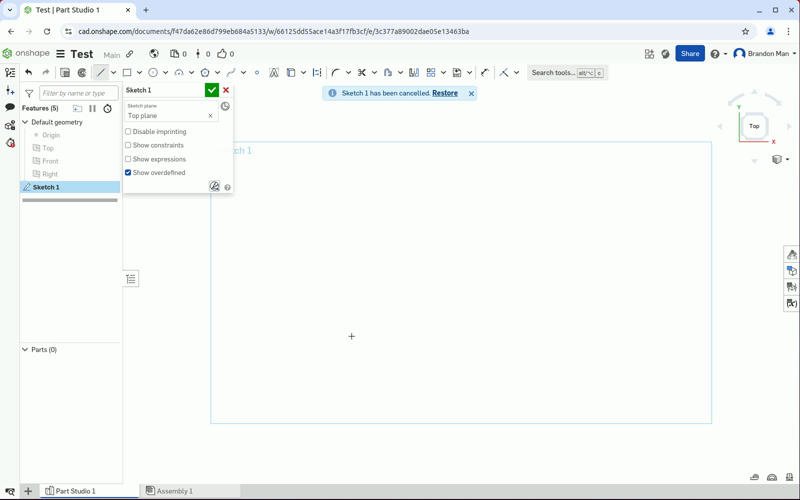
key_up(shift)
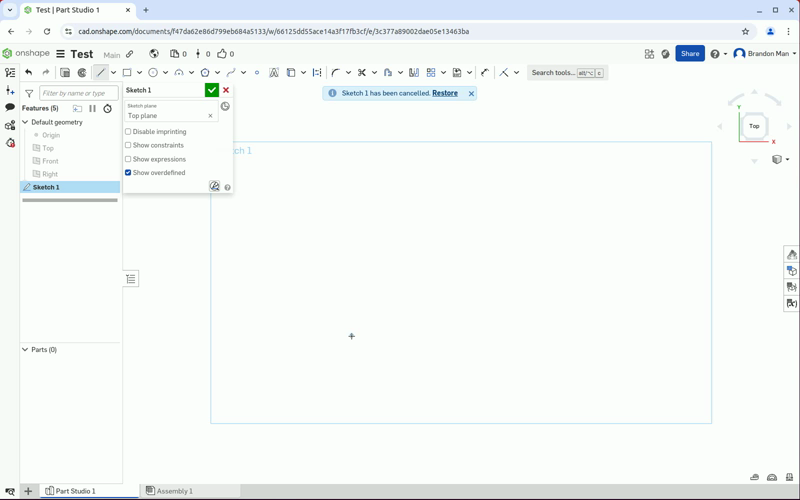
key_down(shift)
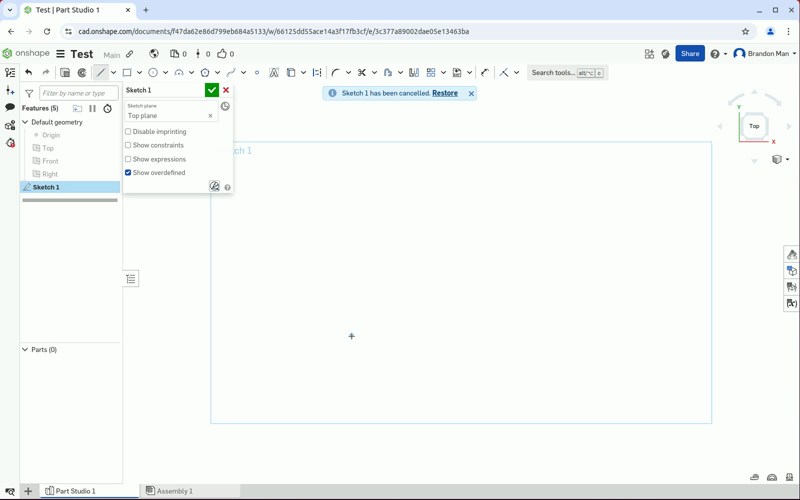
mouse_move(569, 335)
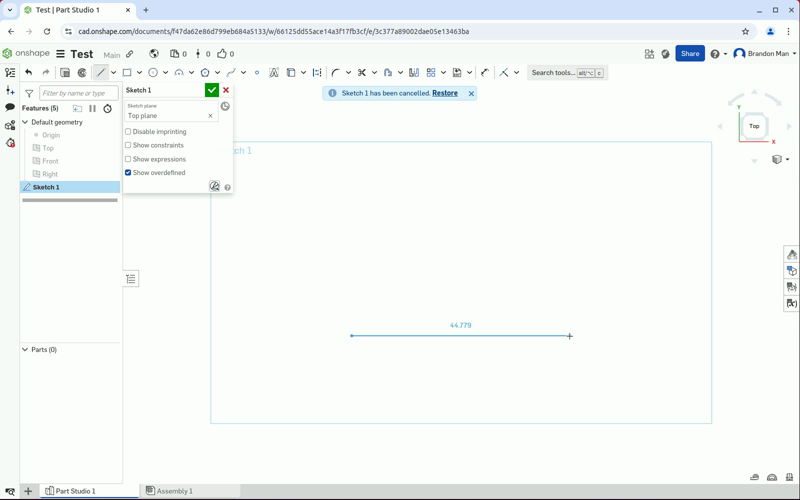
click(569, 335)
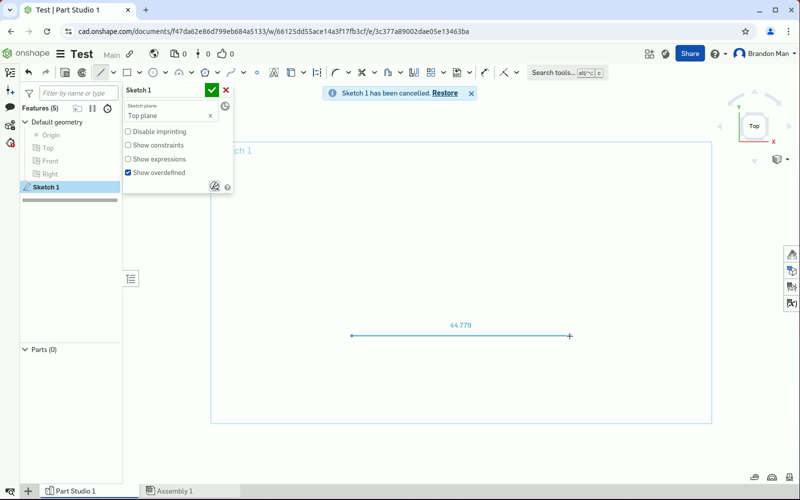
key_up(shift)
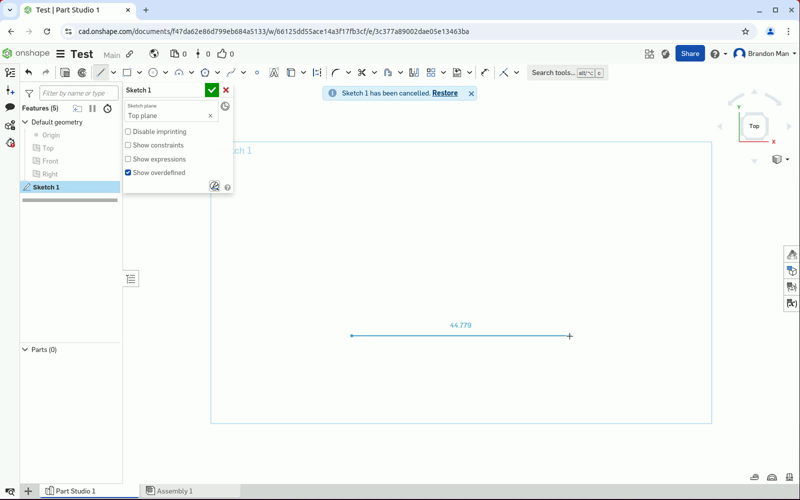
key_down(shift)
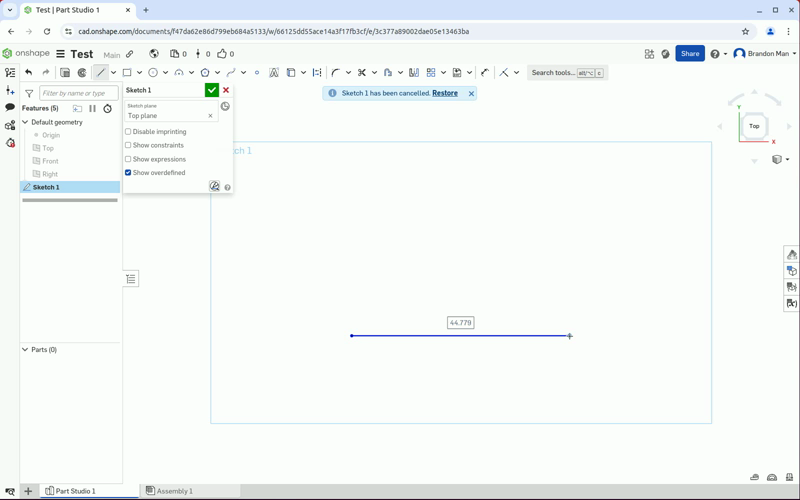
mouse_move(569, 230)
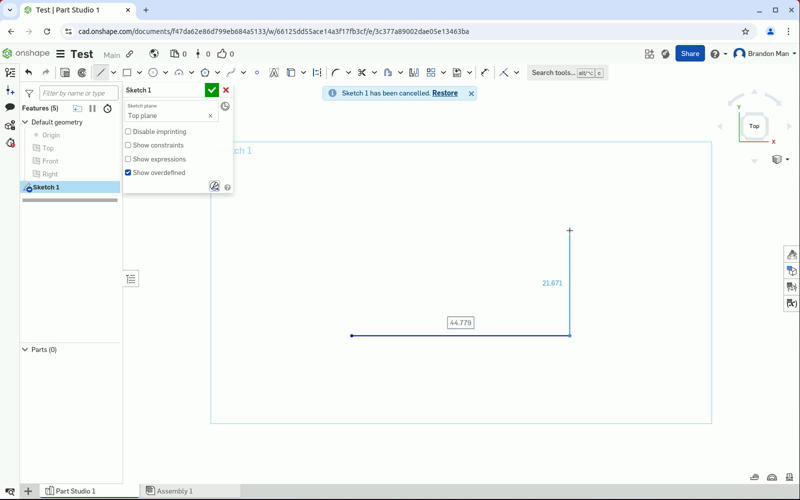
click(569, 230)
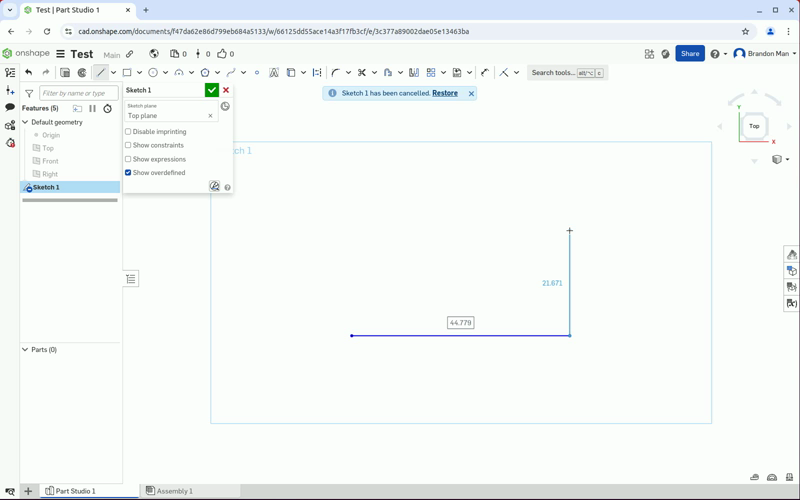
key_up(shift)
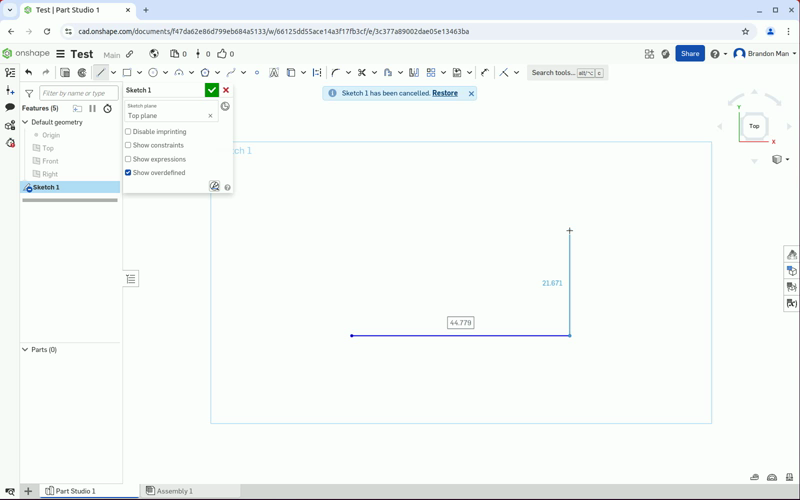
key_down(shift)
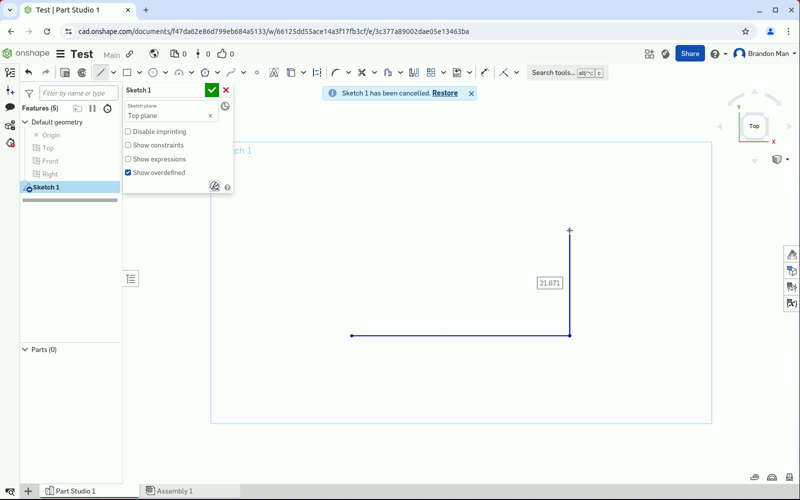
mouse_move(351, 230)
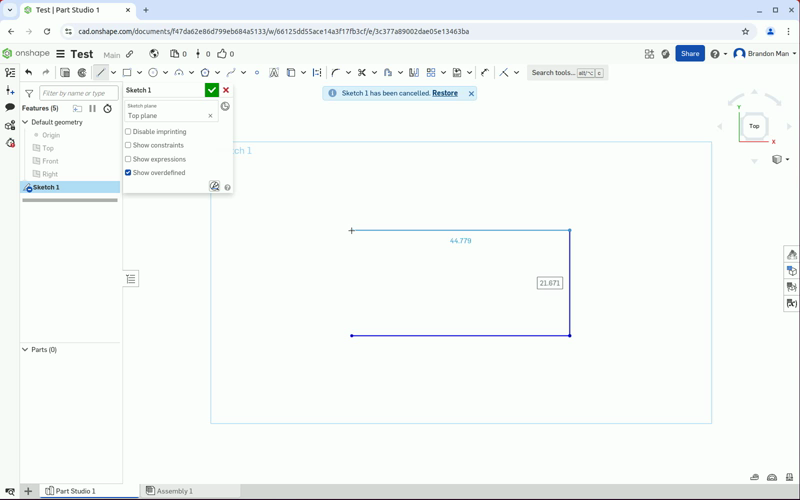
click(351, 230)
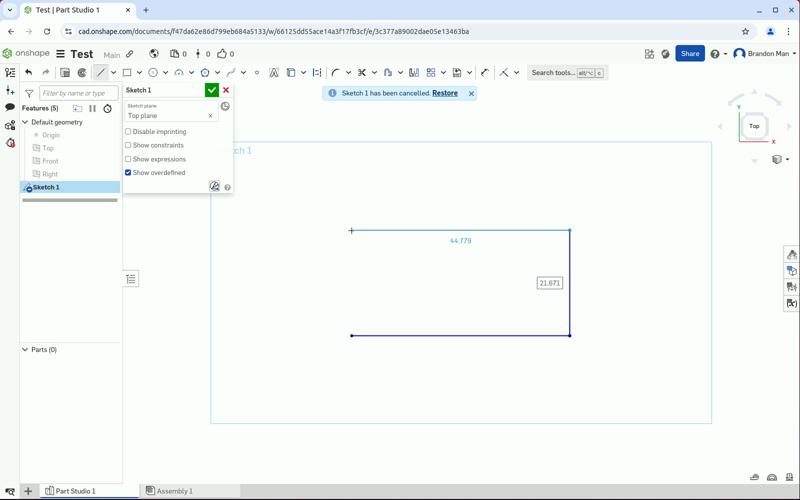
key_up(shift)
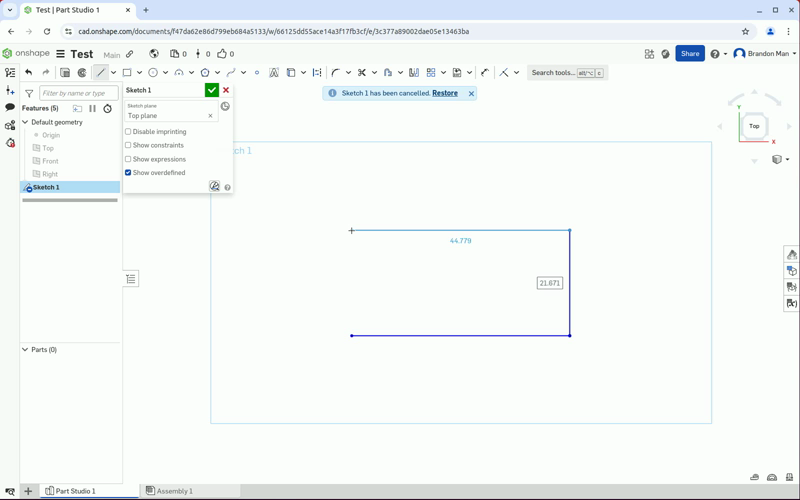
key_down(shift)
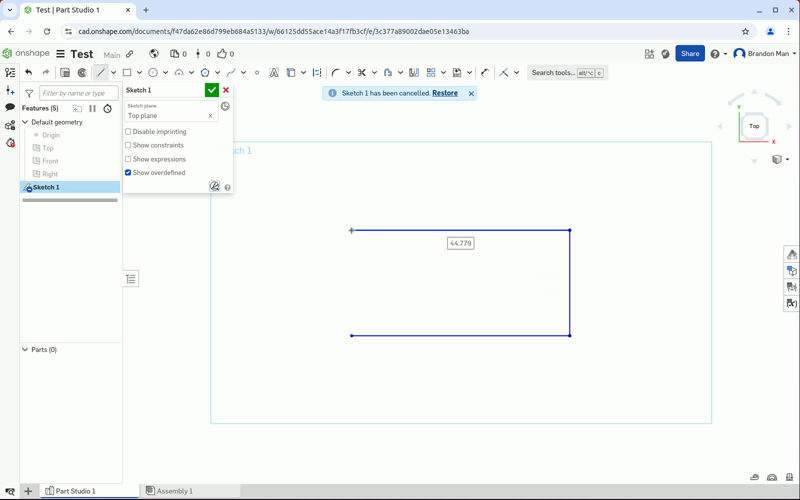
mouse_move(351, 335)
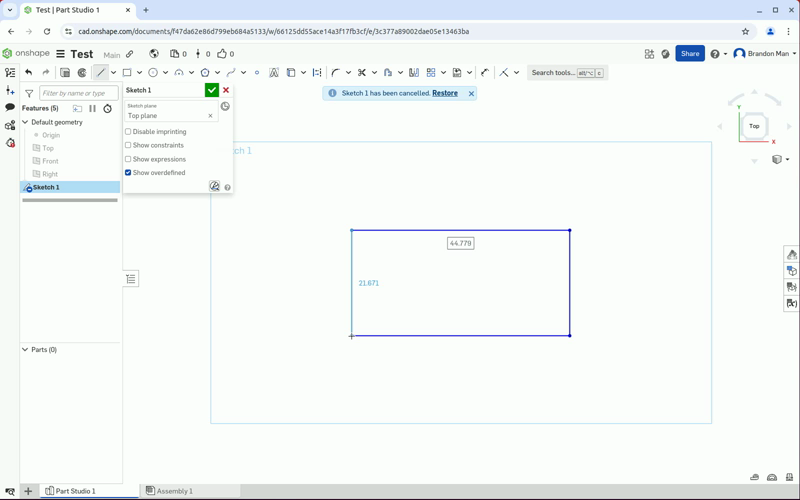
key_up(shift)
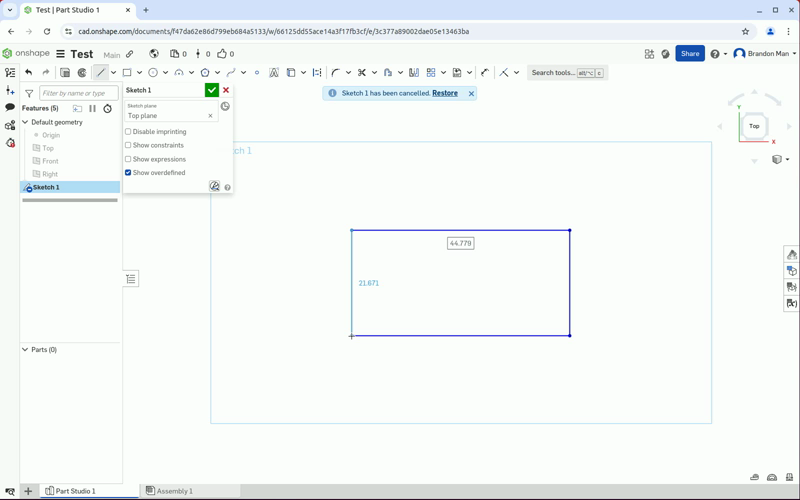
click(351, 335)
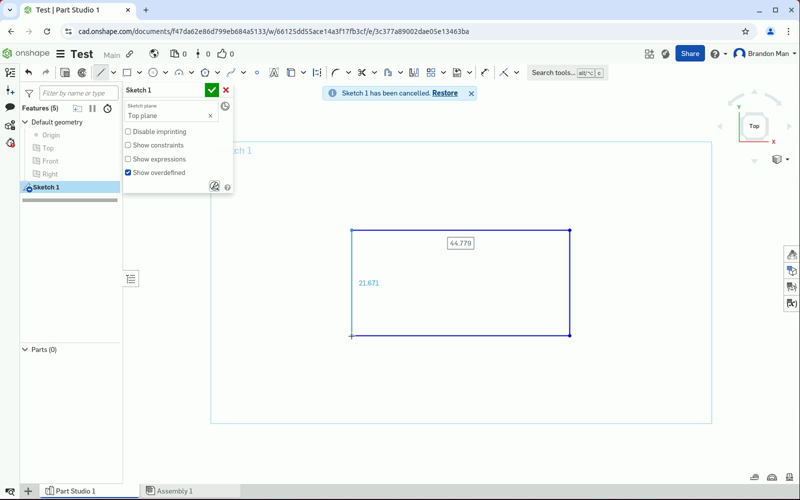
key(esc)
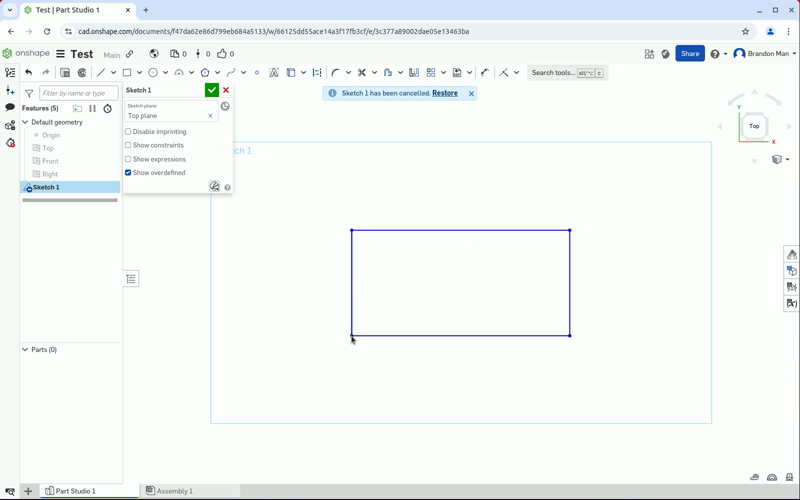
mouse_move(384, 293)
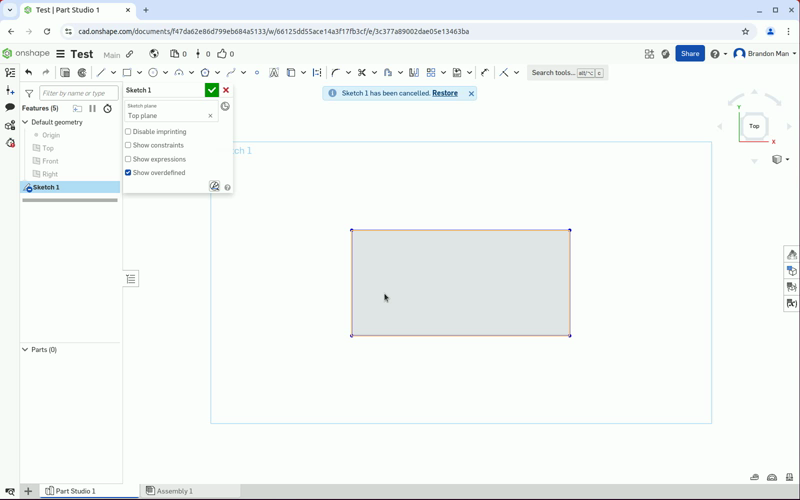
click(384, 293)
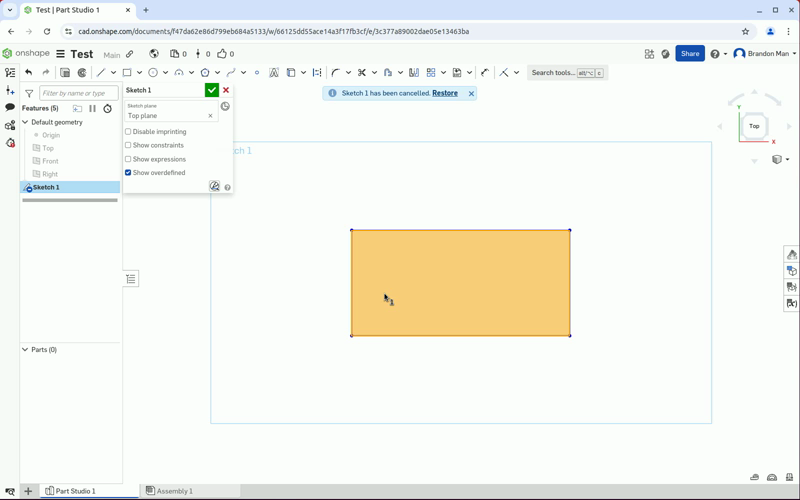
mouse_move(73, 352)
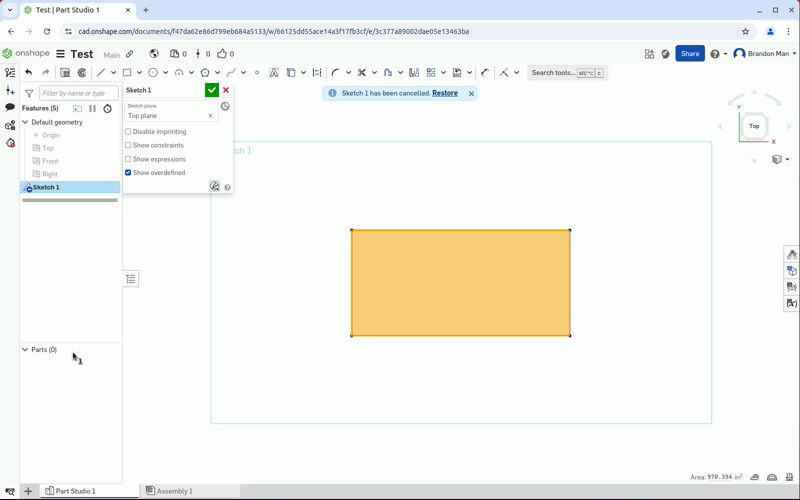
key(shift+y)
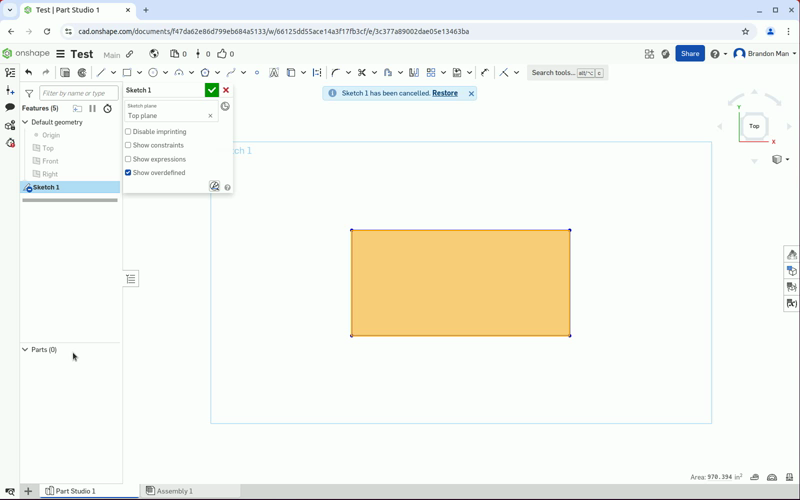
key(shift+e)
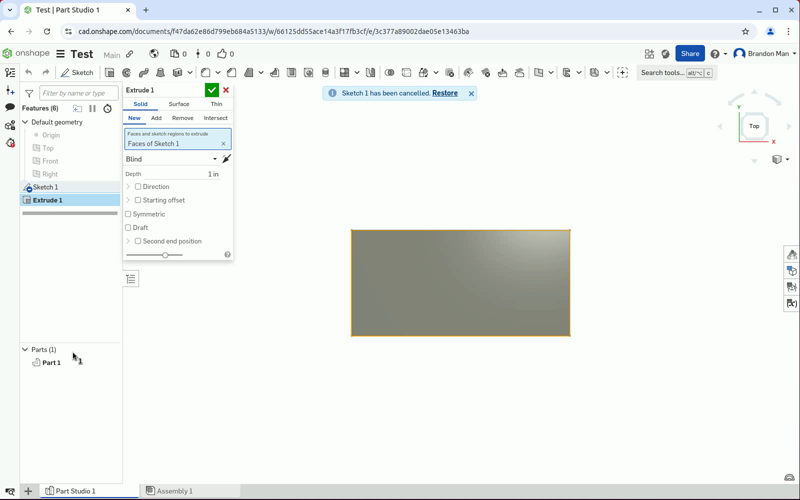
mouse_move(143, 106)
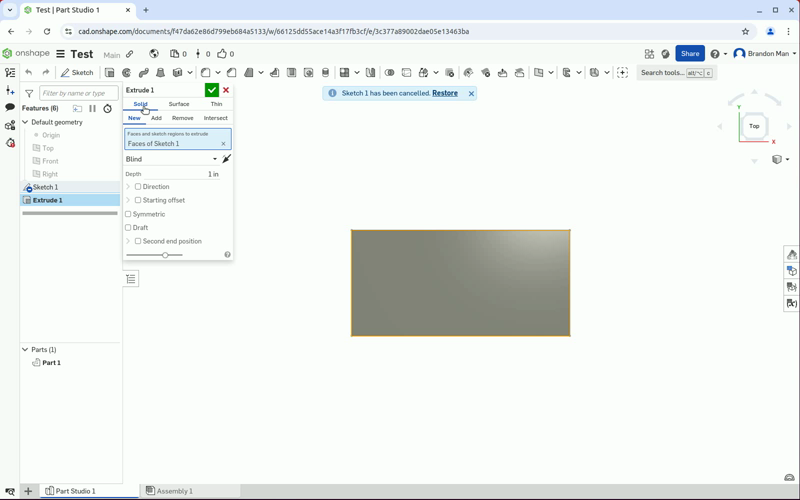
click(143, 106)
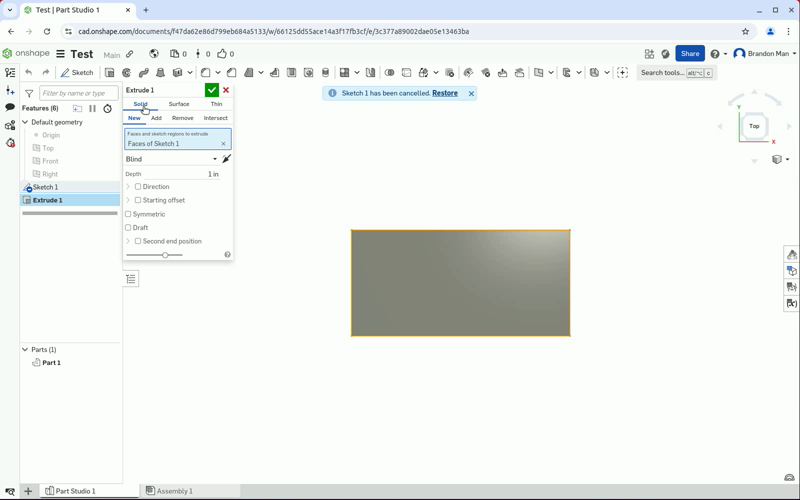
mouse_move(137, 120)
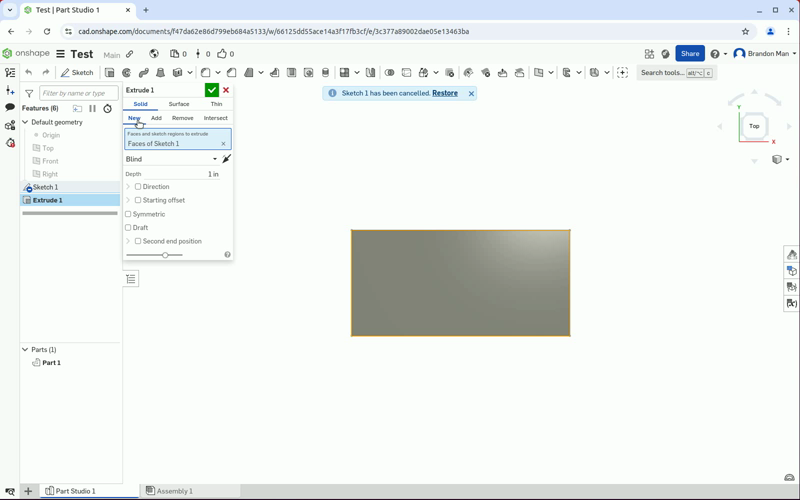
click(137, 120)
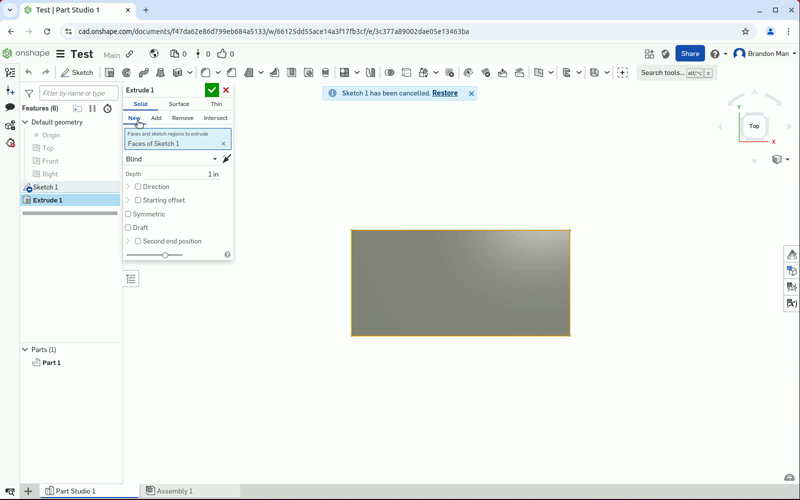
key(tab, 4)
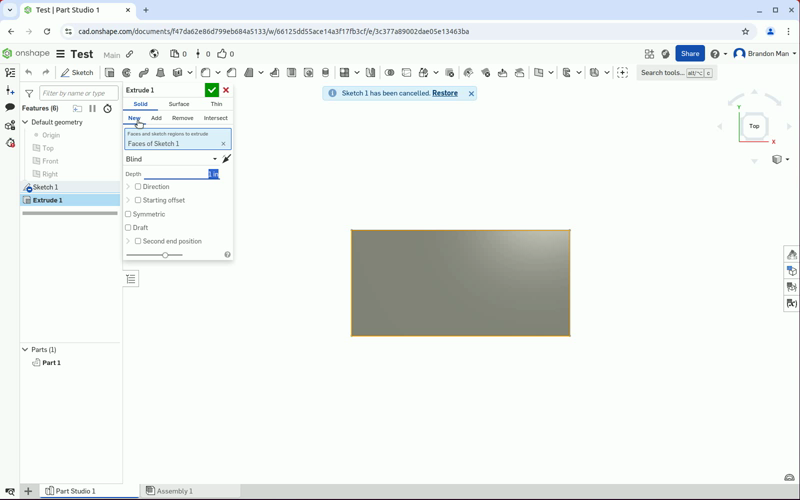
text(4.574)
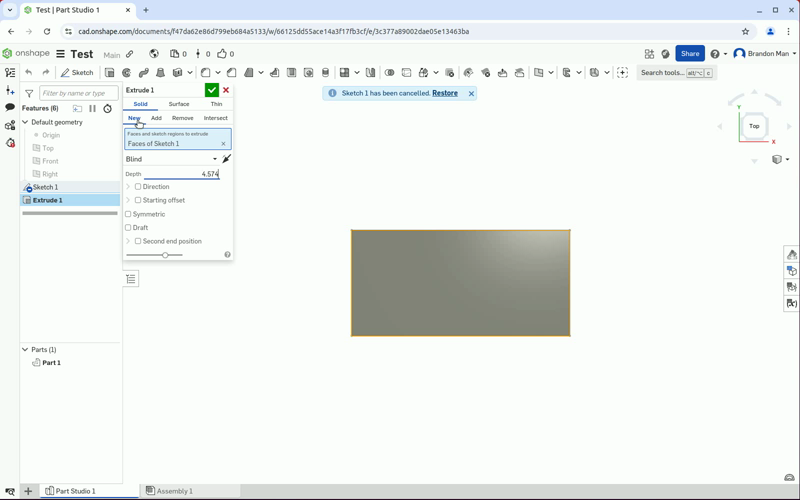
key(enter)
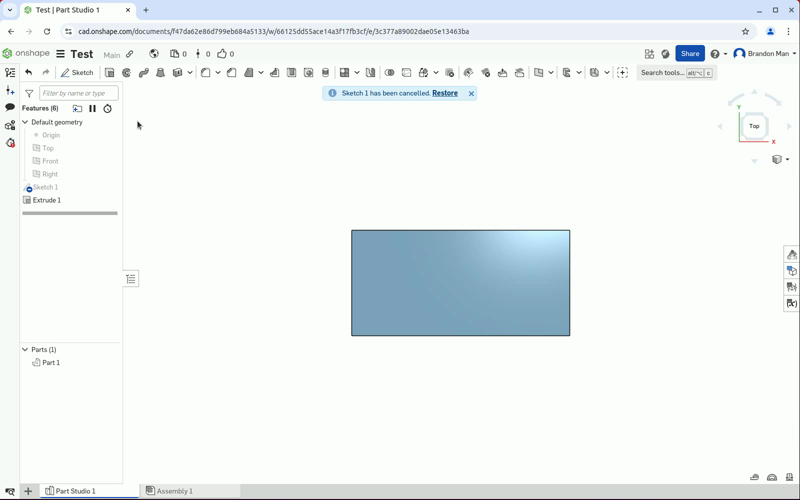
key(shift+h)
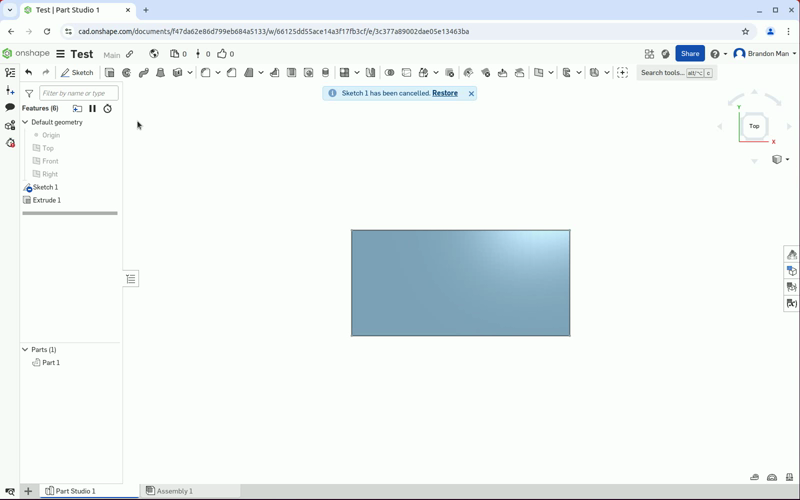
key(shift+h)
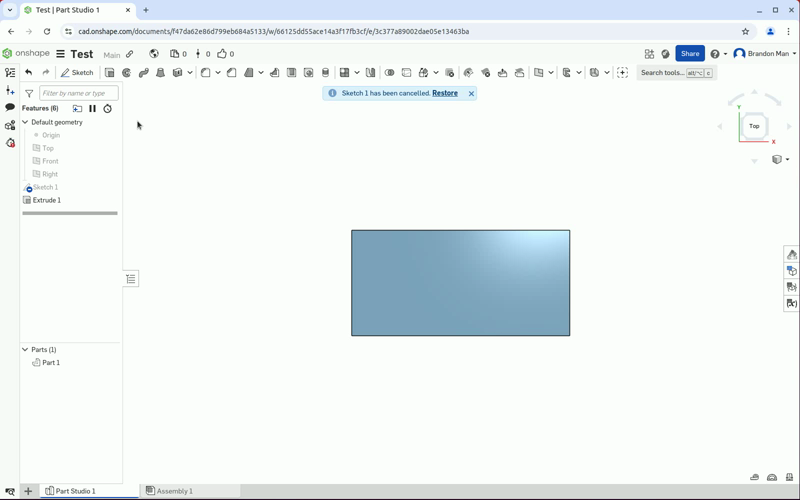
mouse_move(73, 189)
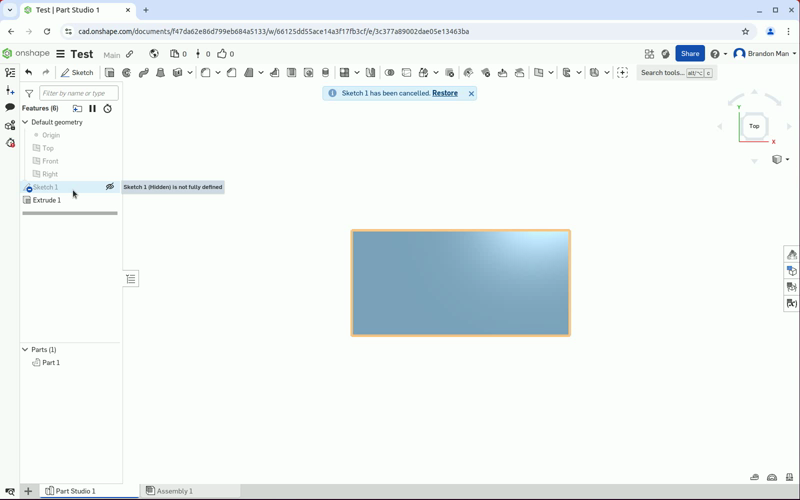
click(73, 189)
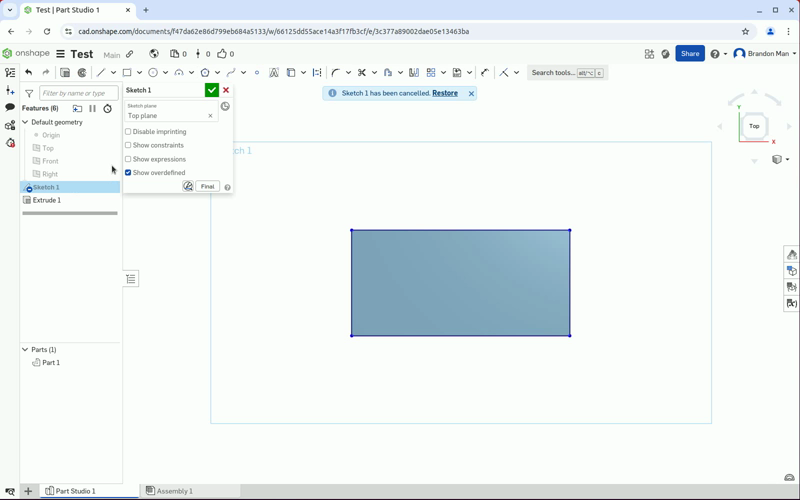
mouse_move(229, 92)
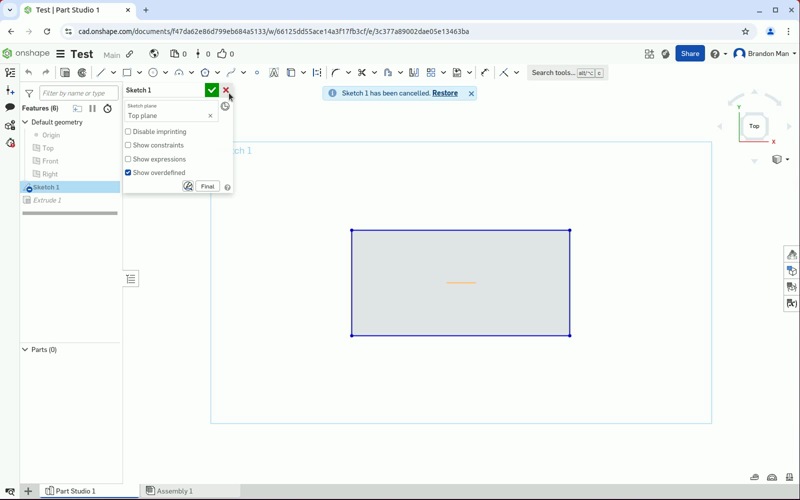
click(229, 92)
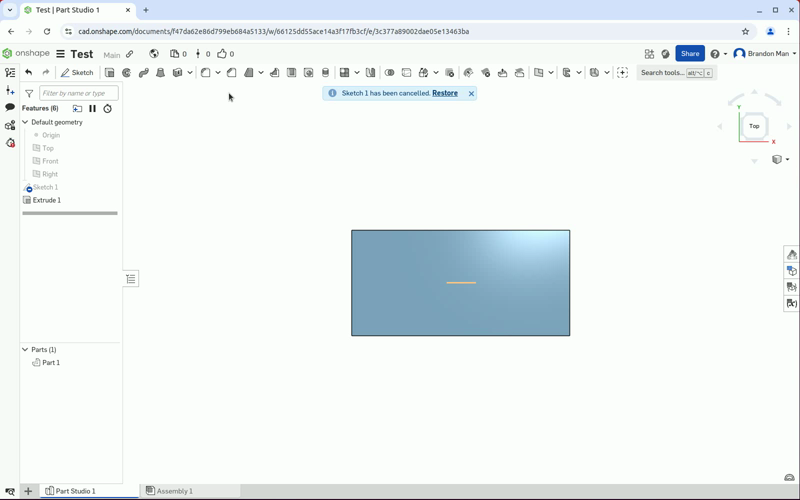
mouse_move(73, 352)
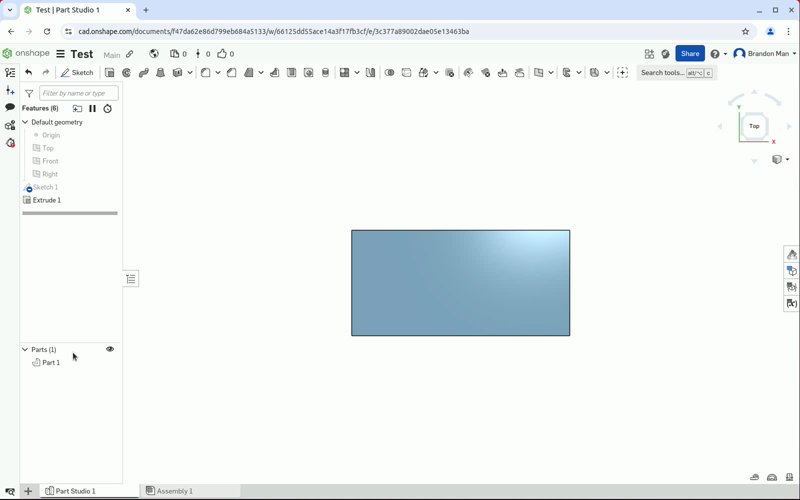
key(y)
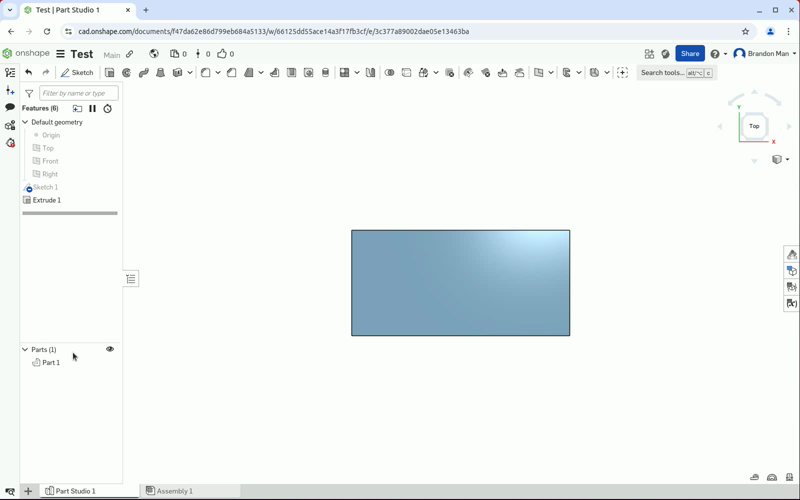
key(shift+p)
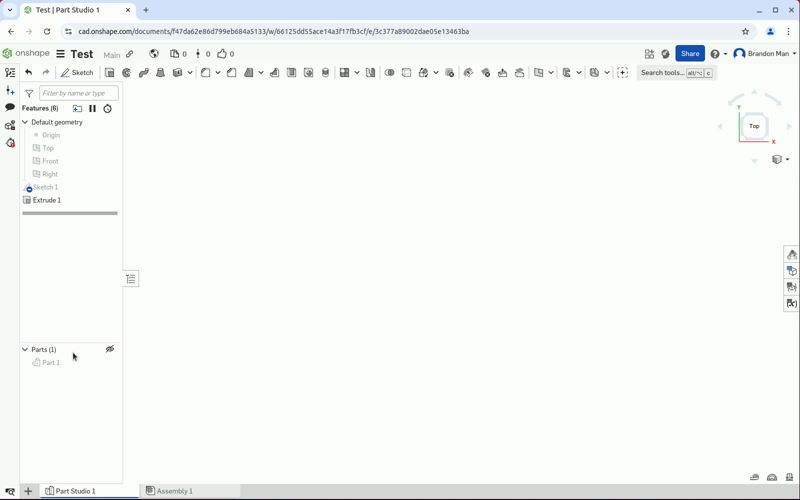
key(space)
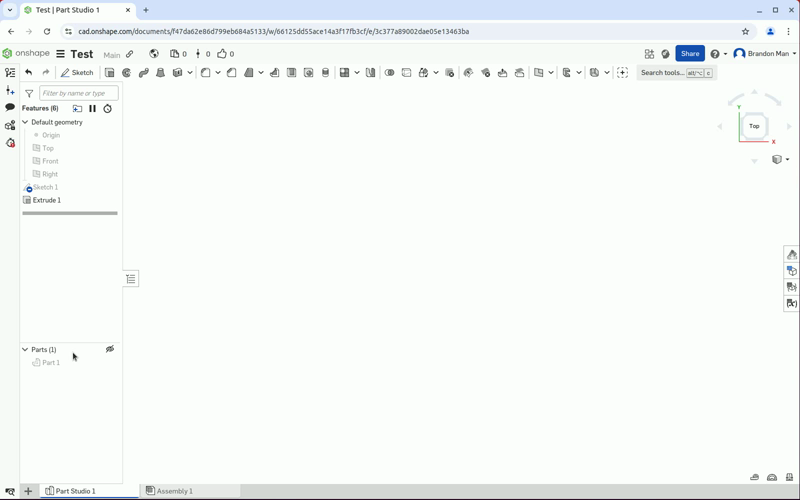
key_down(shift)
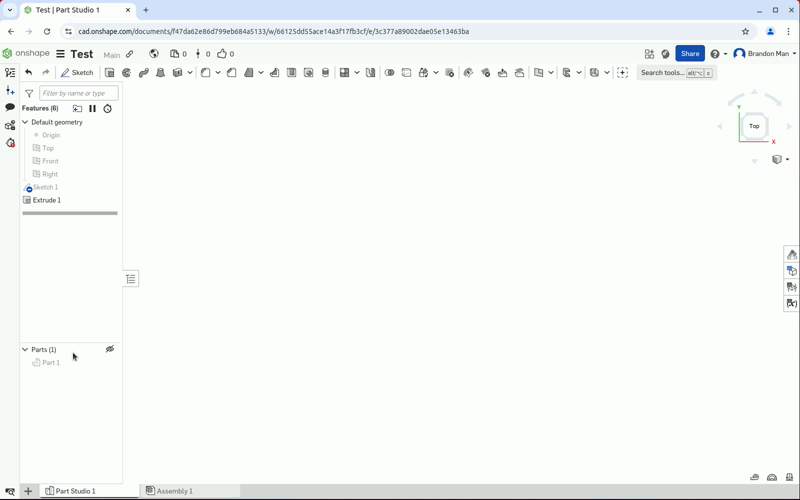
key(up)
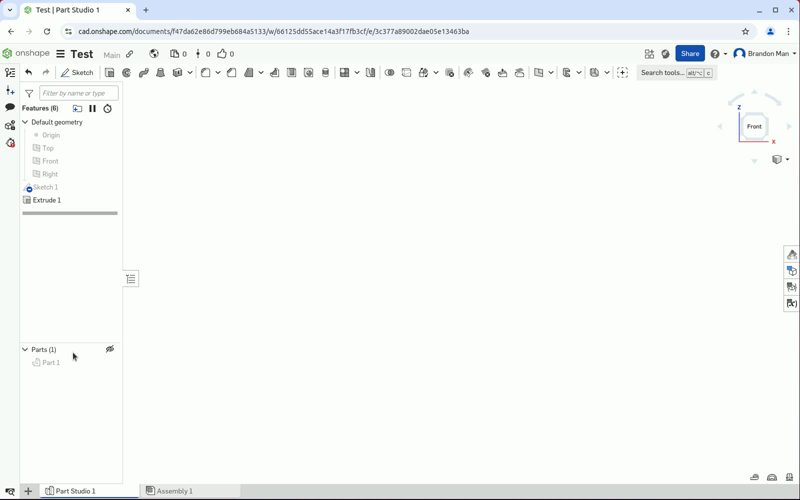
key_up(shift)
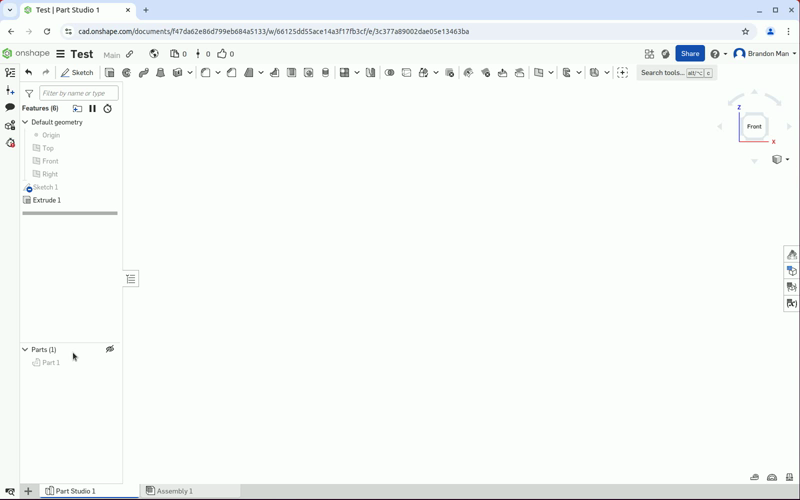
key(space)
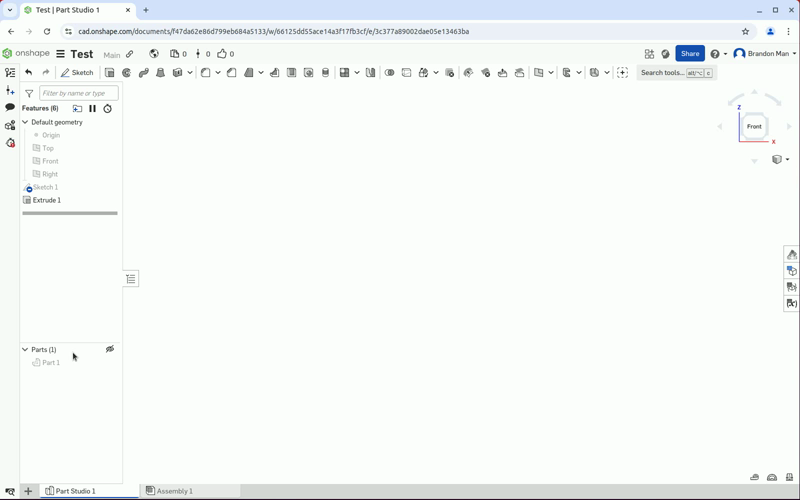
key_down(shift)
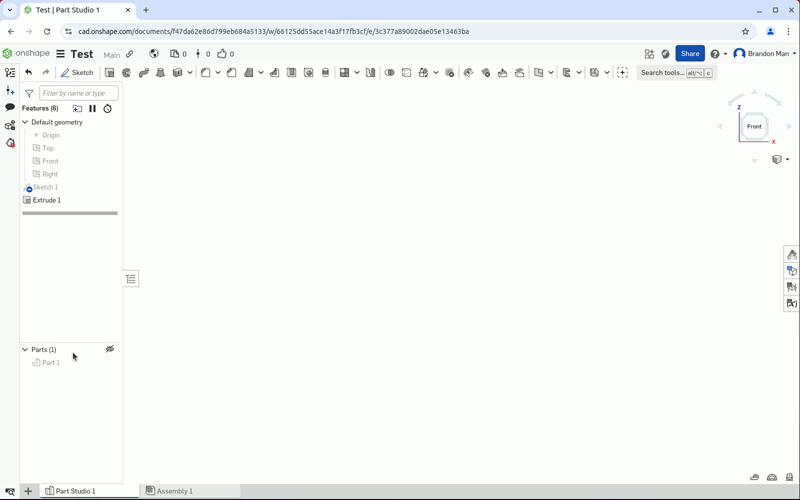
key(left)
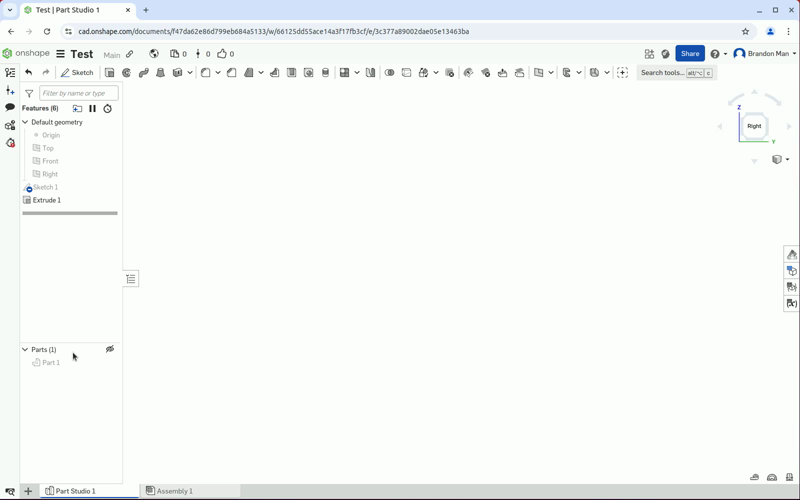
key_up(shift)
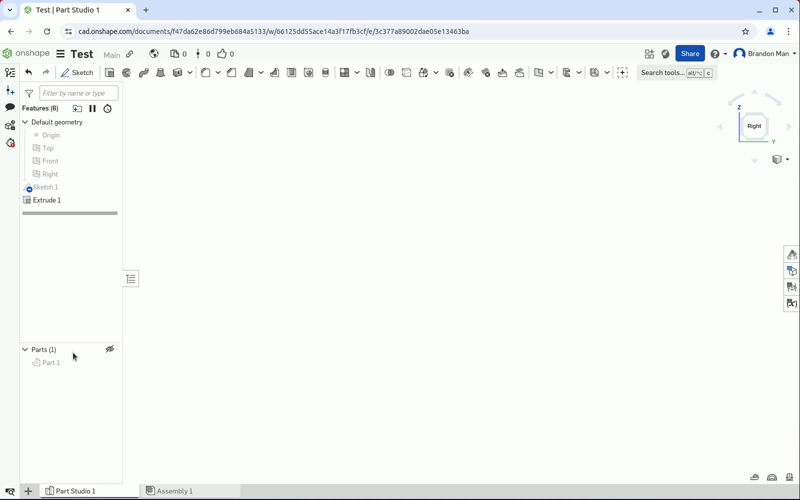
mouse_move(73, 352)
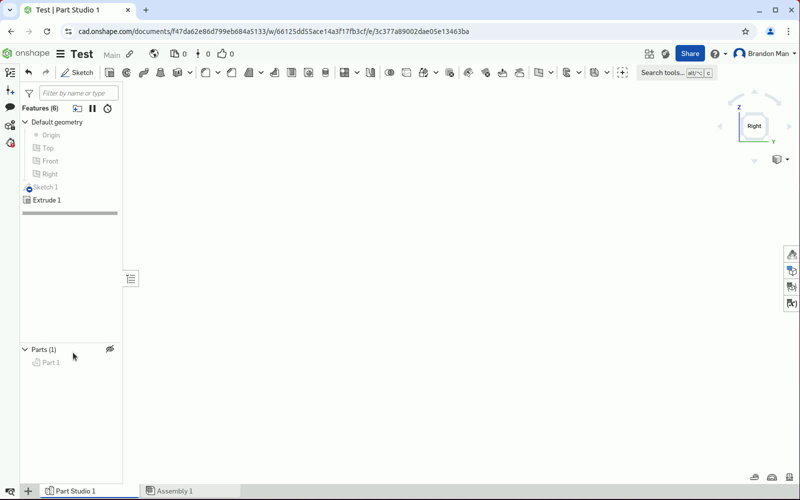
key(shift+y)
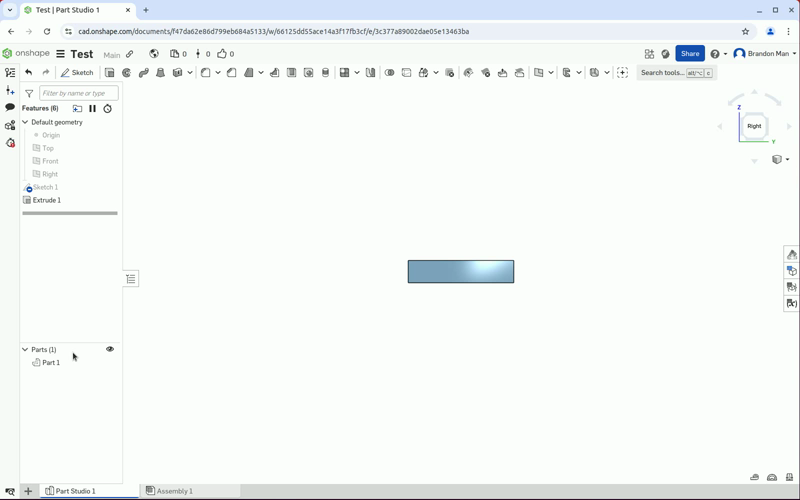
mouse_move(541, 75)
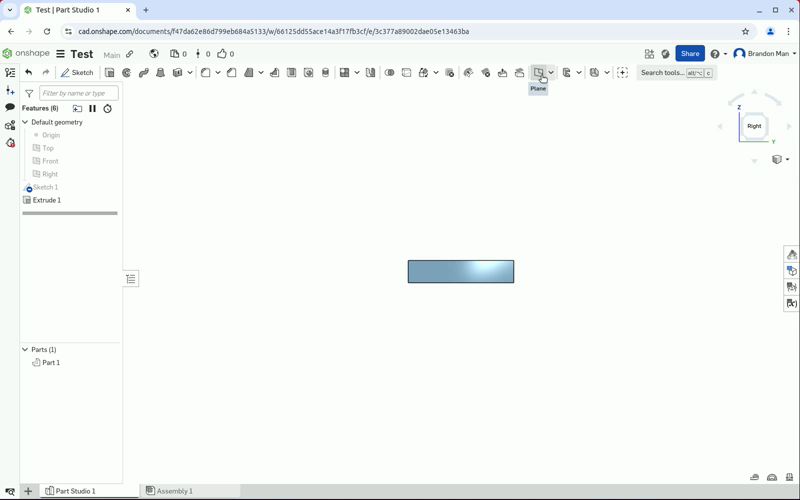
click(541, 75)
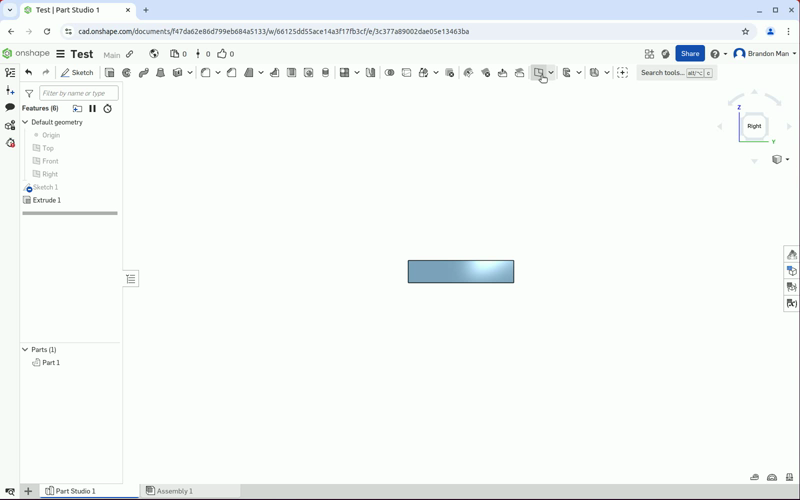
mouse_move(73, 176)
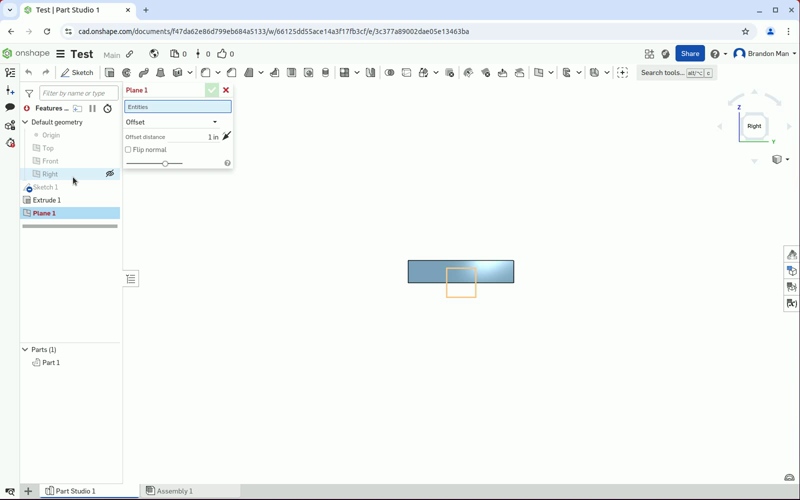
click(73, 176)
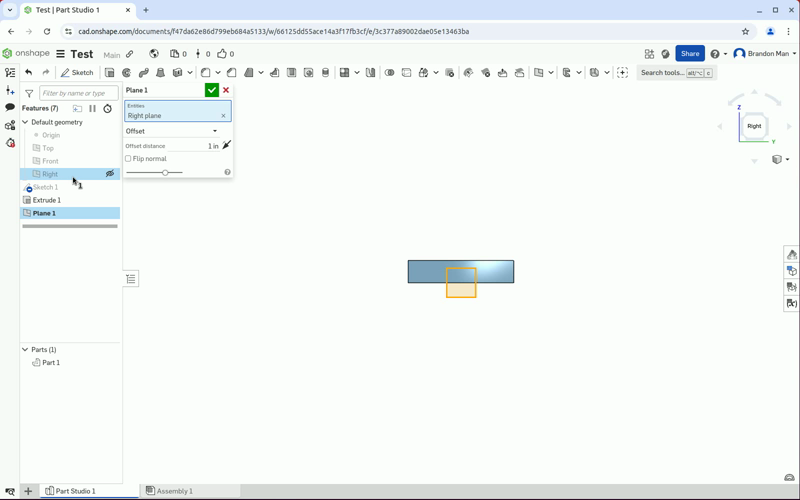
key(tab, 2)
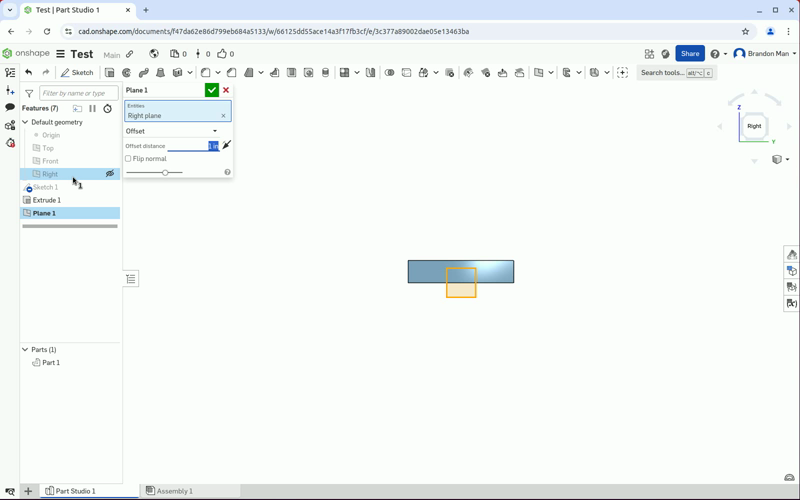
text(22.4)
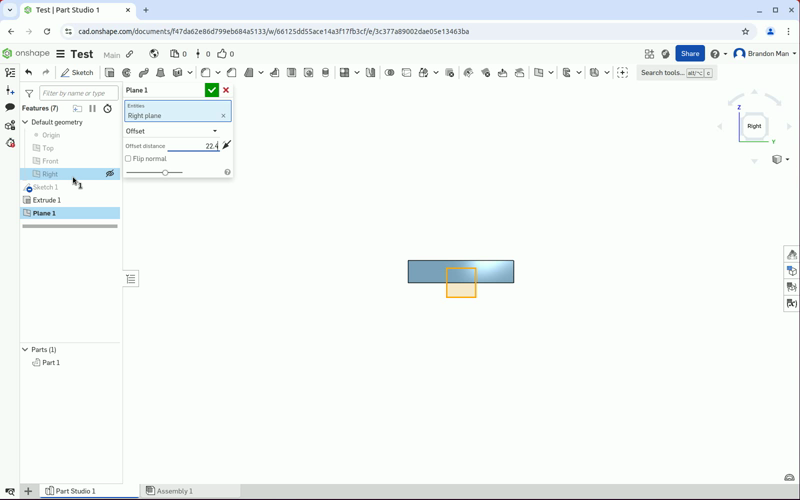
key(enter, 2)
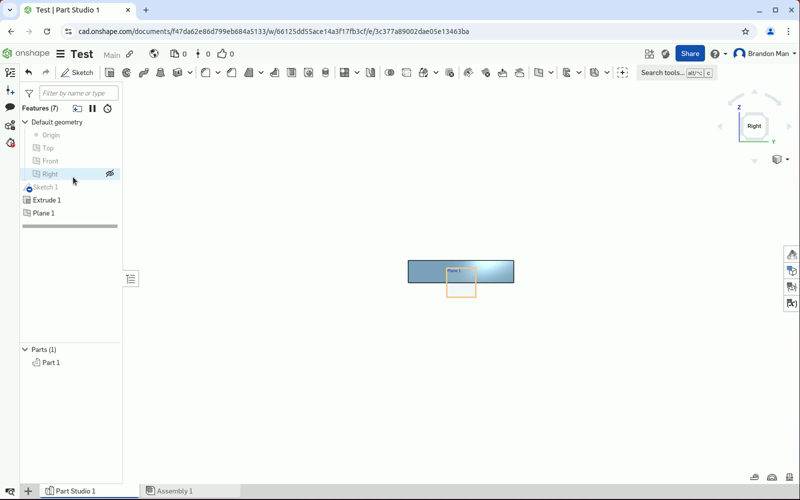
key(shift+s)
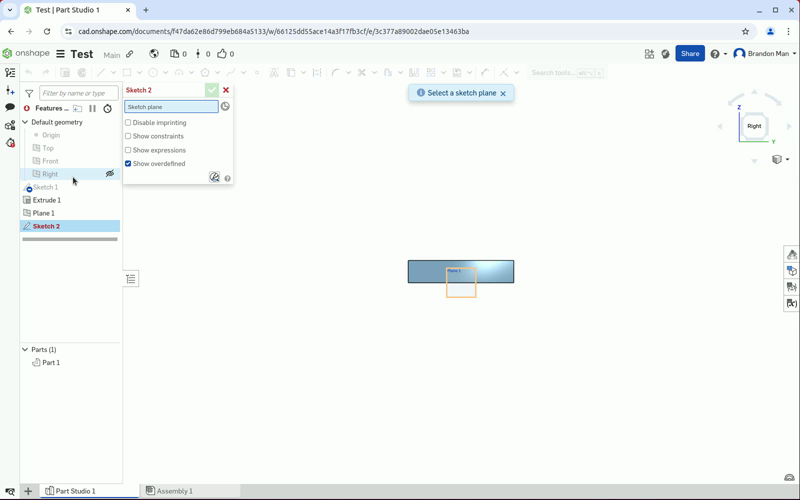
mouse_move(73, 215)
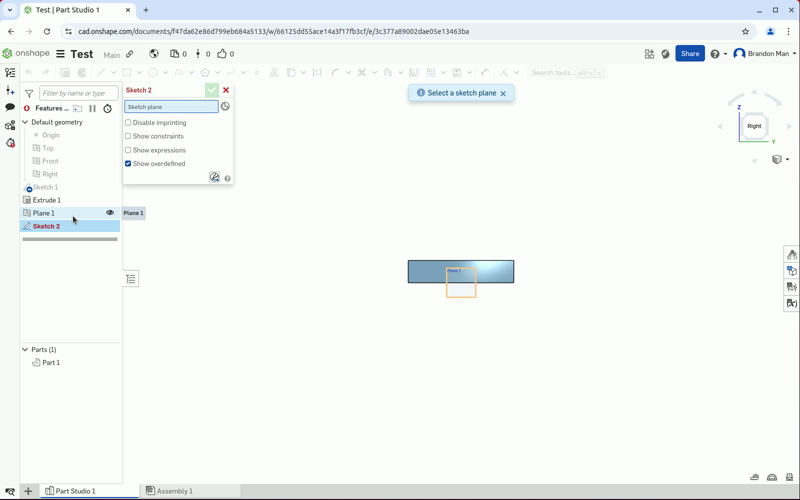
click(73, 215)
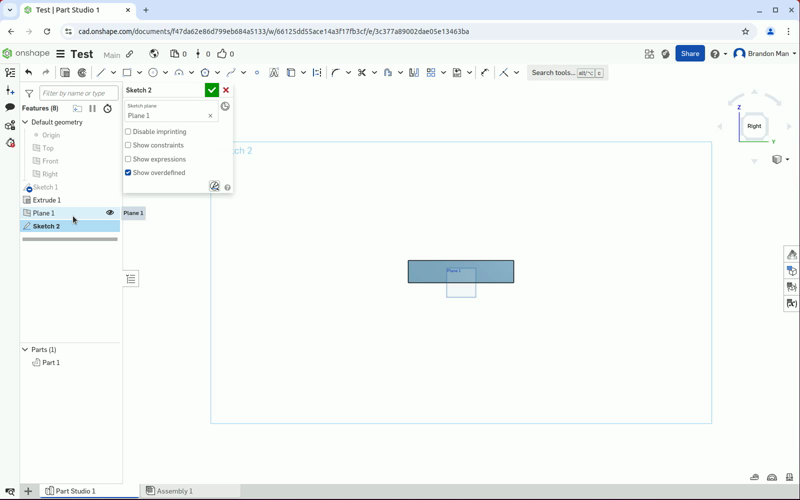
mouse_move(73, 352)
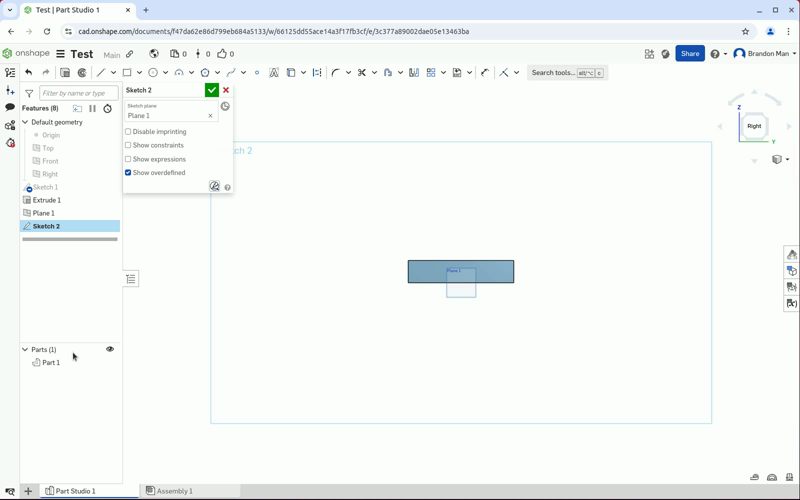
key(y)
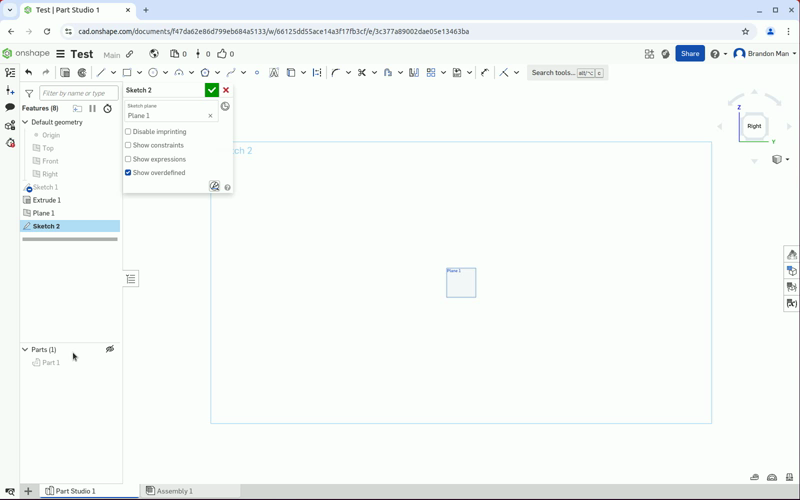
key(l)
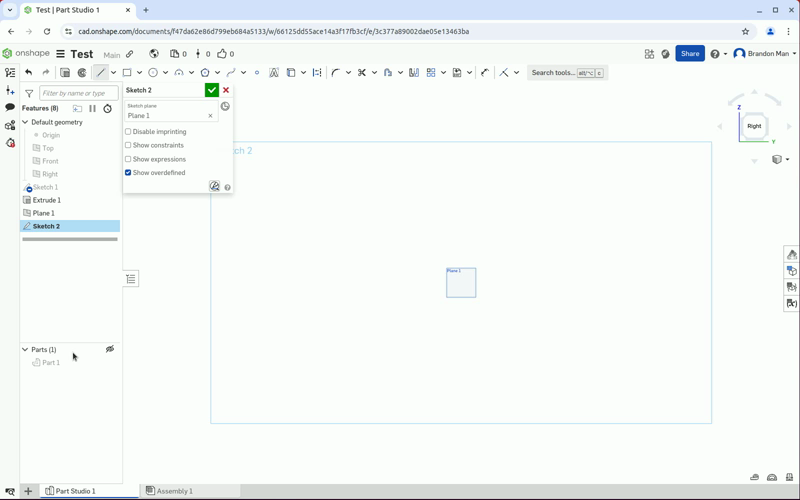
key_down(shift)
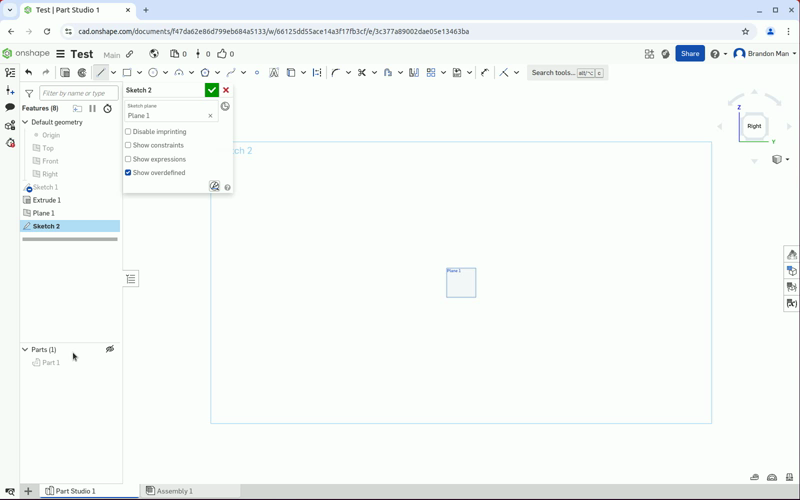
mouse_move(407, 282)
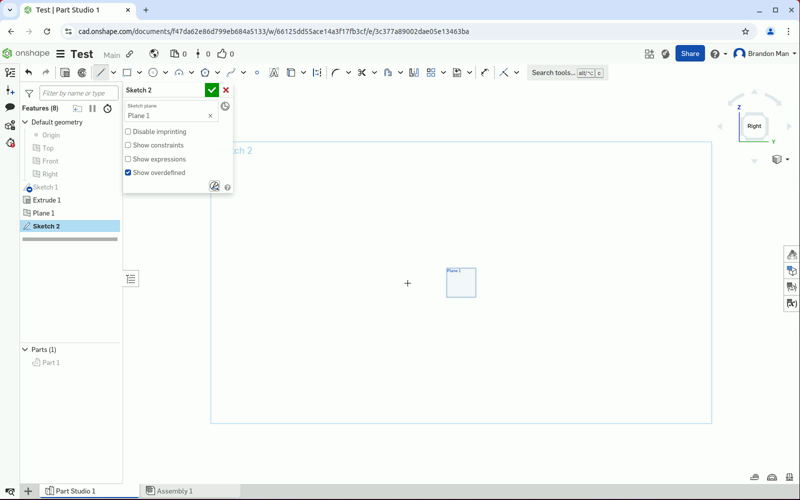
click(407, 282)
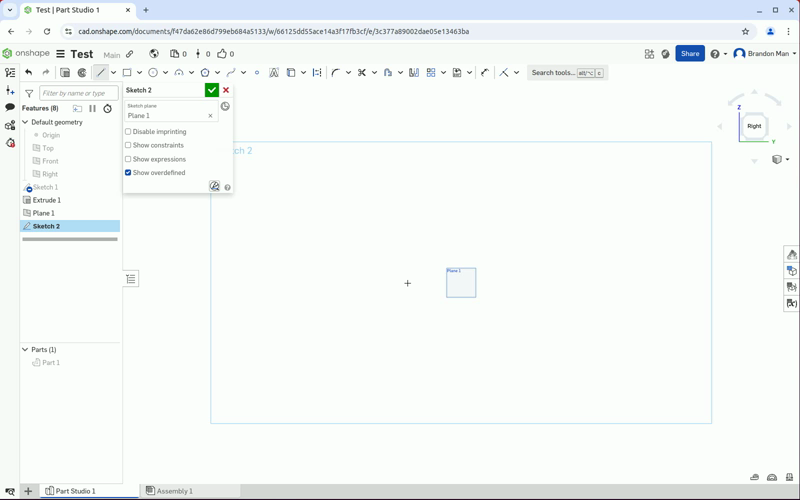
key_up(shift)
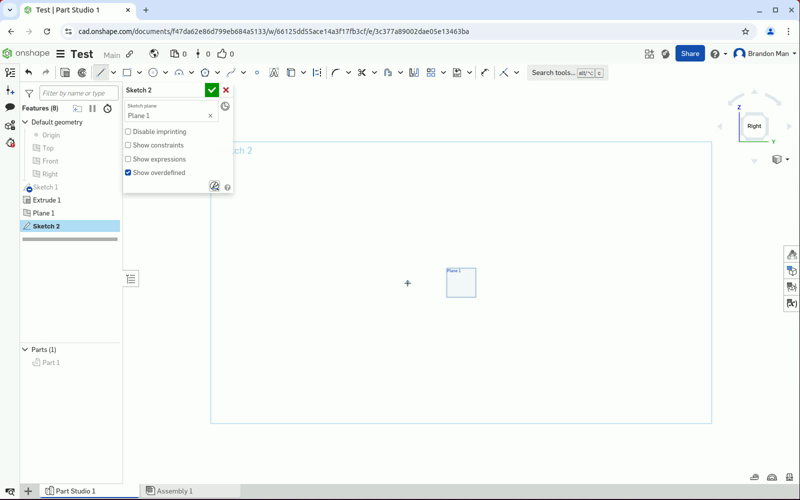
key_down(shift)
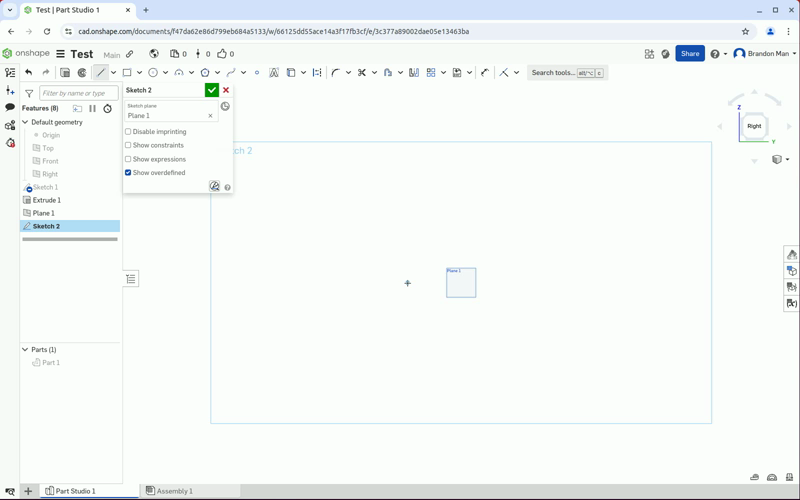
mouse_move(513, 282)
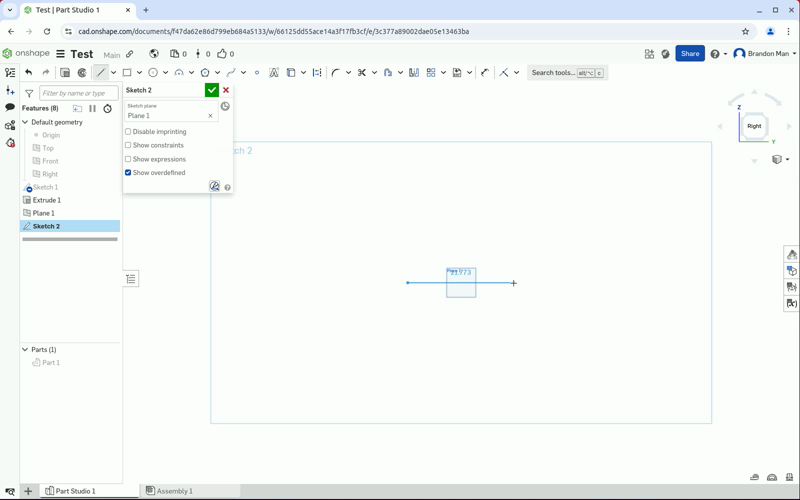
click(513, 282)
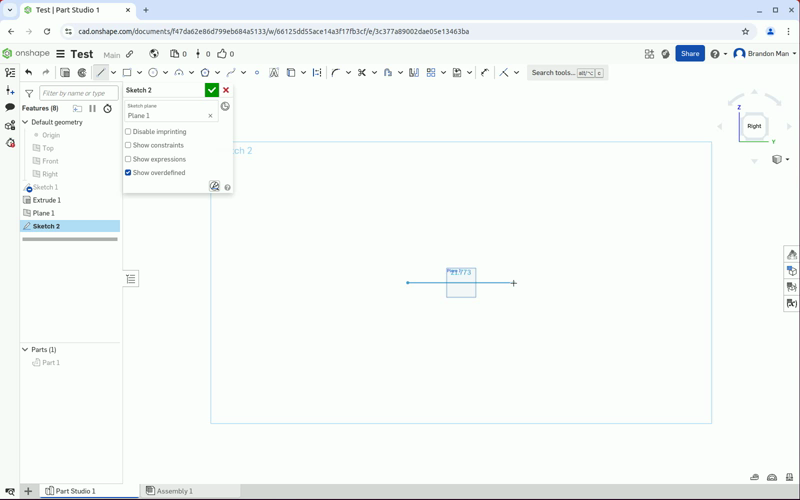
key_up(shift)
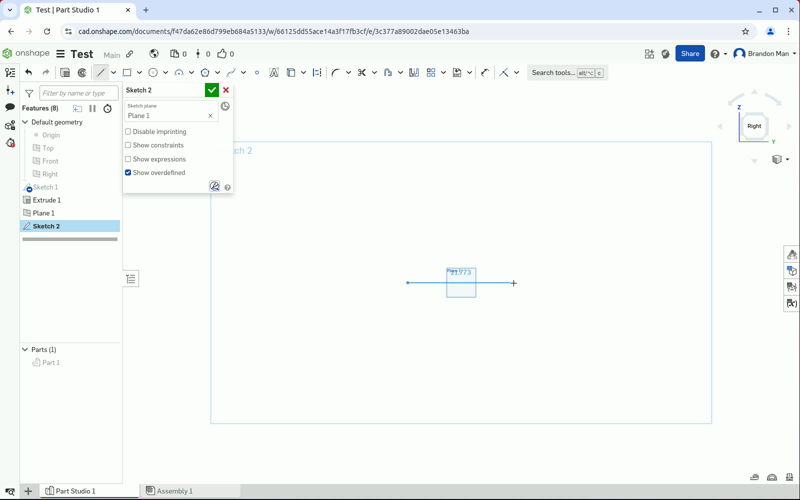
key_down(shift)
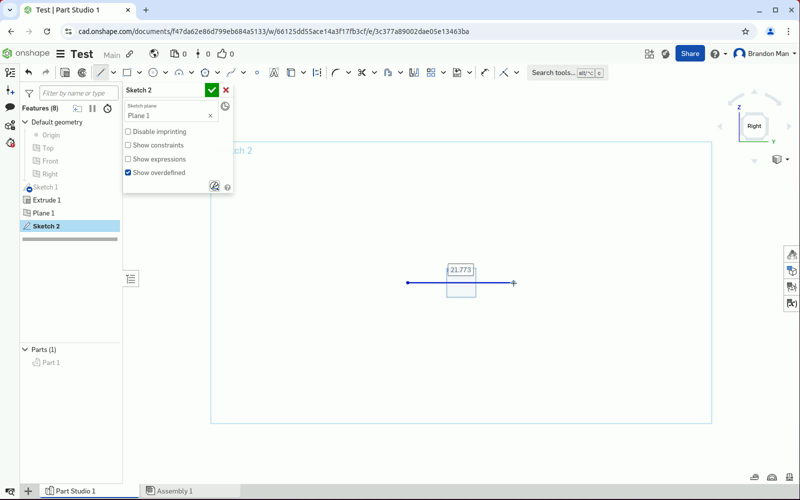
mouse_move(543, 282)
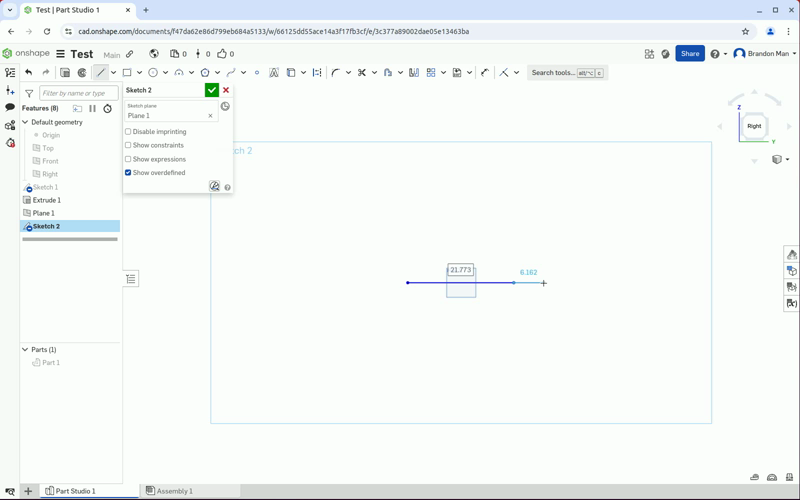
mouse_move(513, 260)
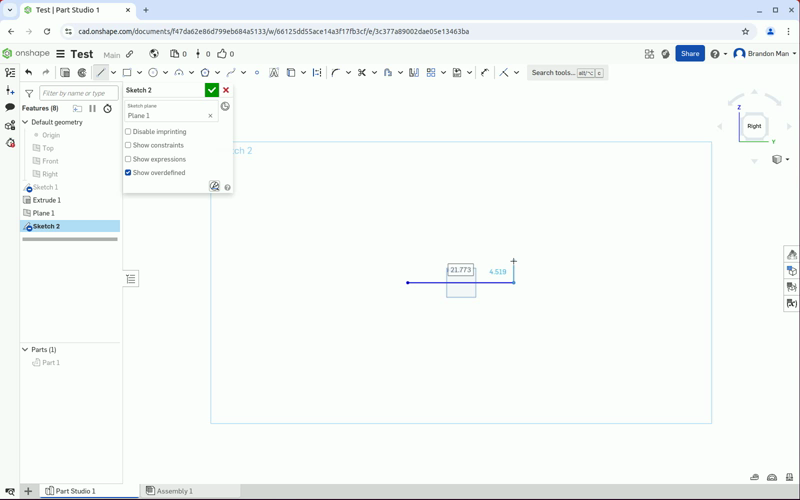
click(513, 260)
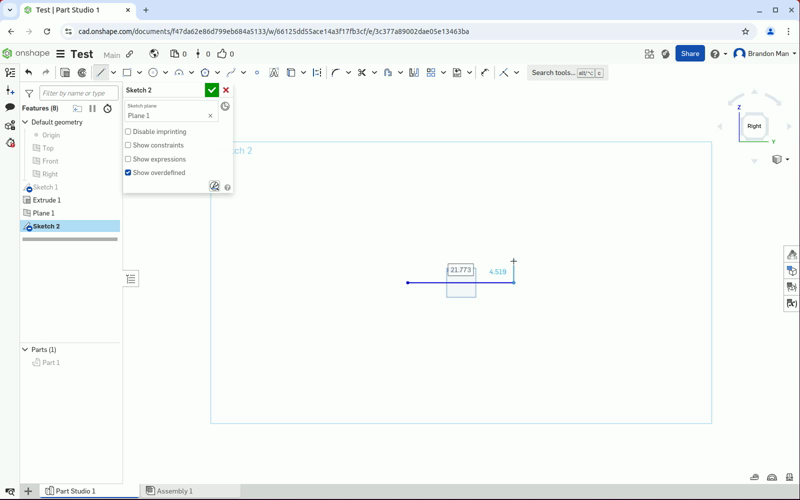
key_up(shift)
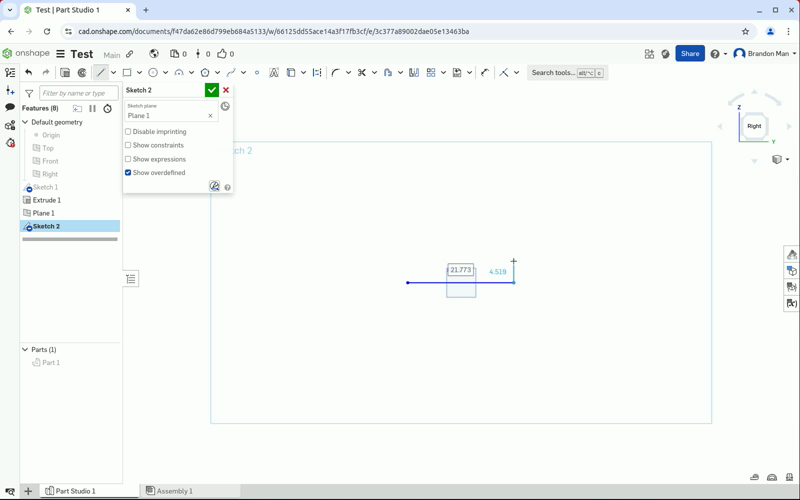
key_down(shift)
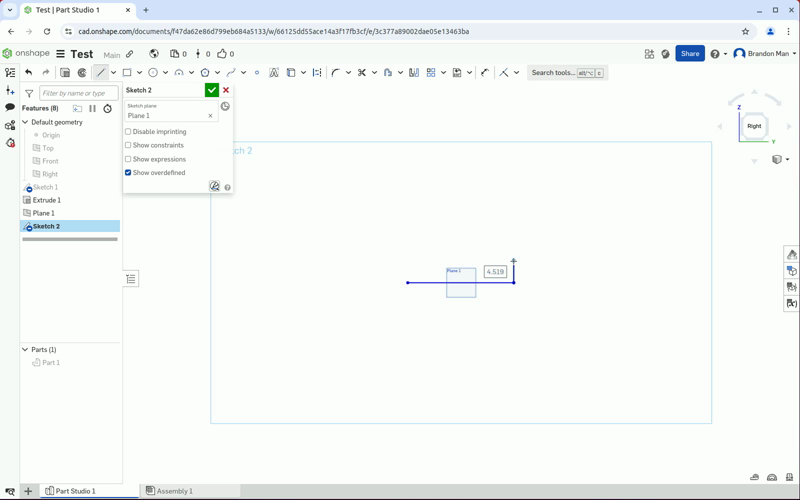
mouse_move(407, 260)
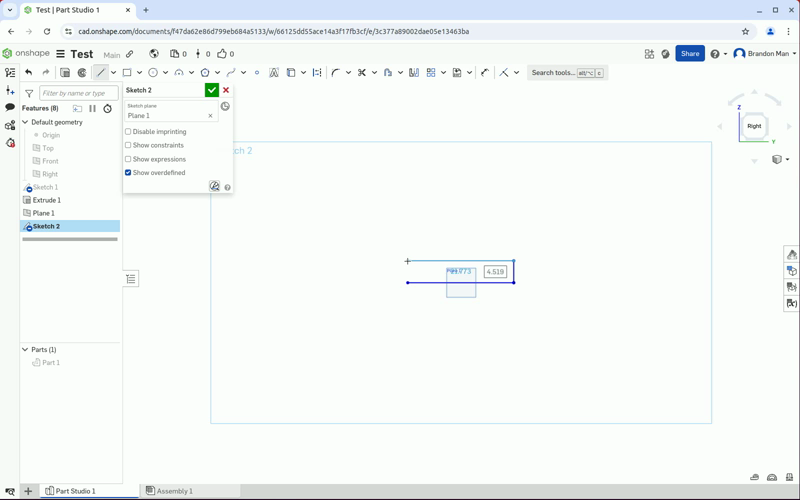
click(407, 260)
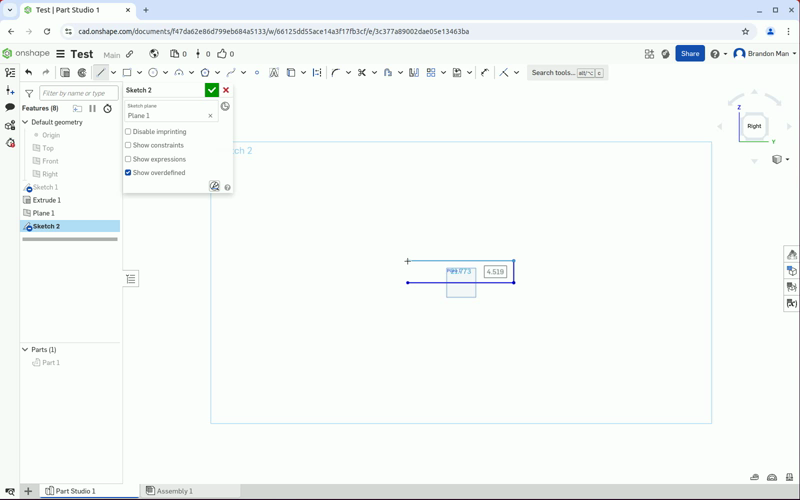
key_up(shift)
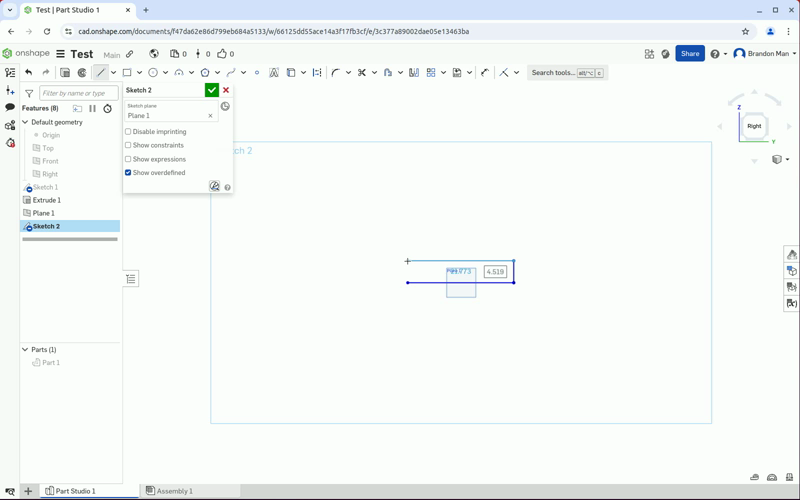
mouse_move(437, 260)
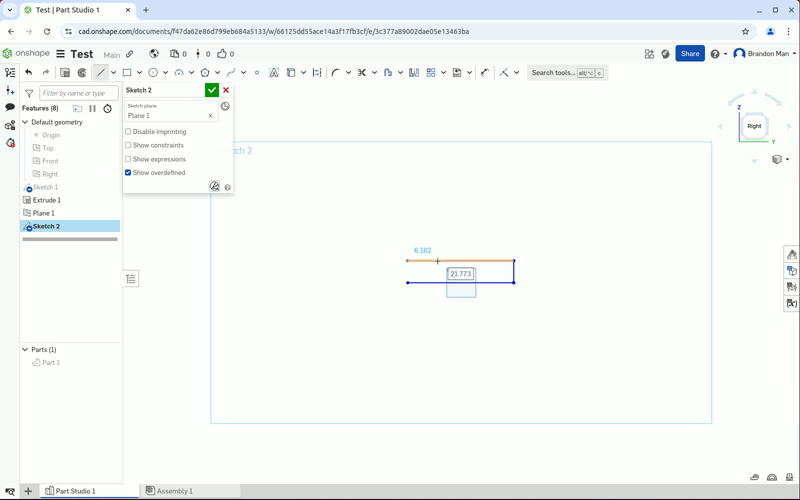
key_down(shift)
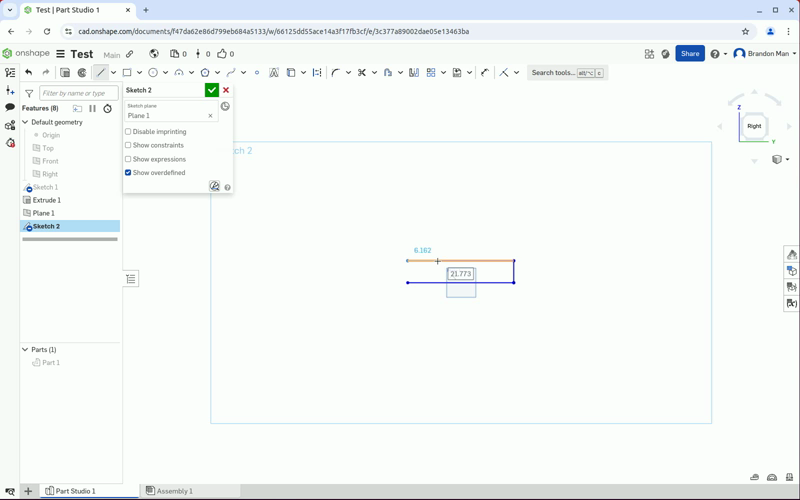
mouse_move(407, 282)
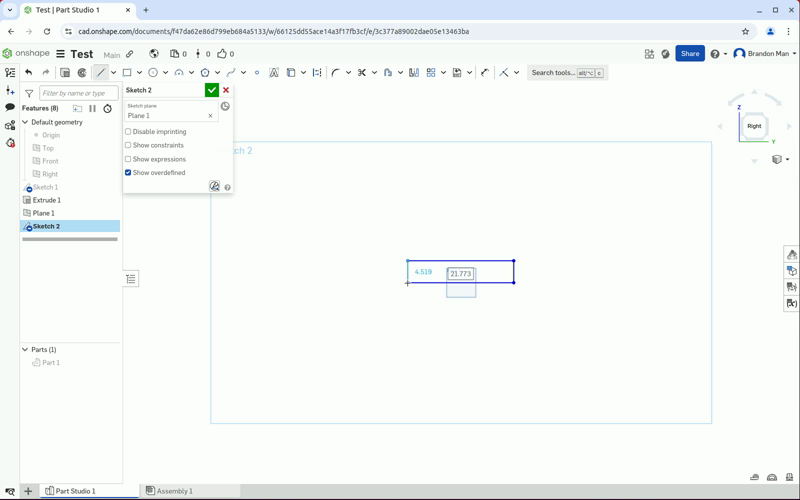
key_up(shift)
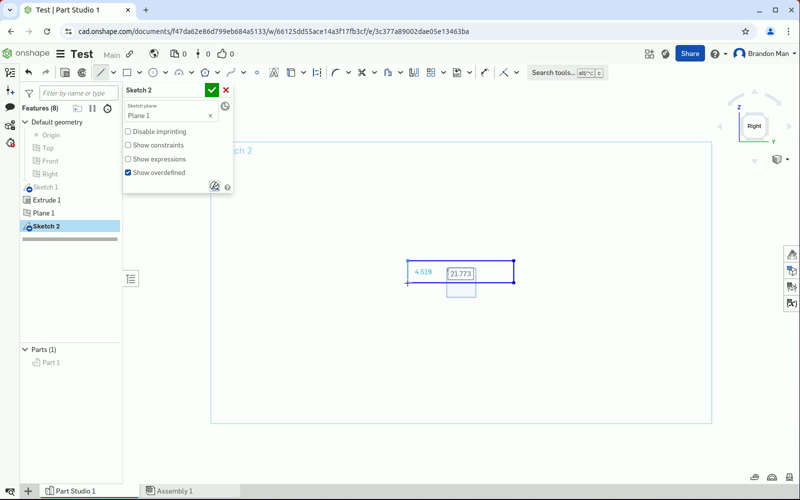
click(407, 282)
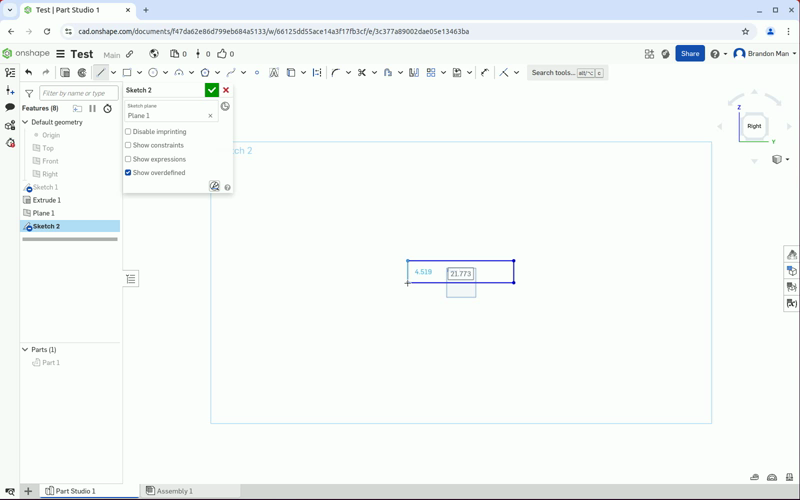
key(esc)
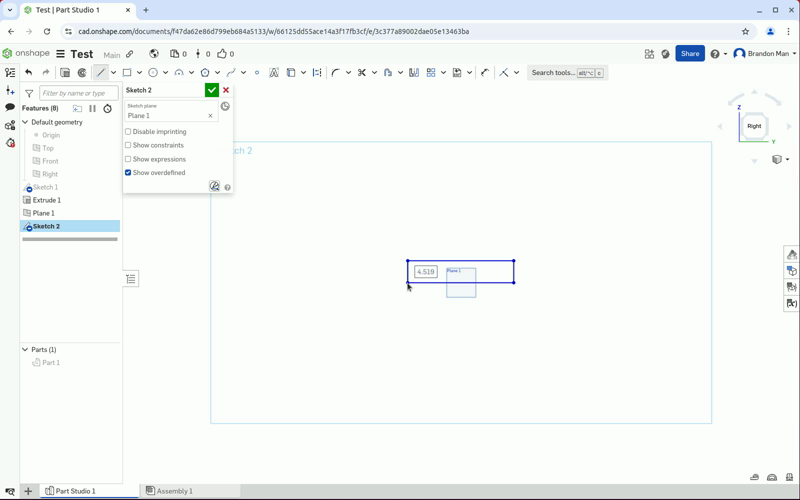
mouse_move(432, 280)
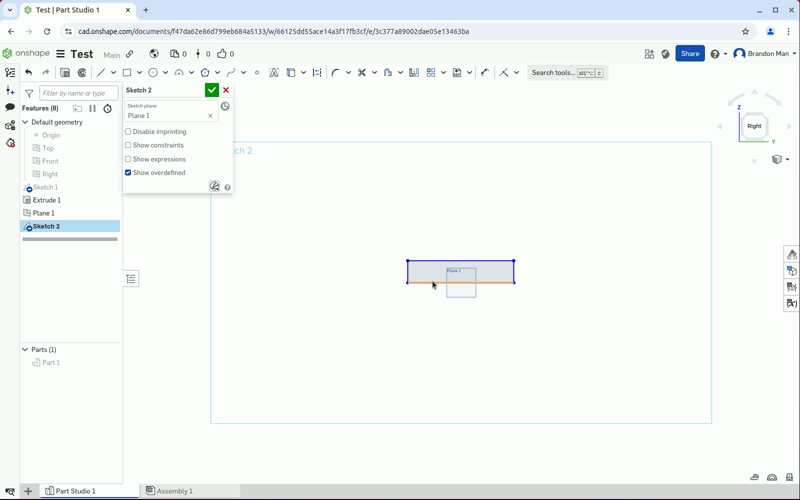
click(432, 280)
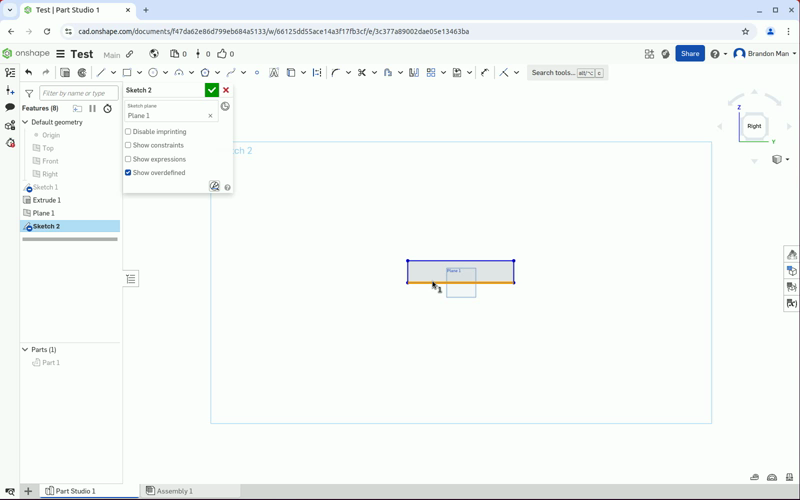
mouse_move(73, 352)
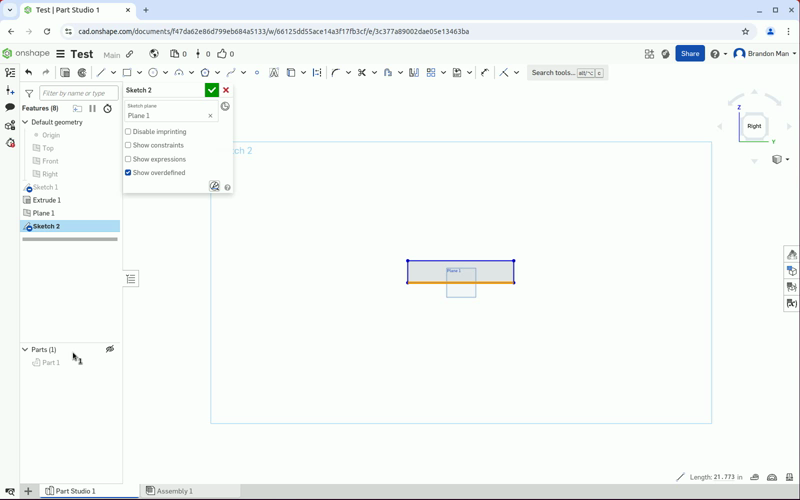
key(shift+y)
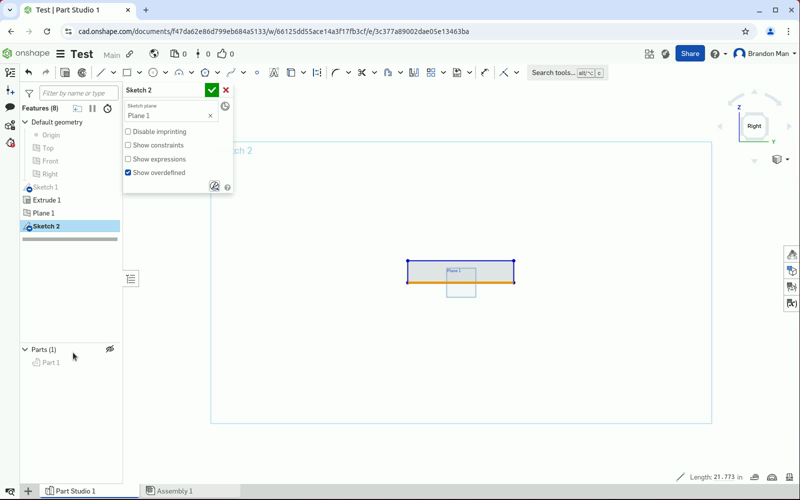
key(shift+e)
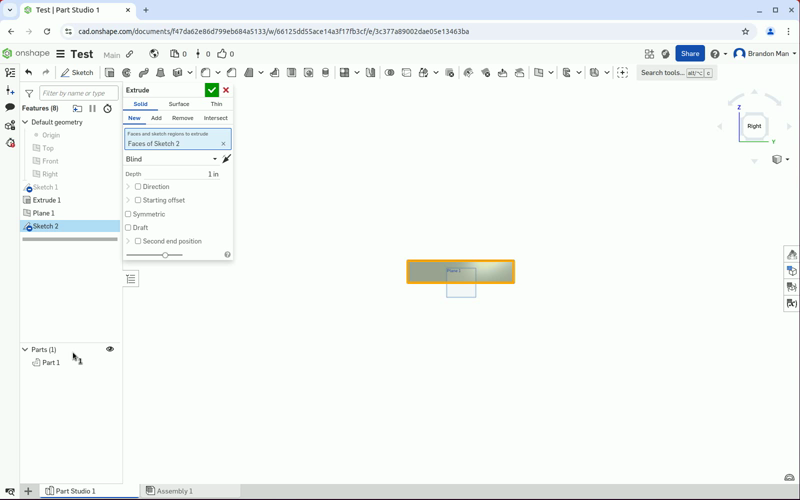
mouse_move(143, 106)
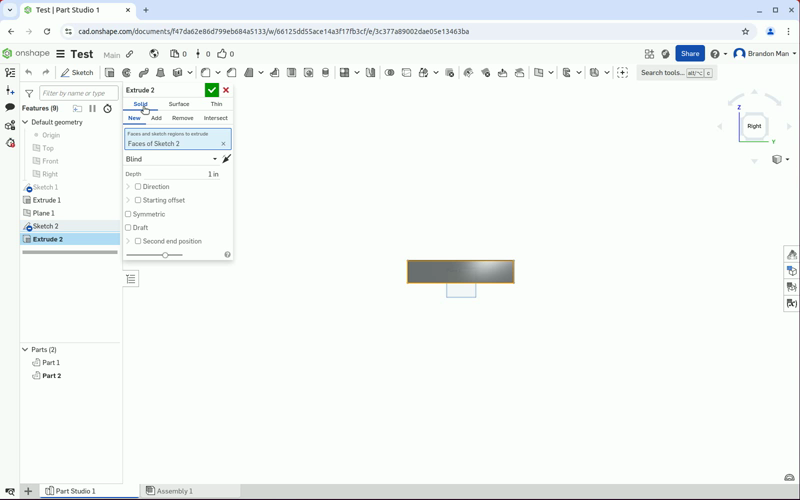
click(143, 106)
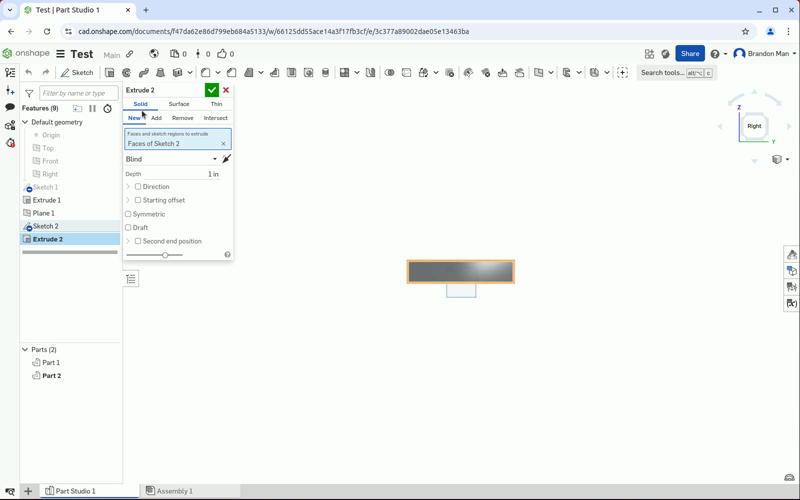
mouse_move(137, 120)
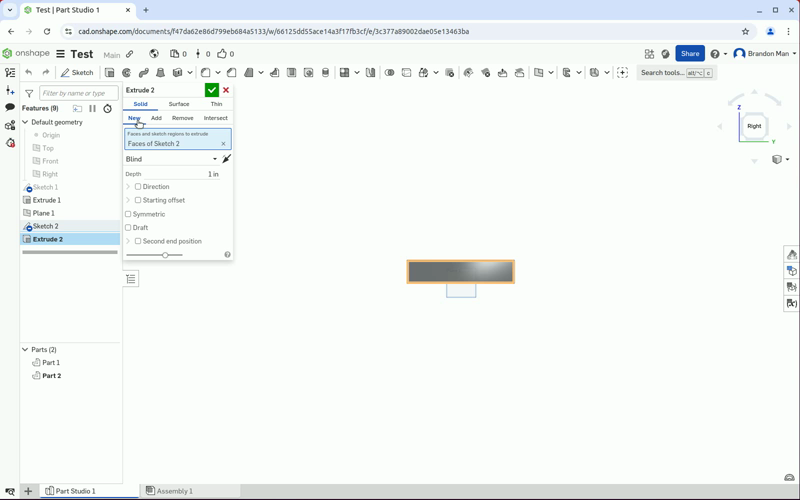
click(137, 120)
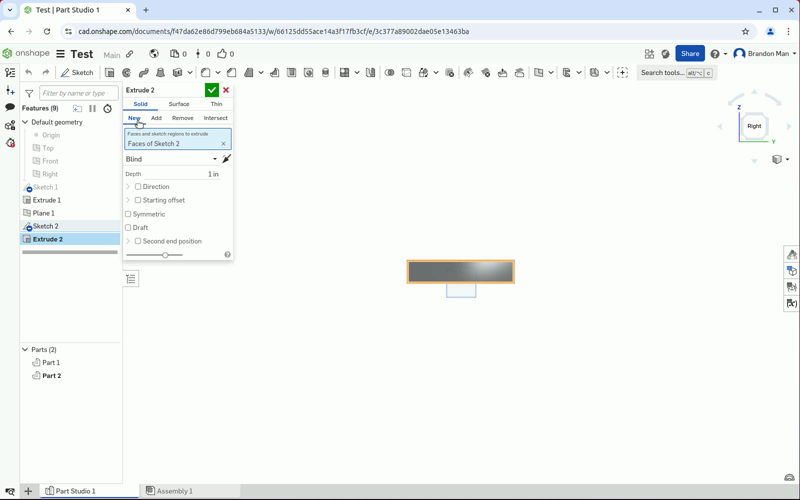
key(tab, 4)
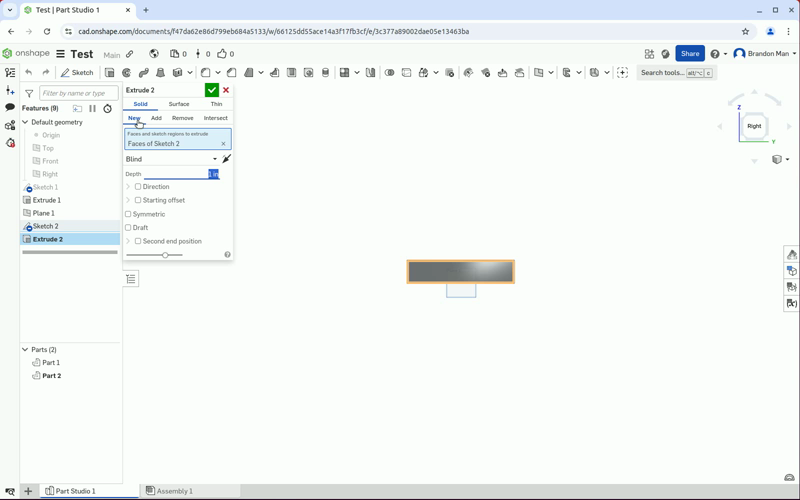
text(0.722)
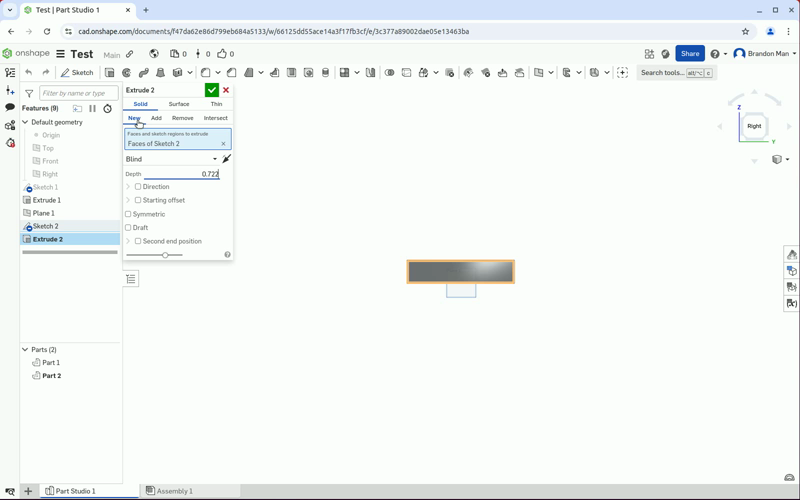
key(enter)
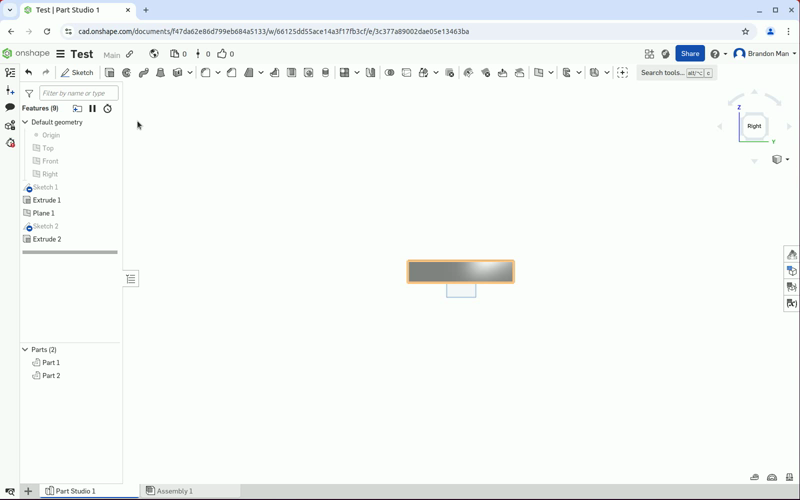
key(shift+h)
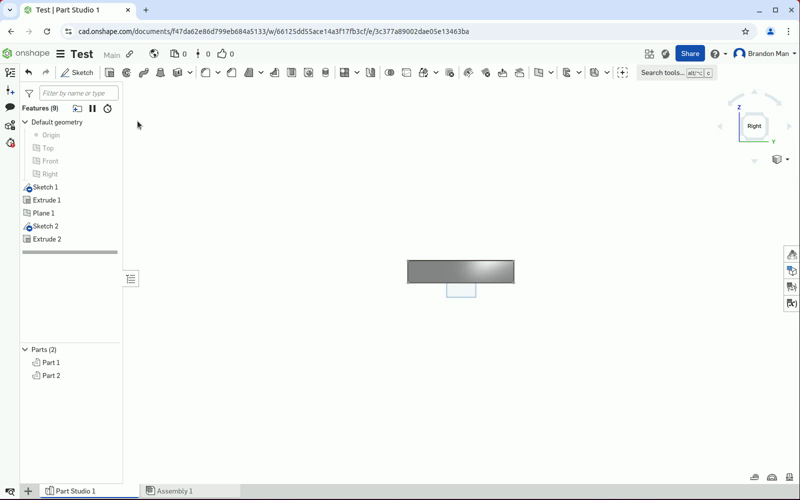
key(shift+h)
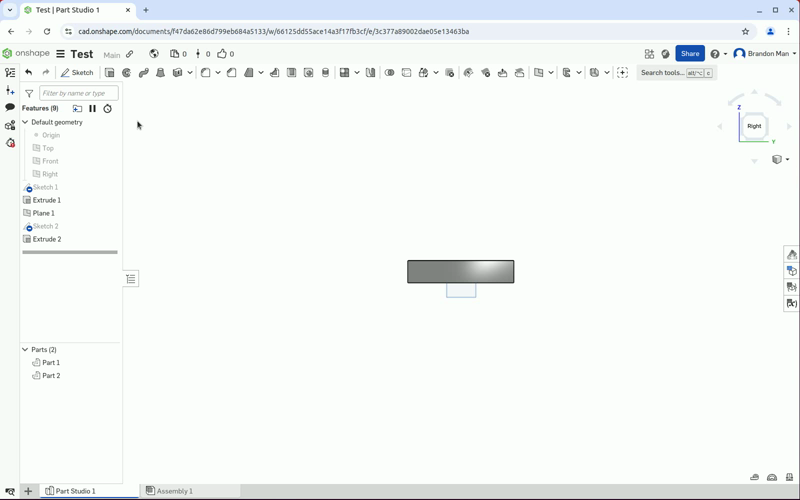
mouse_move(73, 189)
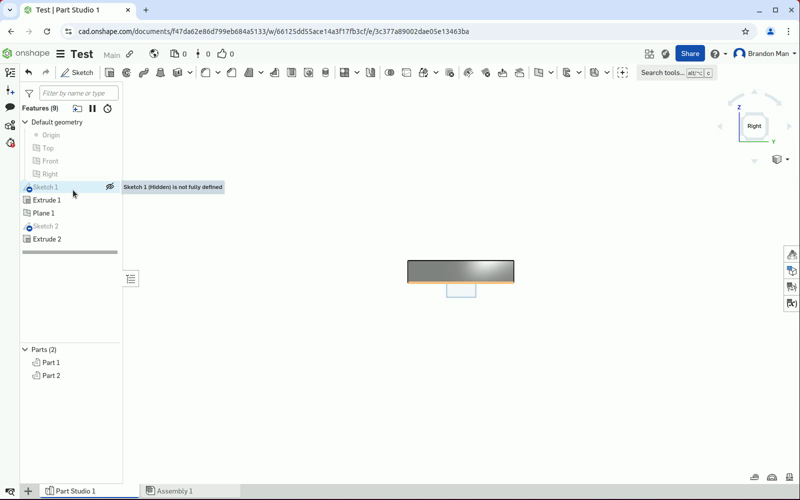
click(73, 189)
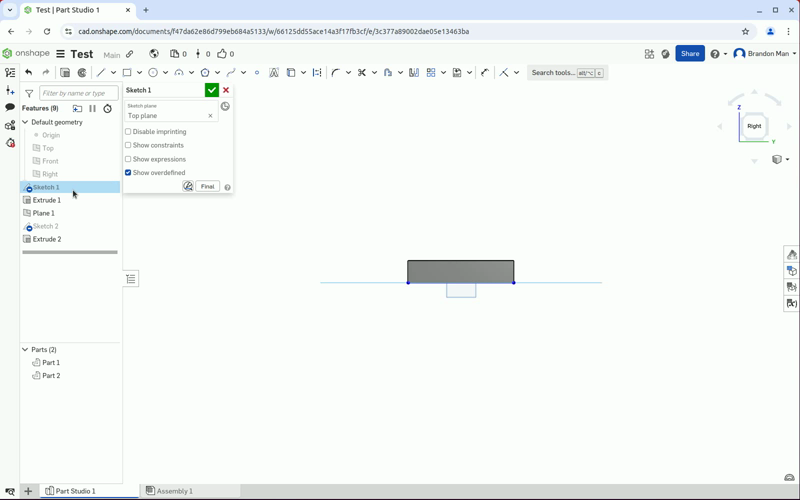
mouse_move(229, 92)
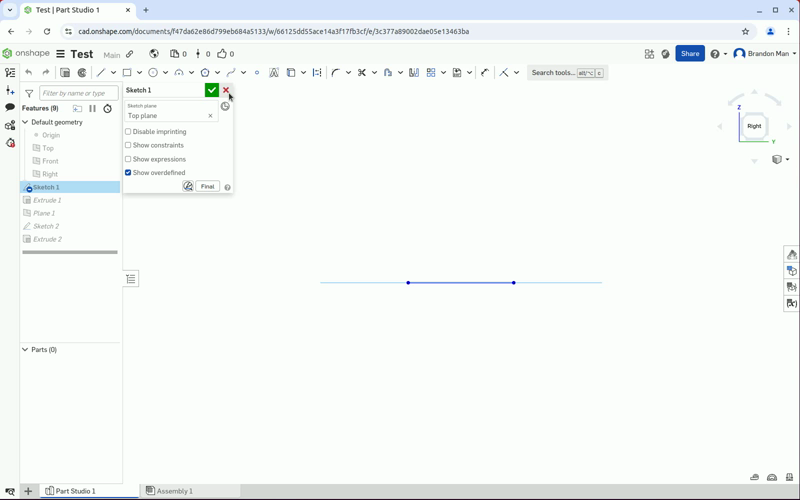
click(229, 92)
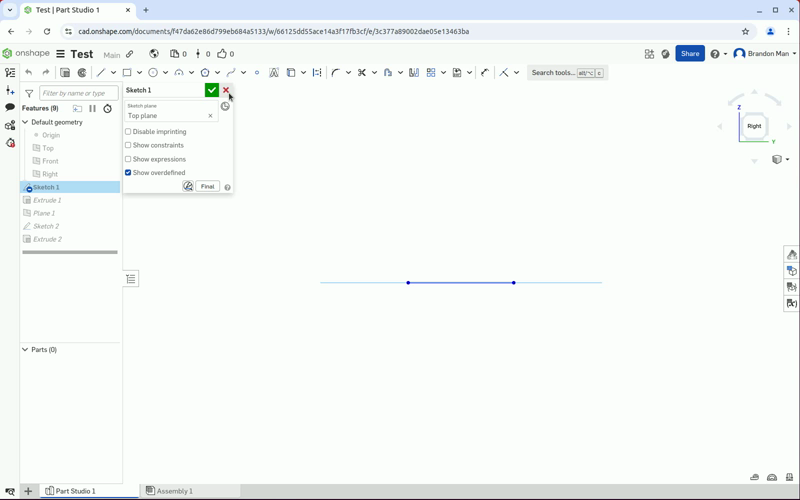
key(shift+s)
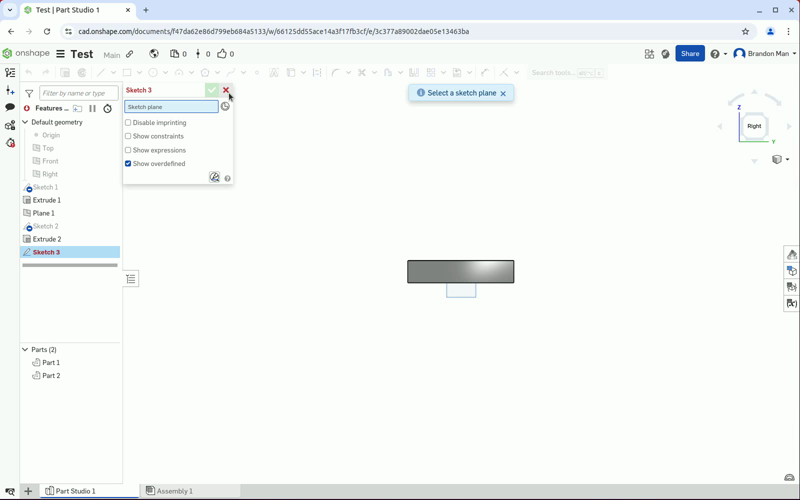
mouse_move(73, 215)
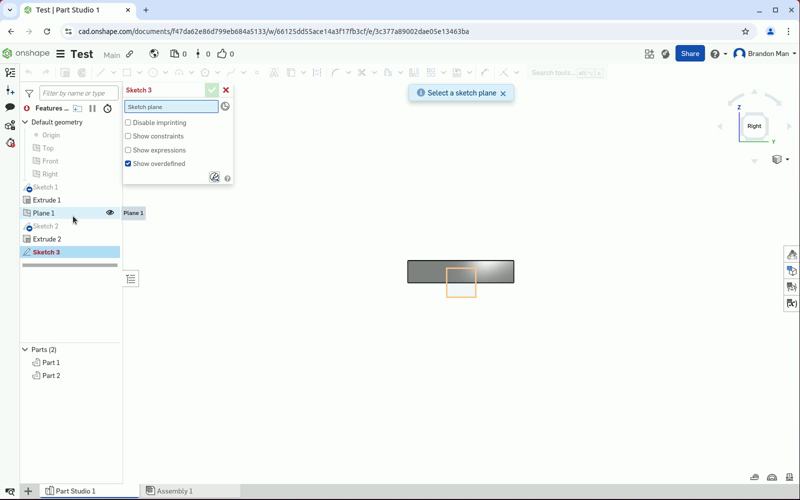
click(73, 215)
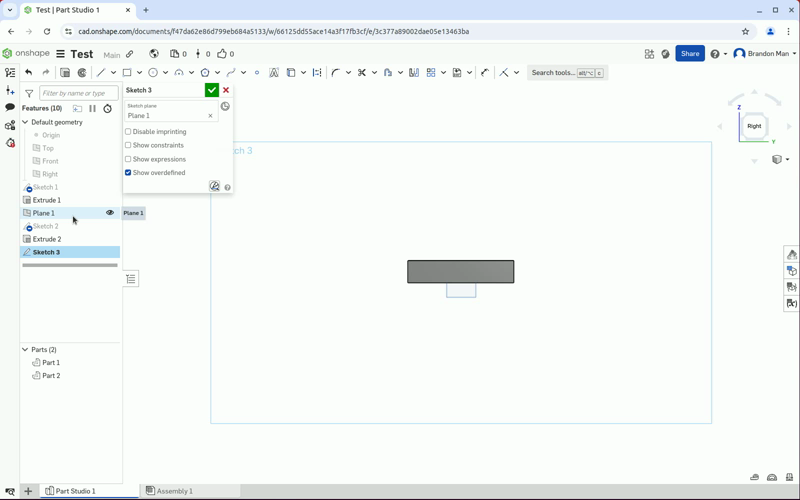
mouse_move(73, 352)
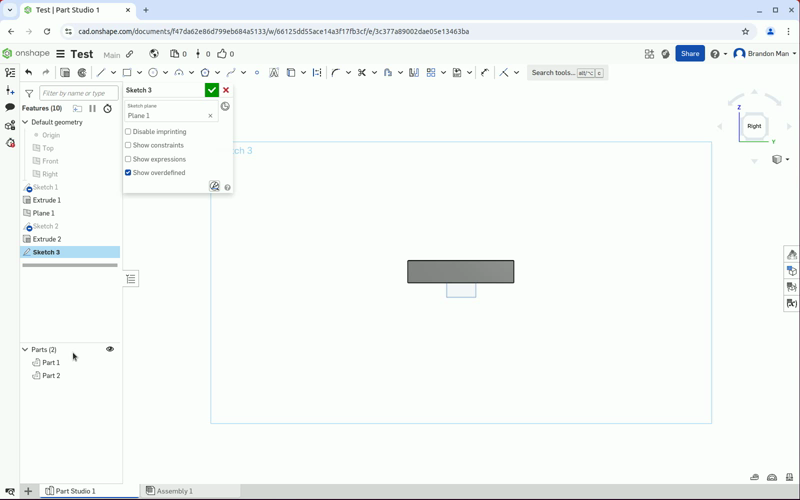
key(y)
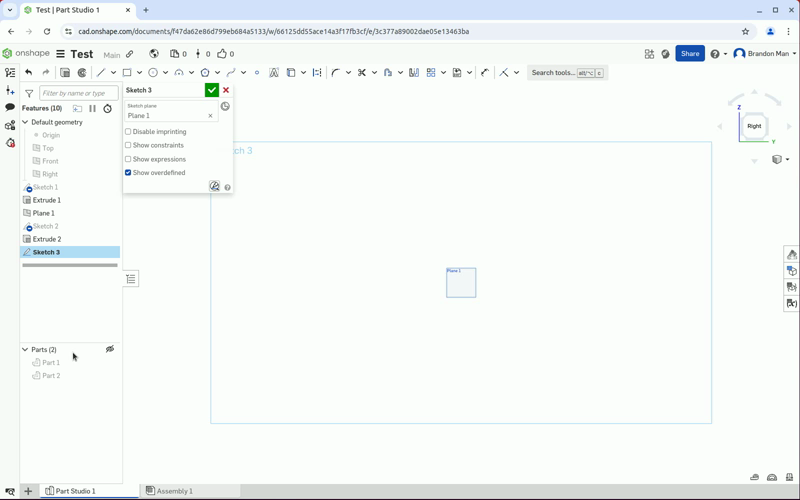
key(l)
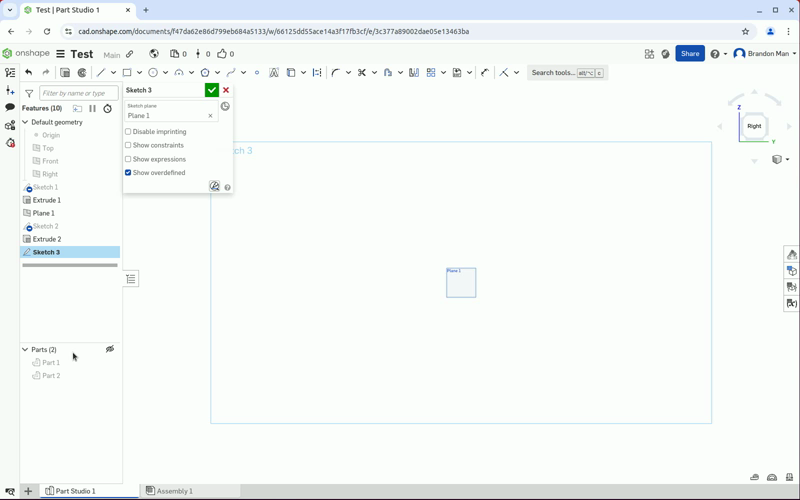
key_down(shift)
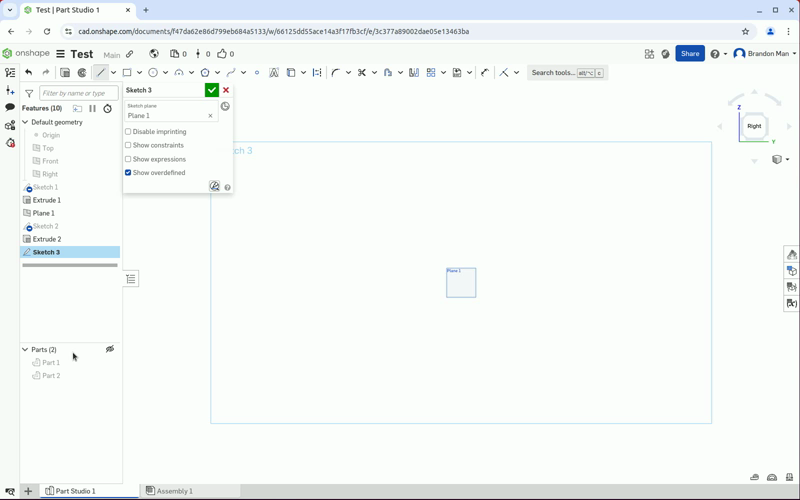
mouse_move(407, 260)
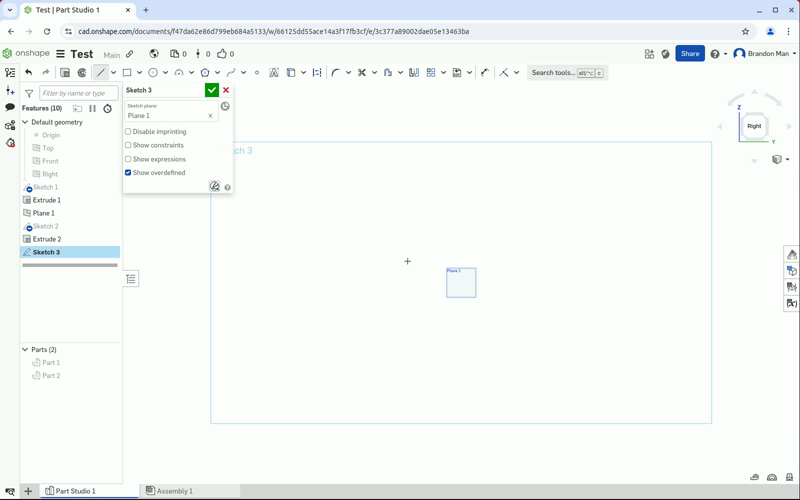
click(407, 260)
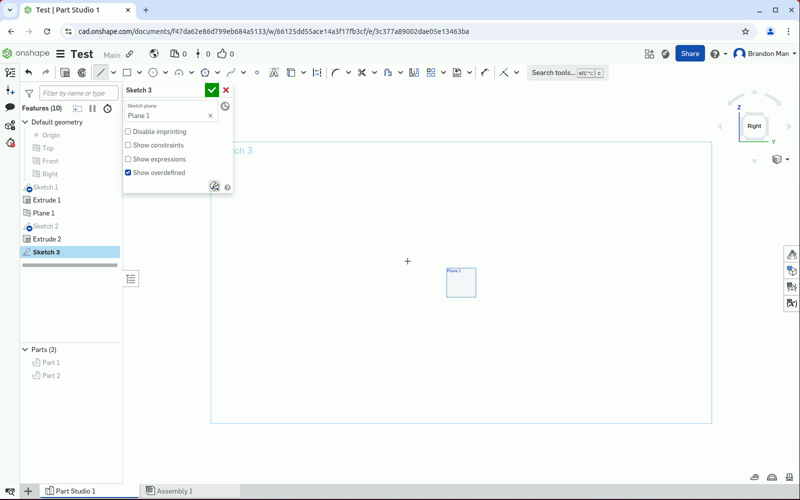
key_up(shift)
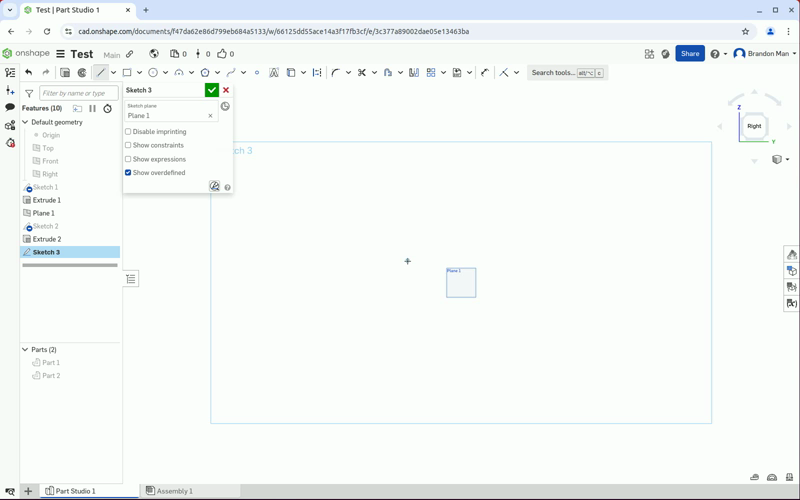
key_down(shift)
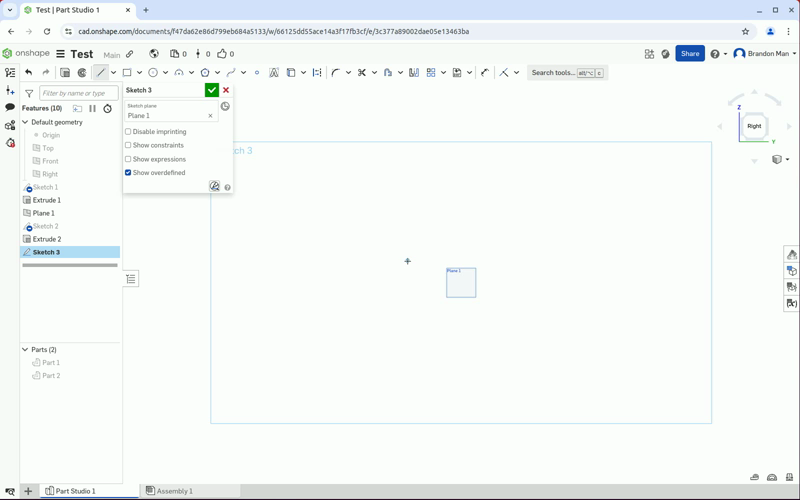
mouse_move(513, 260)
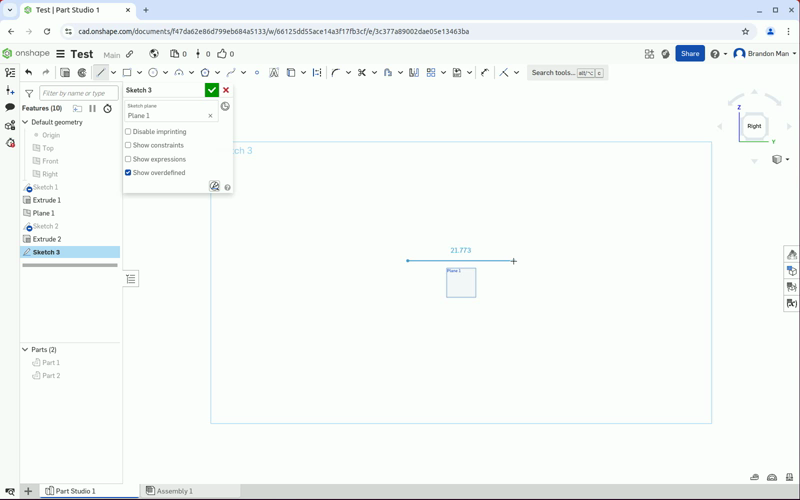
click(513, 260)
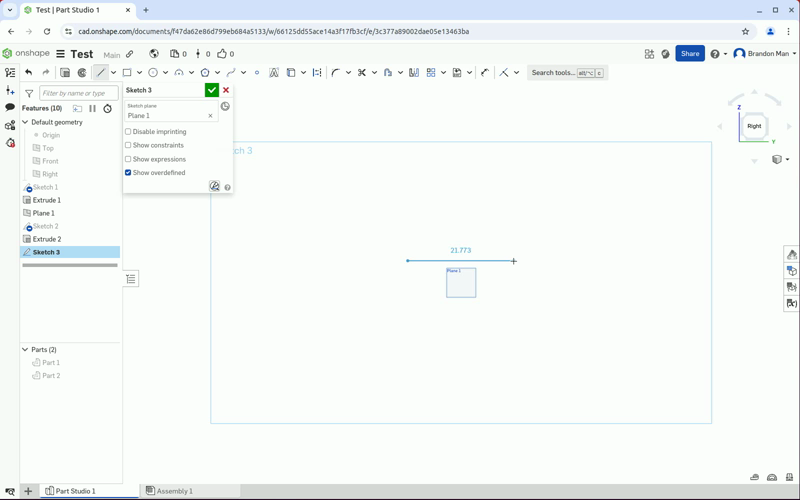
key_up(shift)
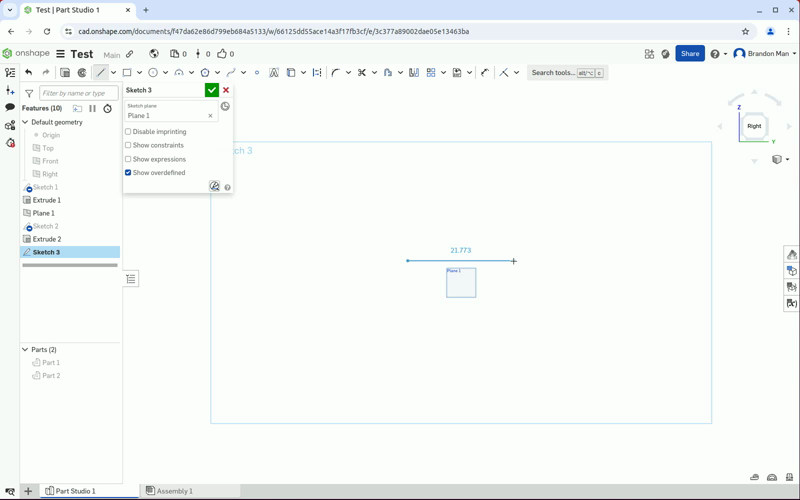
key_down(shift)
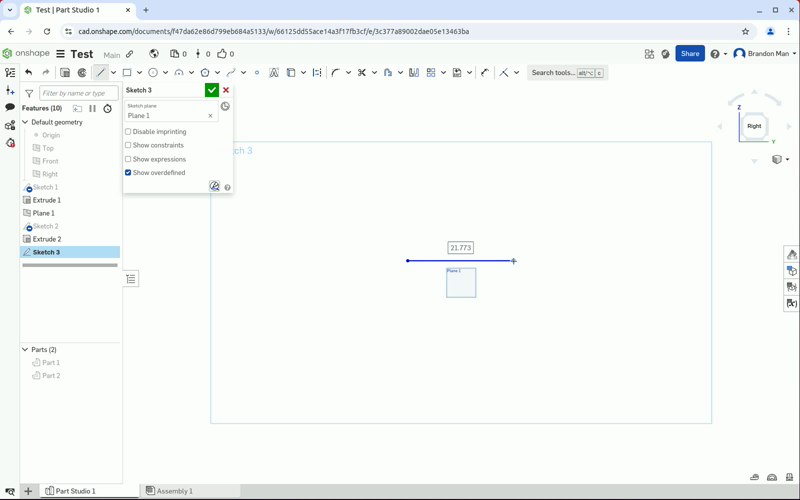
mouse_move(543, 260)
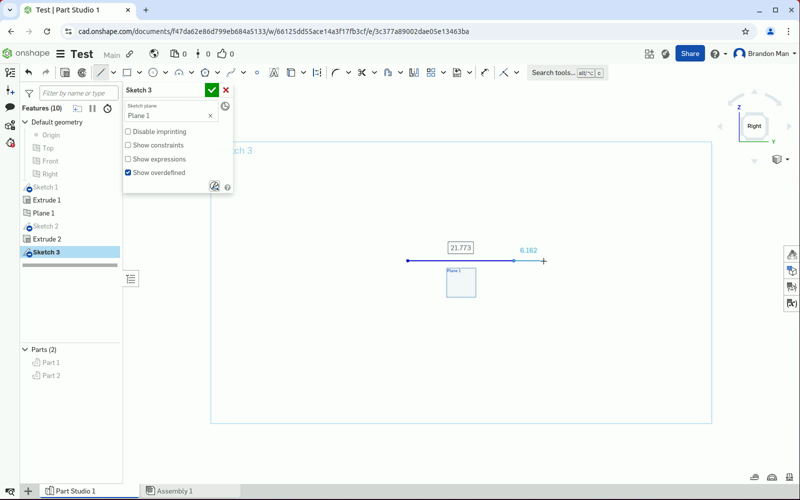
mouse_move(513, 257)
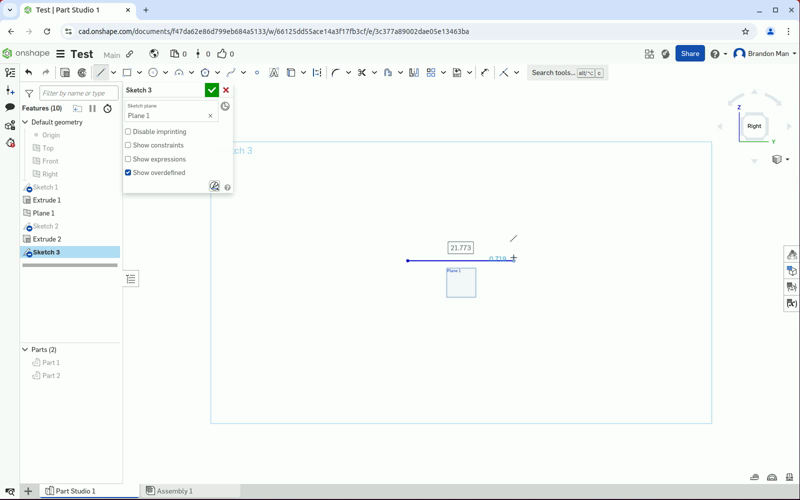
scroll(6)
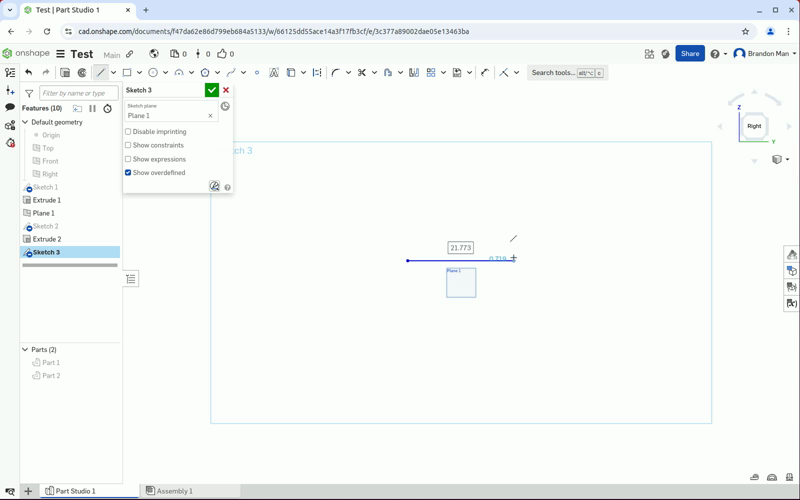
scroll(6)
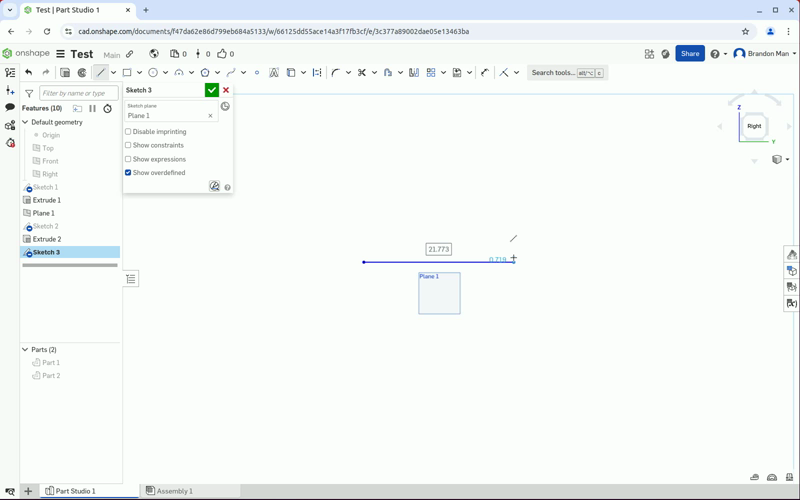
scroll(6)
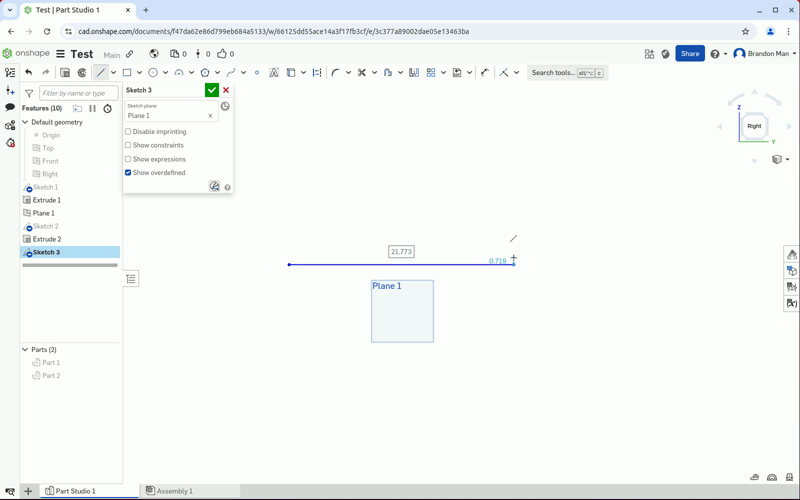
scroll(6)
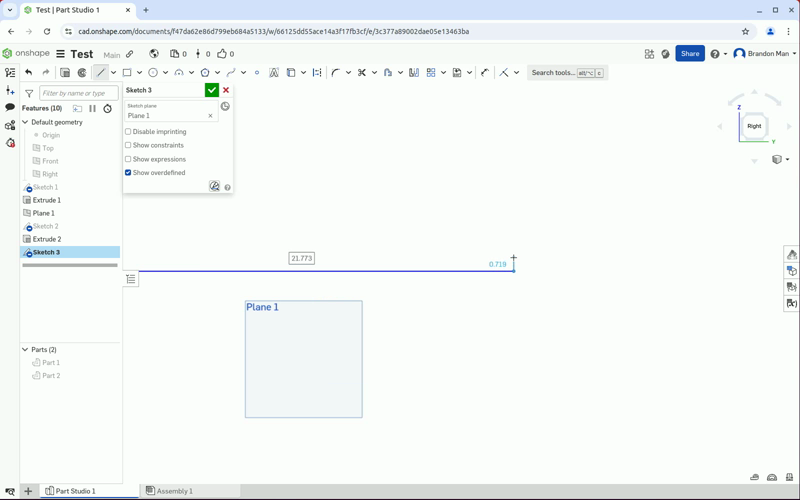
scroll(6)
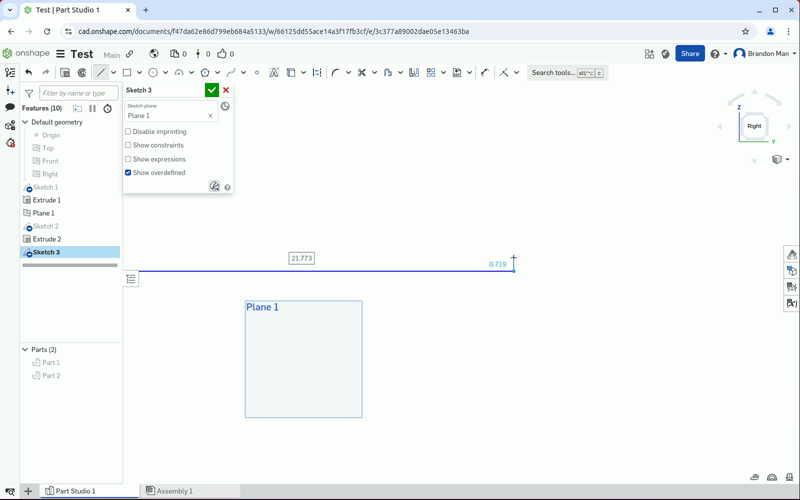
scroll(6)
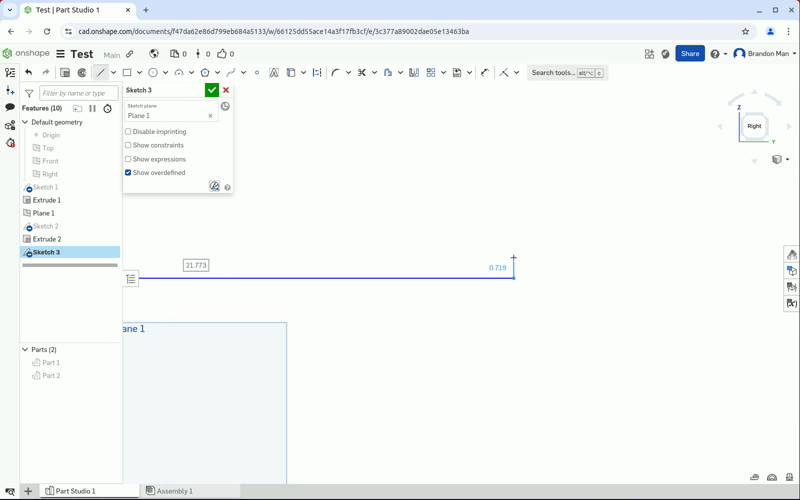
scroll(6)
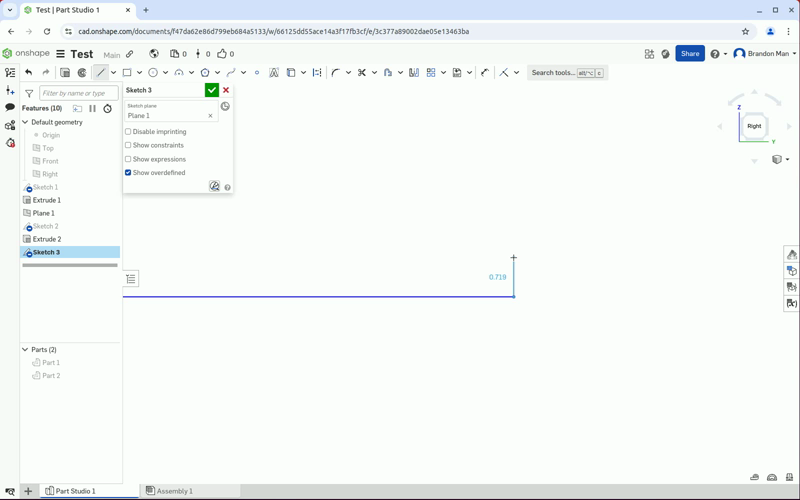
click(513, 257)
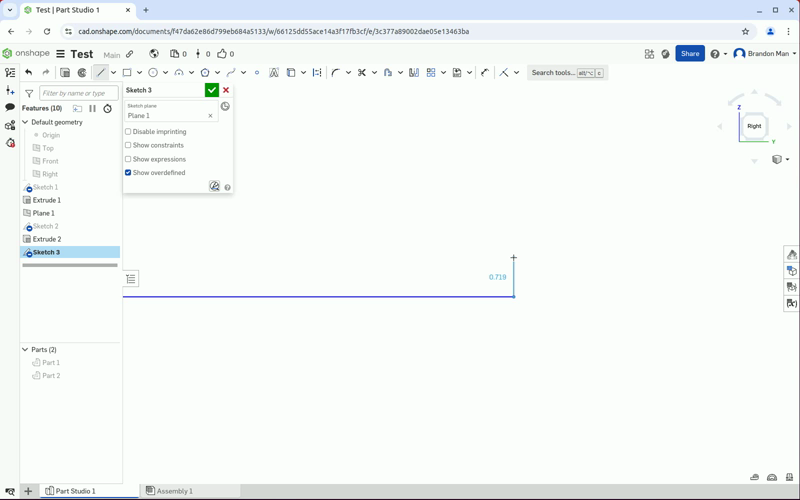
scroll(-6)
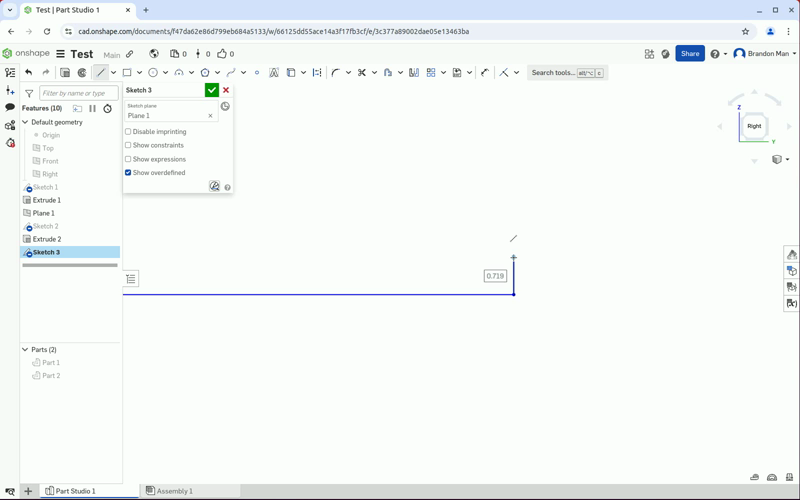
scroll(-6)
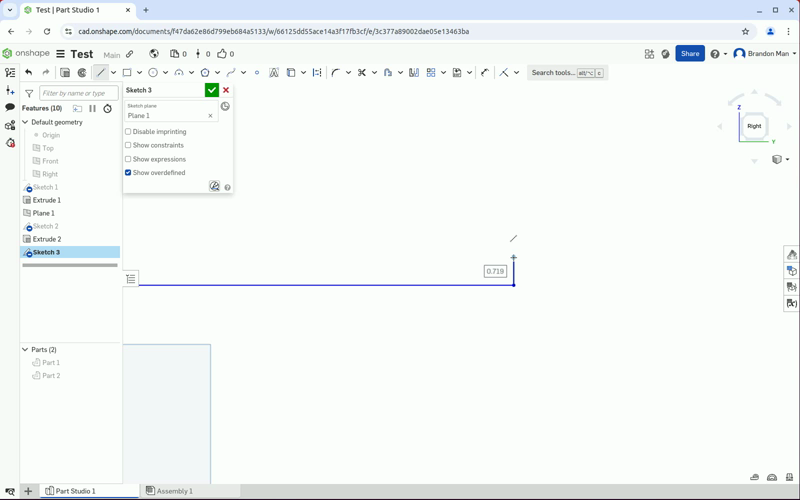
scroll(-6)
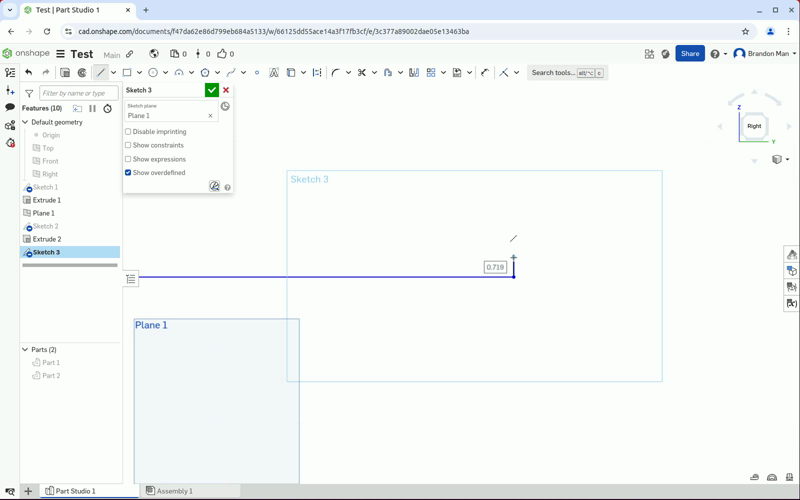
scroll(-6)
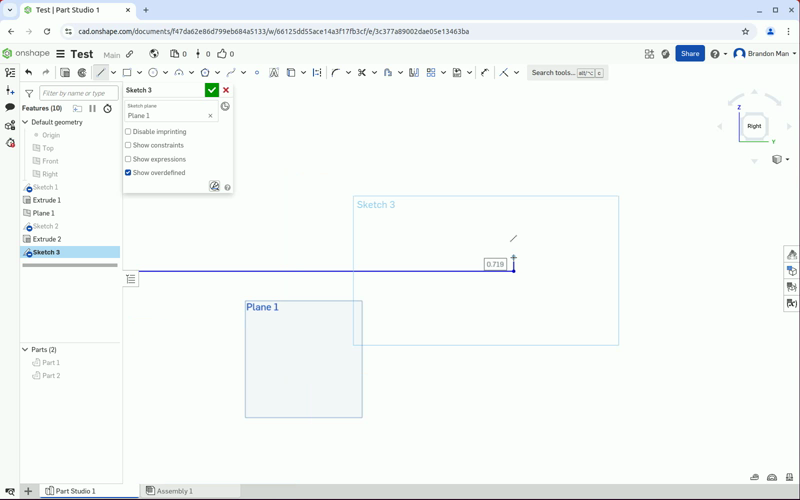
scroll(-6)
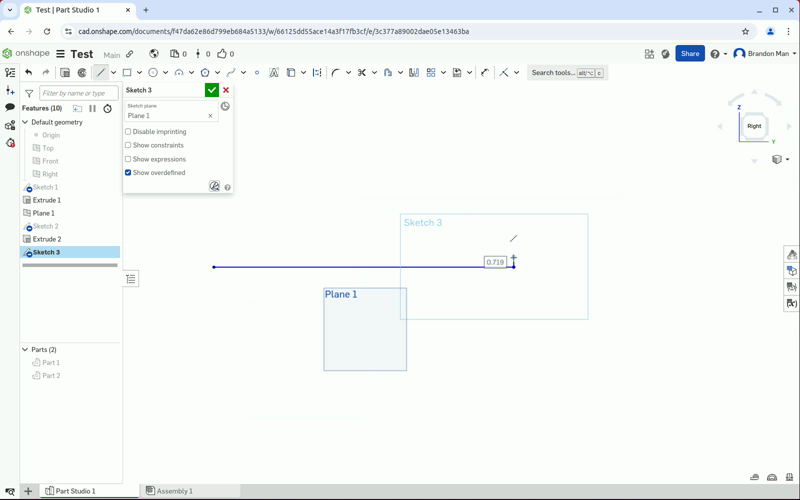
scroll(-6)
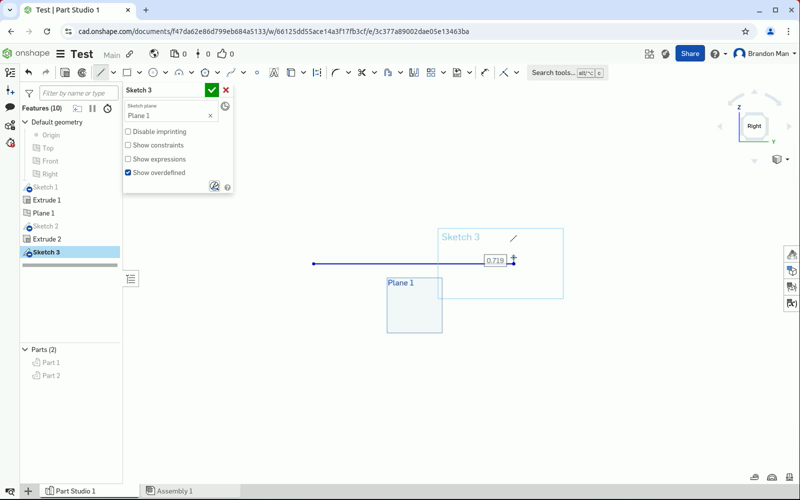
scroll(-6)
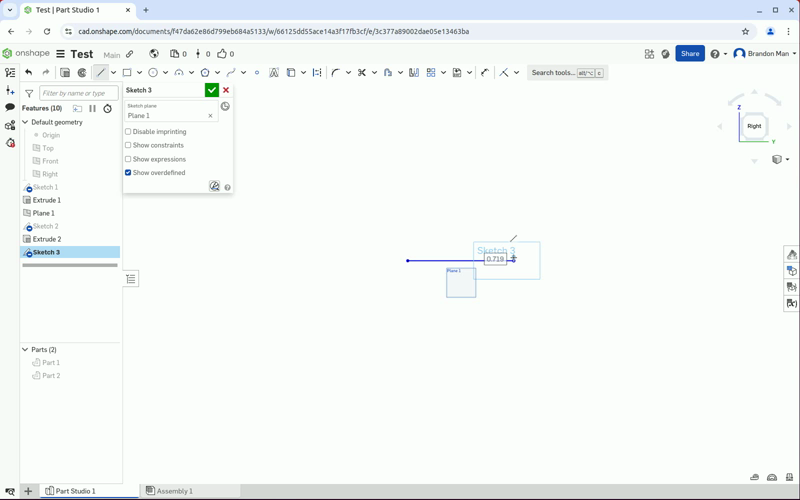
key_up(shift)
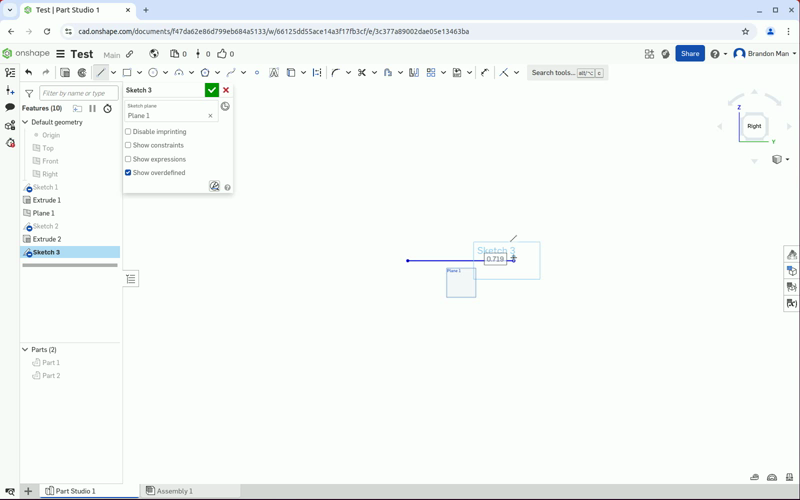
key_down(shift)
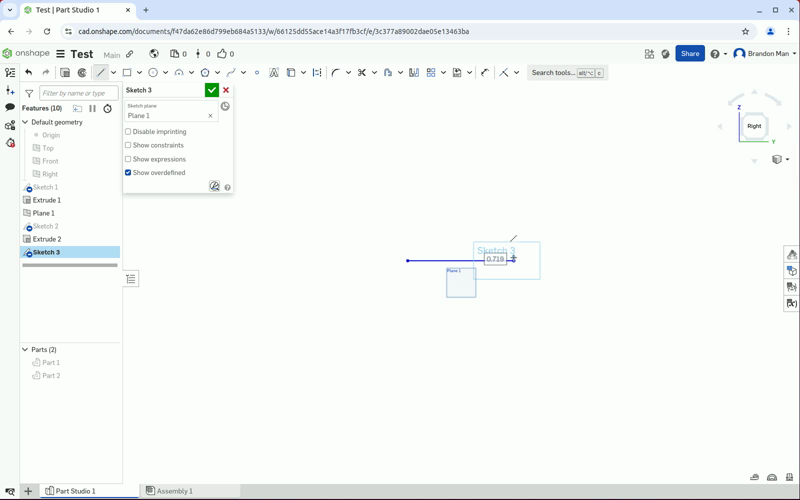
mouse_move(407, 257)
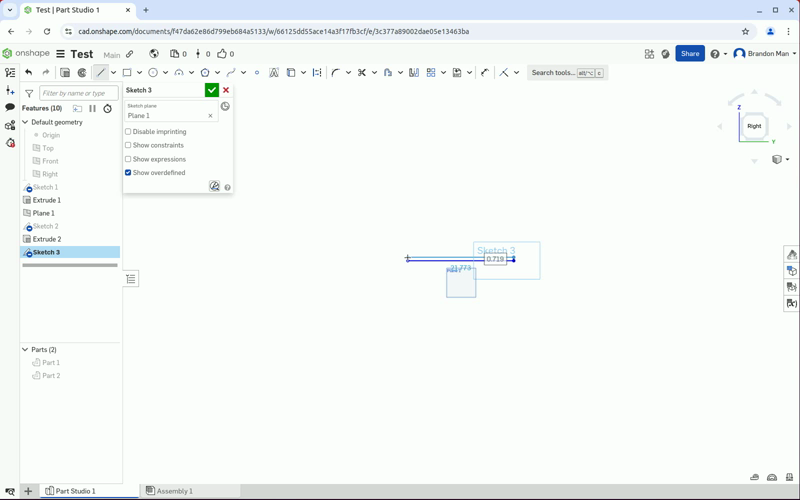
scroll(6)
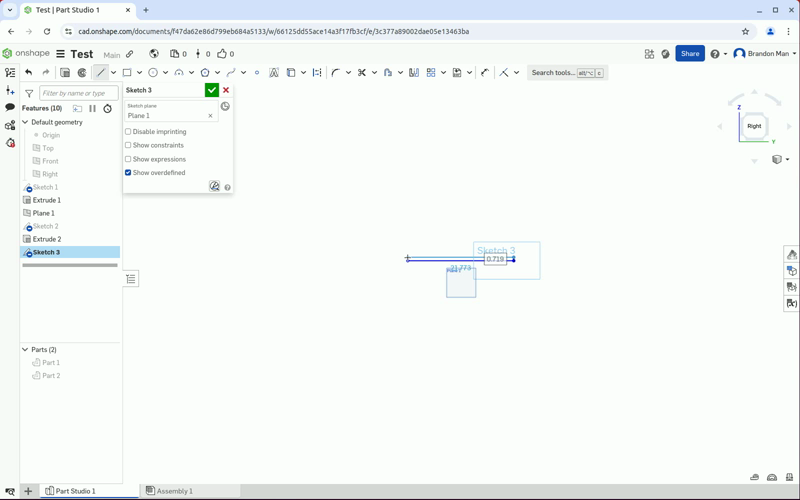
scroll(6)
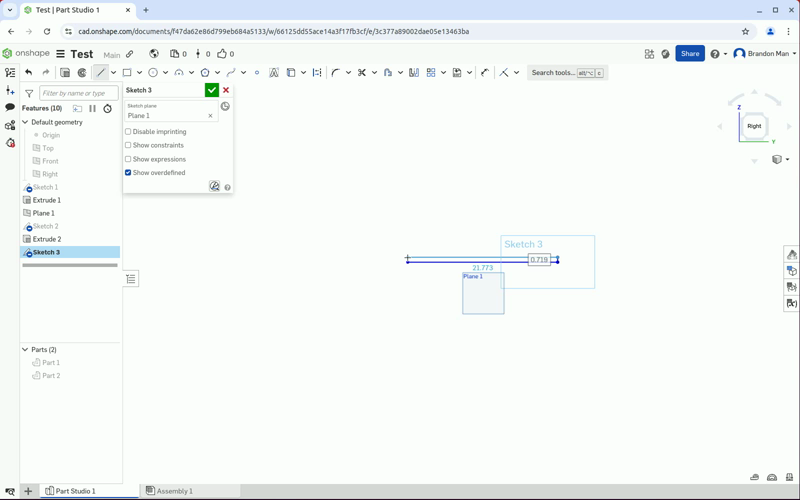
scroll(6)
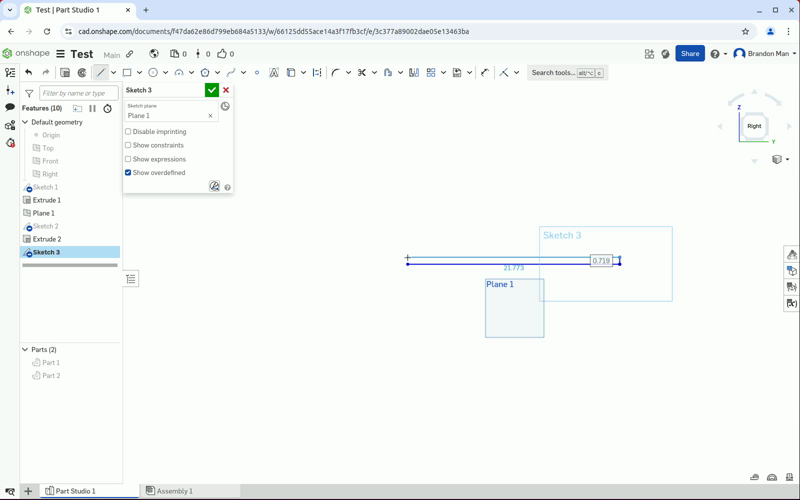
scroll(6)
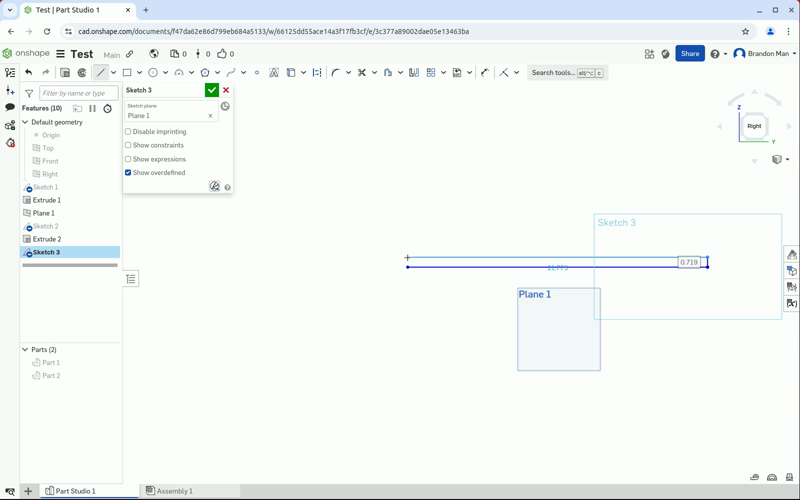
scroll(6)
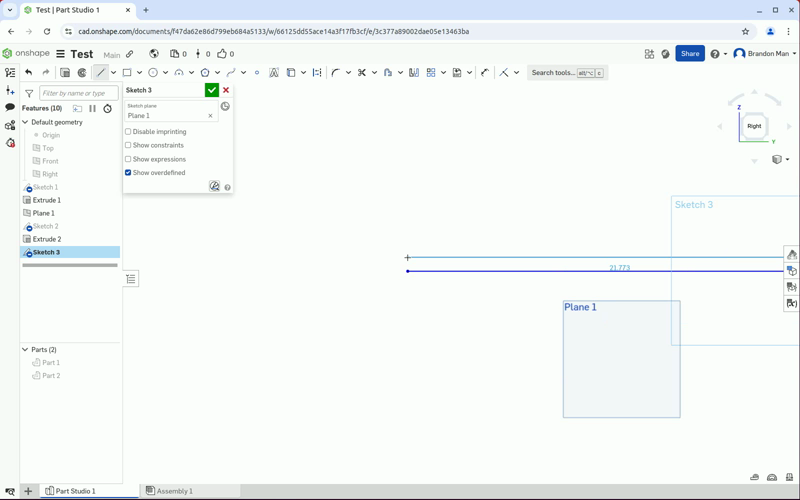
scroll(6)
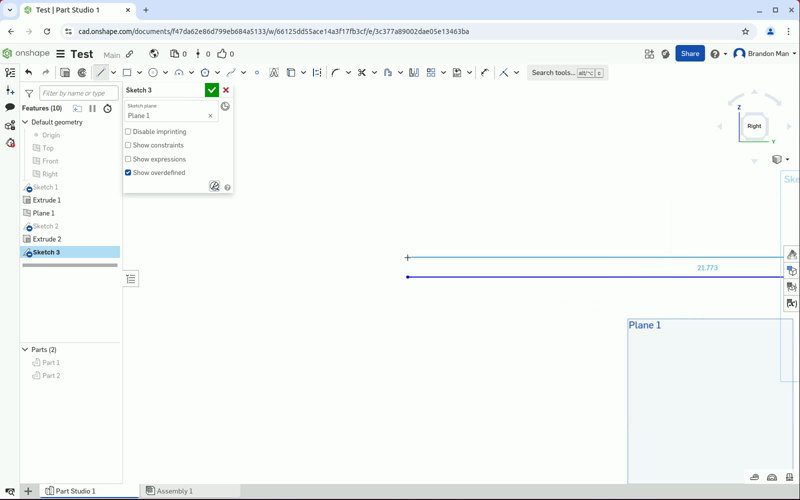
scroll(6)
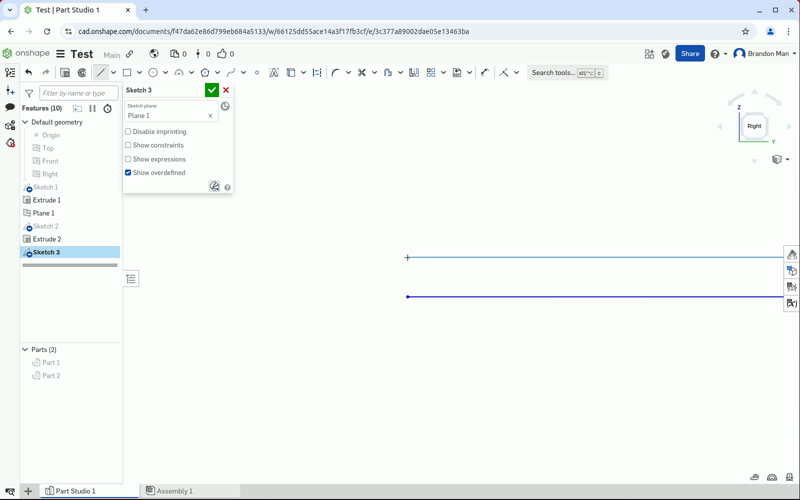
click(407, 257)
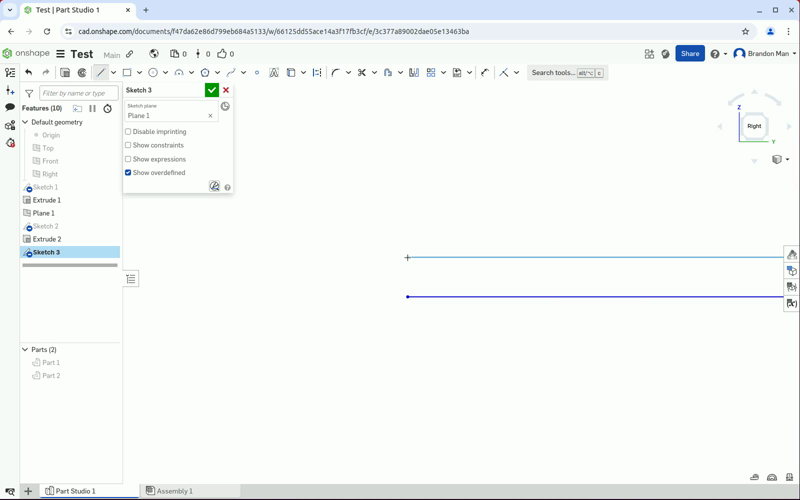
scroll(-6)
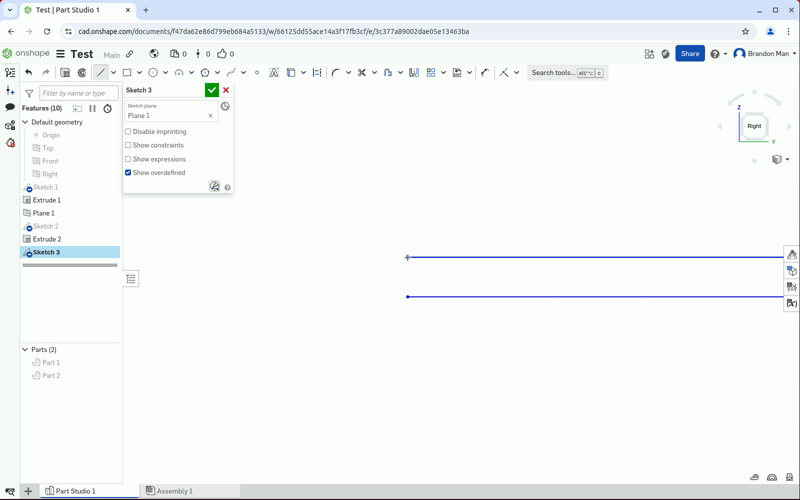
scroll(-6)
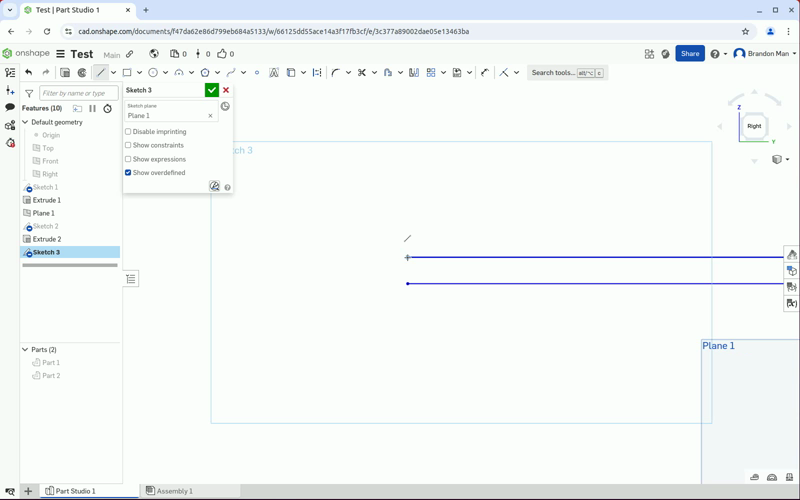
scroll(-6)
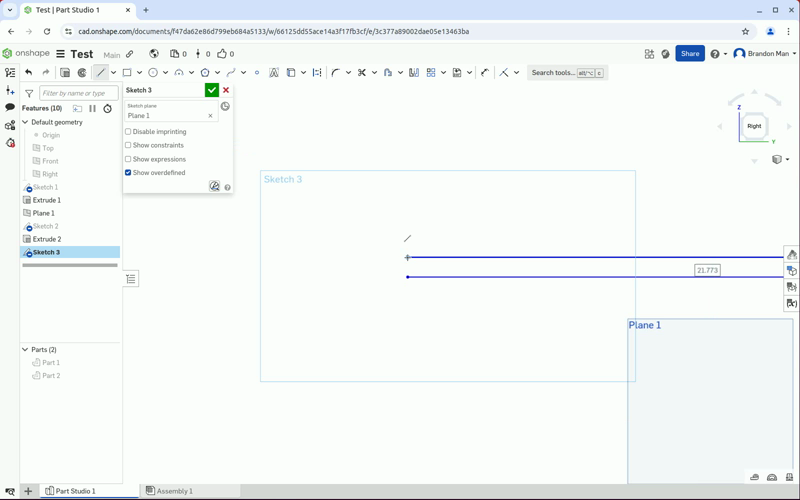
scroll(-6)
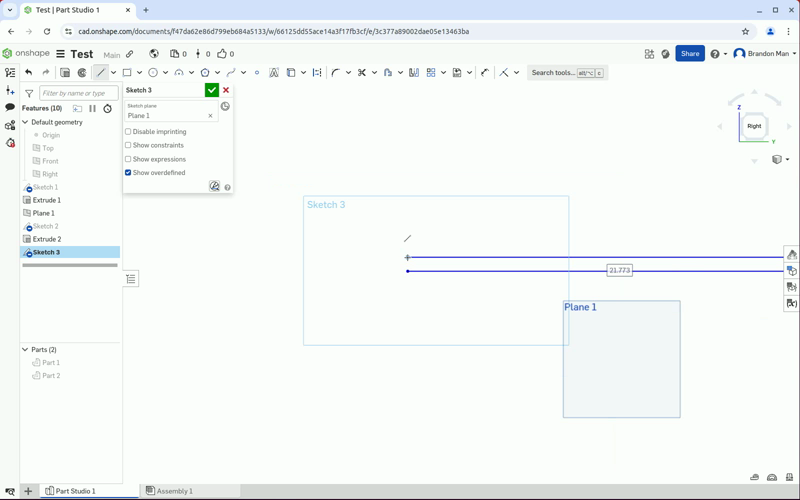
scroll(-6)
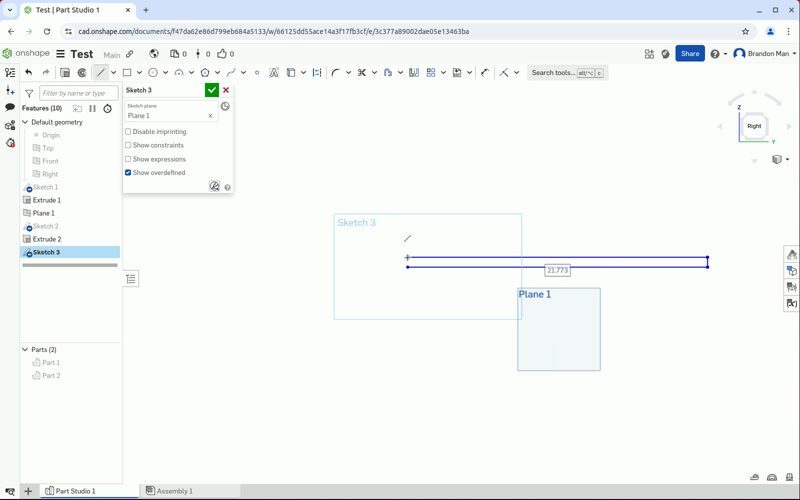
scroll(-6)
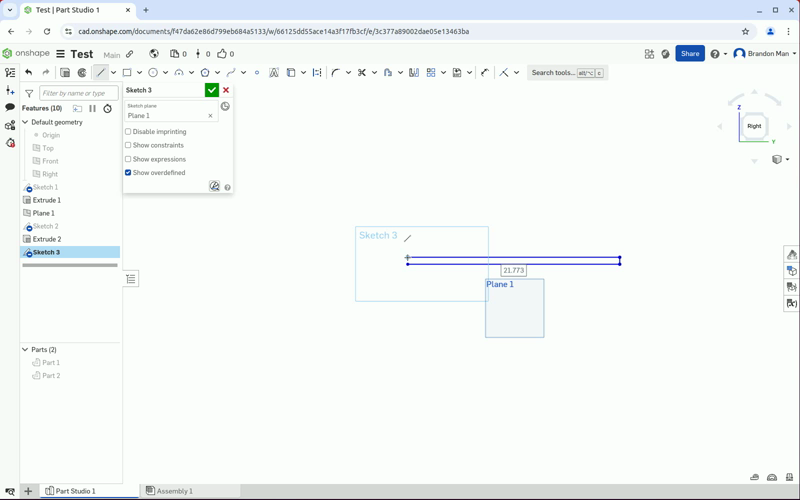
scroll(-6)
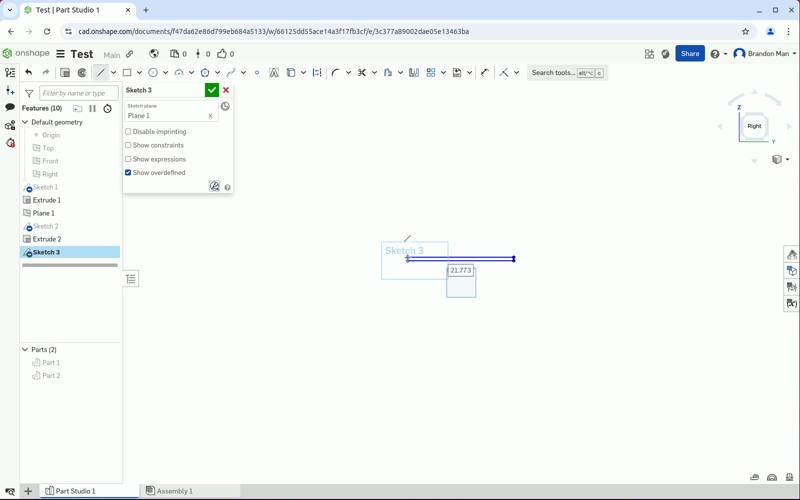
key_up(shift)
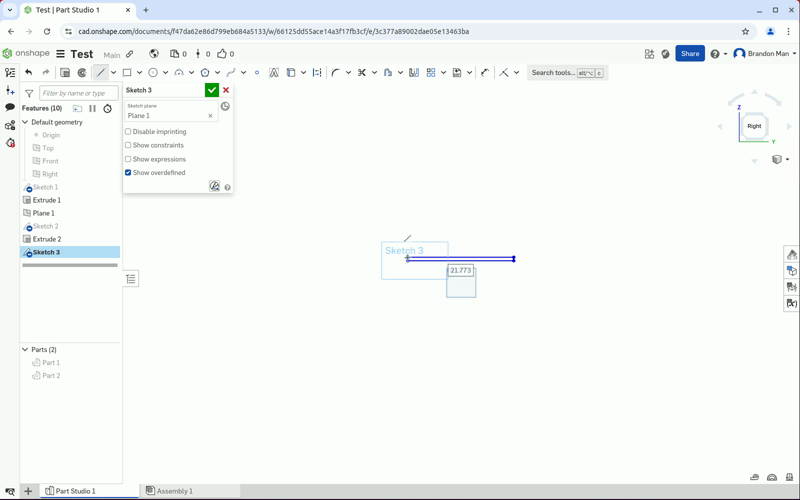
mouse_move(437, 257)
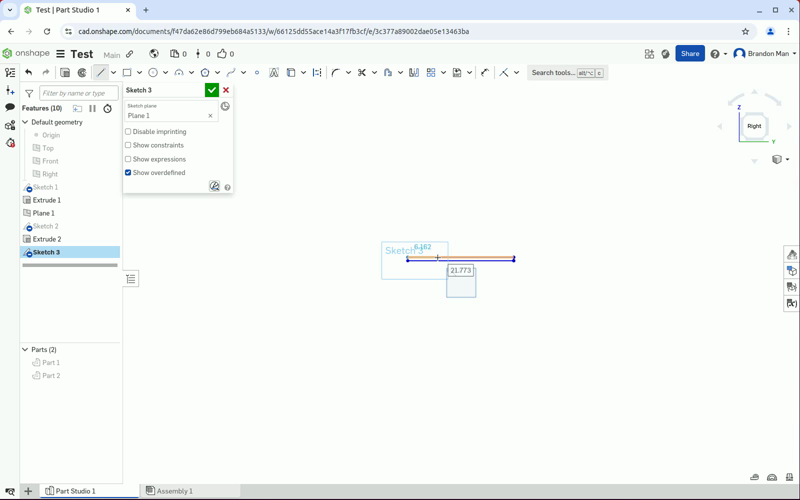
key_down(shift)
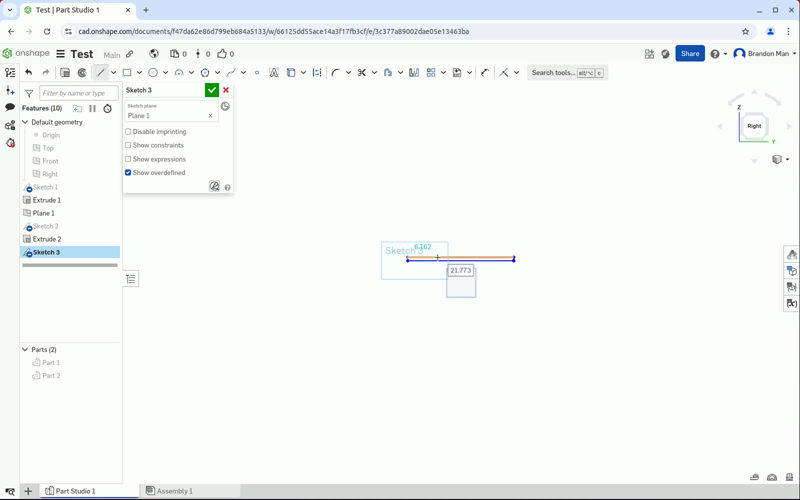
mouse_move(407, 260)
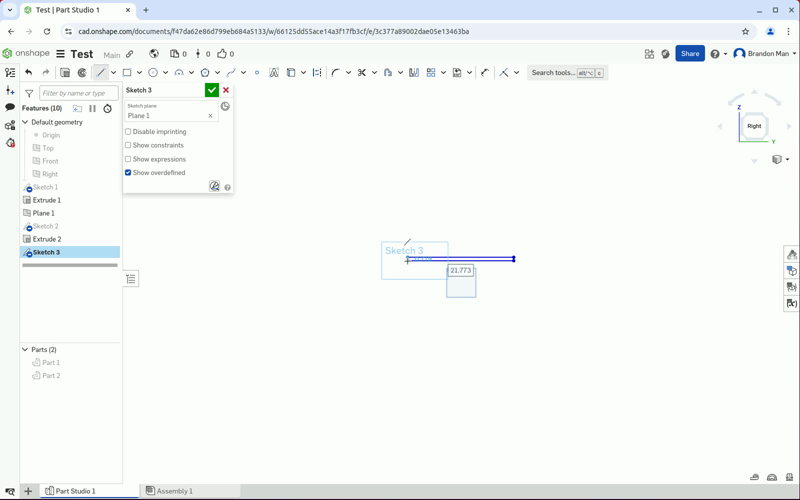
scroll(6)
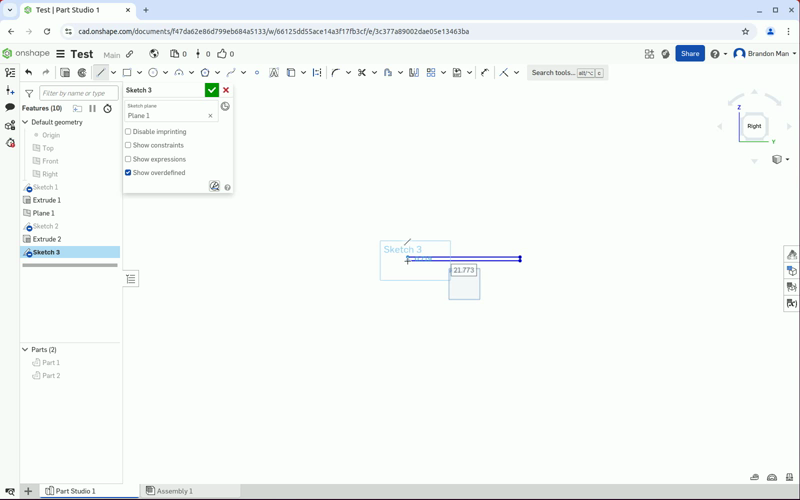
scroll(6)
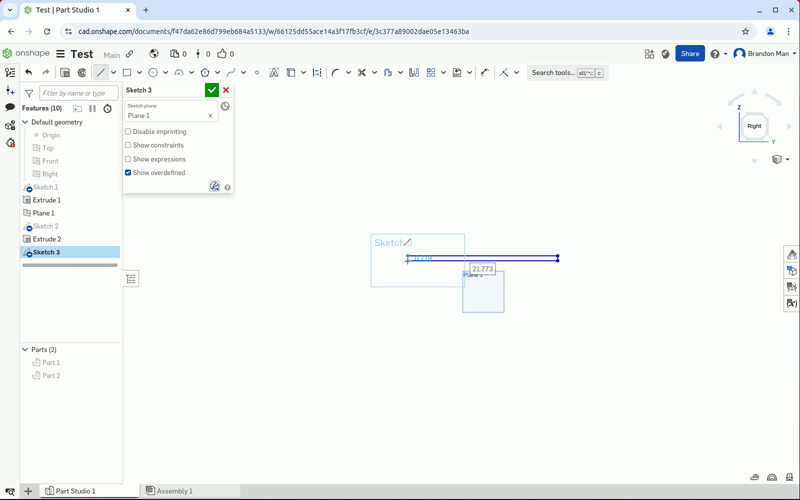
scroll(6)
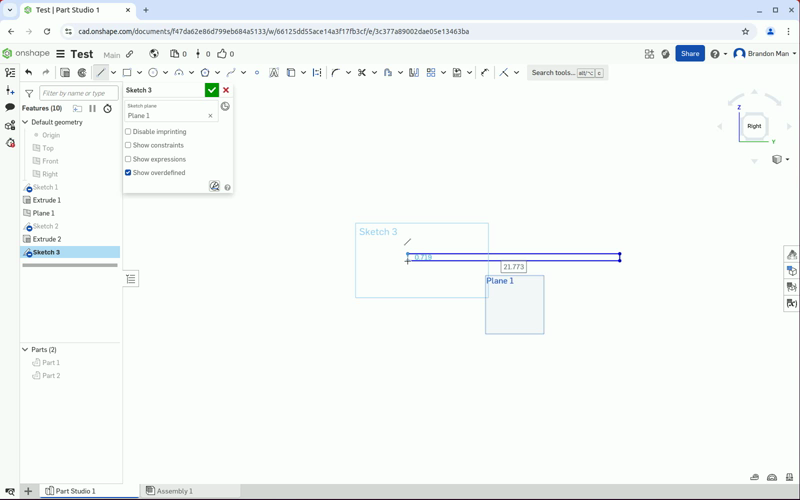
scroll(6)
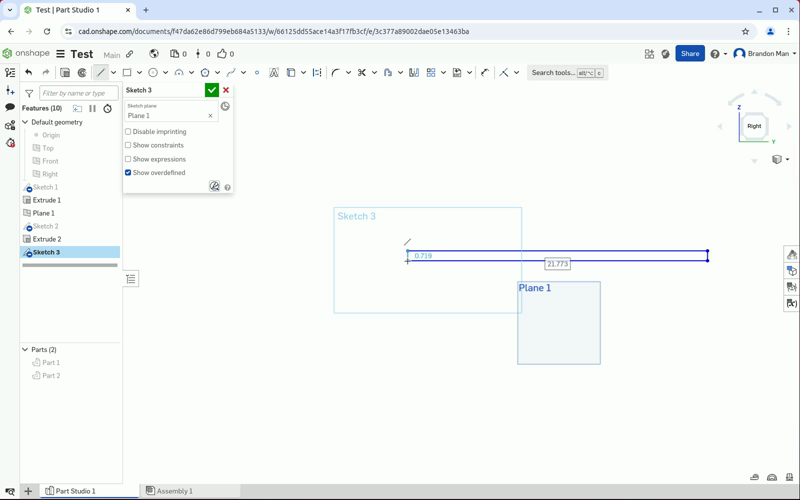
scroll(6)
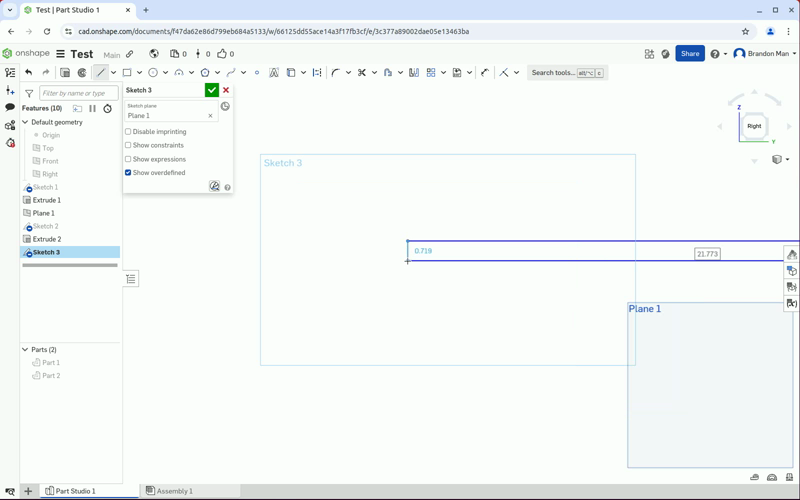
scroll(6)
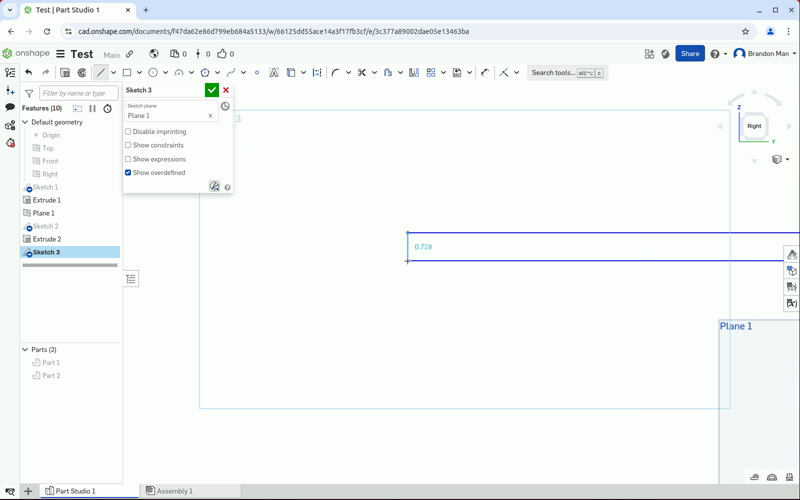
scroll(6)
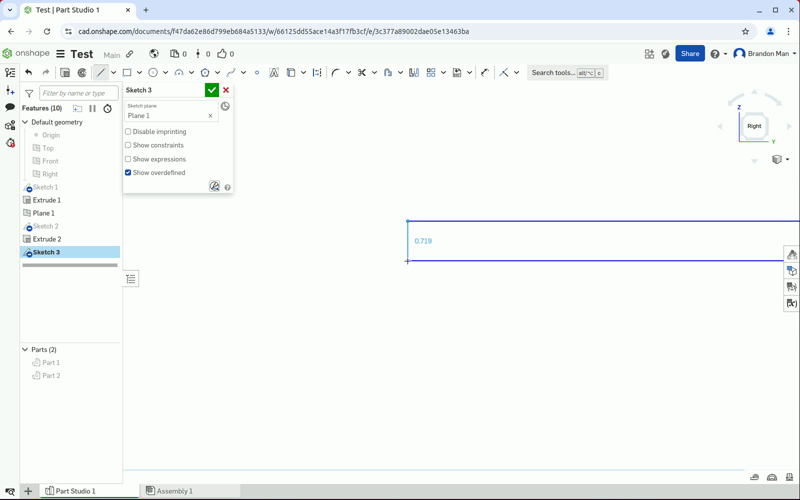
key_up(shift)
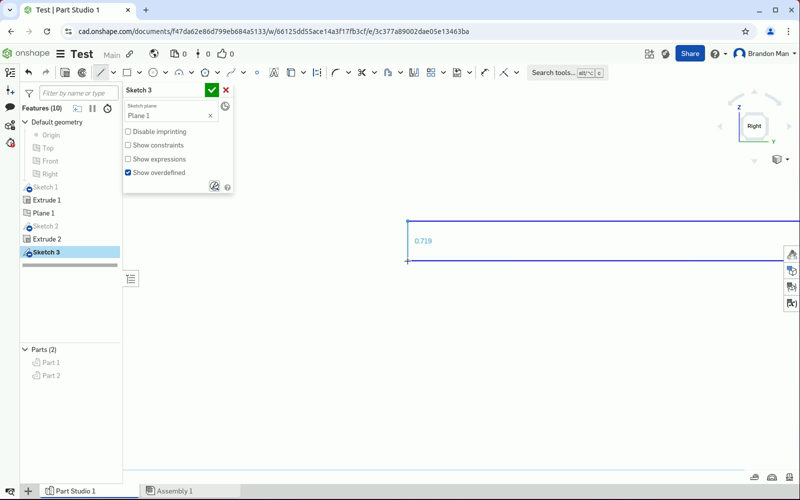
click(407, 260)
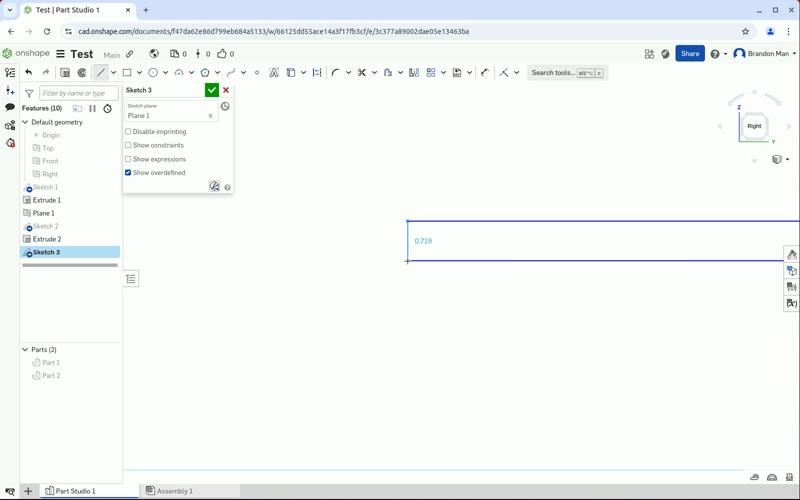
scroll(-6)
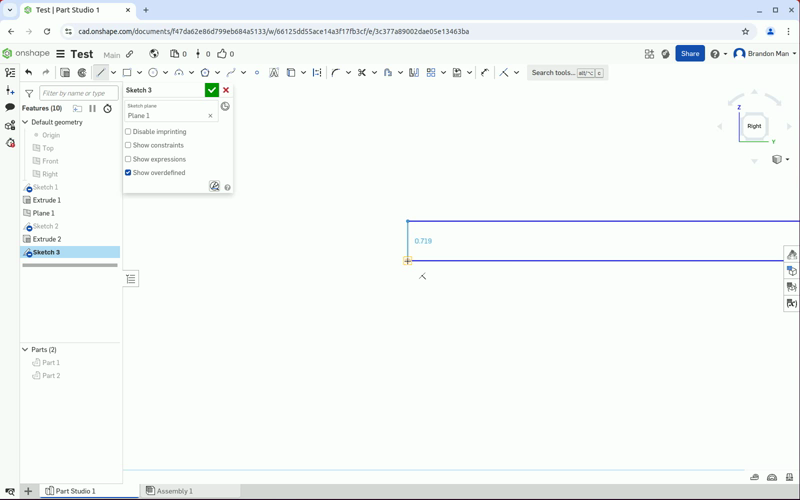
scroll(-6)
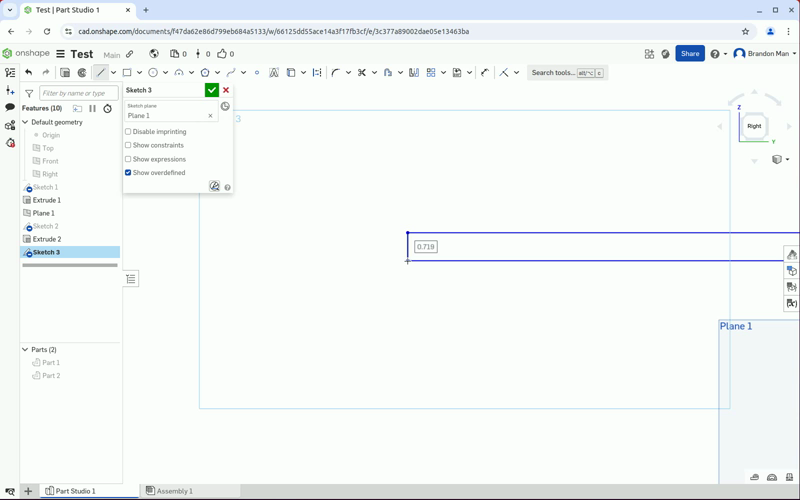
scroll(-6)
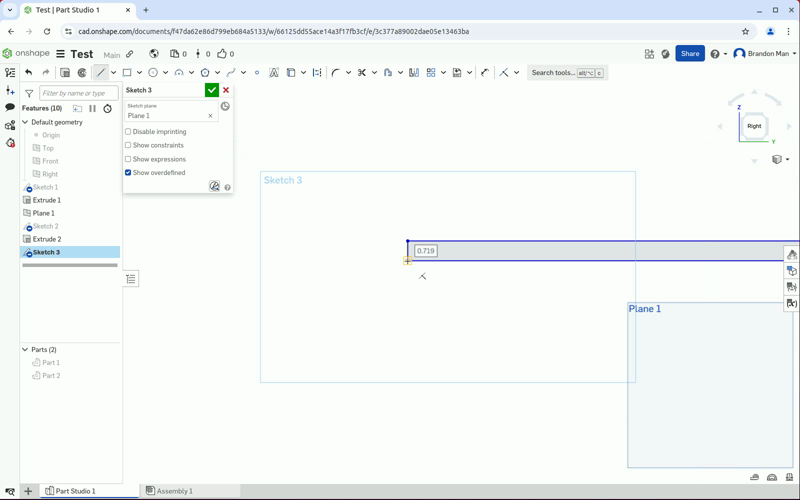
scroll(-6)
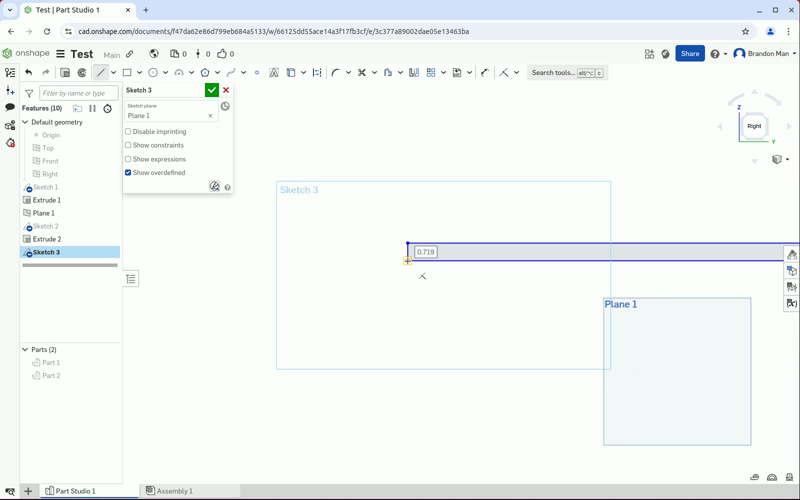
scroll(-6)
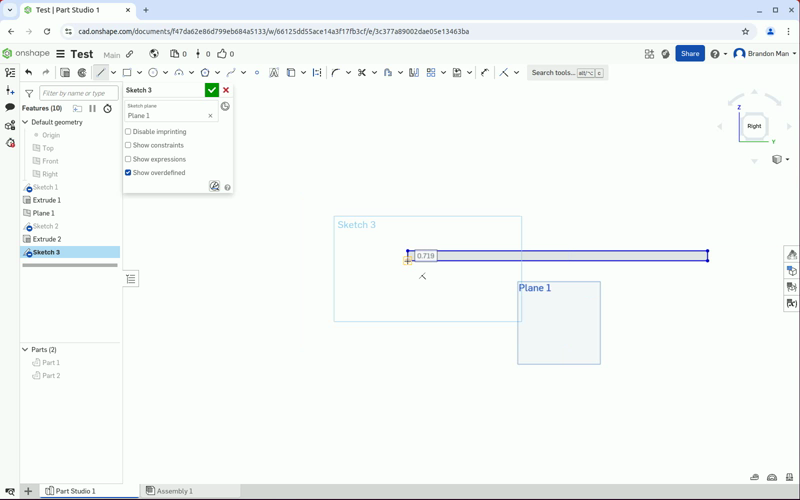
scroll(-6)
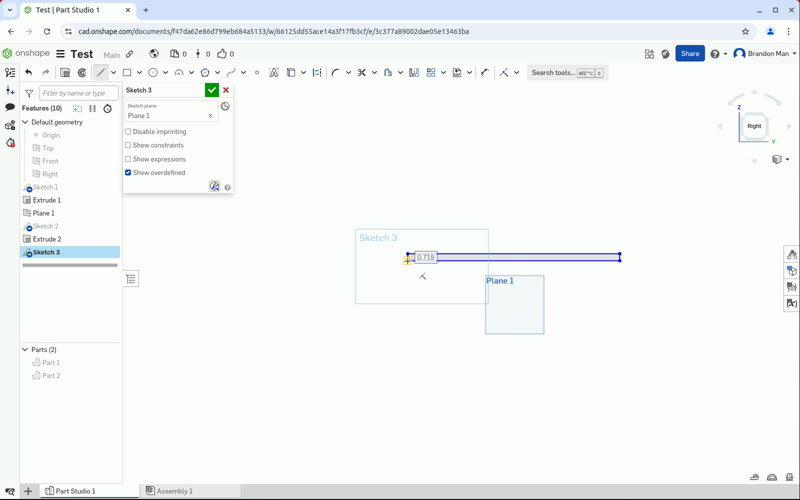
scroll(-6)
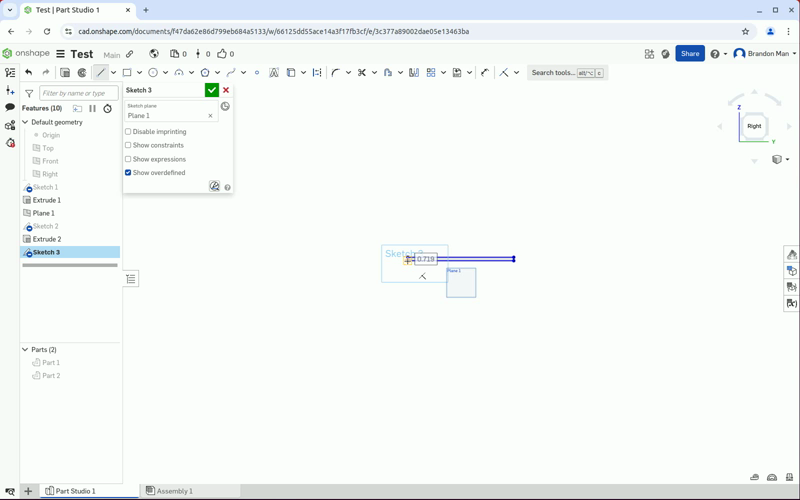
key(esc)
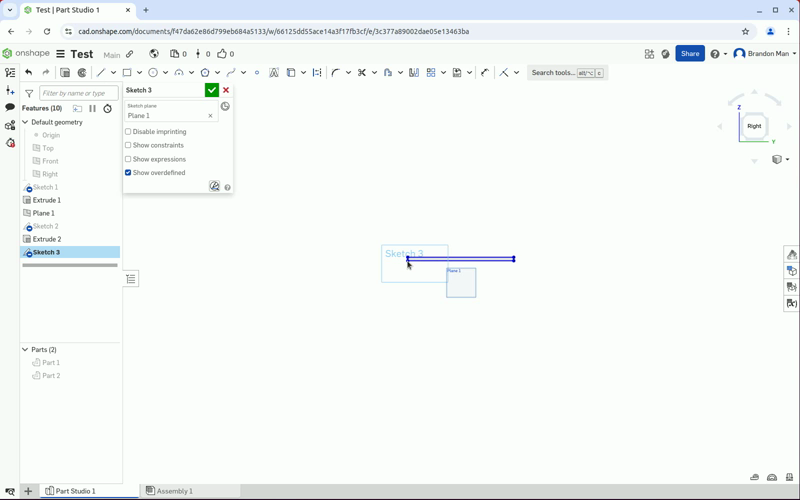
mouse_move(410, 260)
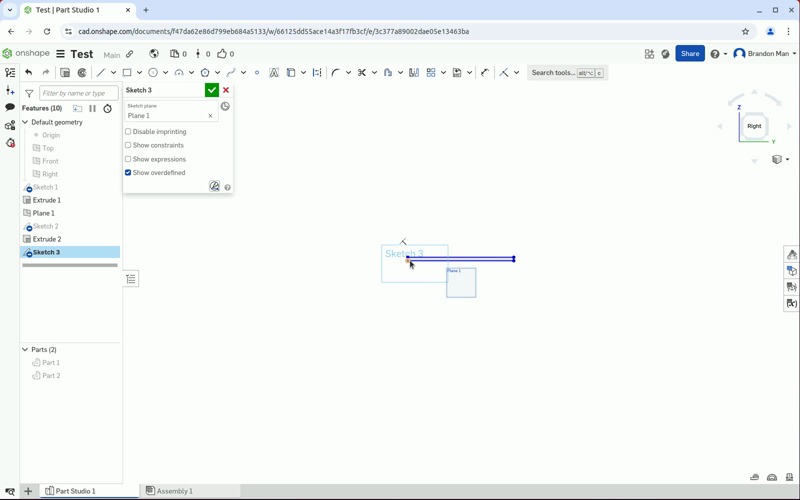
scroll(6)
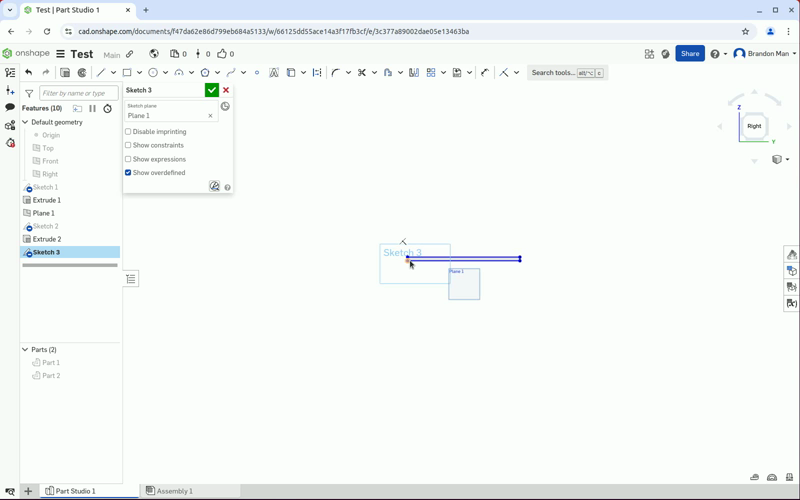
scroll(6)
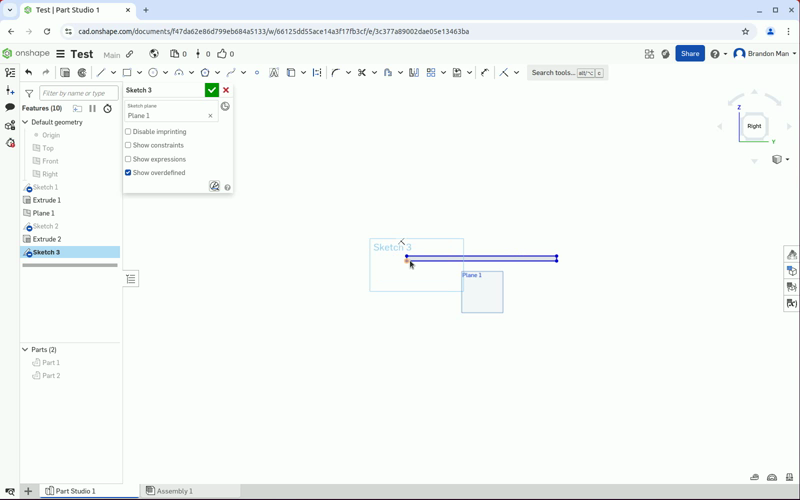
scroll(6)
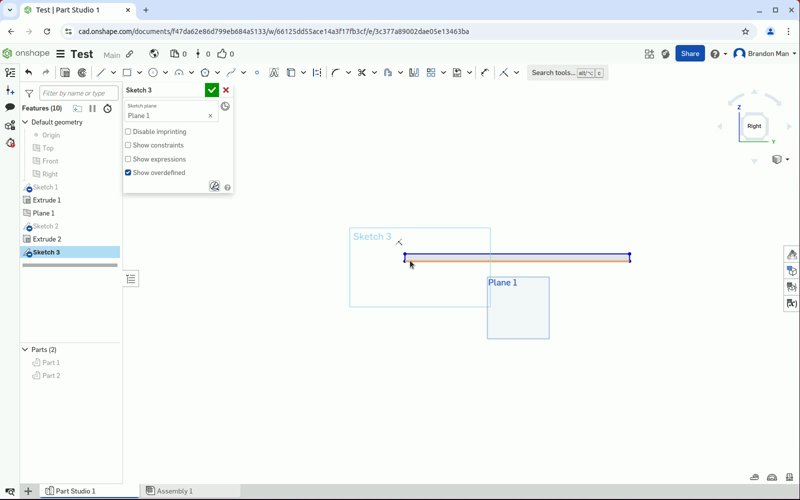
scroll(6)
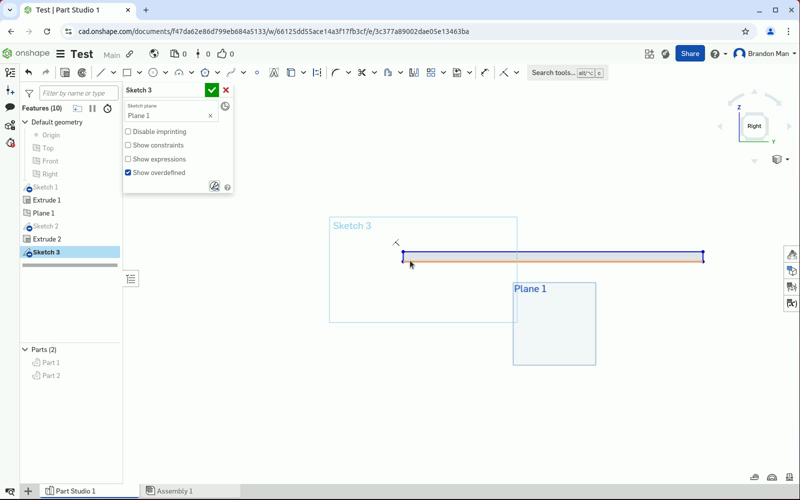
scroll(6)
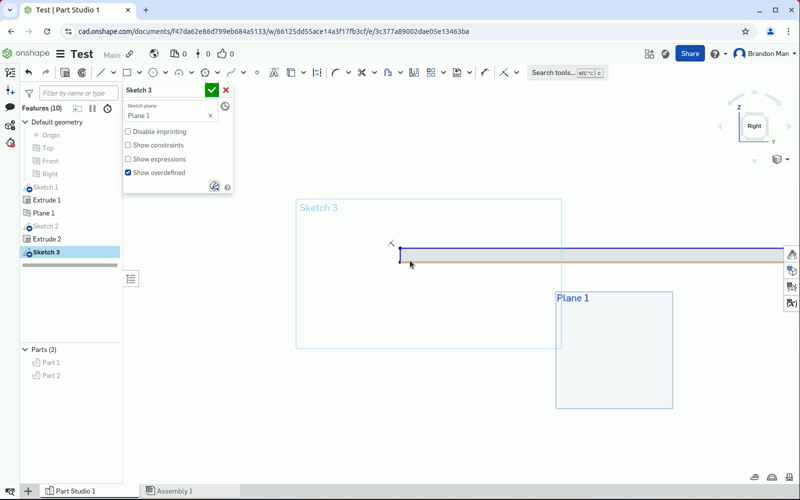
scroll(6)
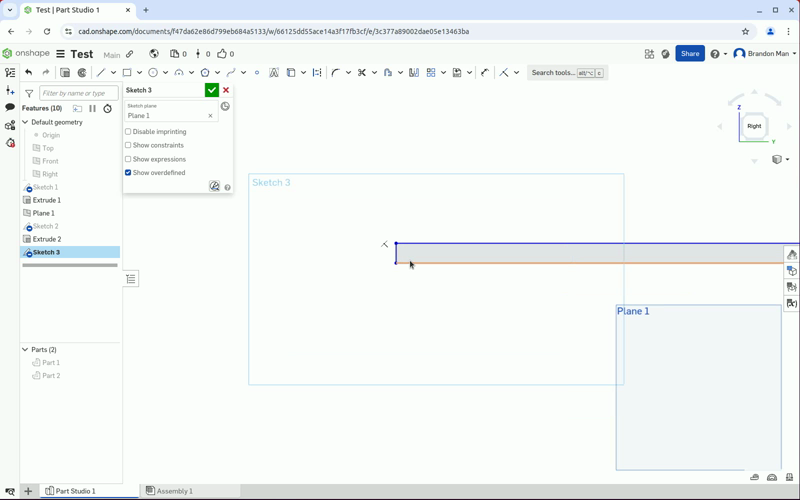
scroll(6)
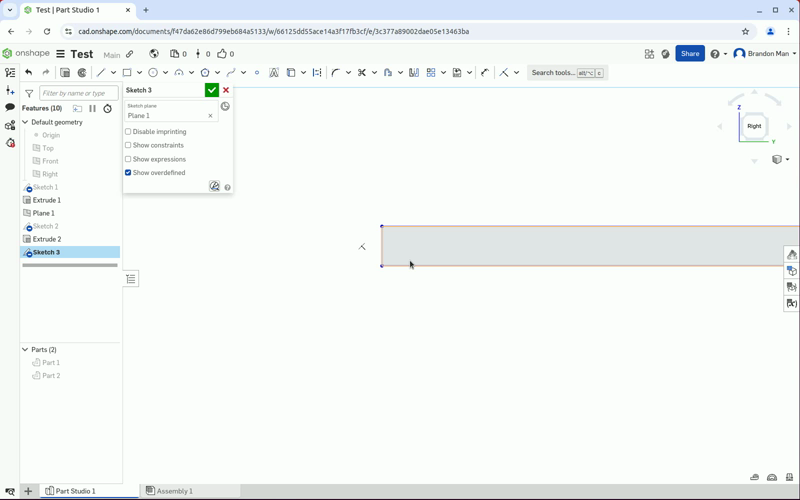
click(410, 260)
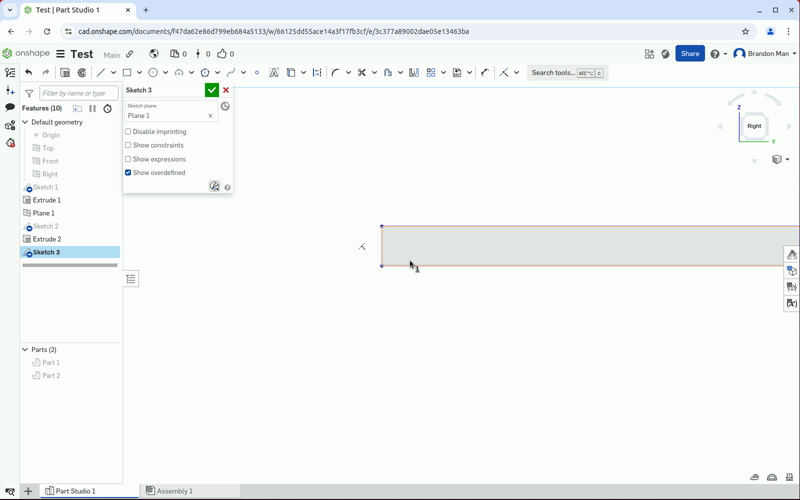
scroll(-6)
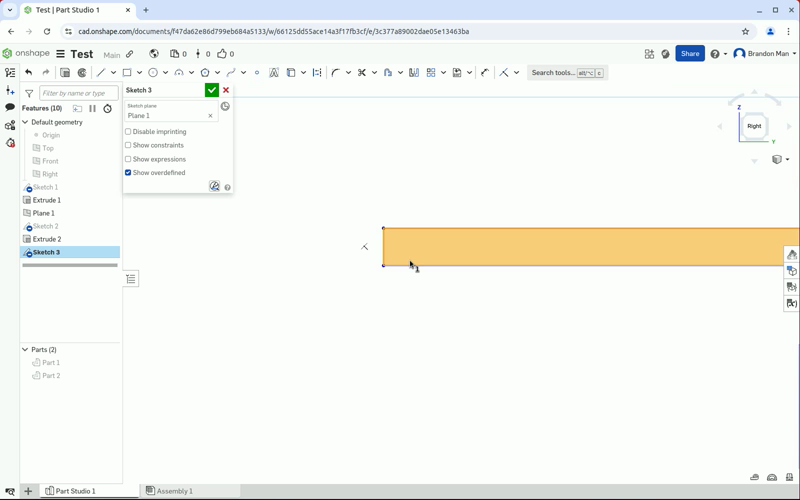
scroll(-6)
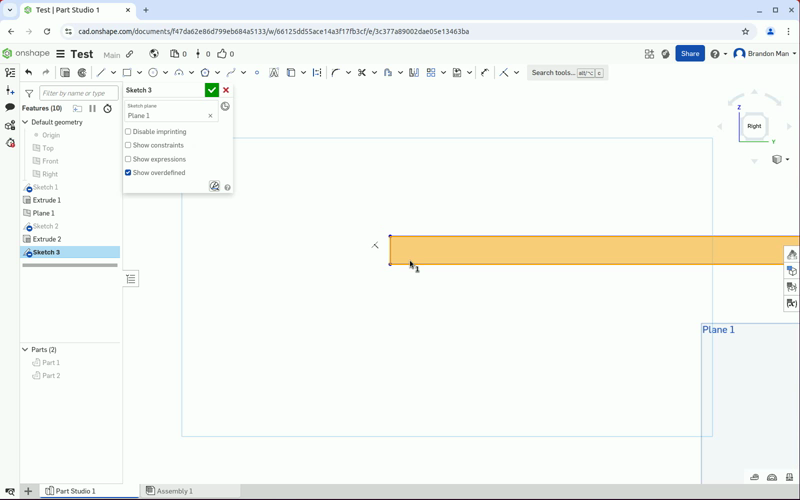
scroll(-6)
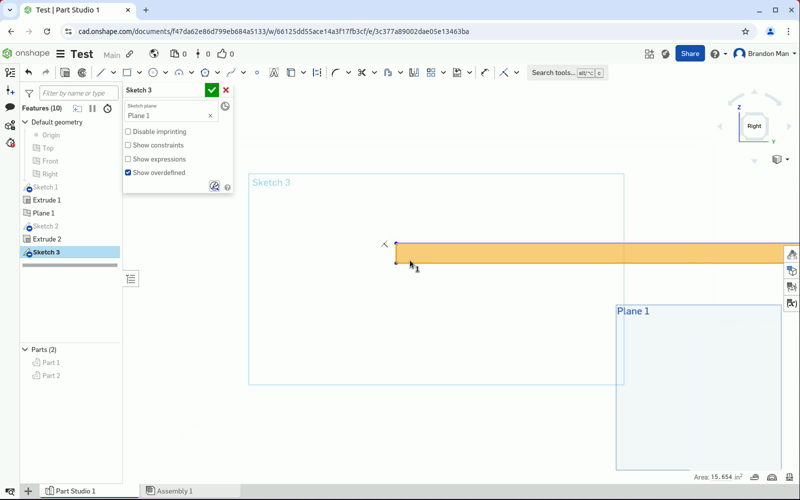
scroll(-6)
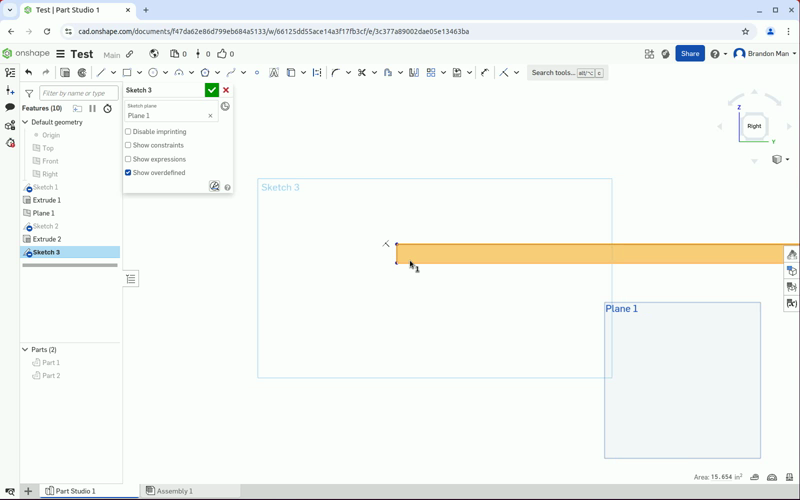
scroll(-6)
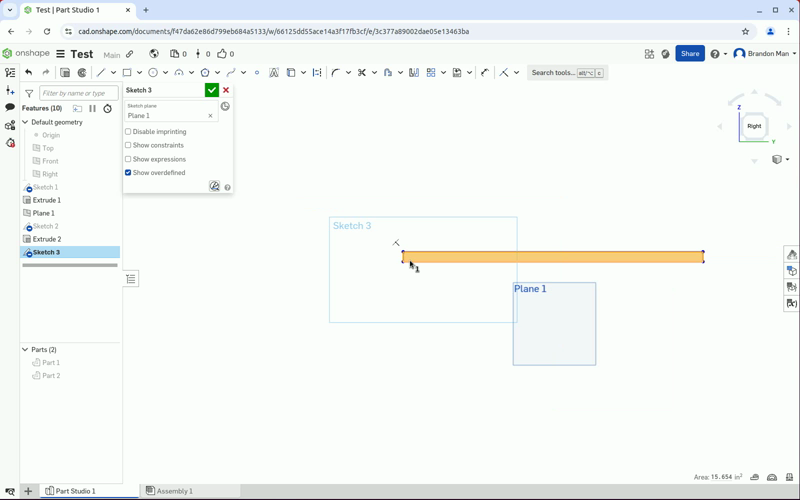
scroll(-6)
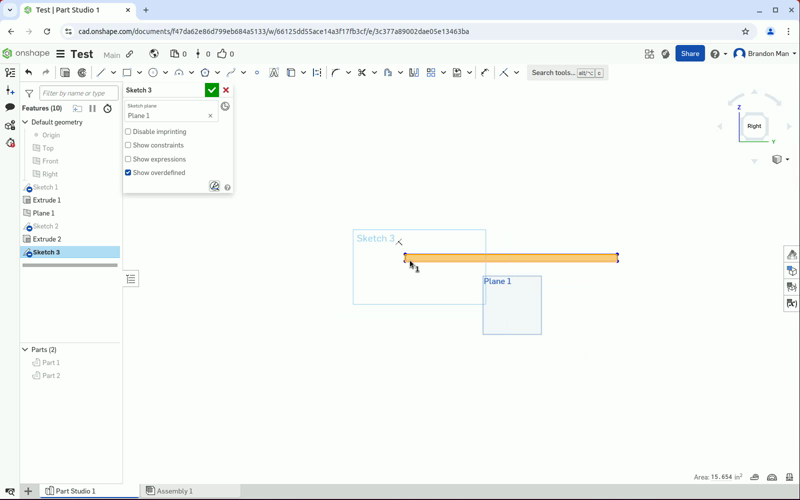
scroll(-6)
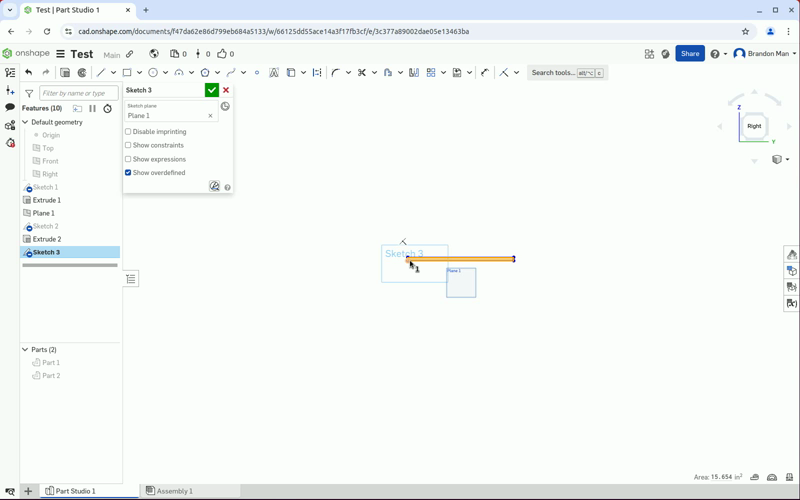
mouse_move(73, 352)
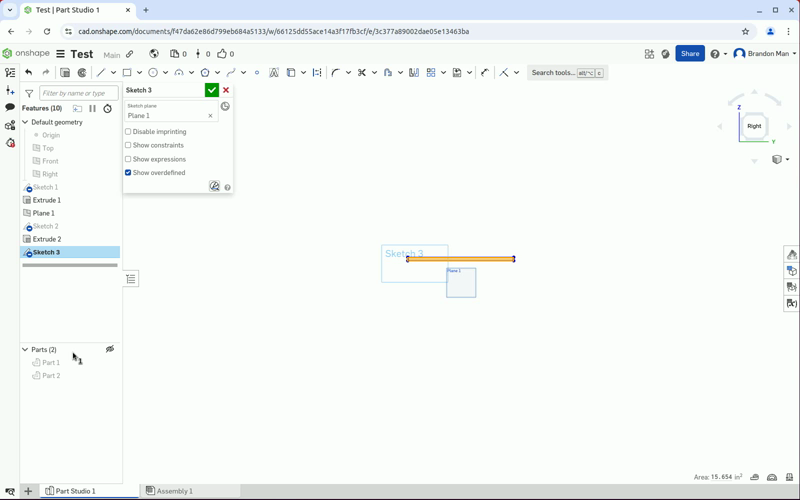
key(shift+y)
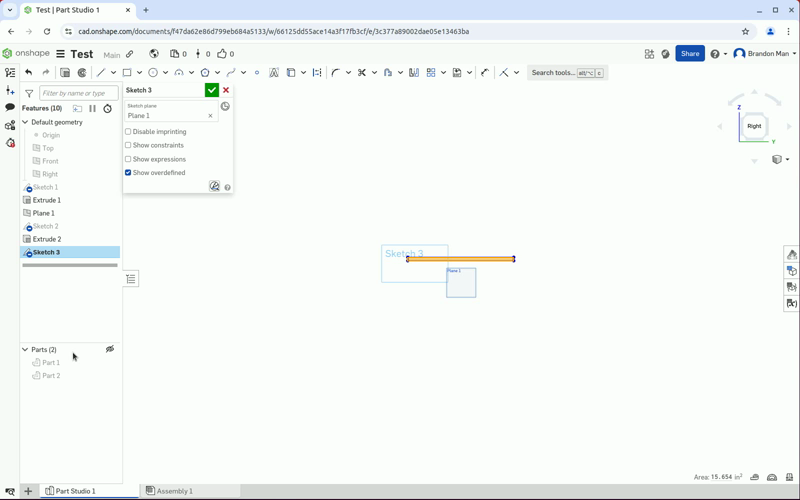
key(shift+e)
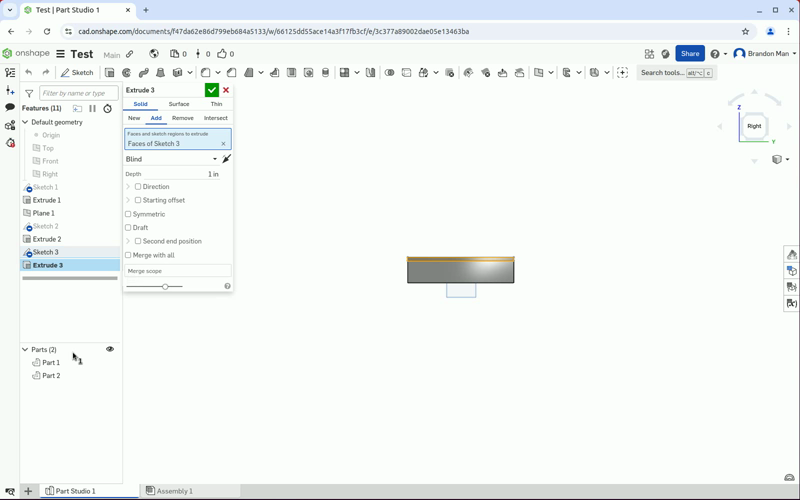
mouse_move(143, 106)
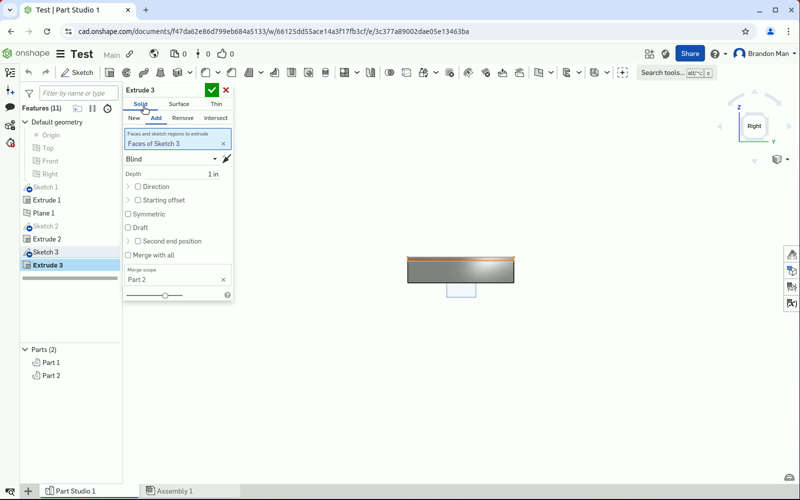
click(143, 106)
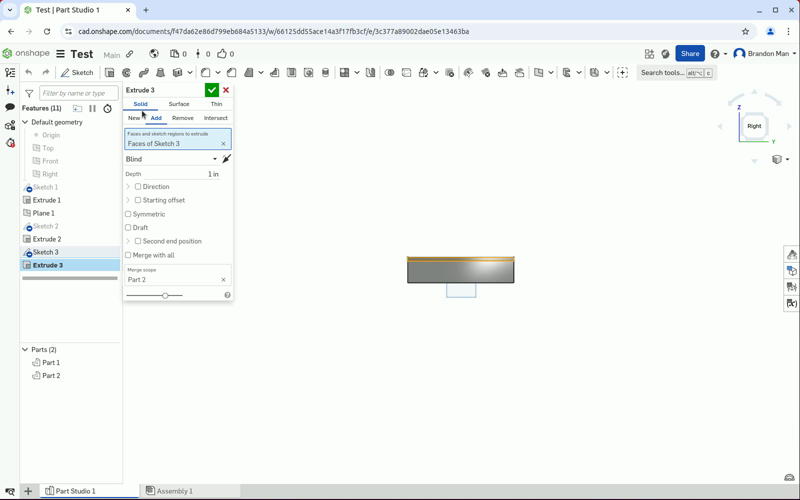
mouse_move(137, 120)
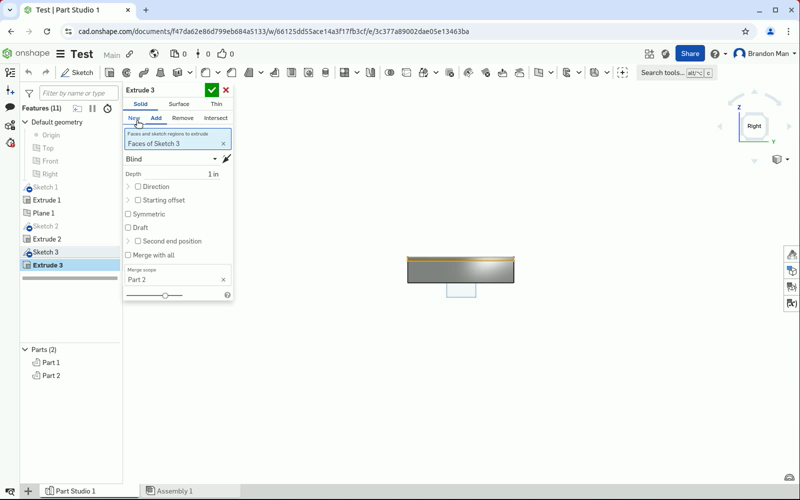
click(137, 120)
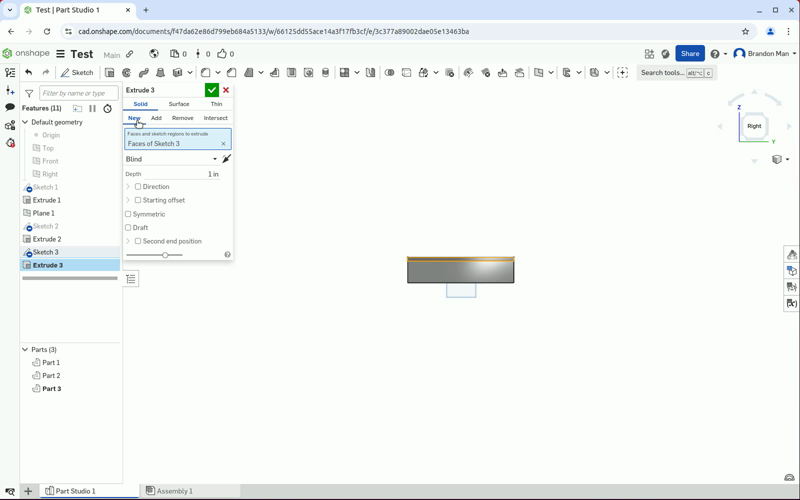
key(tab, 4)
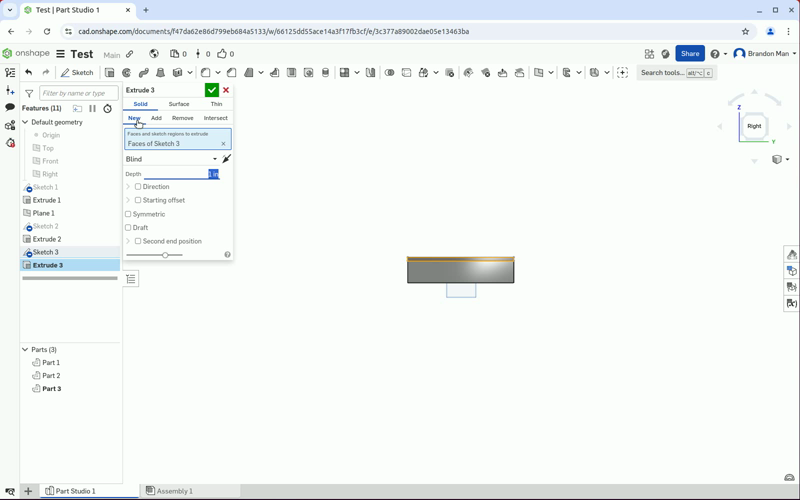
text(0.722)
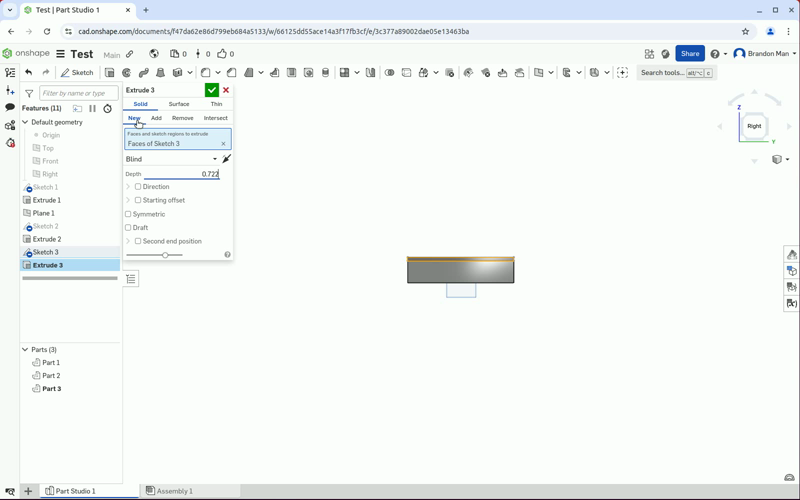
key(enter)
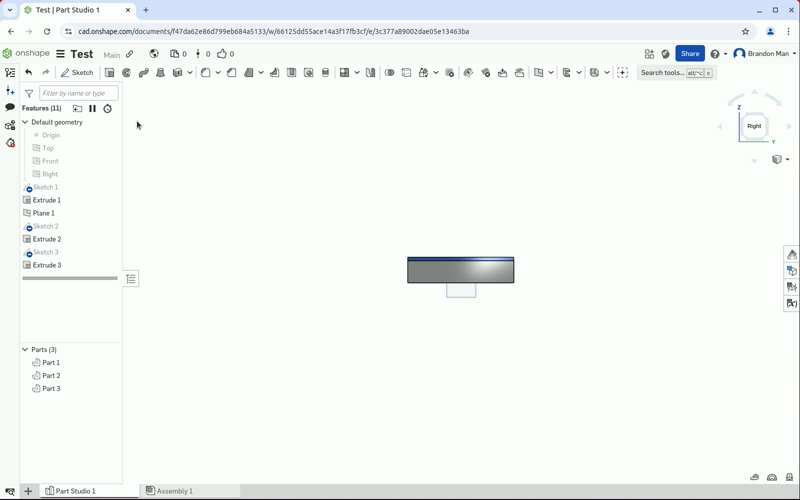
key(shift+h)
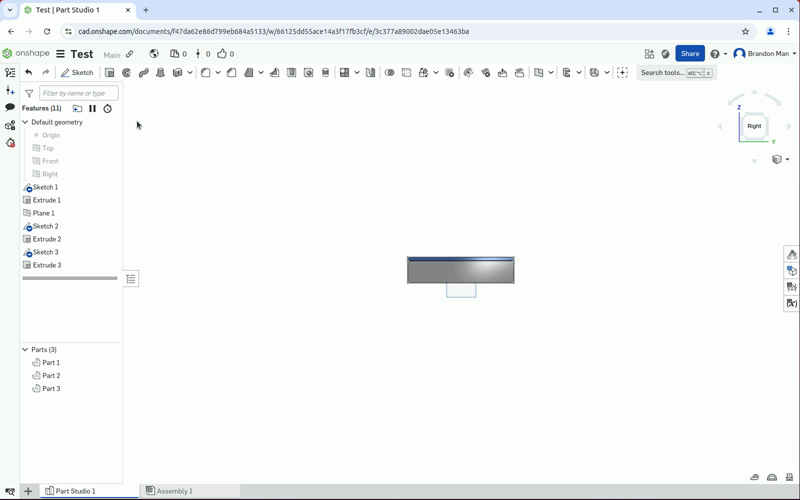
key(shift+h)
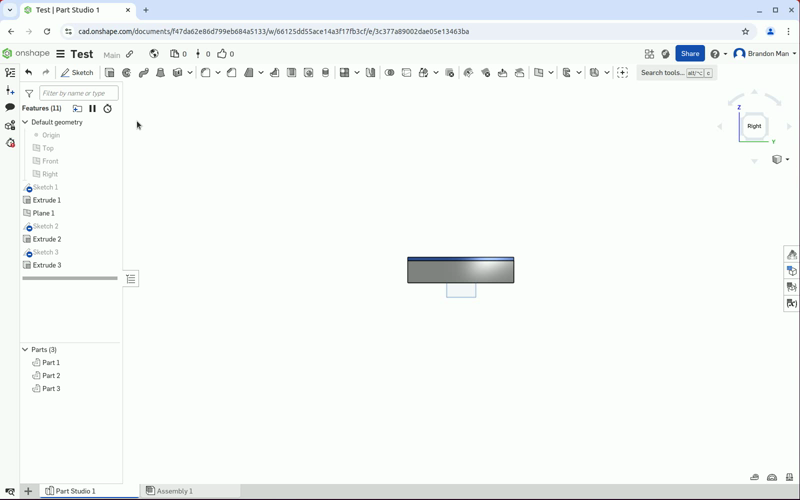
mouse_move(73, 189)
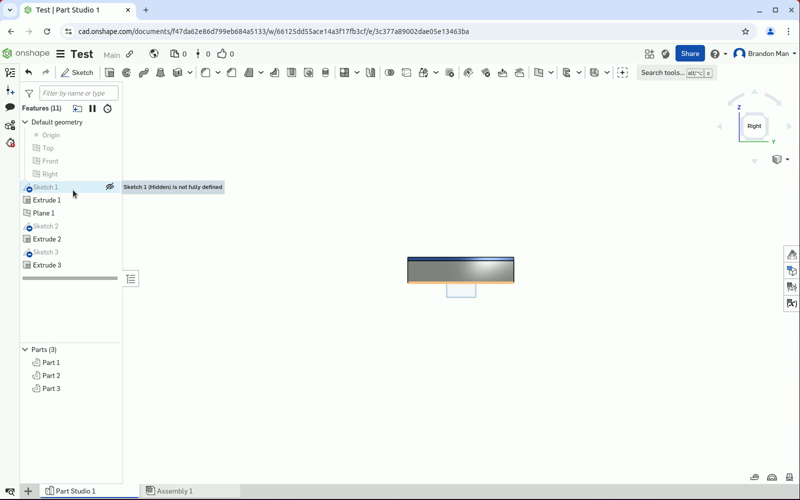
click(73, 189)
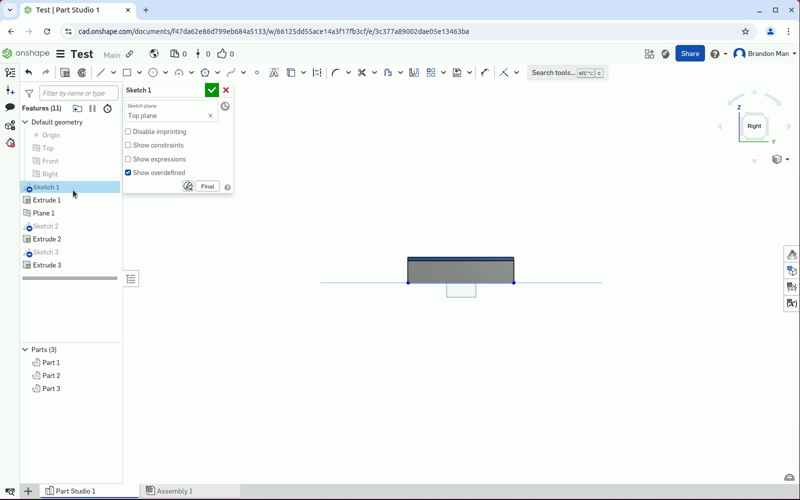
mouse_move(229, 92)
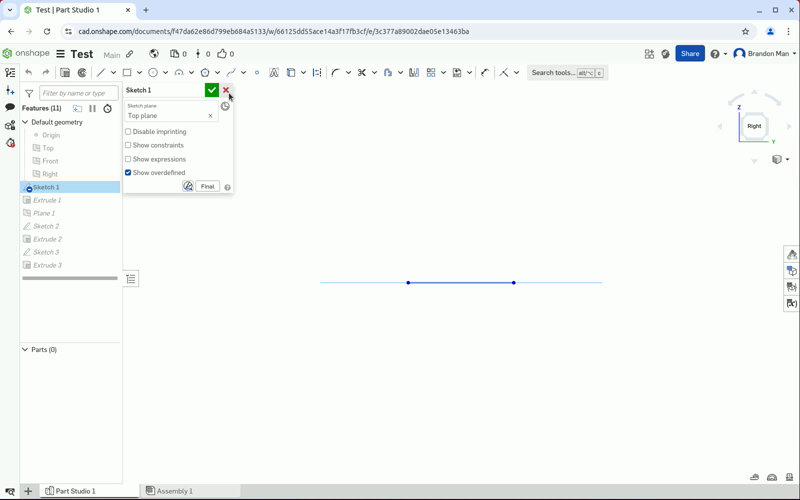
click(229, 92)
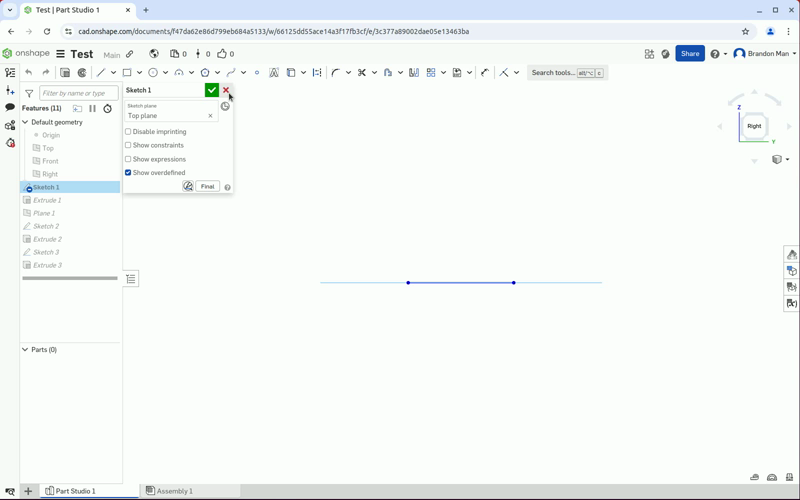
mouse_move(73, 352)
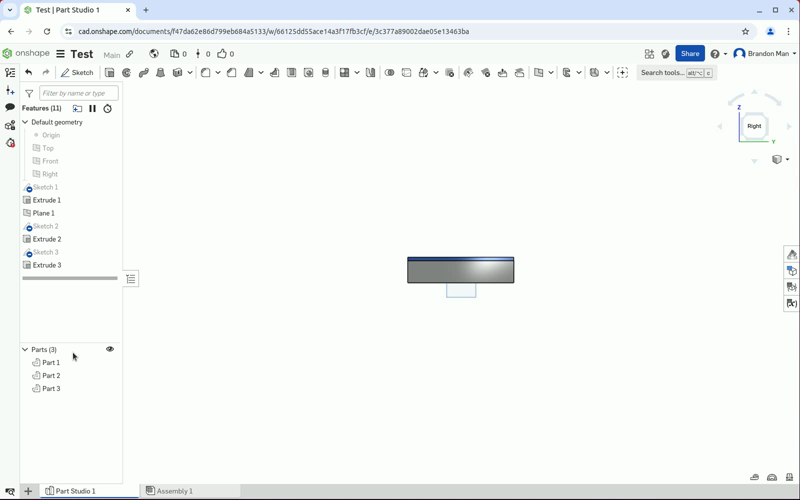
key(y)
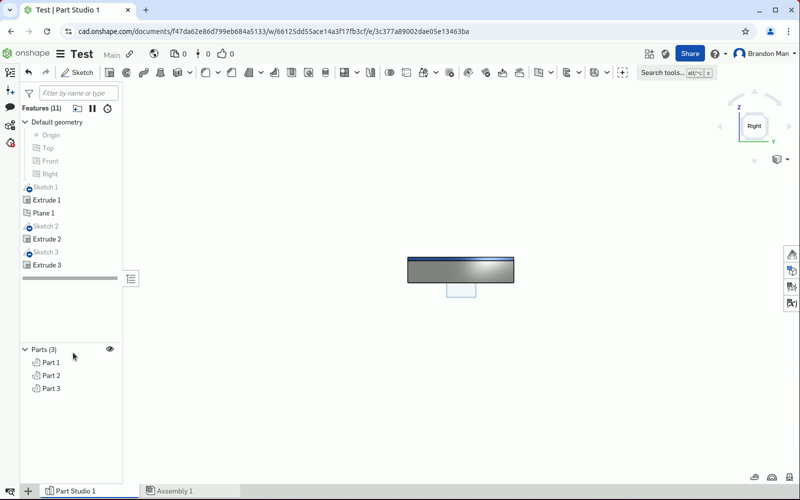
key(shift+p)
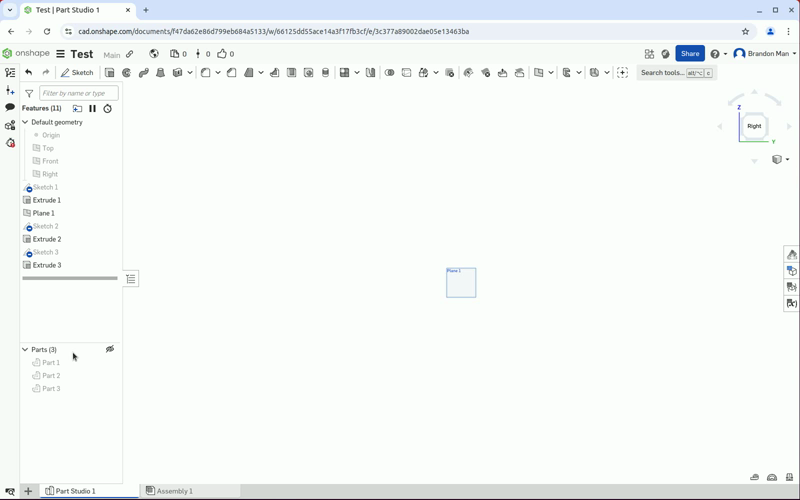
key(space)
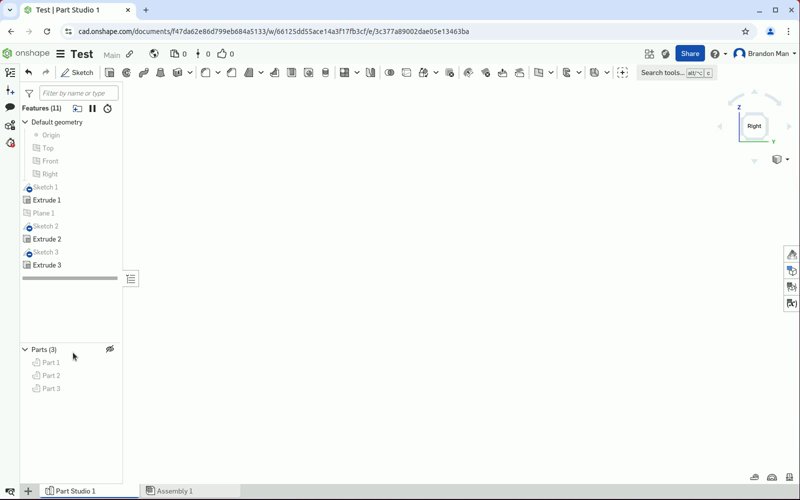
key_down(shift)
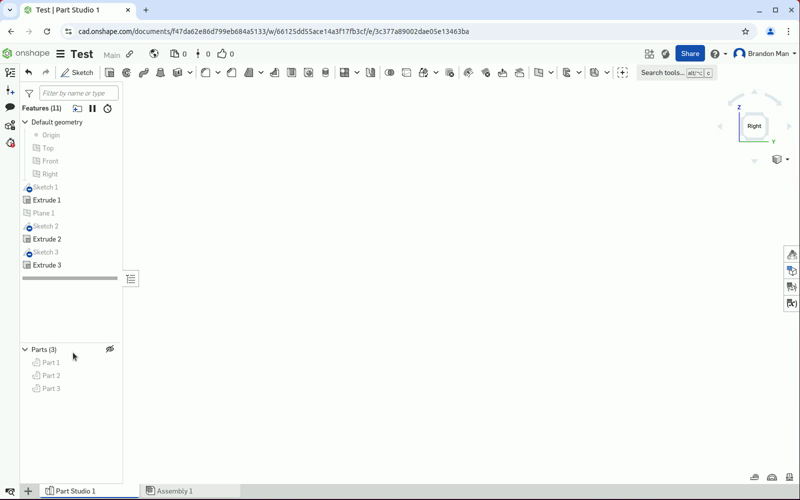
key(right)
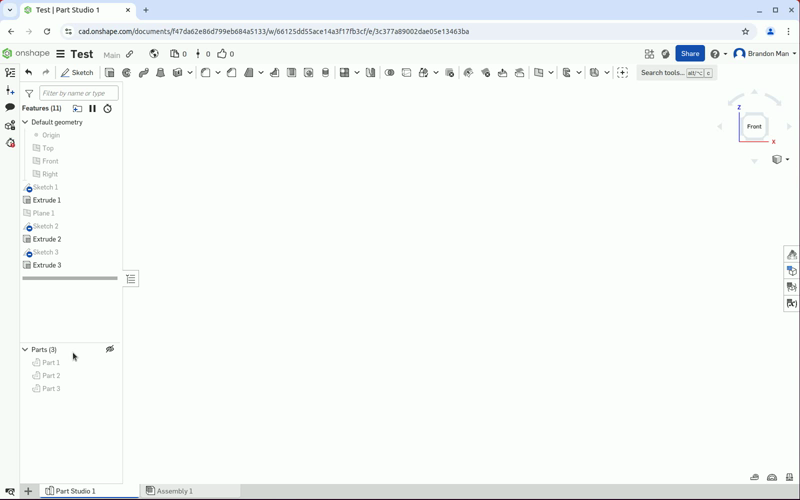
key_up(shift)
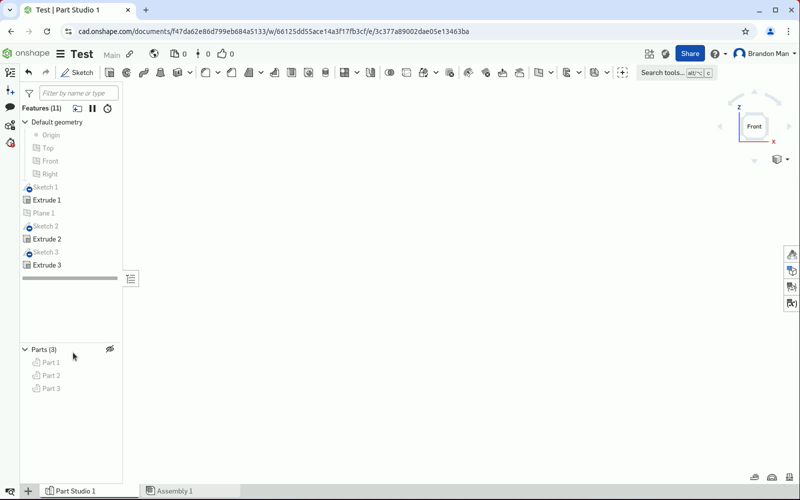
mouse_move(73, 352)
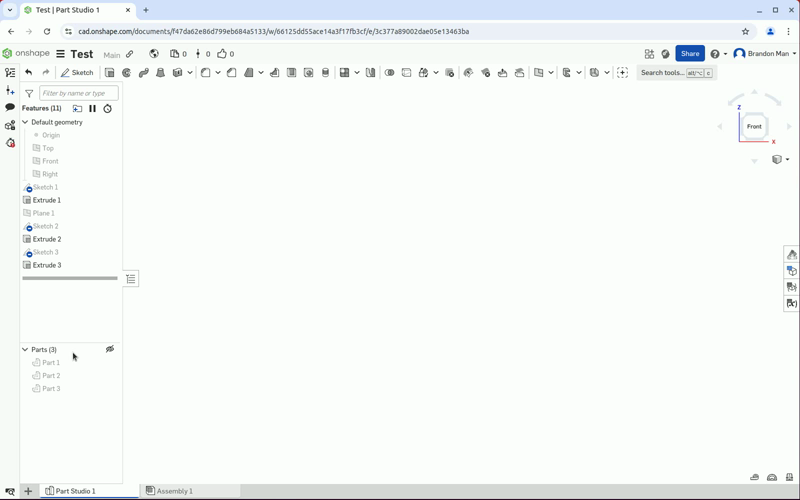
key(shift+y)
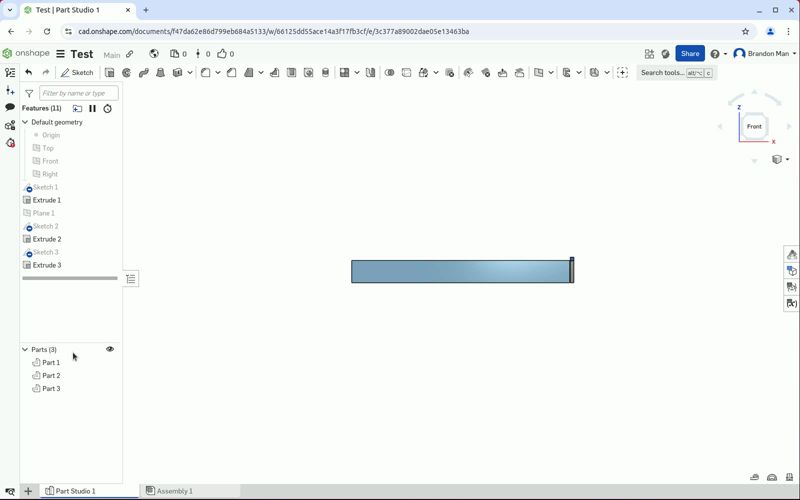
mouse_move(541, 75)
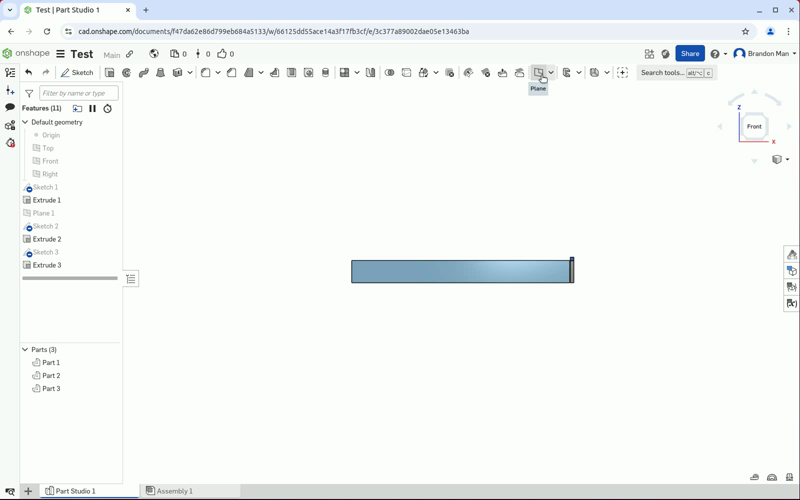
click(541, 75)
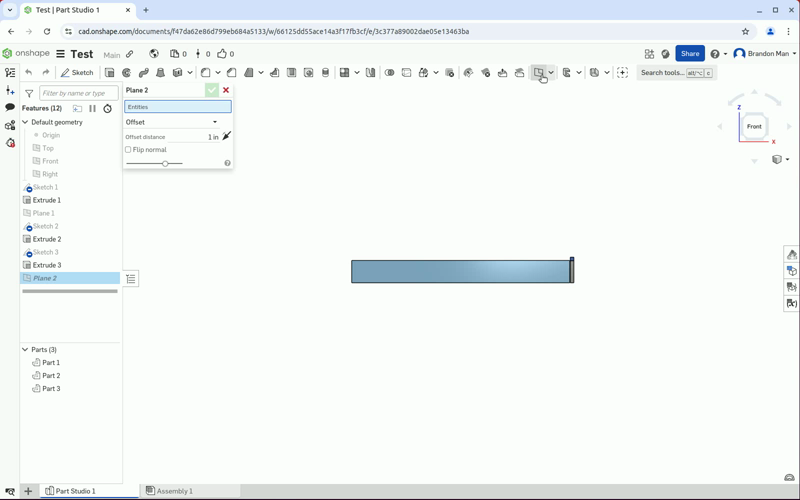
mouse_move(73, 163)
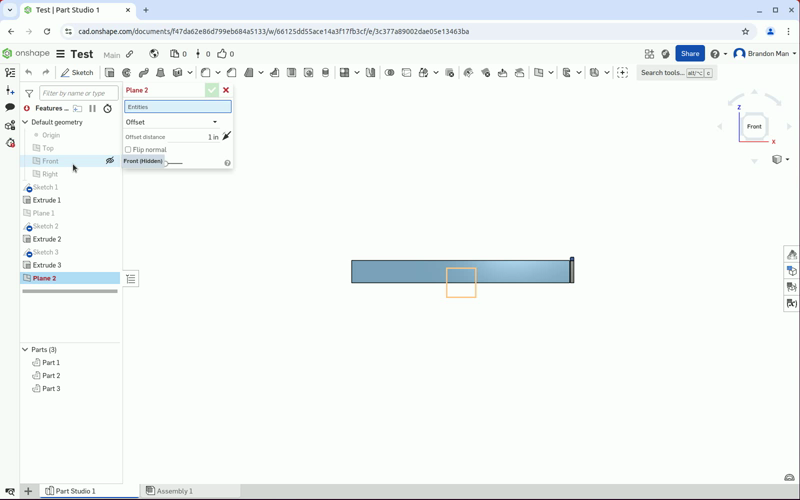
click(73, 163)
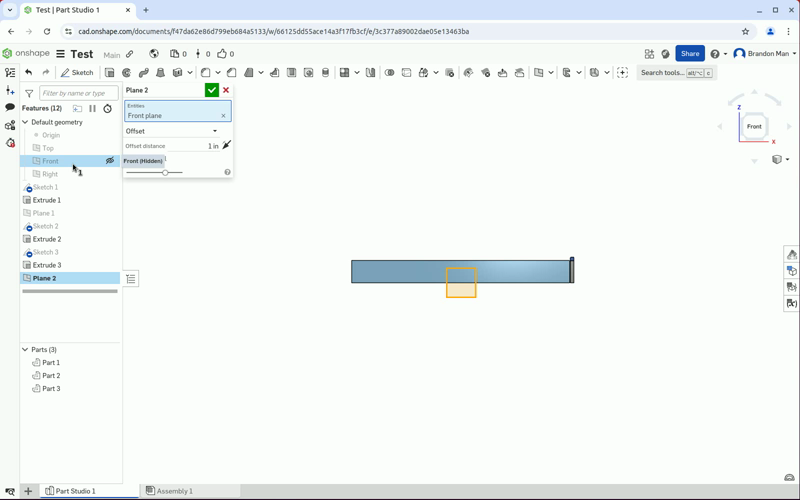
key(tab, 2)
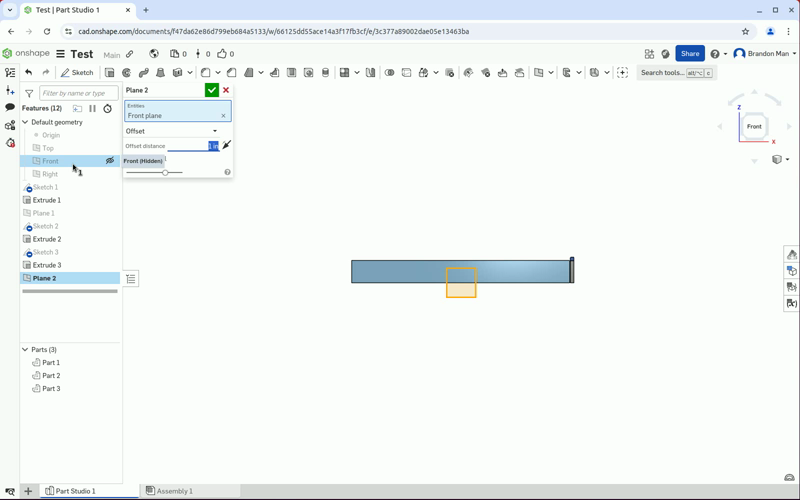
text(10.845)
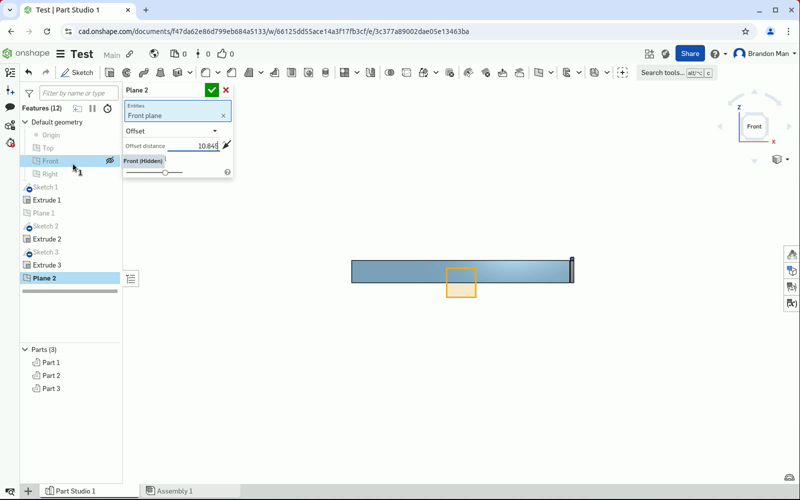
key(enter, 2)
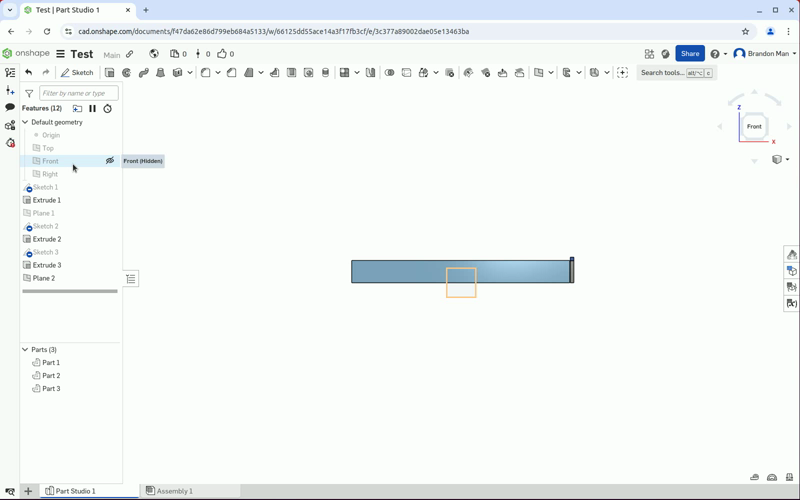
key(shift+s)
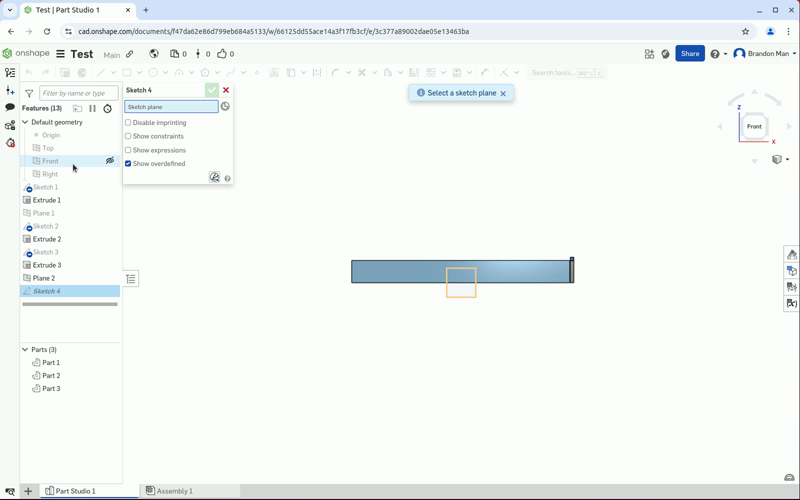
mouse_move(73, 280)
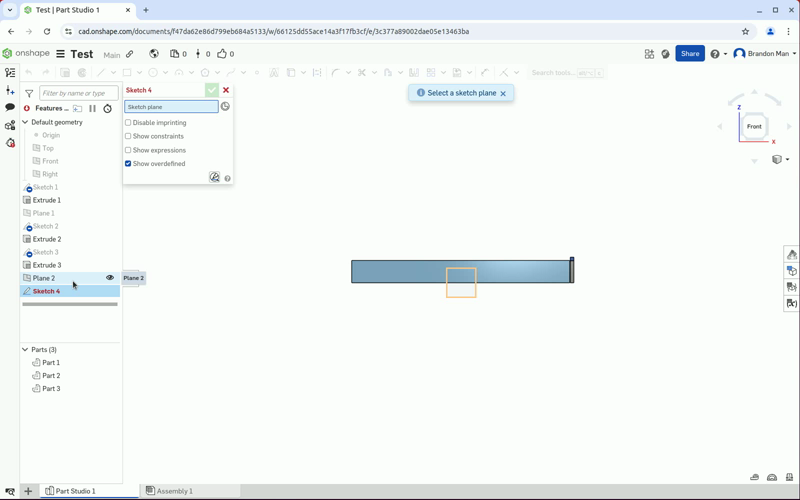
click(73, 280)
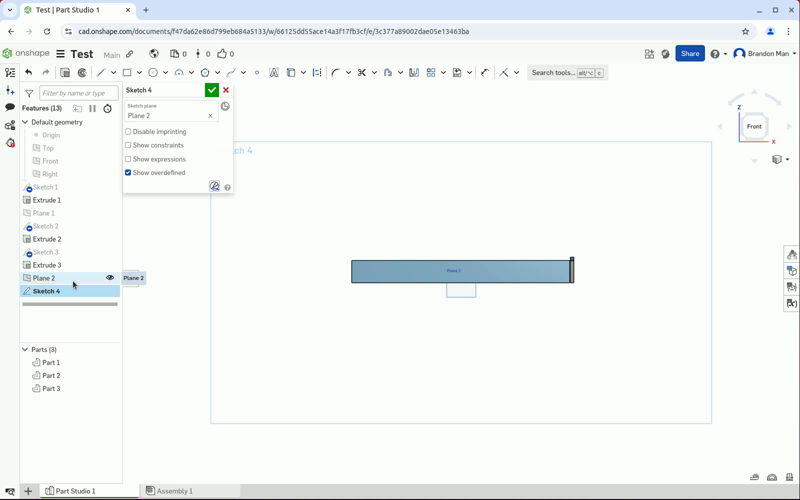
mouse_move(73, 352)
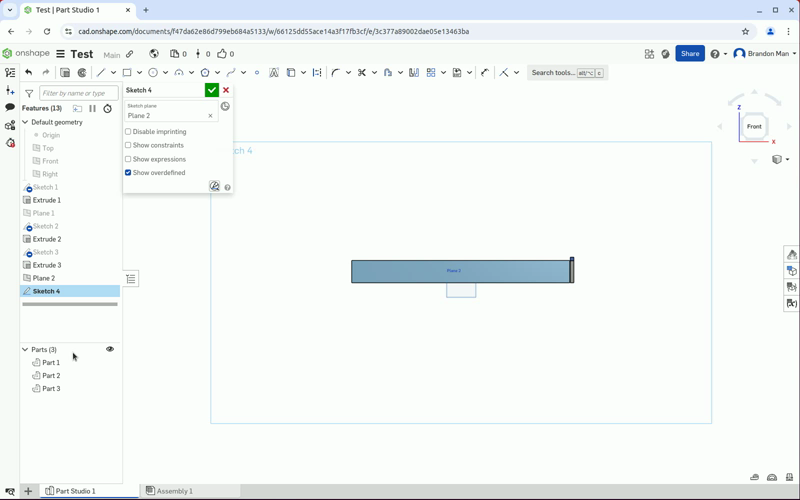
key(y)
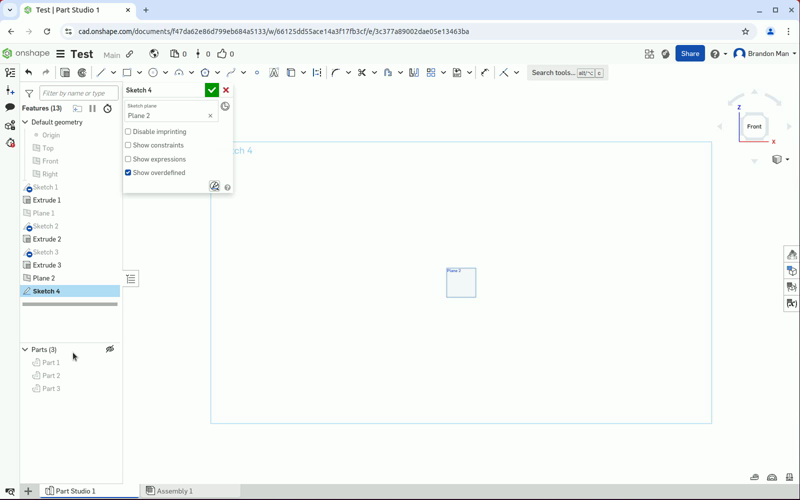
key(l)
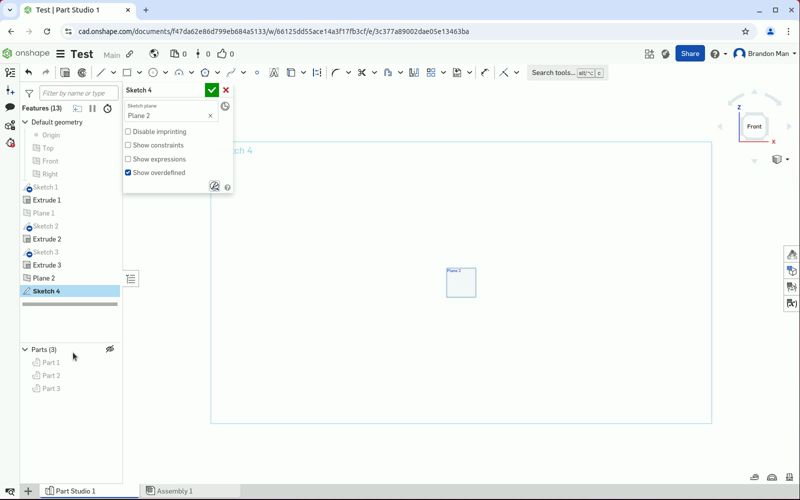
key_down(shift)
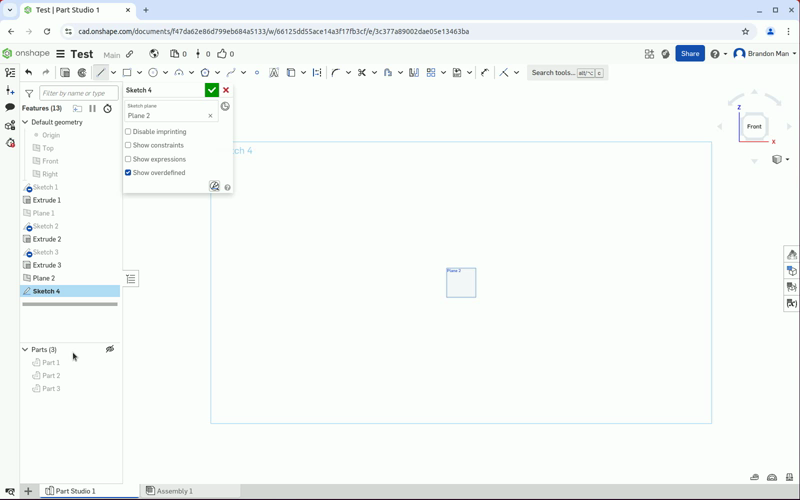
mouse_move(348, 282)
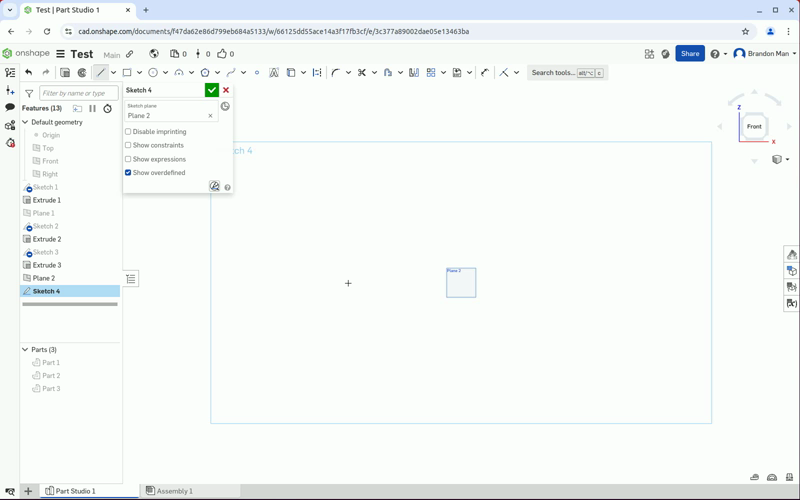
click(348, 282)
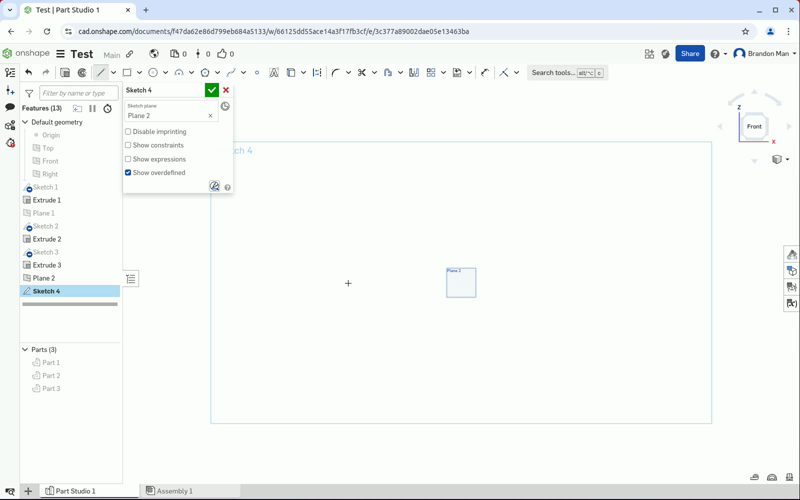
key_up(shift)
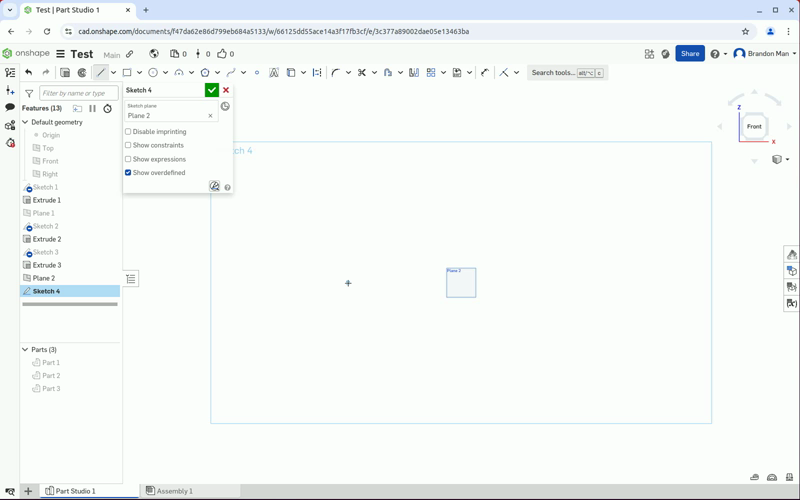
key_down(shift)
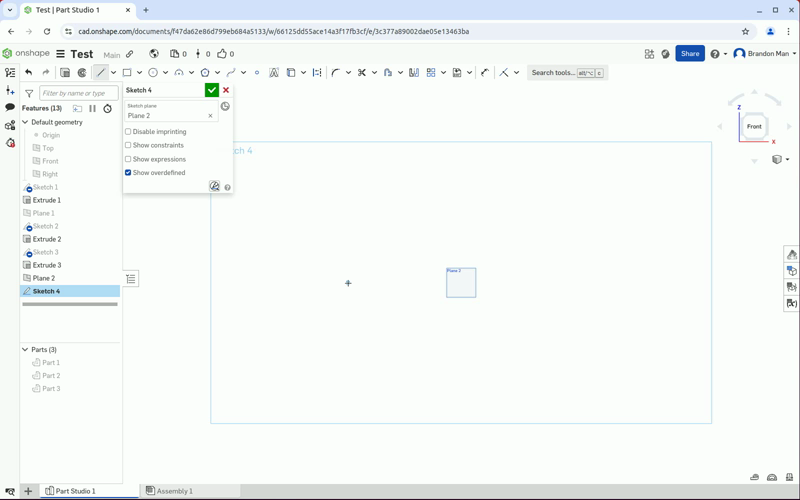
mouse_move(378, 282)
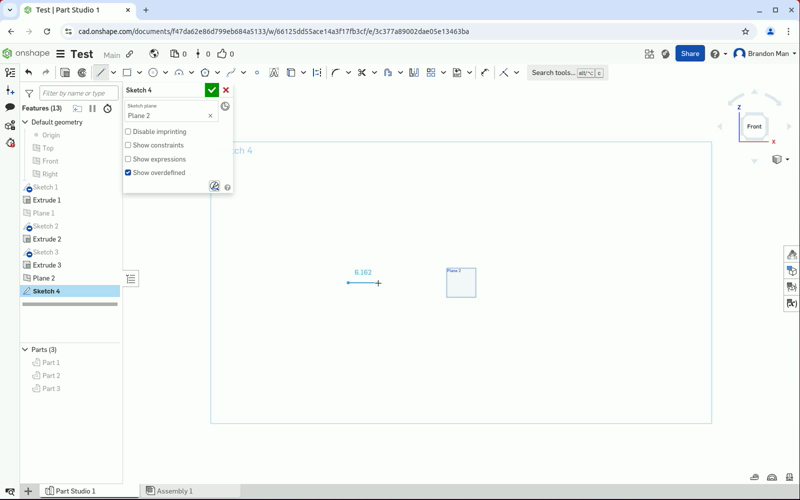
mouse_move(350, 282)
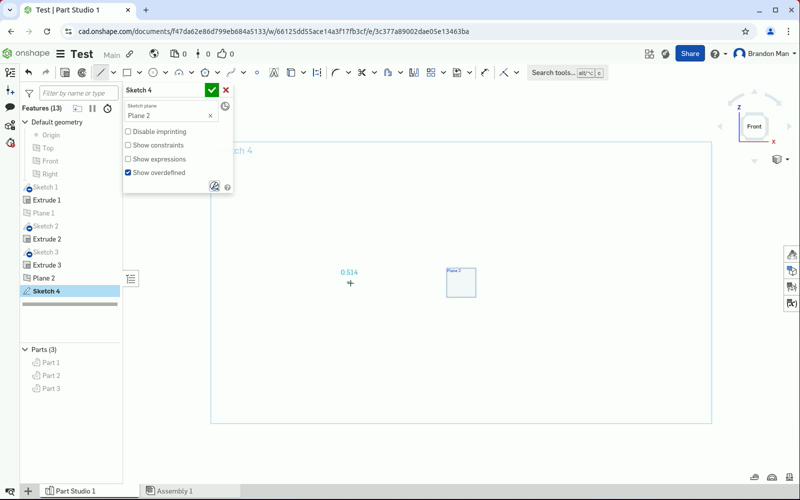
scroll(6)
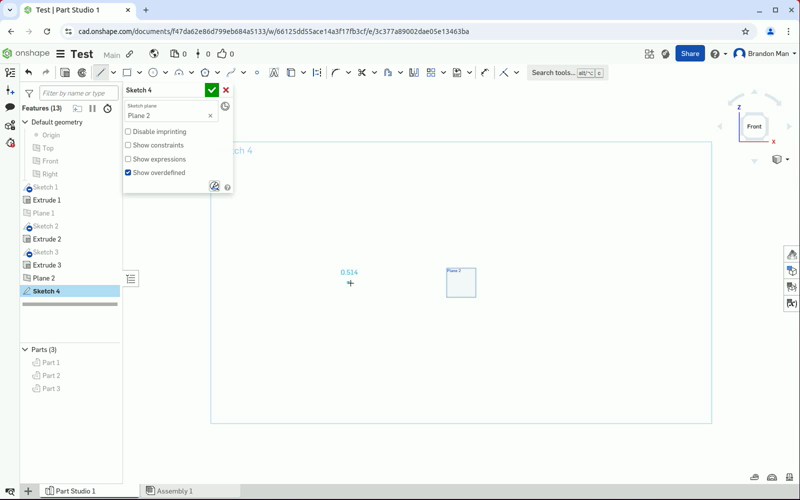
scroll(6)
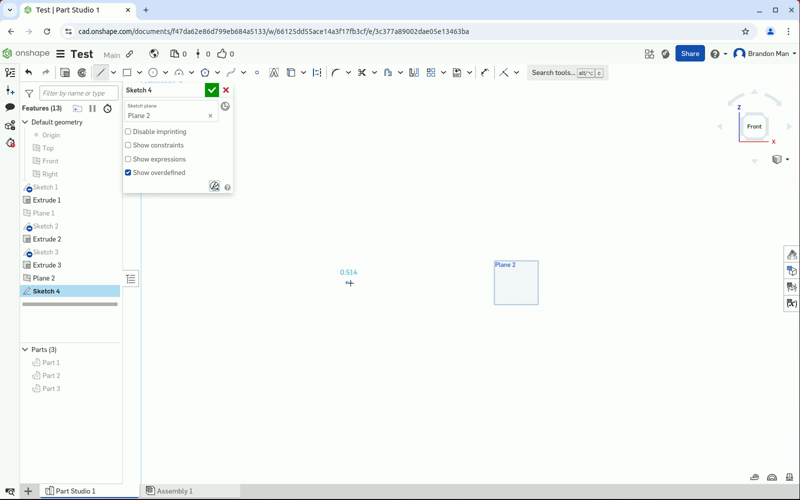
scroll(6)
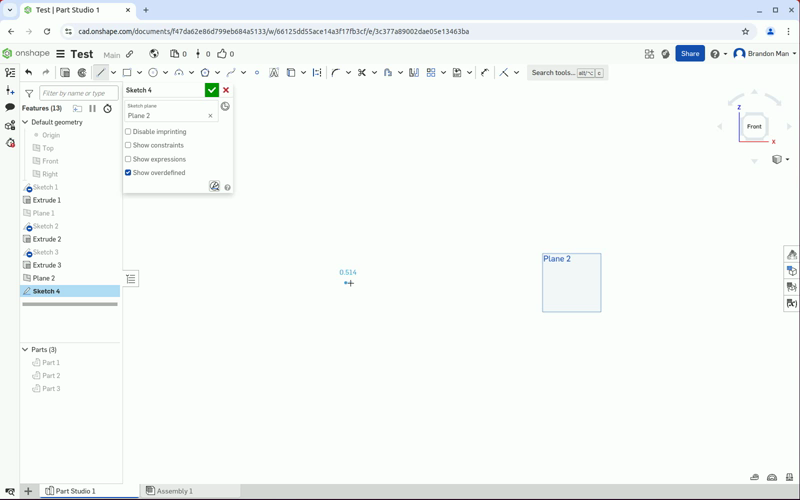
scroll(6)
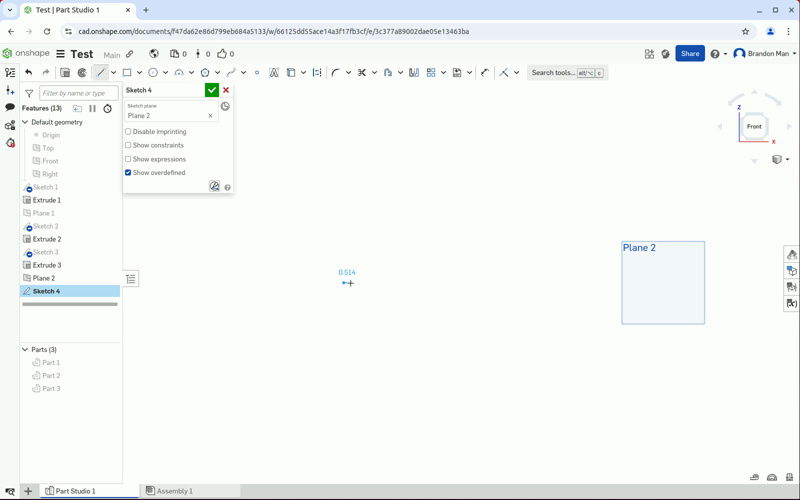
scroll(6)
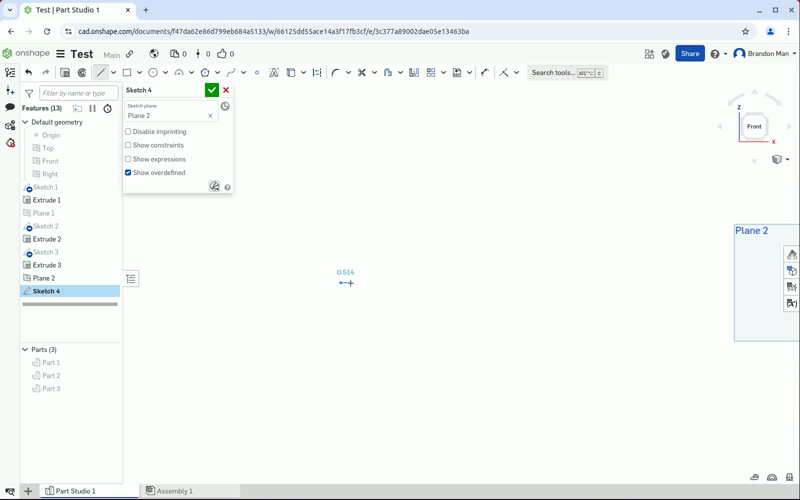
scroll(6)
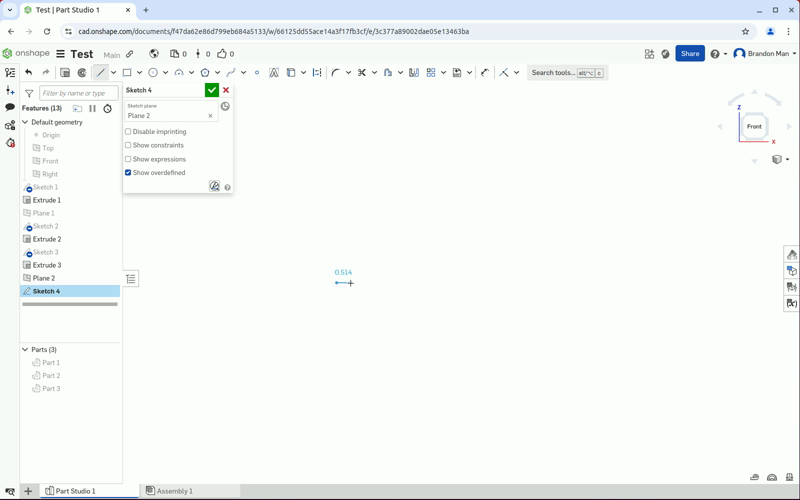
scroll(6)
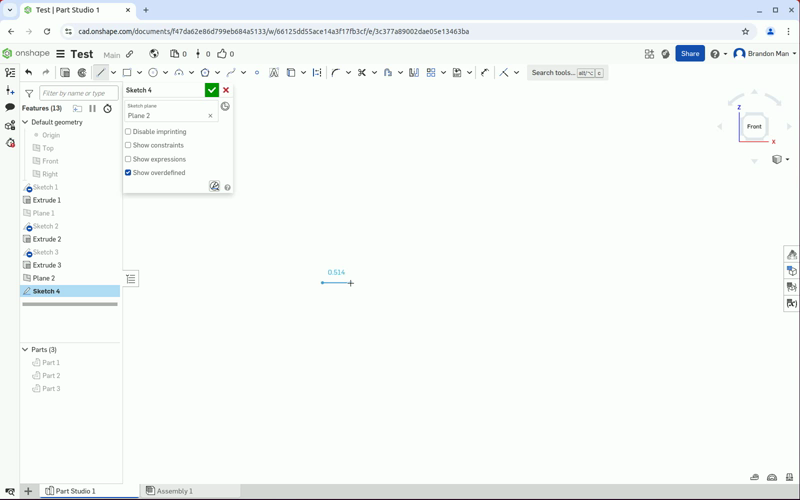
click(350, 282)
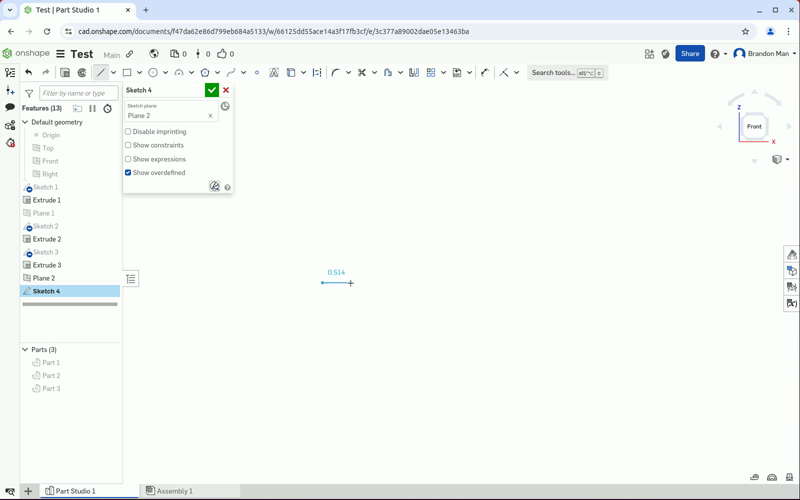
scroll(-6)
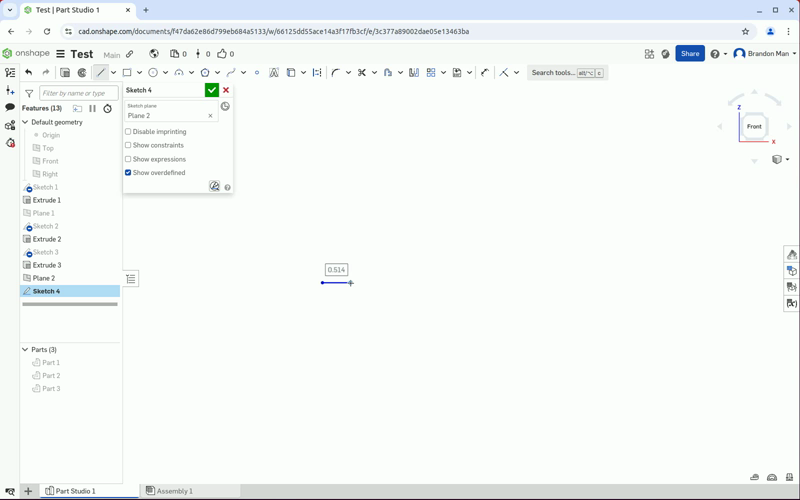
scroll(-6)
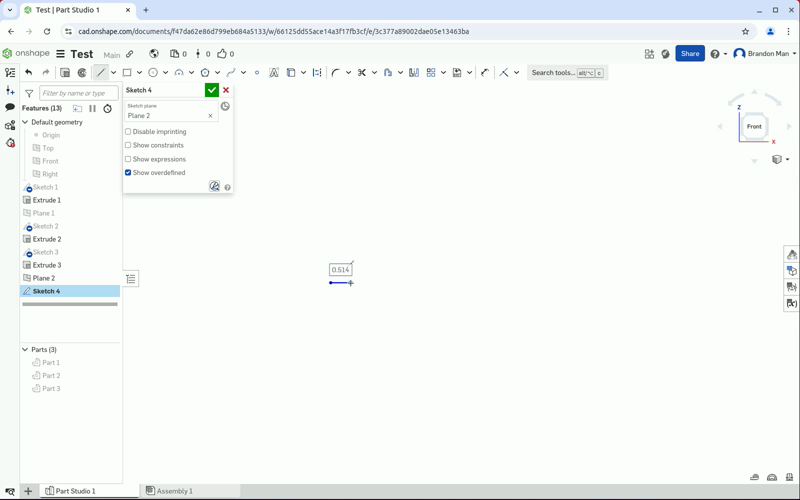
scroll(-6)
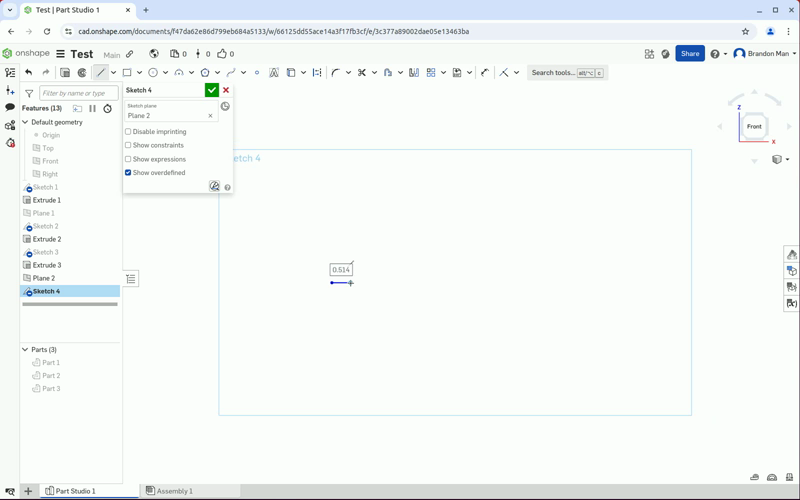
scroll(-6)
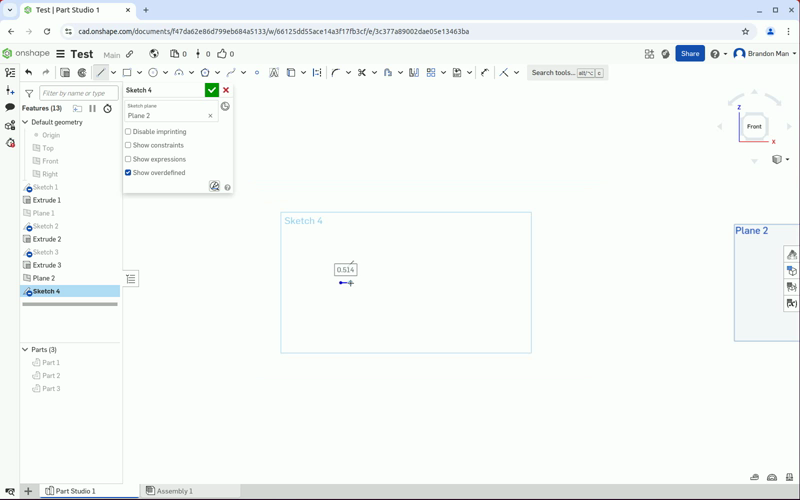
scroll(-6)
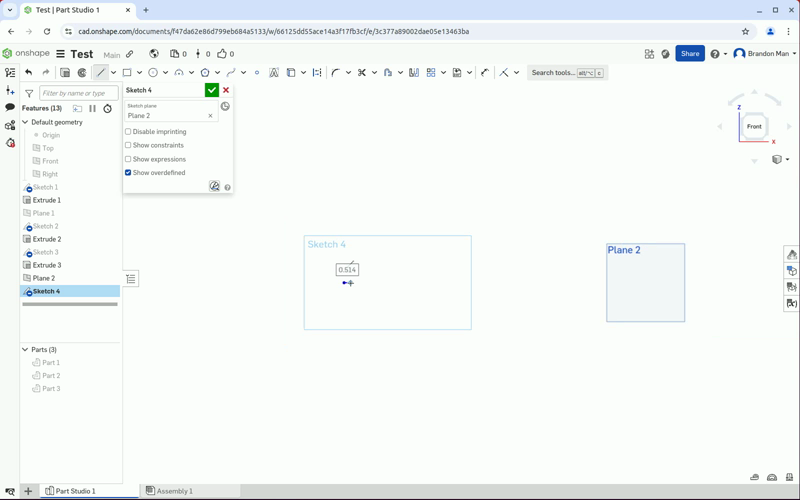
scroll(-6)
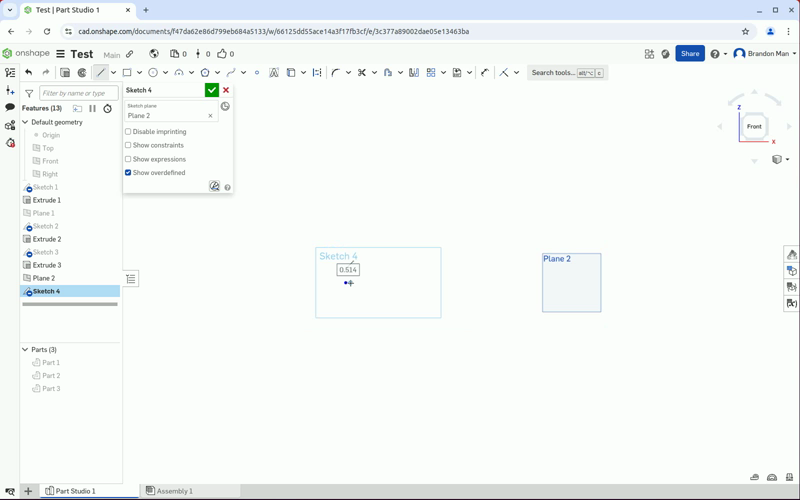
scroll(-6)
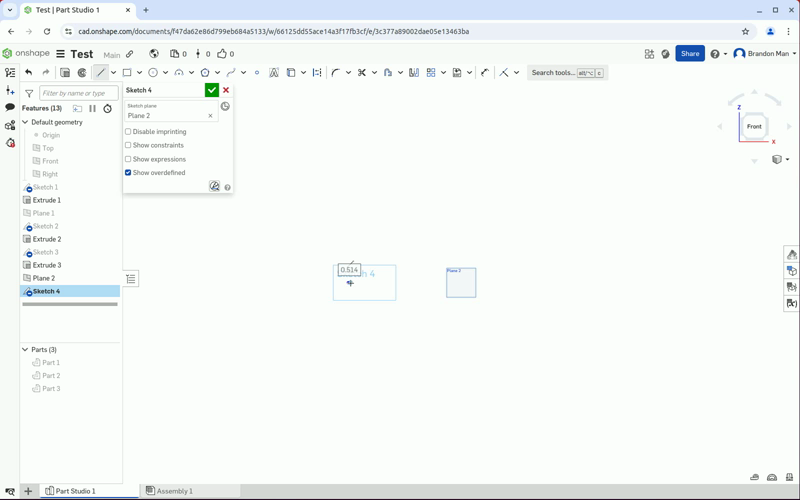
key_up(shift)
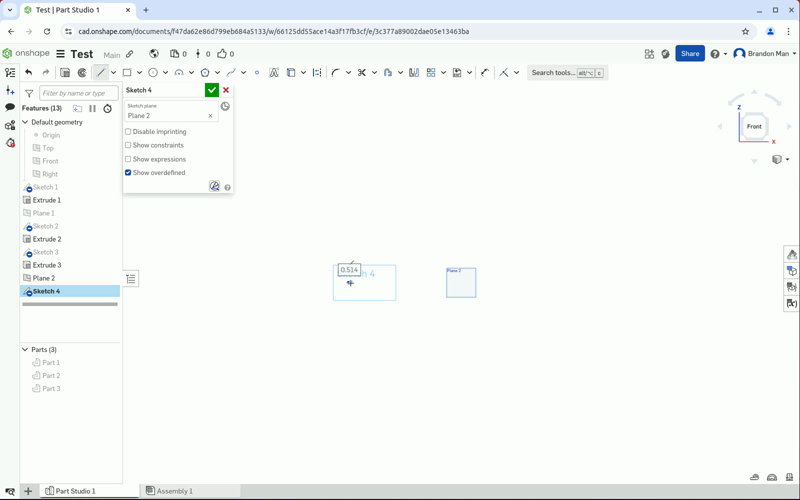
key_down(shift)
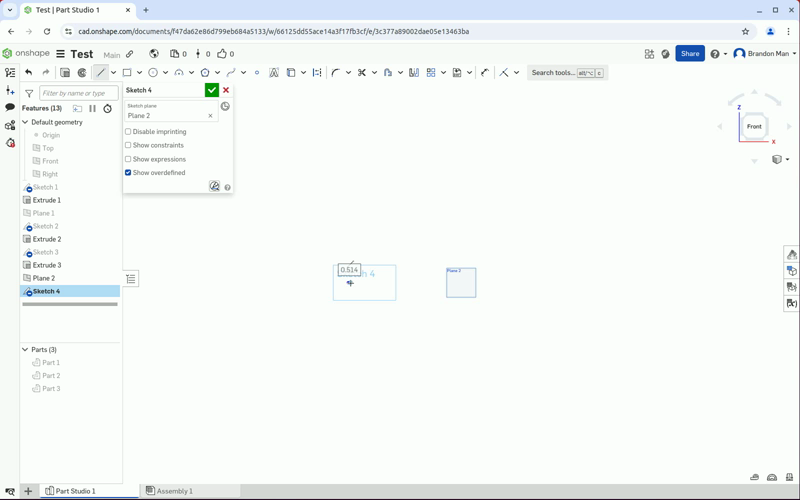
mouse_move(380, 282)
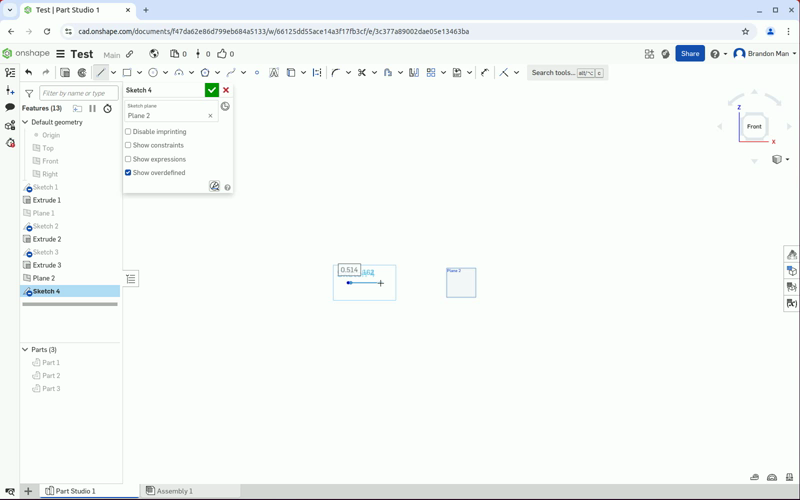
mouse_move(350, 259)
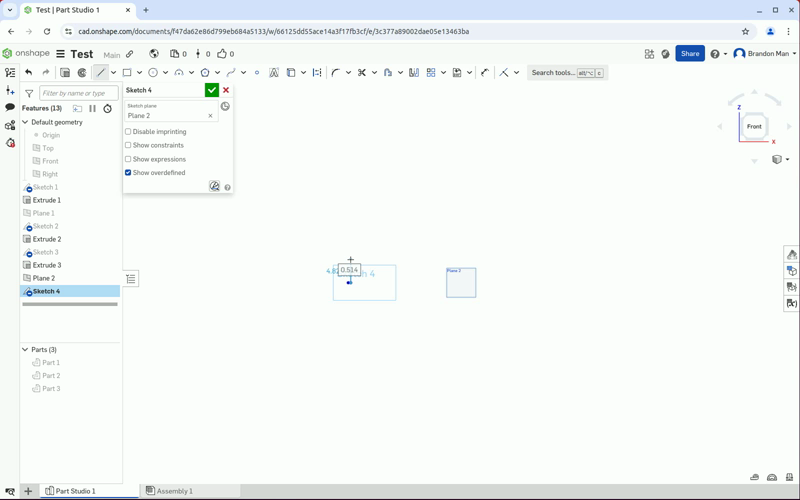
click(350, 259)
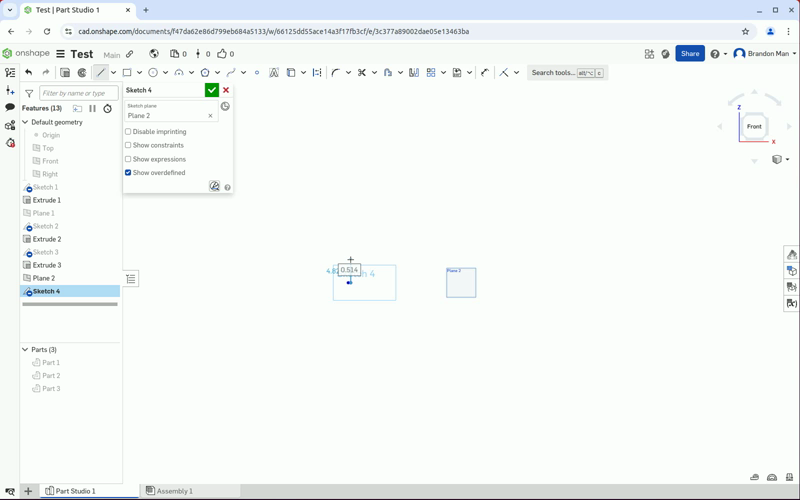
key_up(shift)
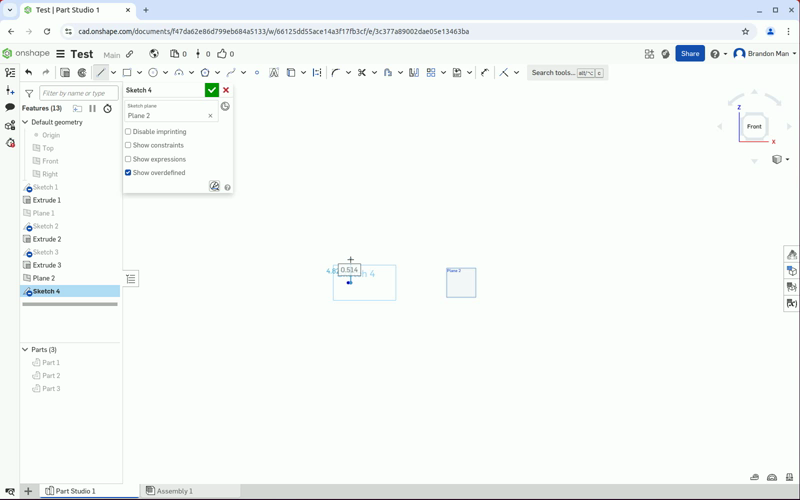
key_down(shift)
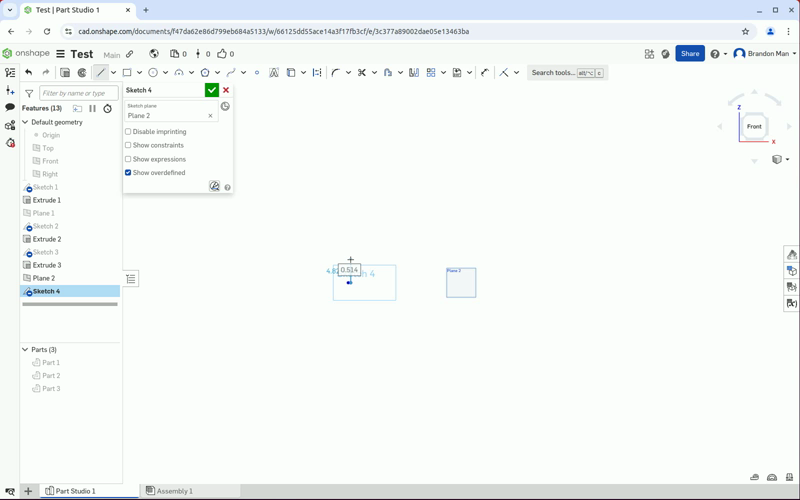
mouse_move(569, 259)
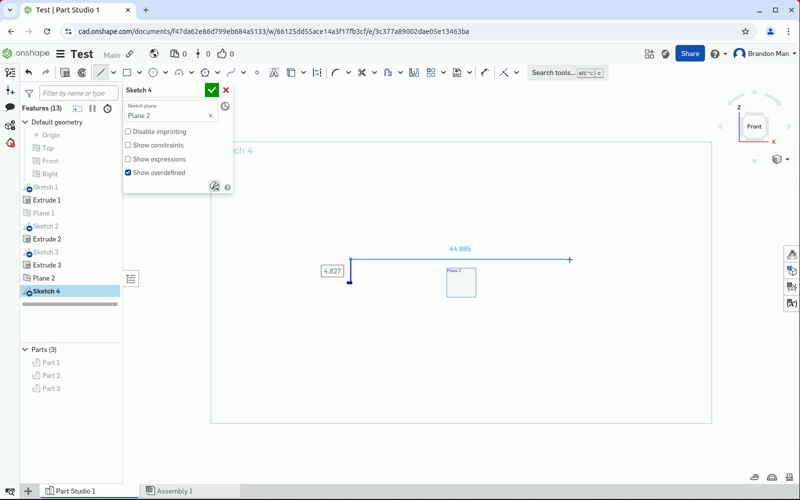
click(569, 259)
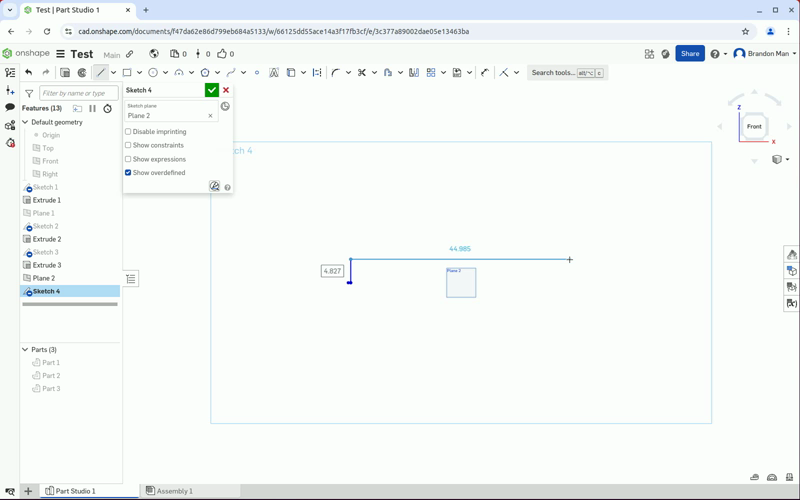
key_up(shift)
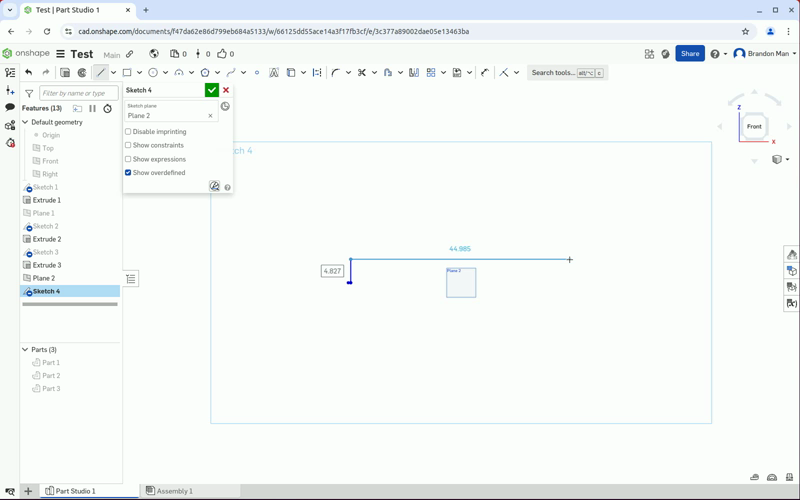
key_down(shift)
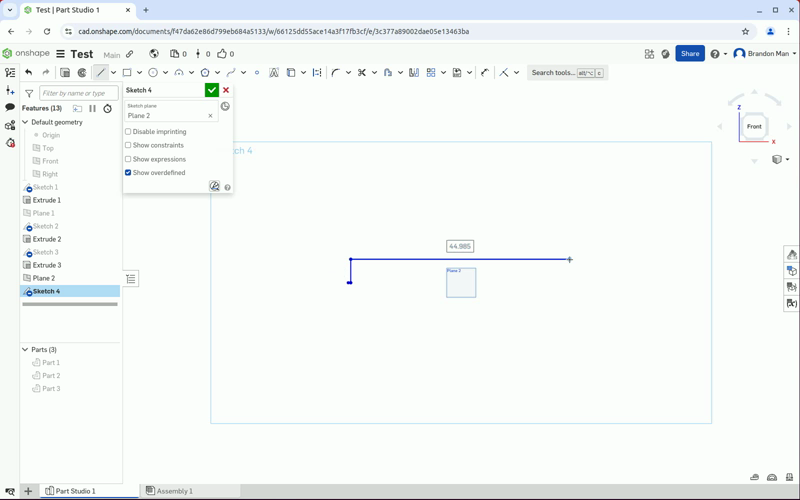
mouse_move(589, 259)
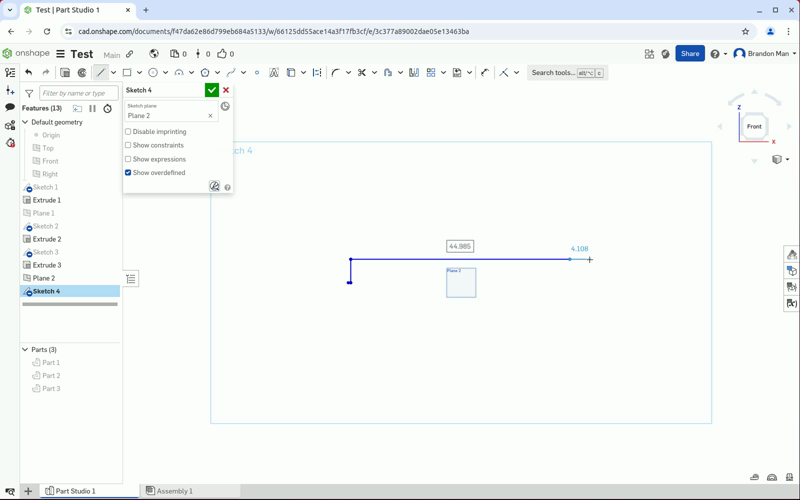
mouse_move(569, 282)
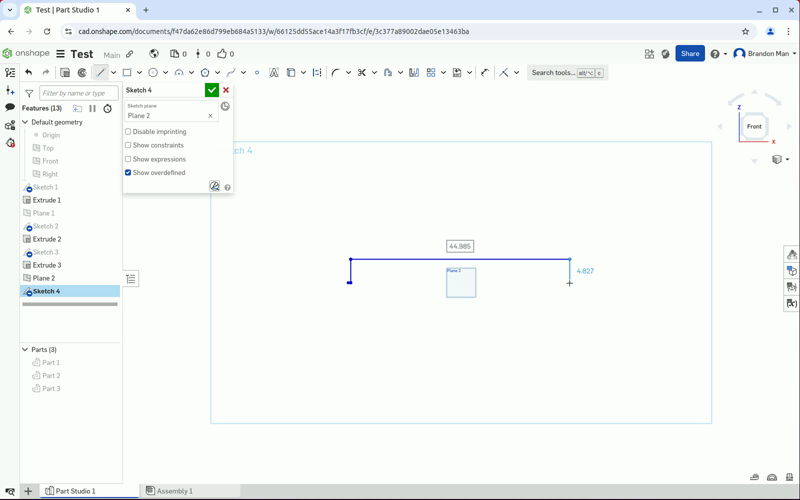
click(569, 282)
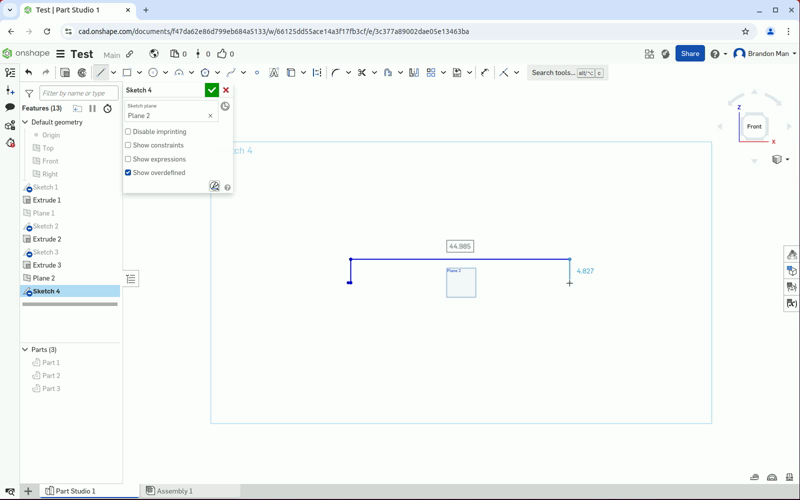
key_up(shift)
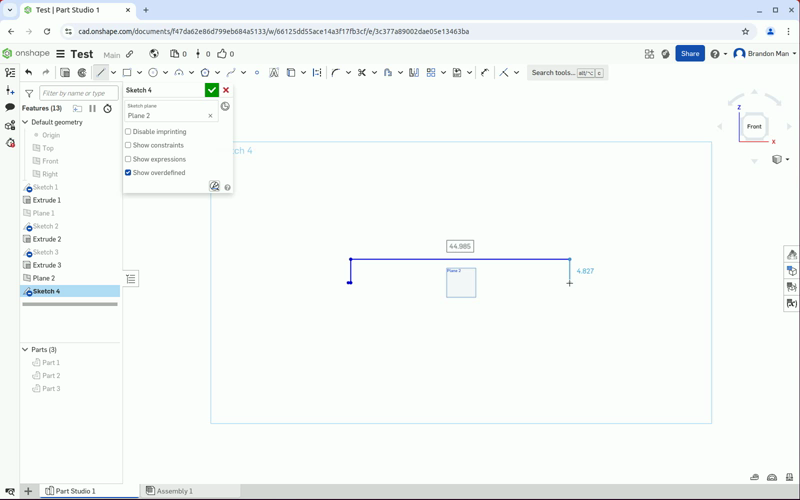
key_down(shift)
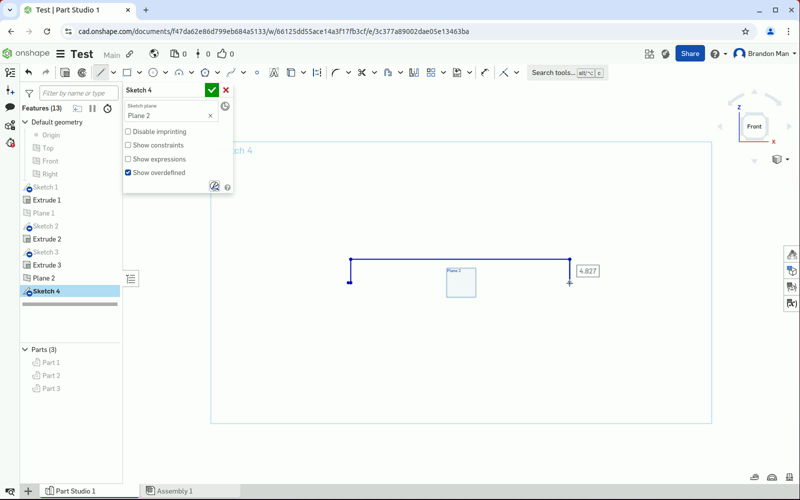
mouse_move(589, 282)
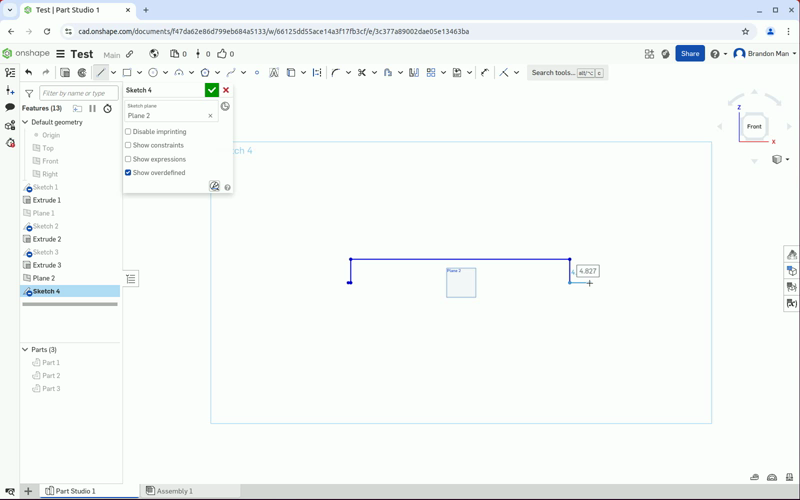
mouse_move(572, 282)
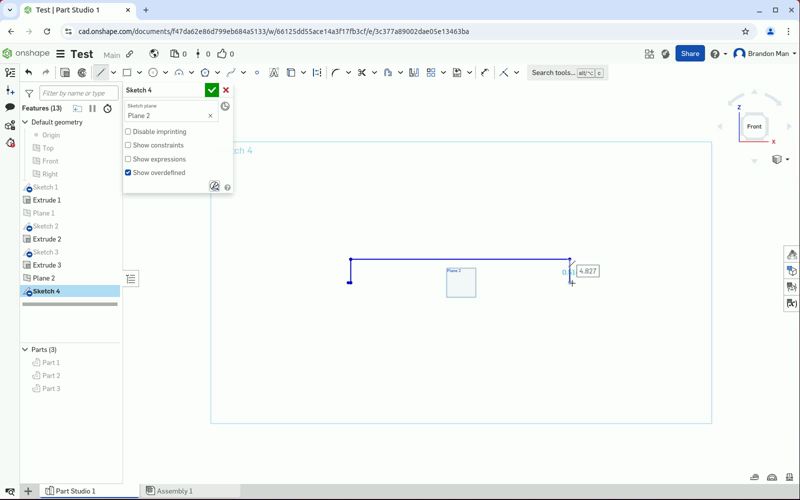
scroll(6)
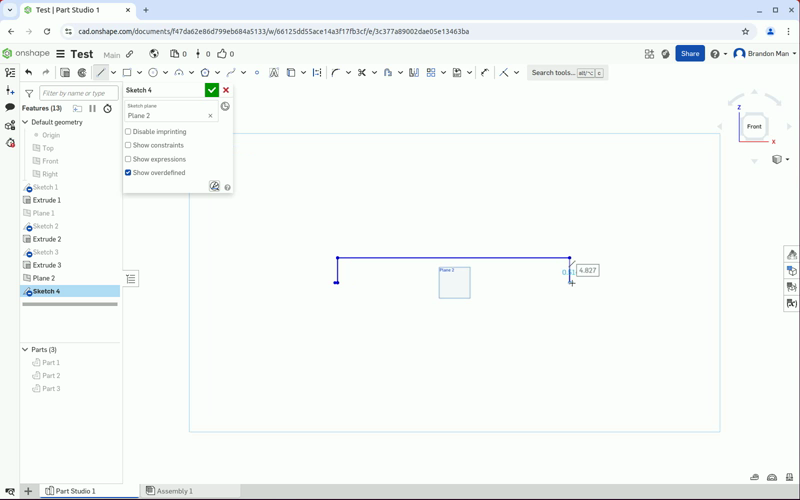
scroll(6)
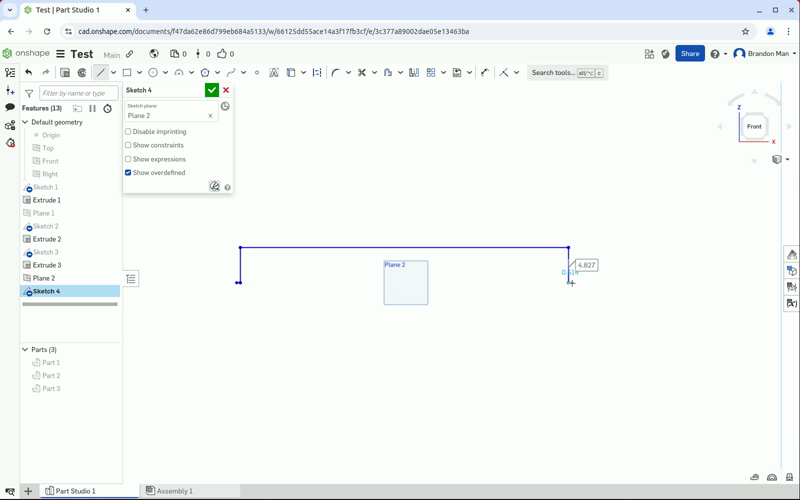
scroll(6)
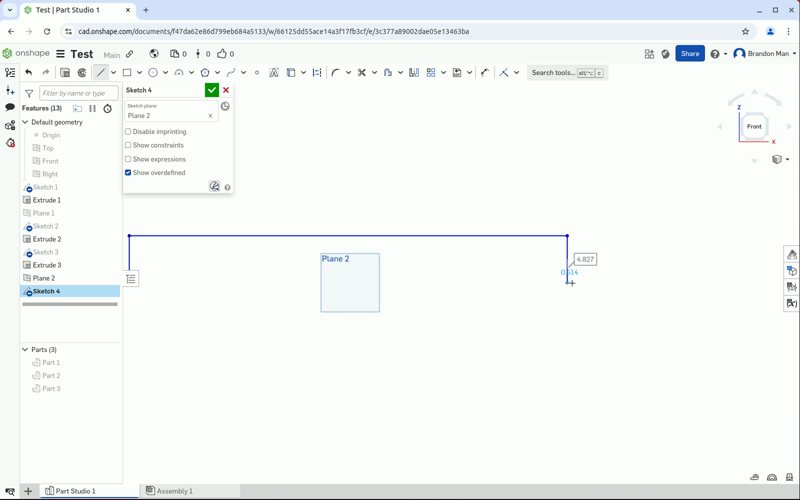
scroll(6)
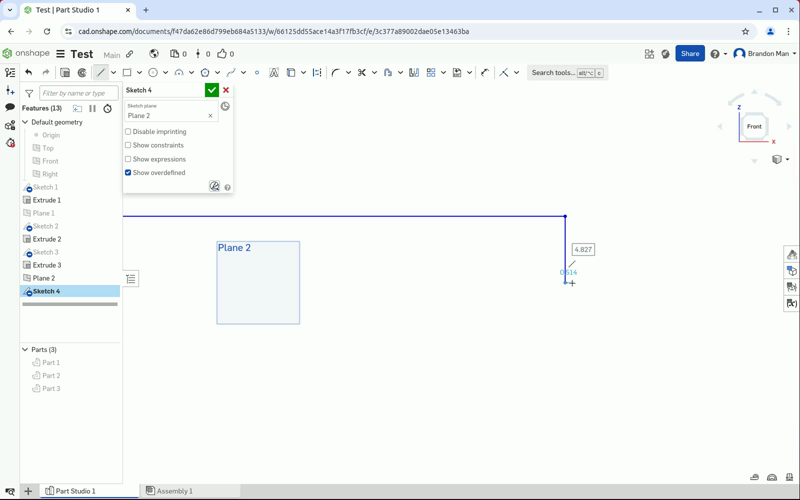
scroll(6)
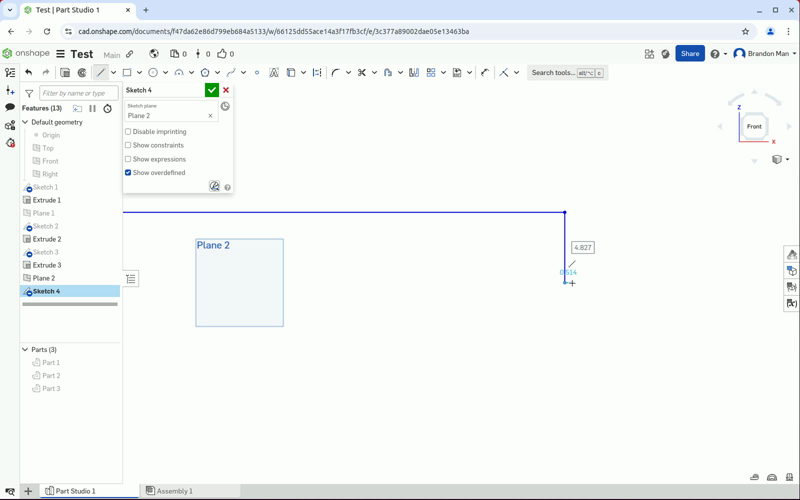
scroll(6)
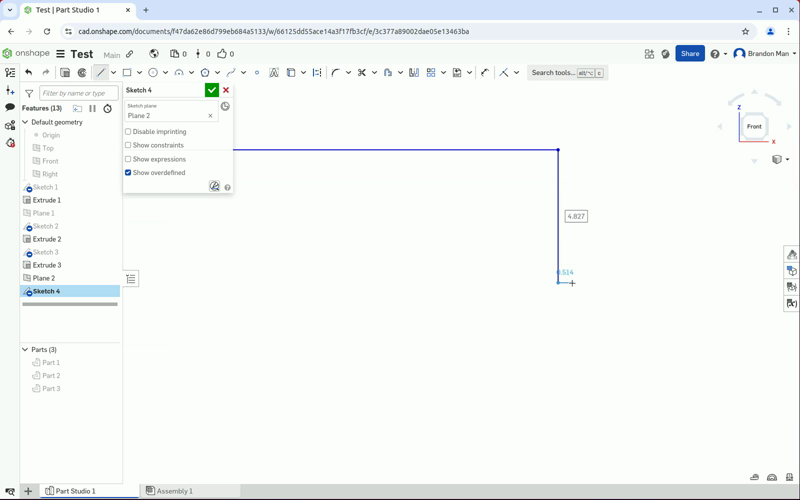
scroll(6)
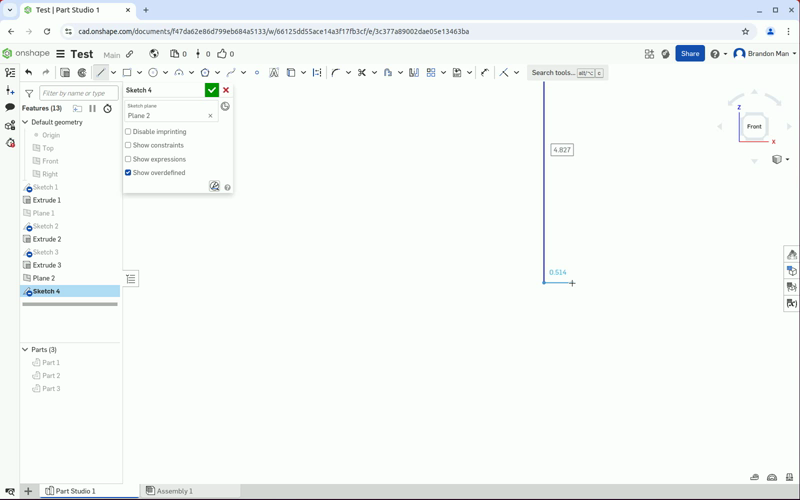
click(572, 282)
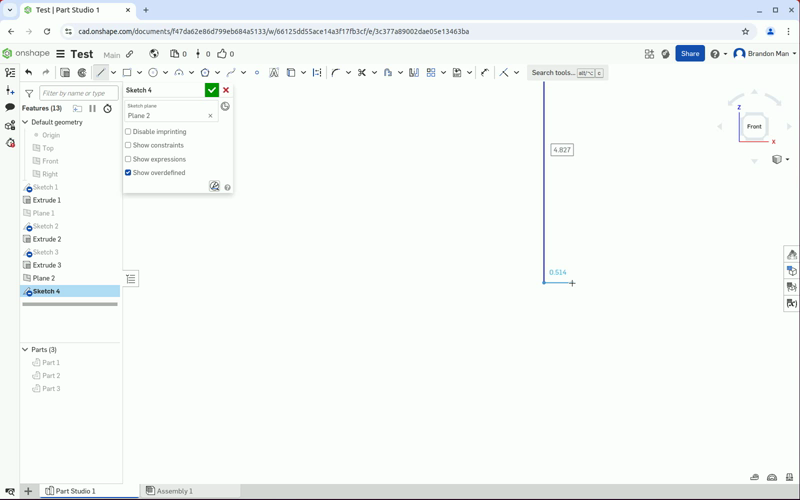
scroll(-6)
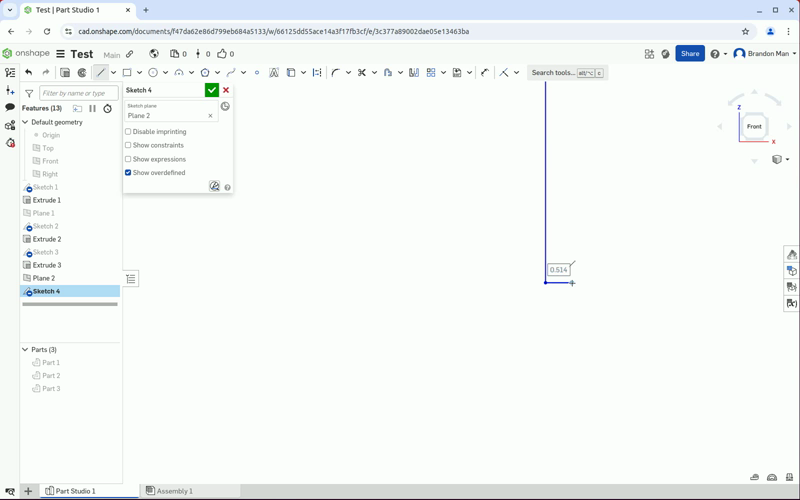
scroll(-6)
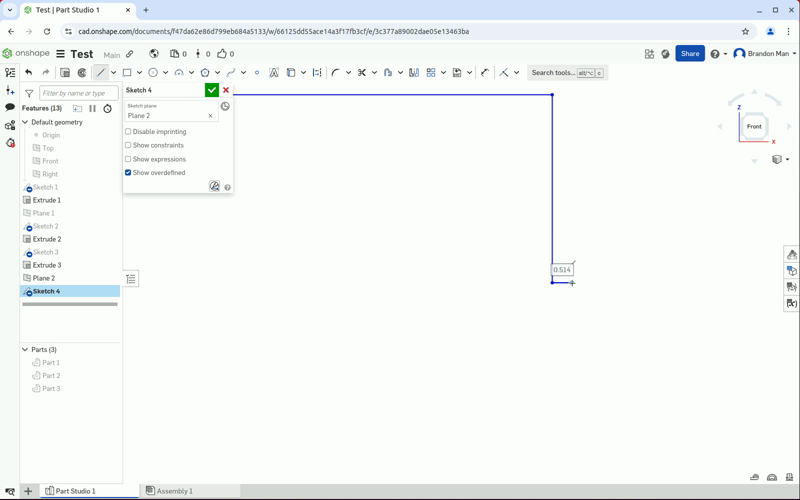
scroll(-6)
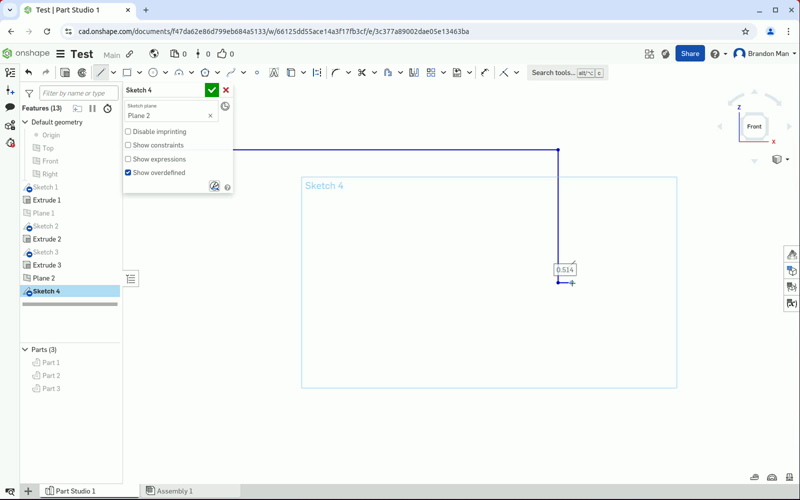
scroll(-6)
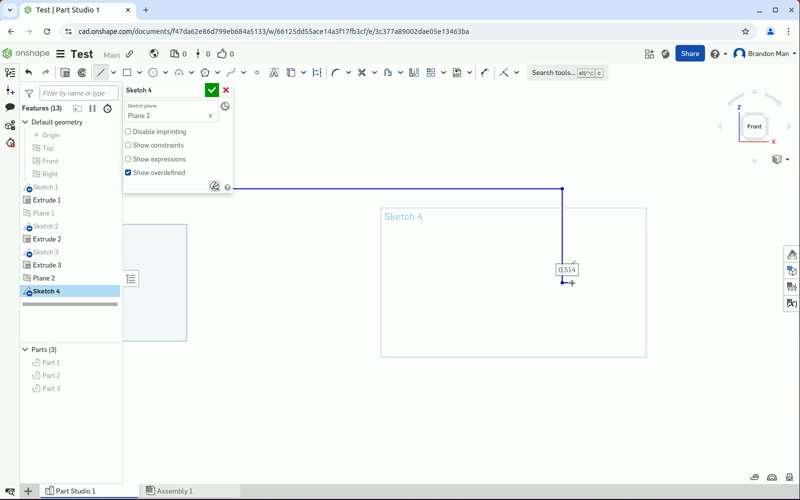
scroll(-6)
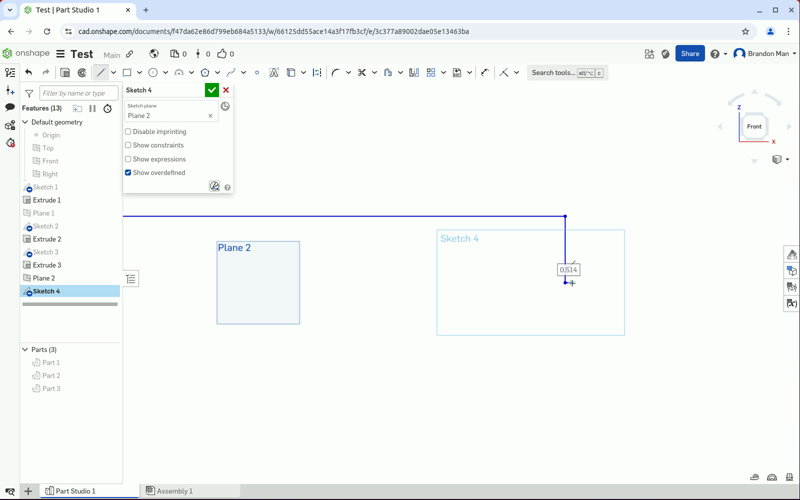
scroll(-6)
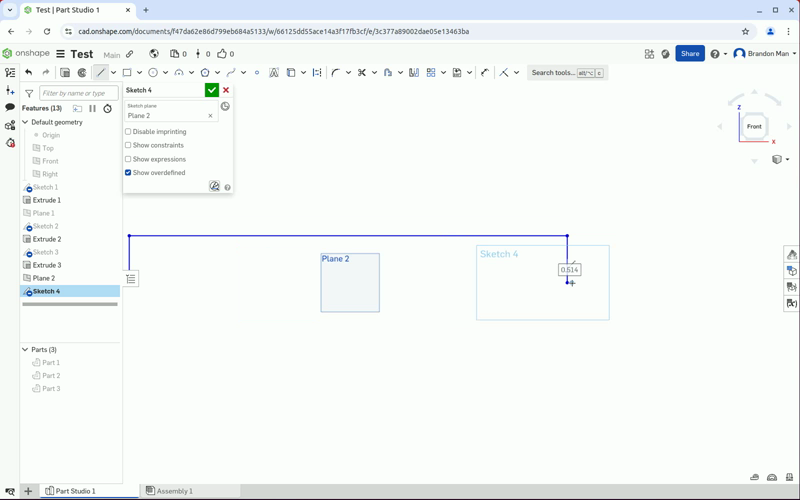
scroll(-6)
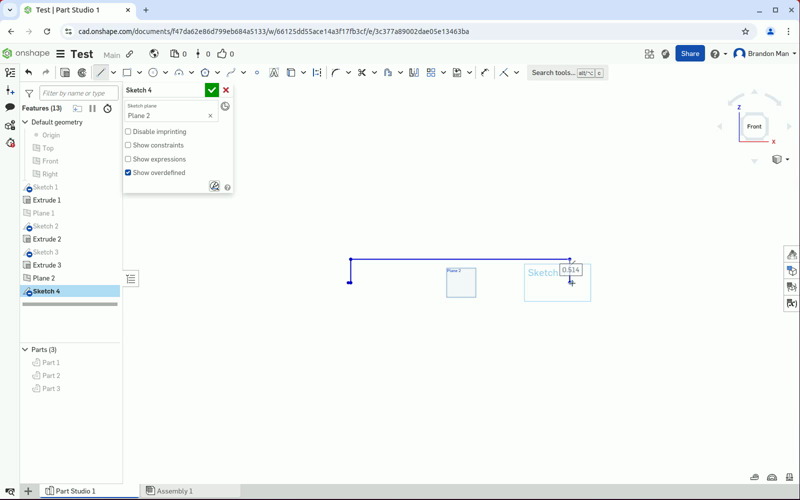
key_up(shift)
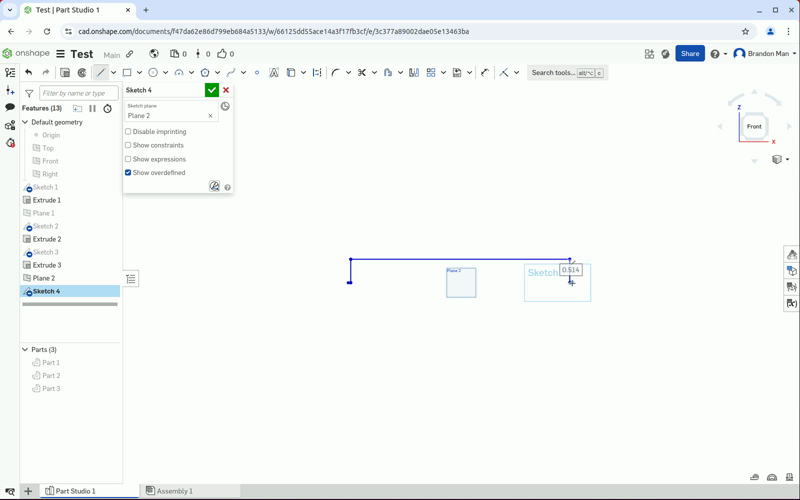
key_down(shift)
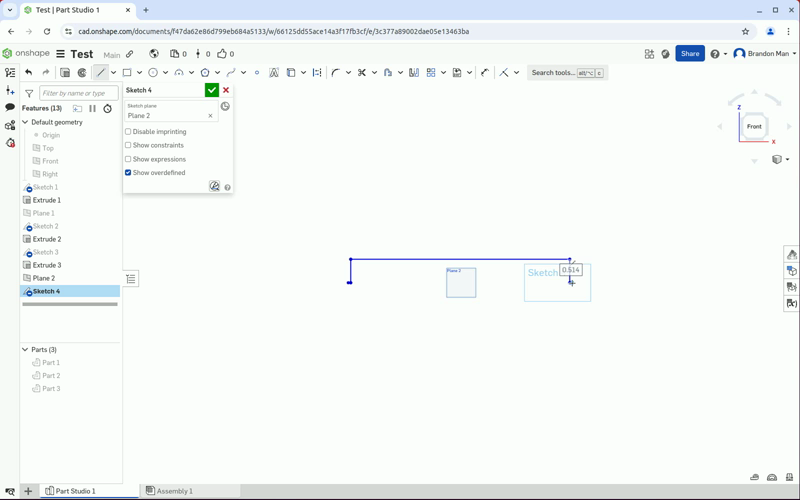
mouse_move(589, 282)
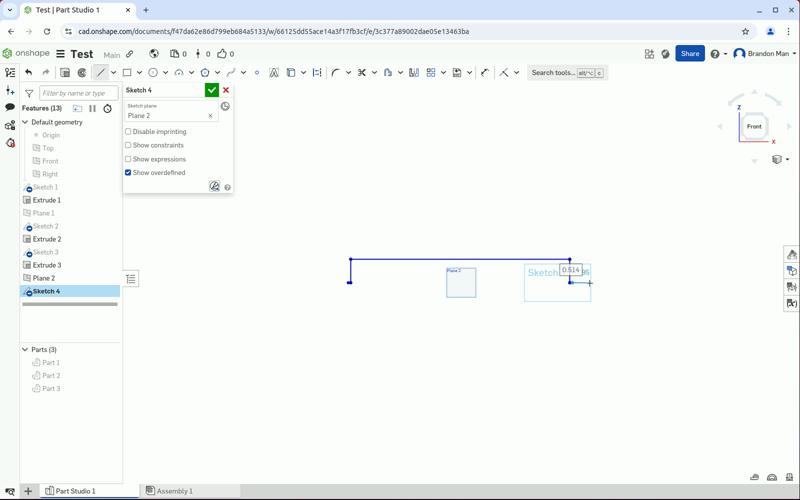
mouse_move(572, 257)
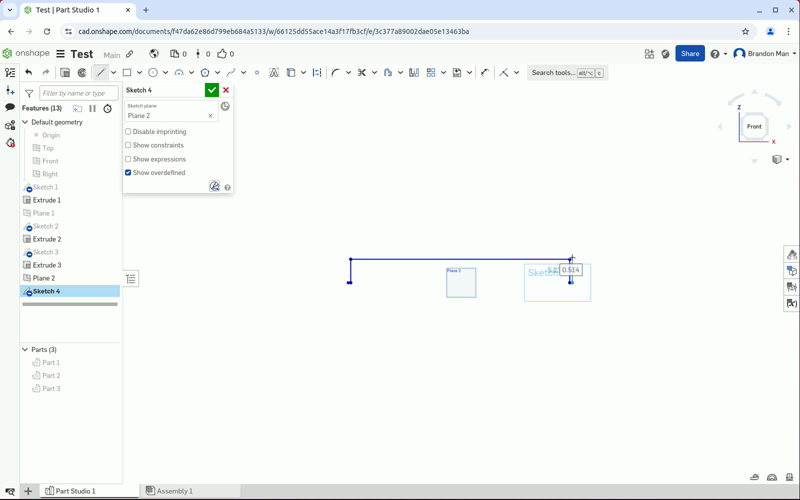
scroll(6)
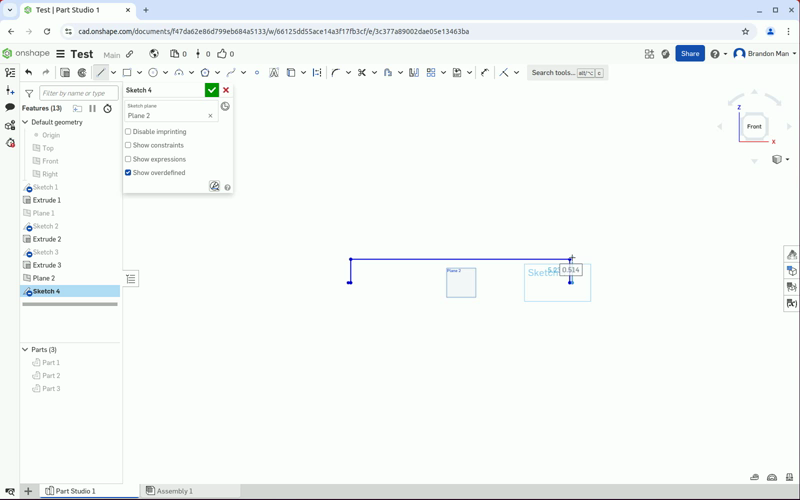
scroll(6)
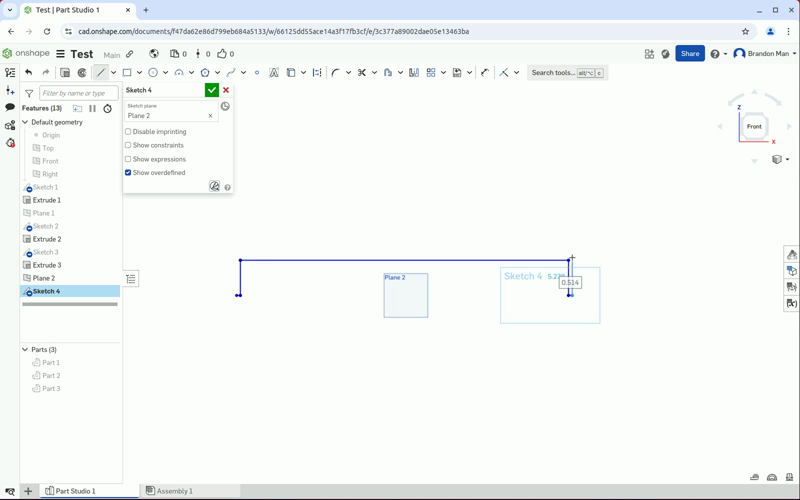
scroll(6)
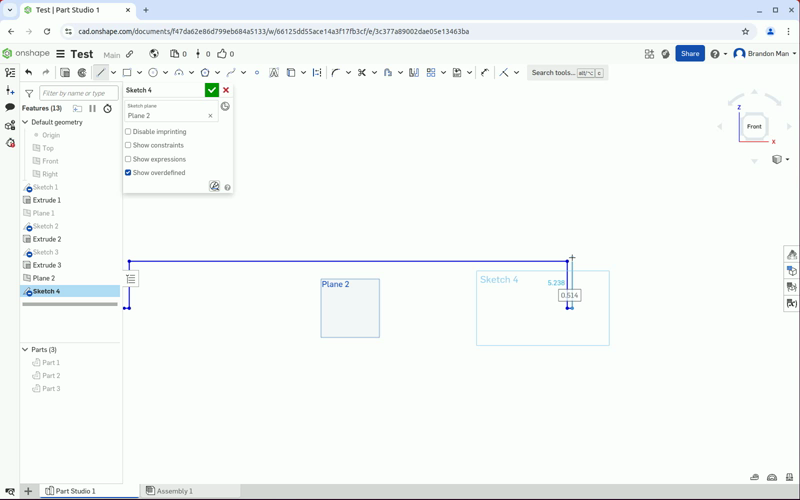
scroll(6)
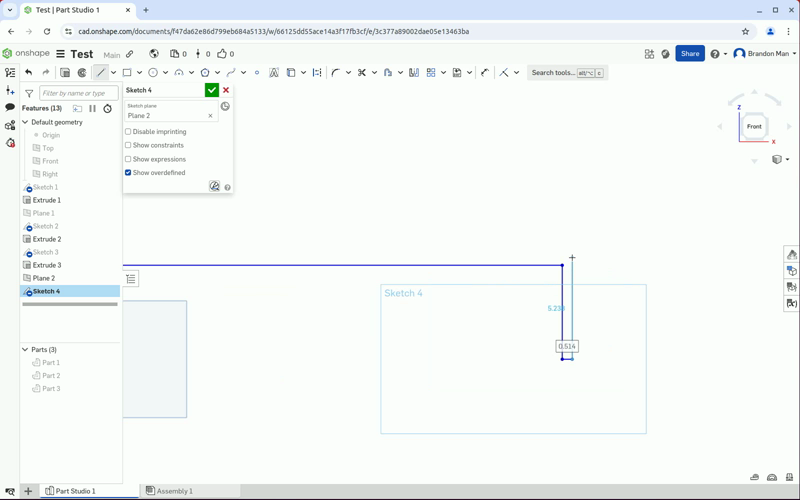
scroll(6)
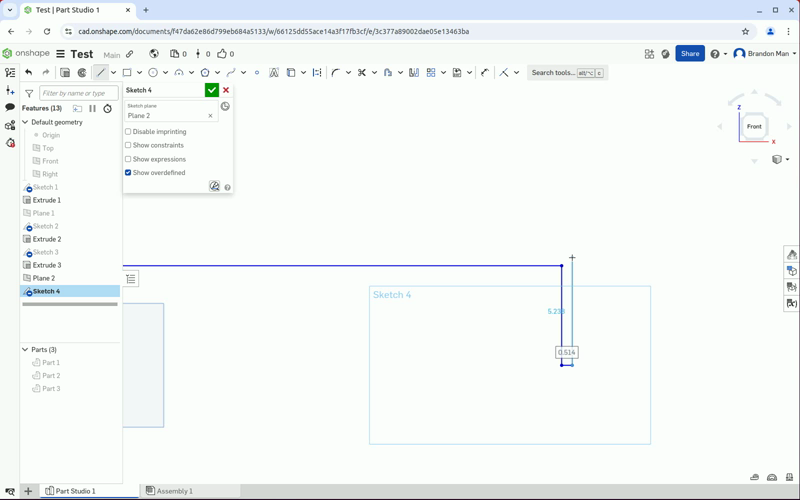
scroll(6)
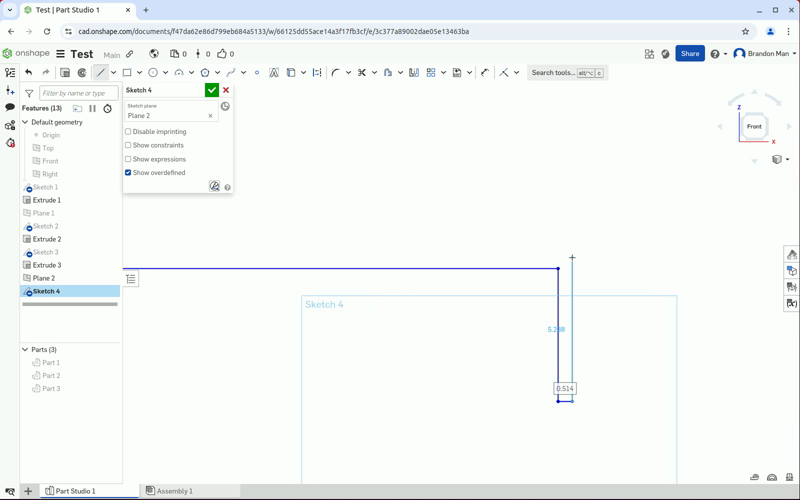
scroll(6)
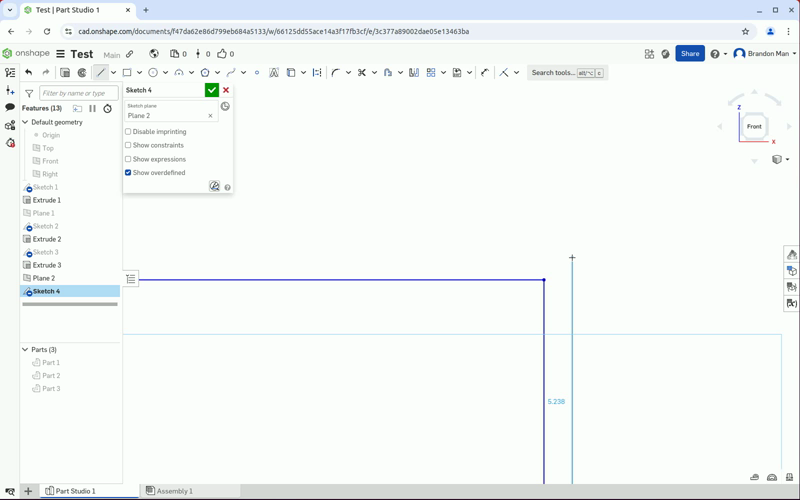
click(572, 257)
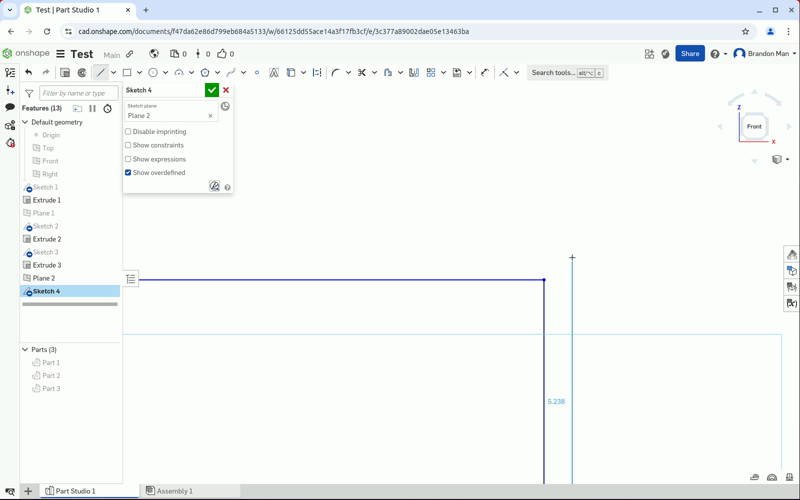
scroll(-6)
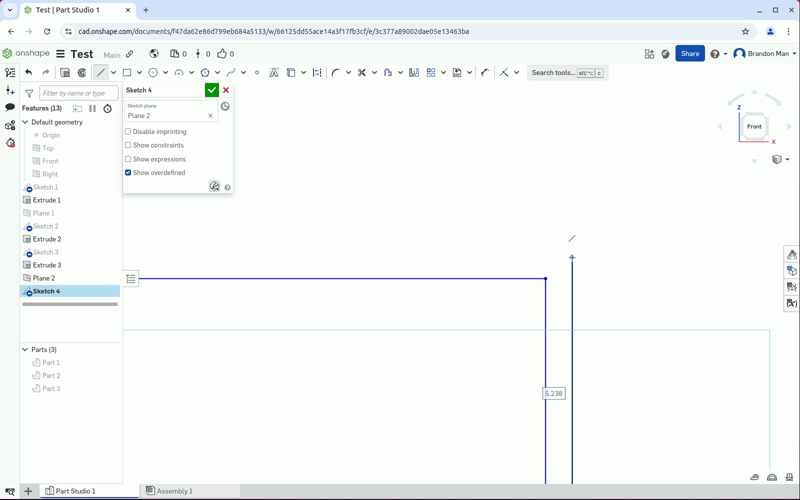
scroll(-6)
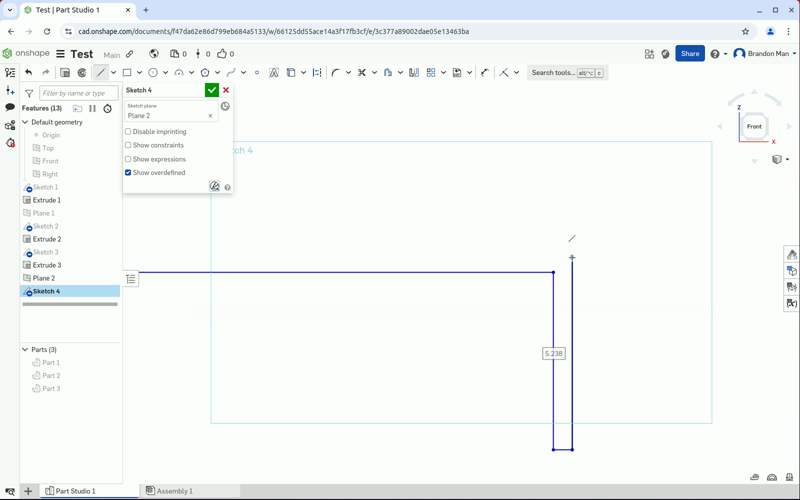
scroll(-6)
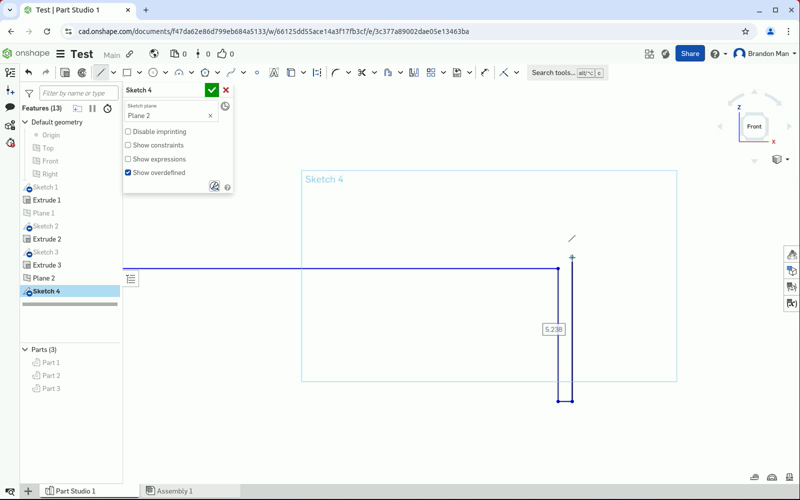
scroll(-6)
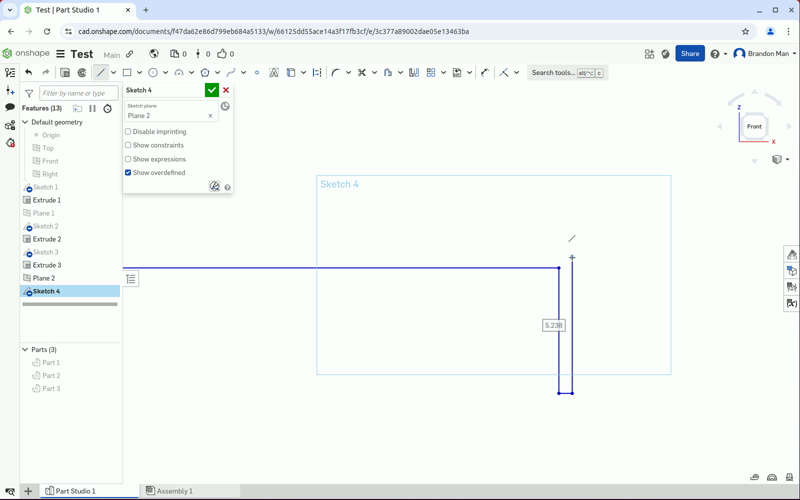
scroll(-6)
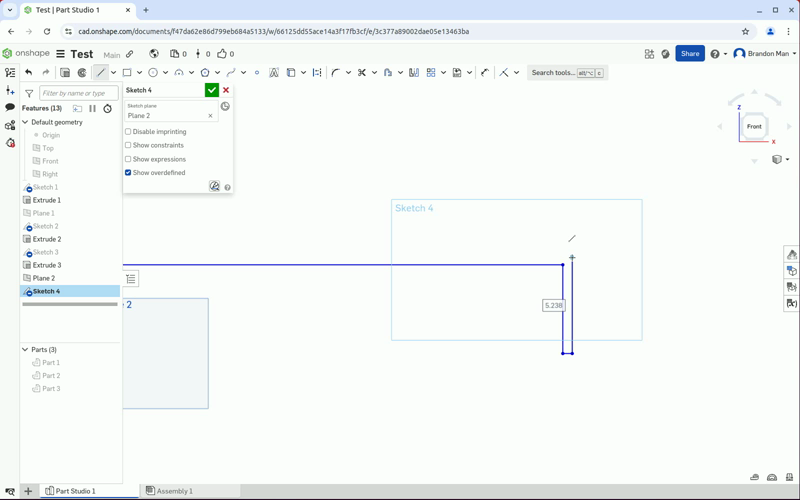
scroll(-6)
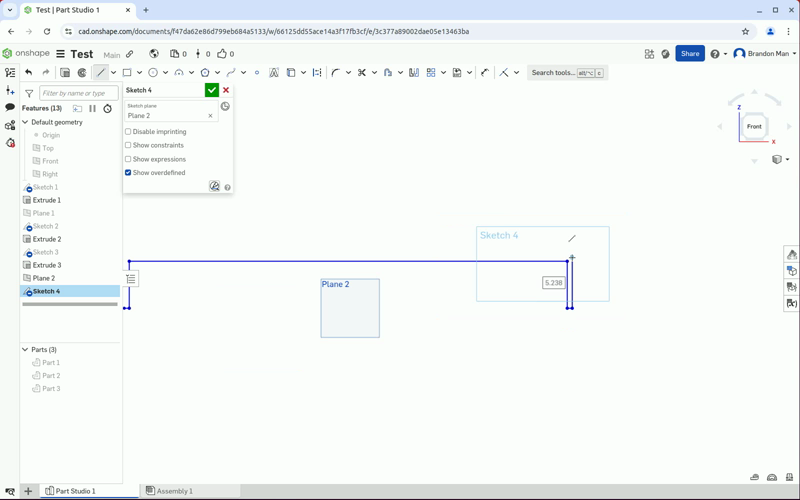
scroll(-6)
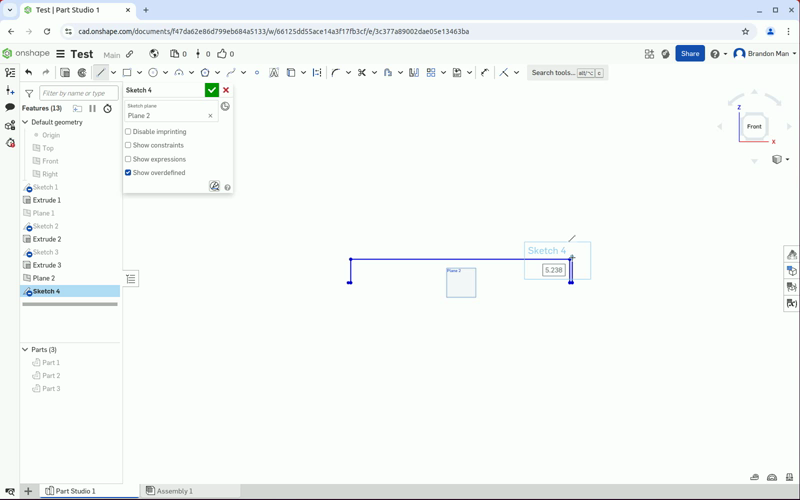
key_up(shift)
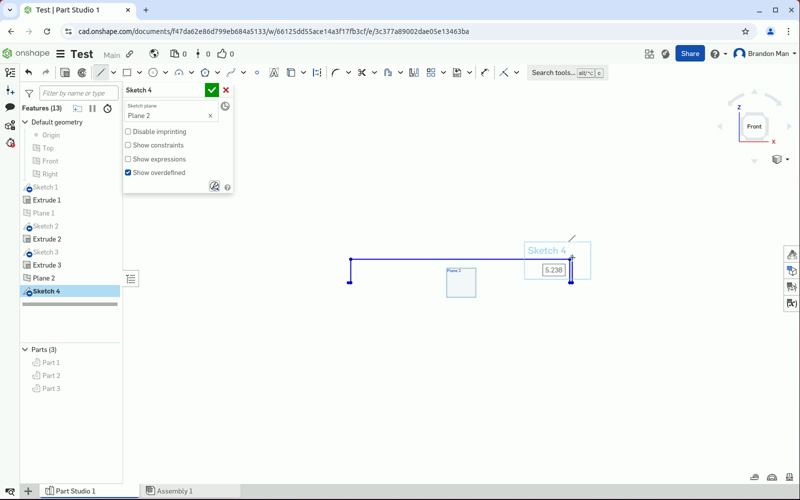
key_down(shift)
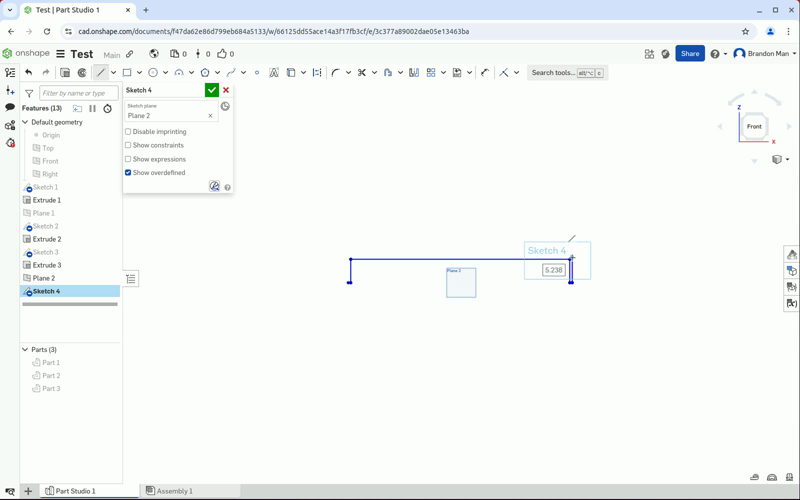
mouse_move(348, 257)
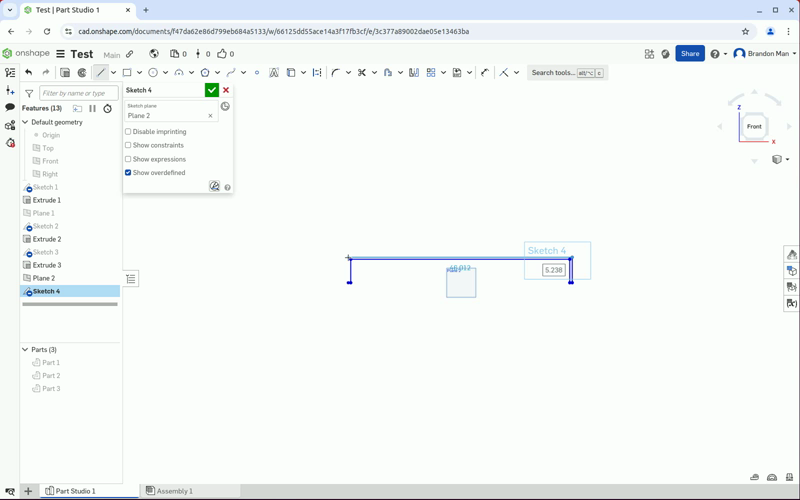
scroll(6)
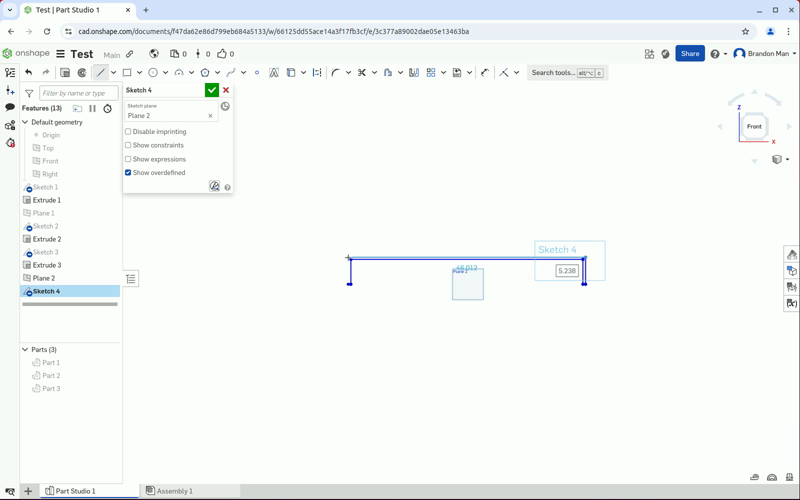
scroll(6)
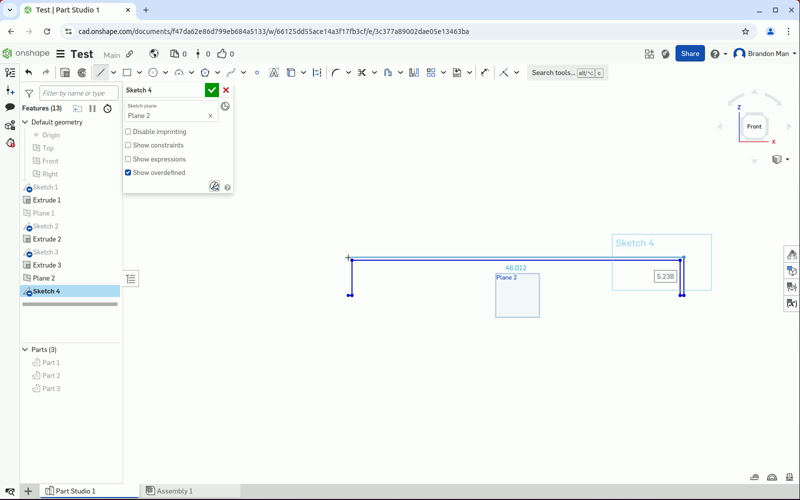
scroll(6)
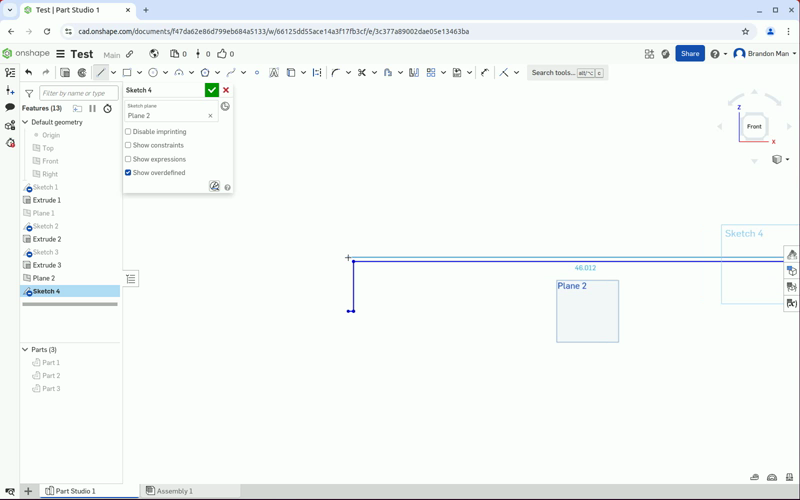
scroll(6)
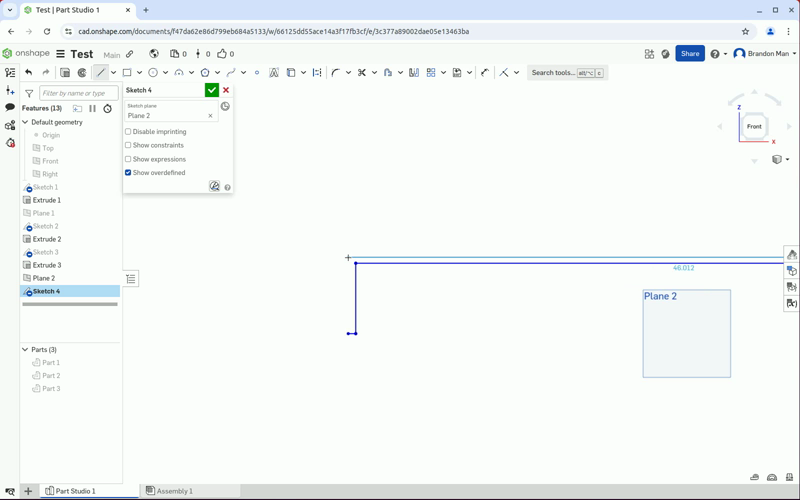
scroll(6)
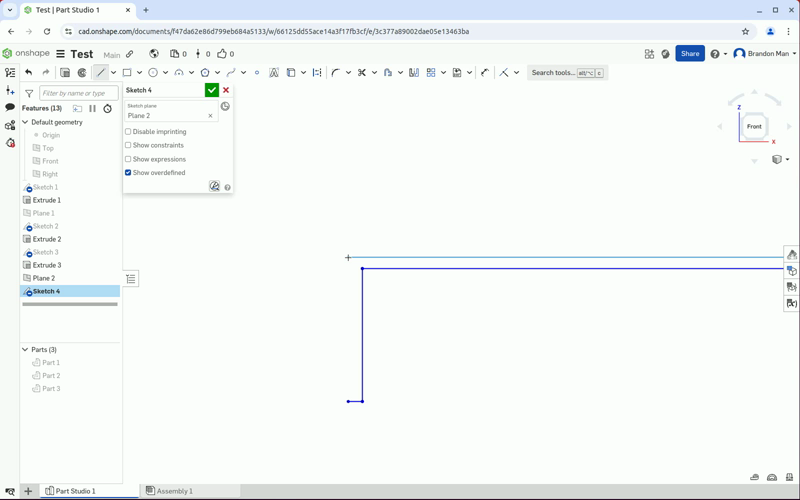
scroll(6)
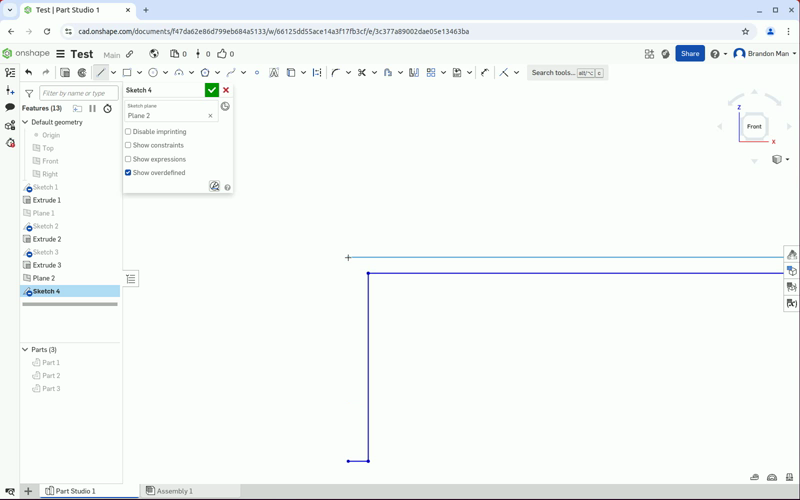
scroll(6)
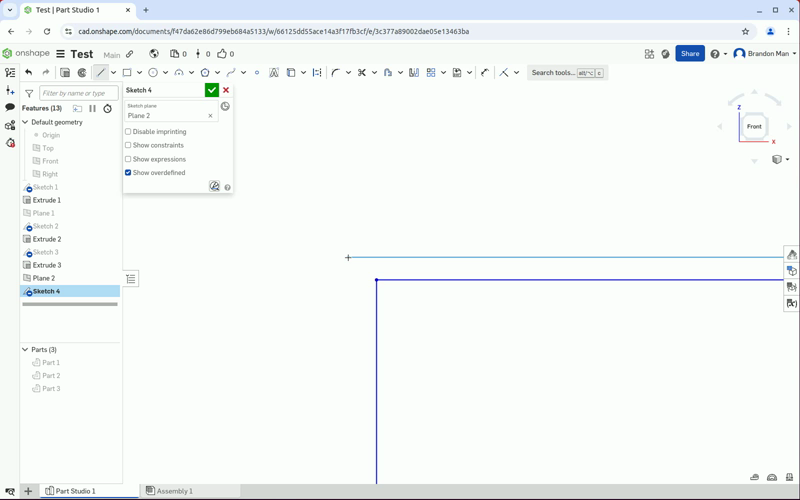
click(348, 257)
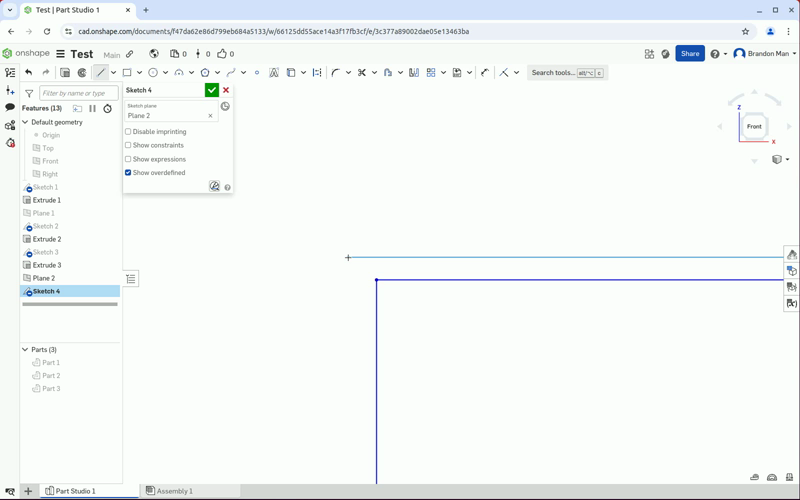
scroll(-6)
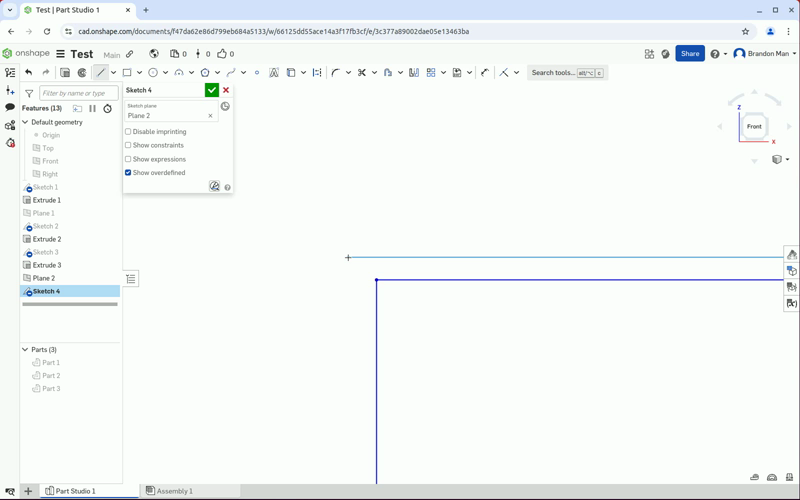
scroll(-6)
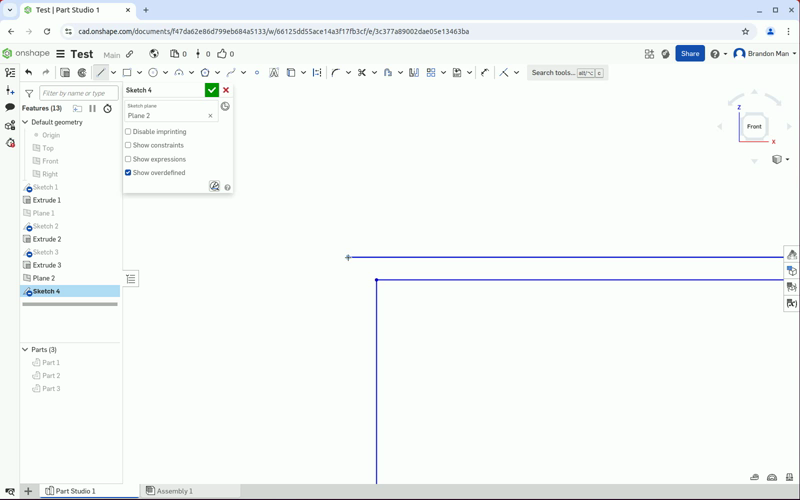
scroll(-6)
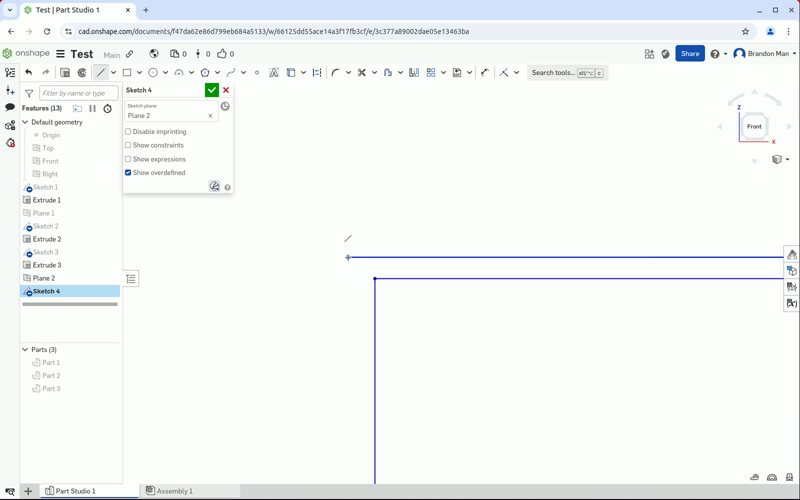
scroll(-6)
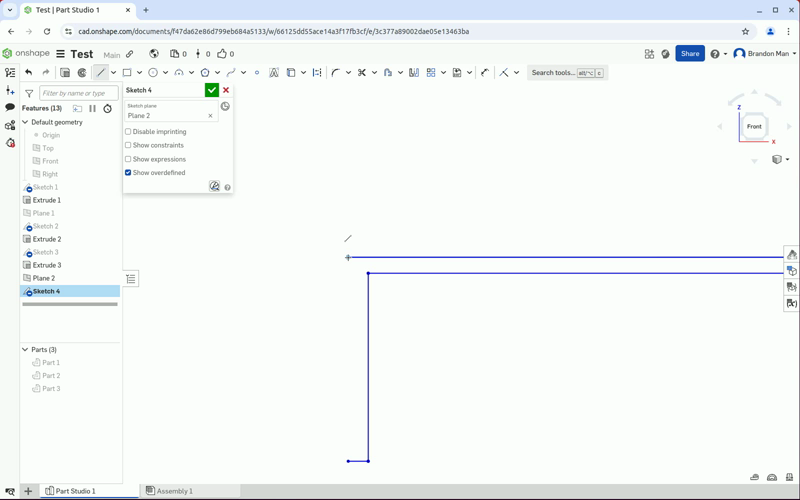
scroll(-6)
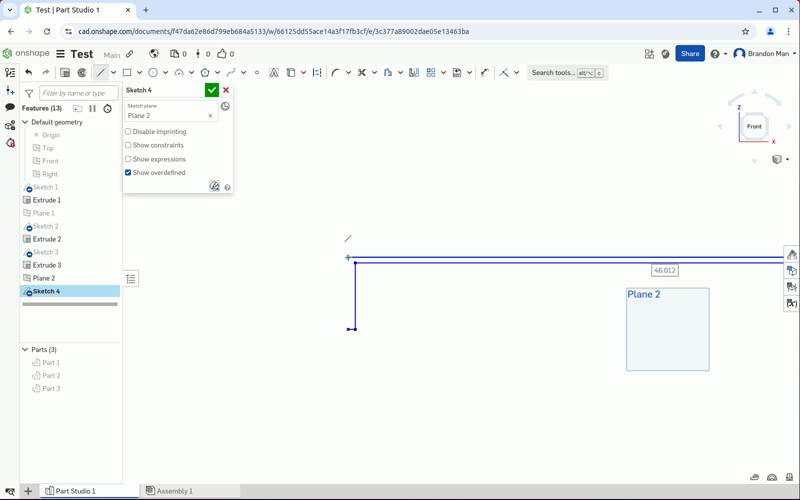
scroll(-6)
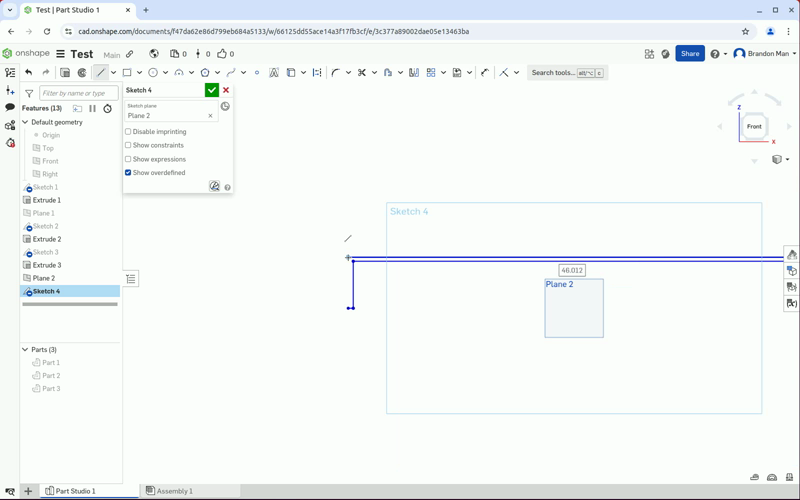
scroll(-6)
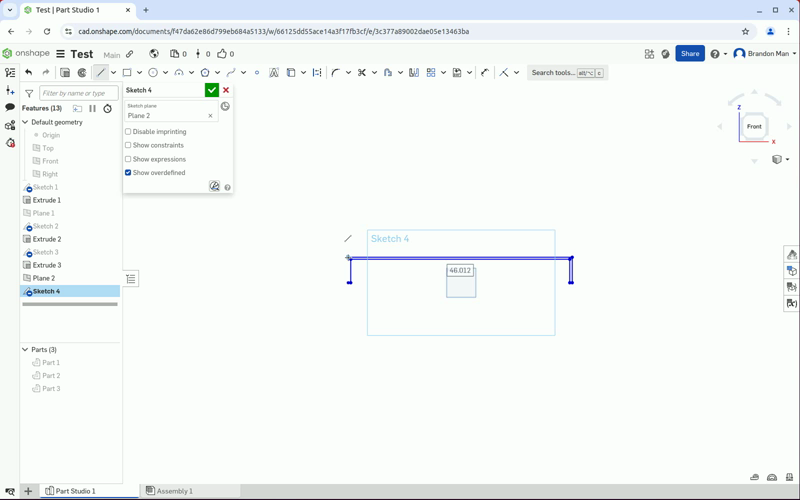
key_up(shift)
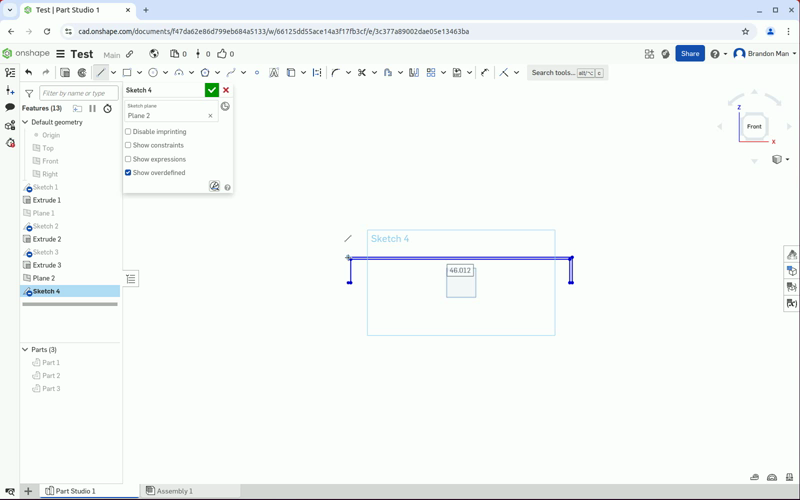
mouse_move(378, 257)
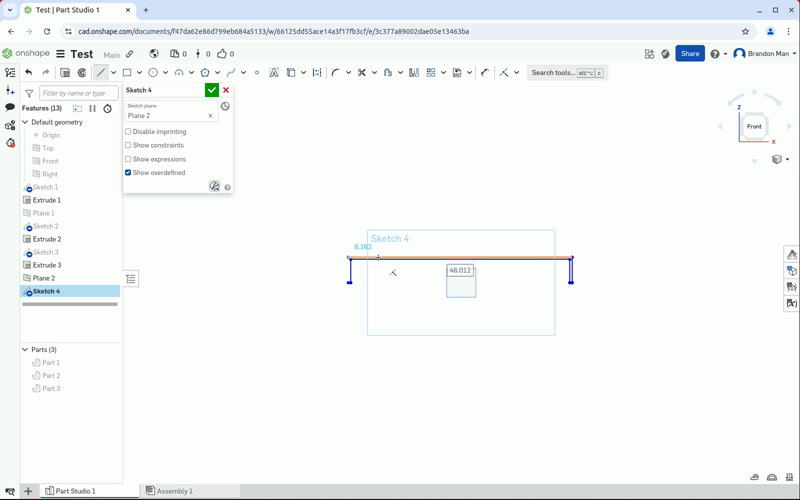
key_down(shift)
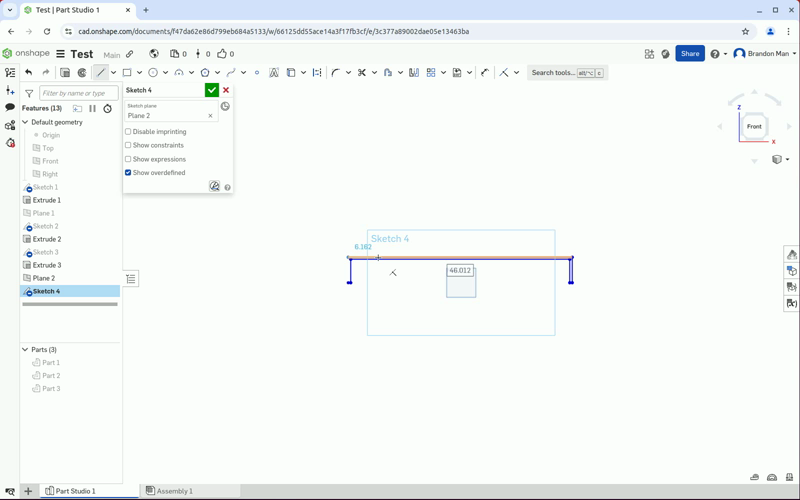
mouse_move(348, 282)
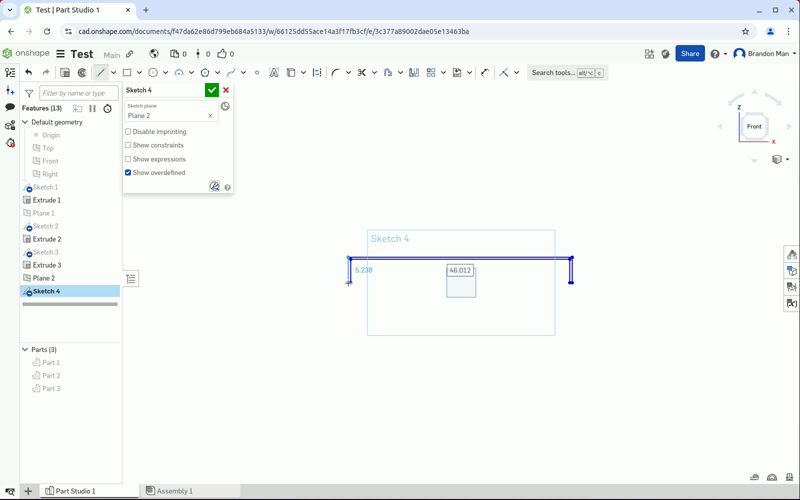
scroll(6)
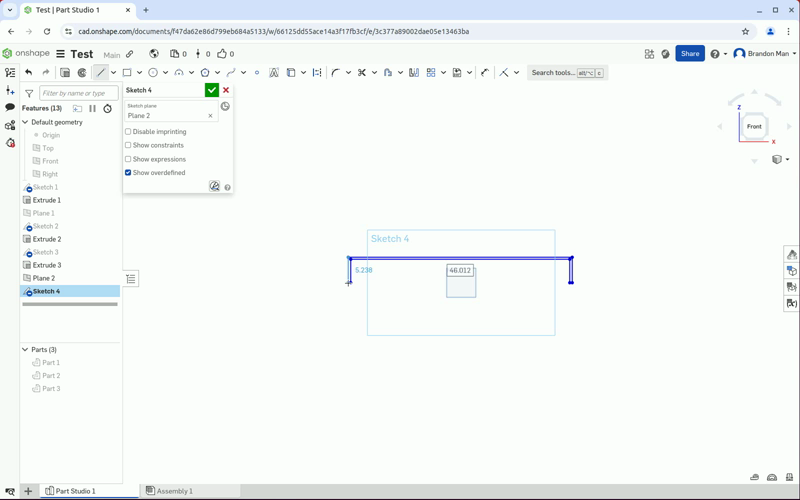
scroll(6)
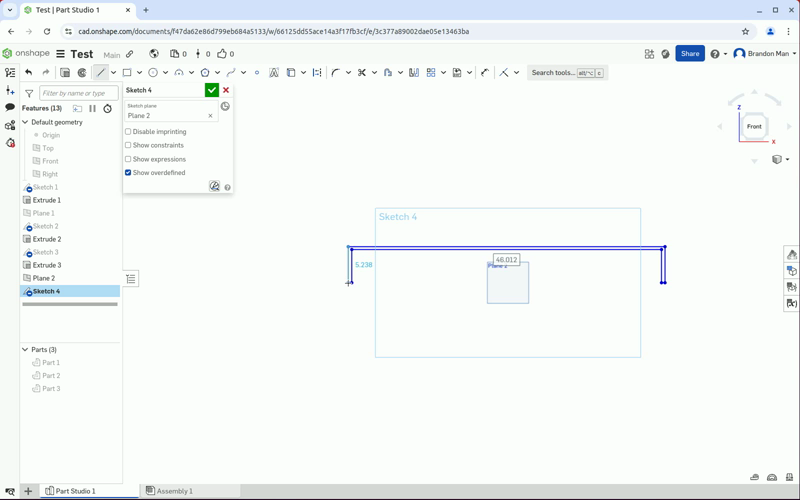
scroll(6)
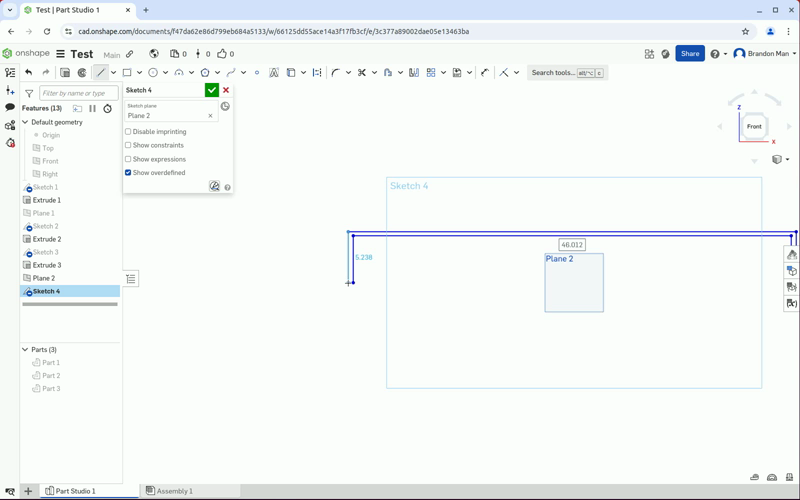
scroll(6)
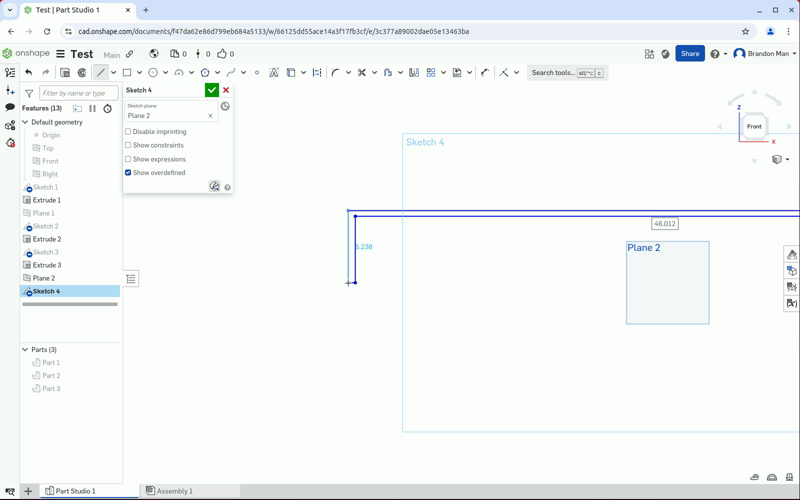
scroll(6)
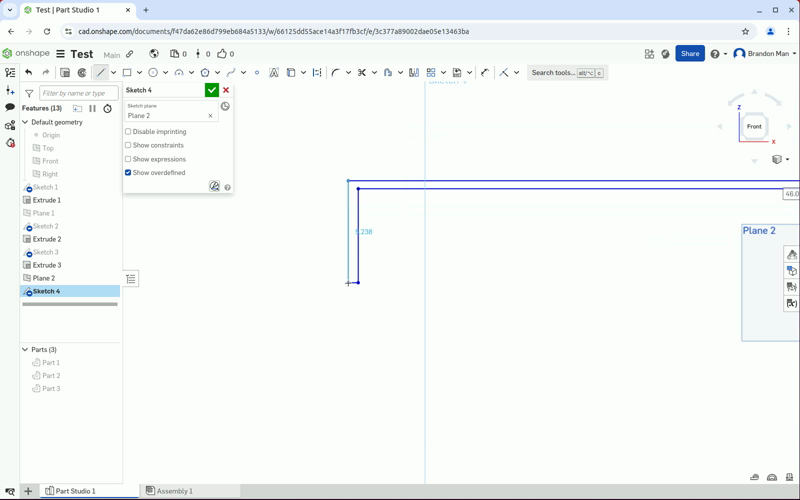
scroll(6)
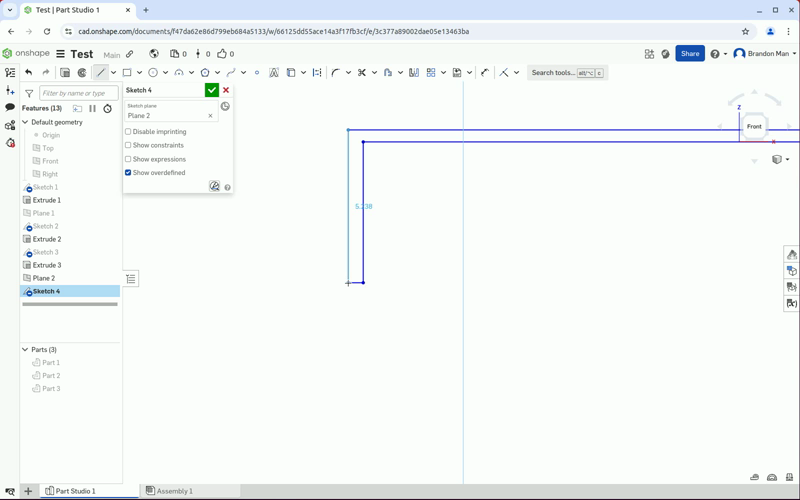
scroll(6)
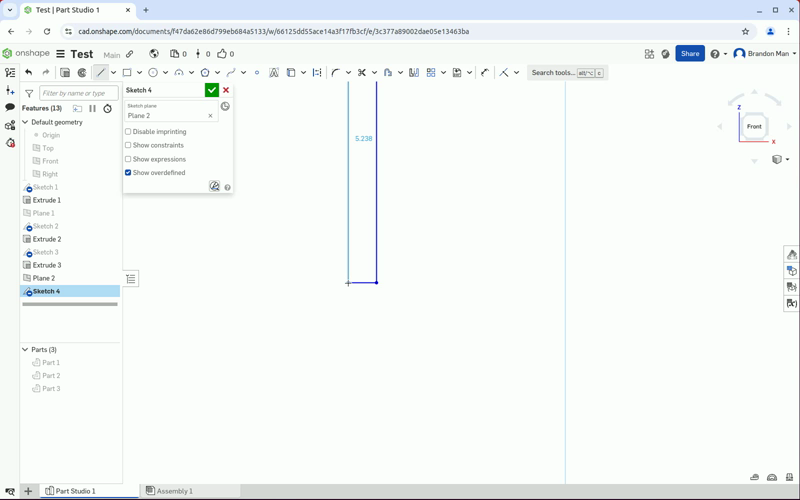
key_up(shift)
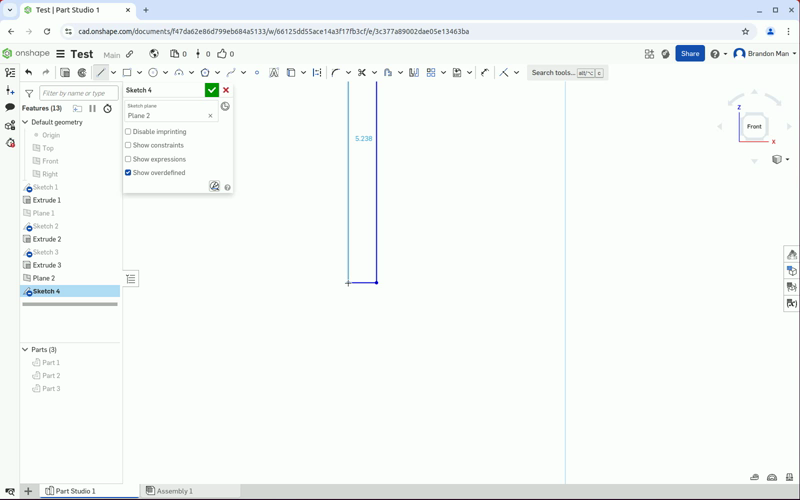
click(348, 282)
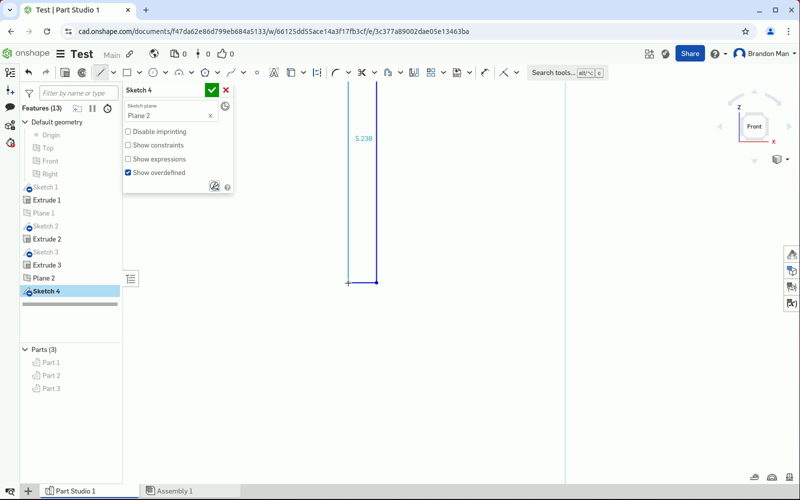
scroll(-6)
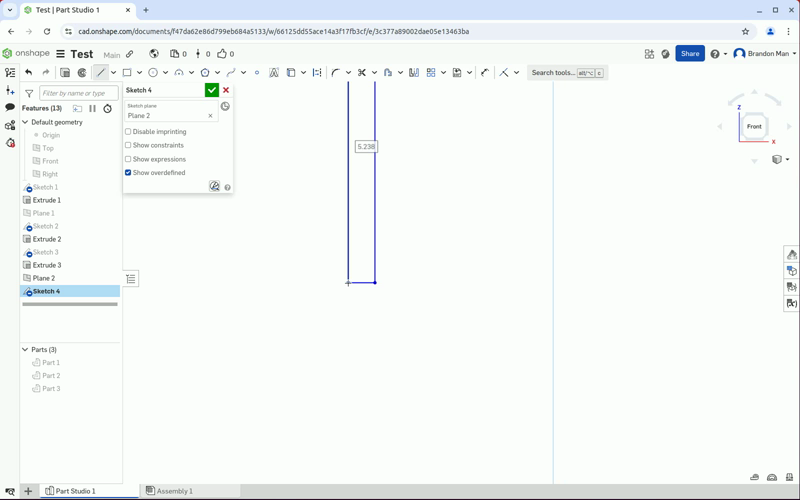
scroll(-6)
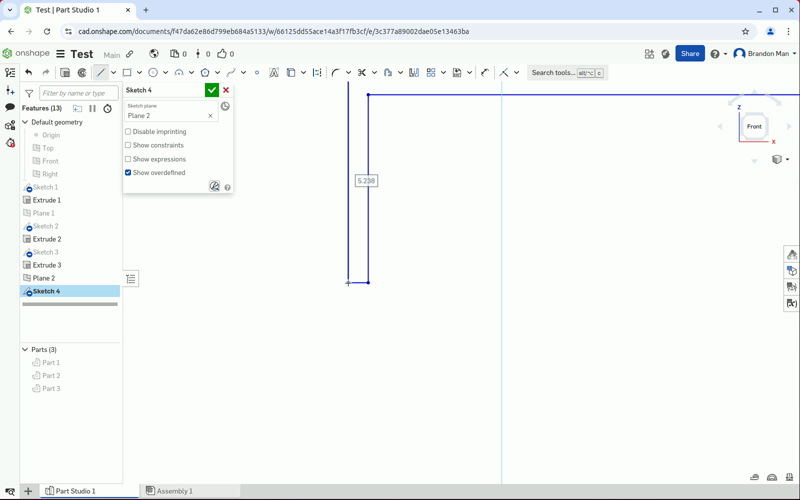
scroll(-6)
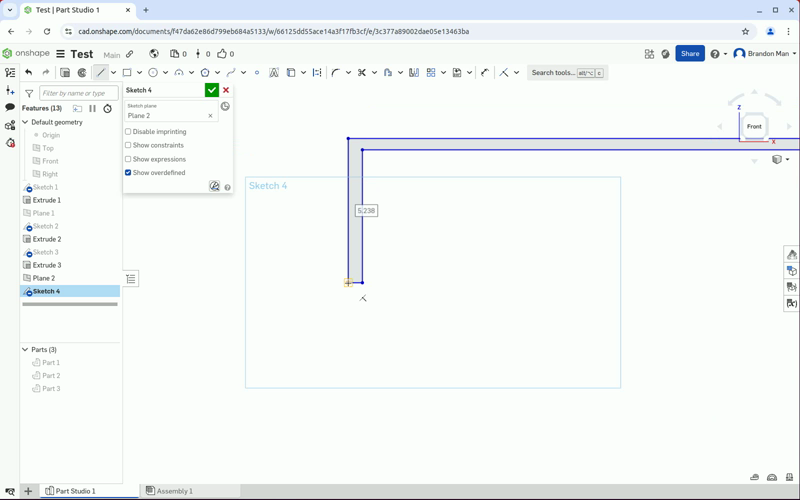
scroll(-6)
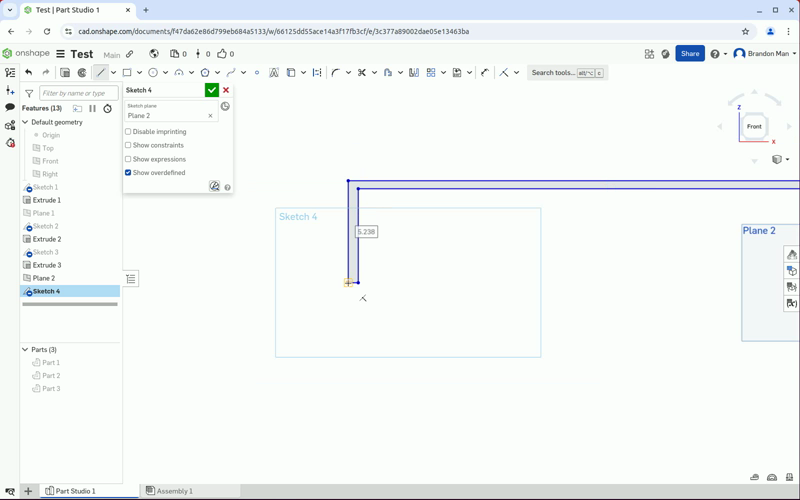
scroll(-6)
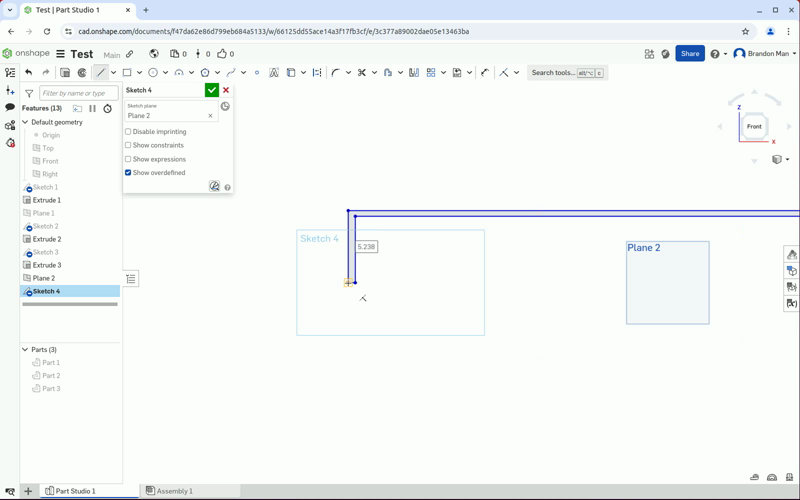
scroll(-6)
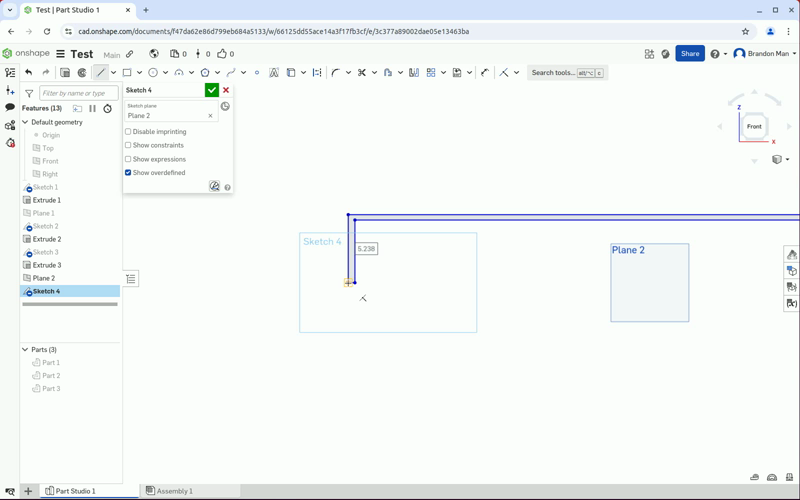
scroll(-6)
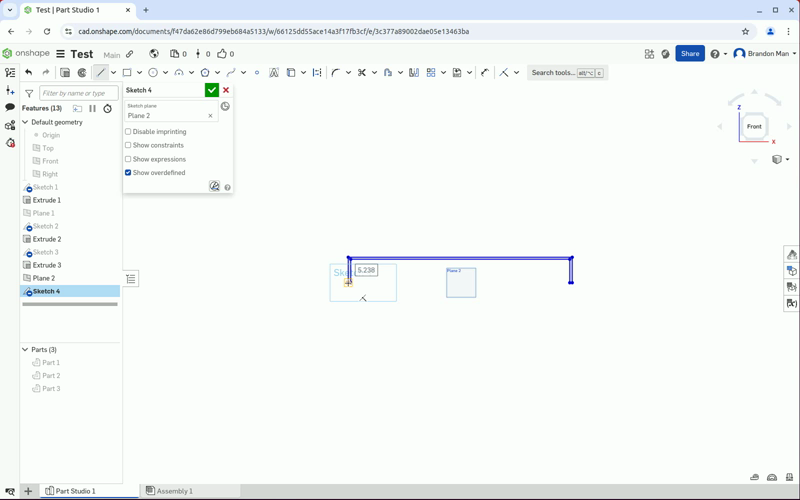
key(esc)
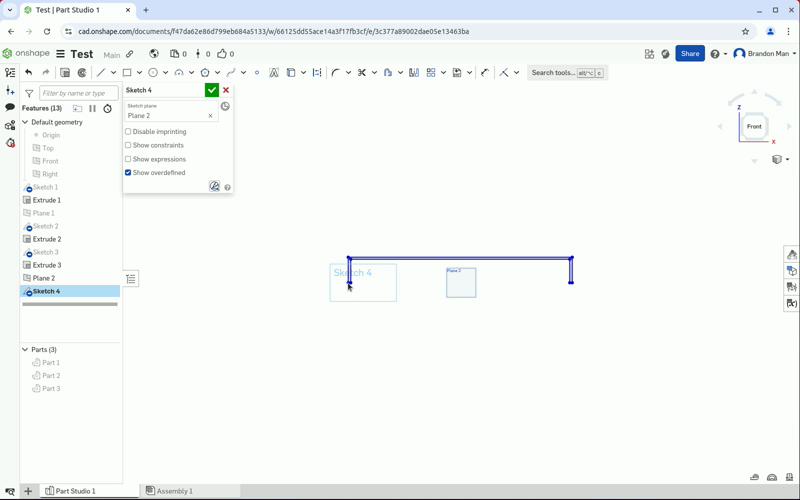
mouse_move(571, 278)
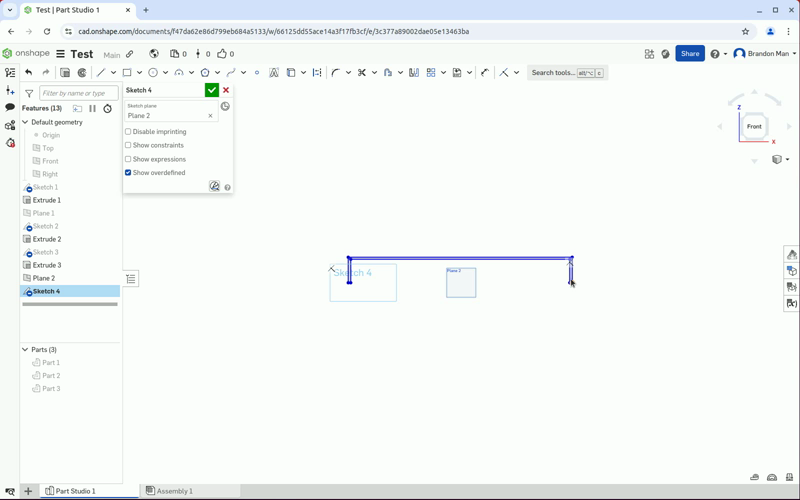
scroll(6)
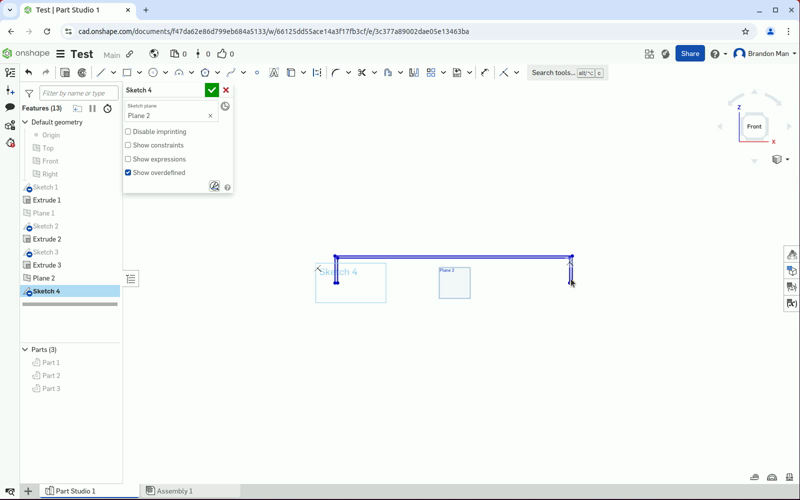
scroll(6)
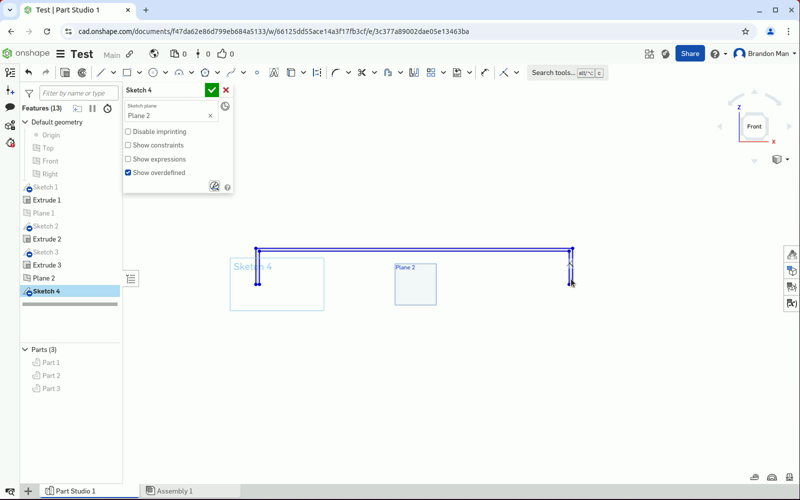
scroll(6)
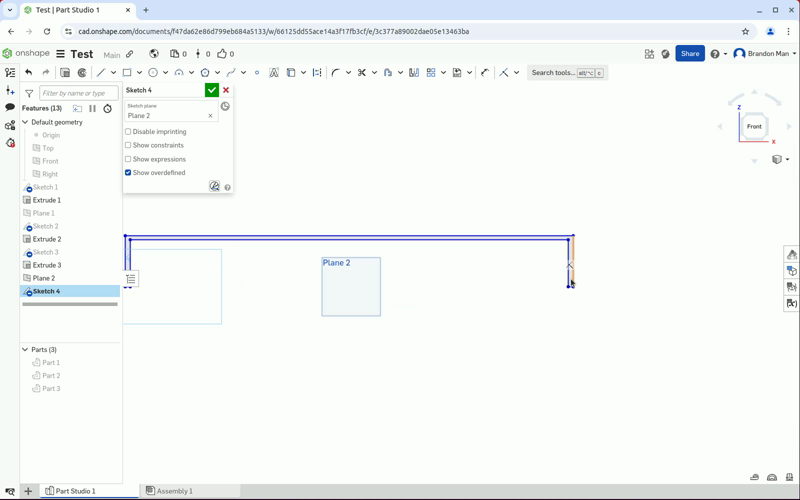
scroll(6)
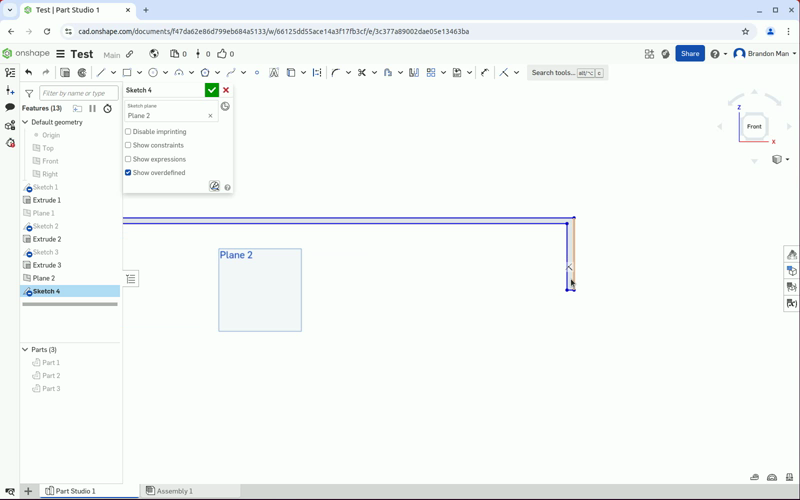
scroll(6)
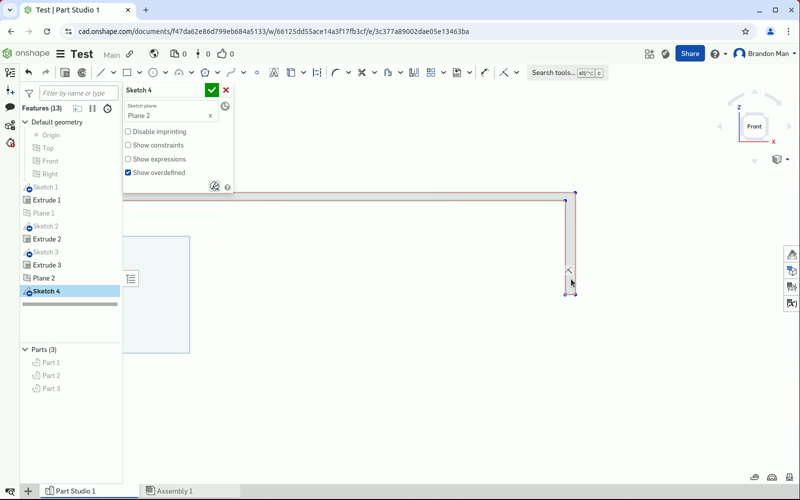
scroll(6)
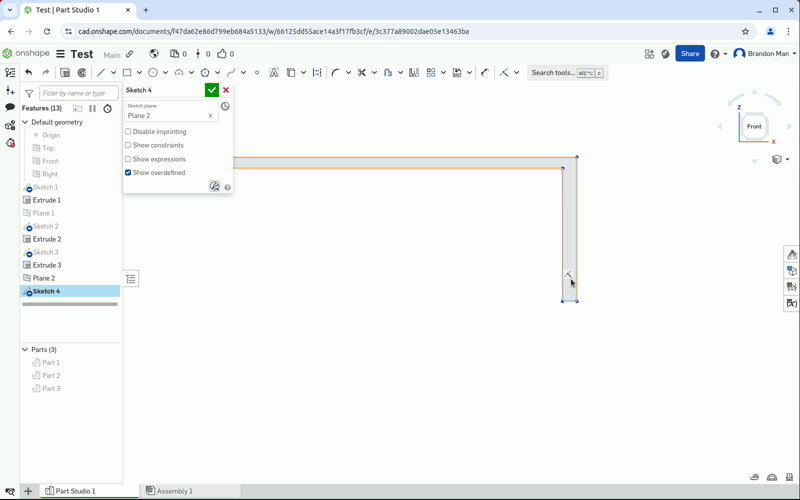
scroll(6)
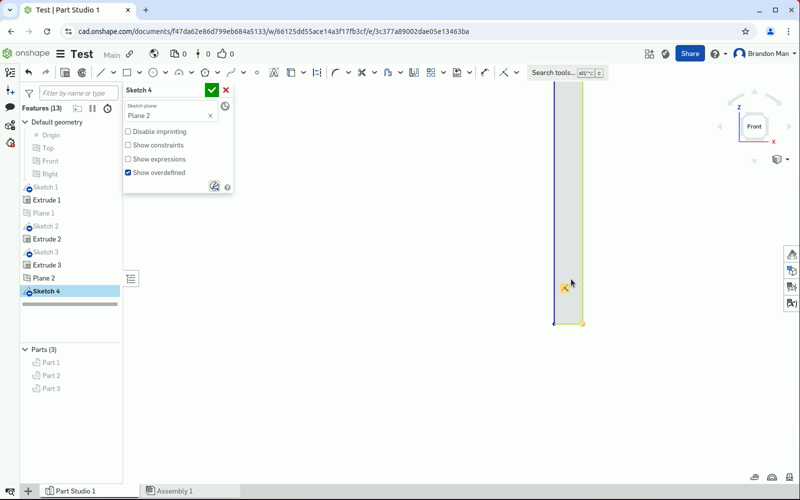
click(571, 278)
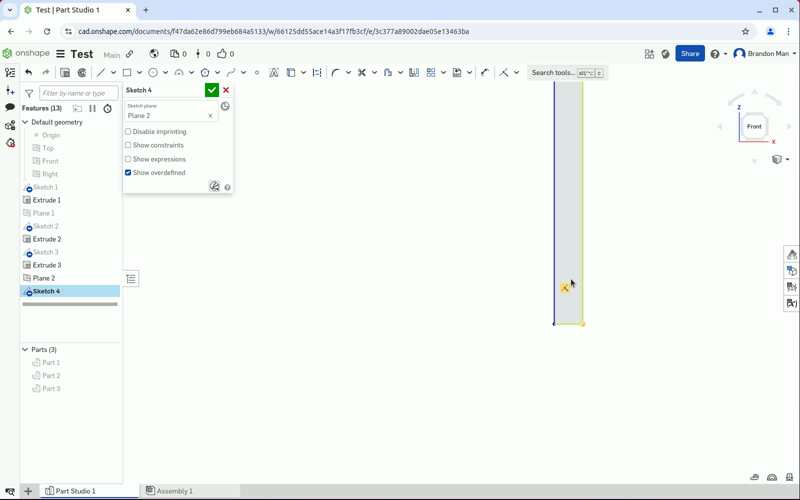
scroll(-6)
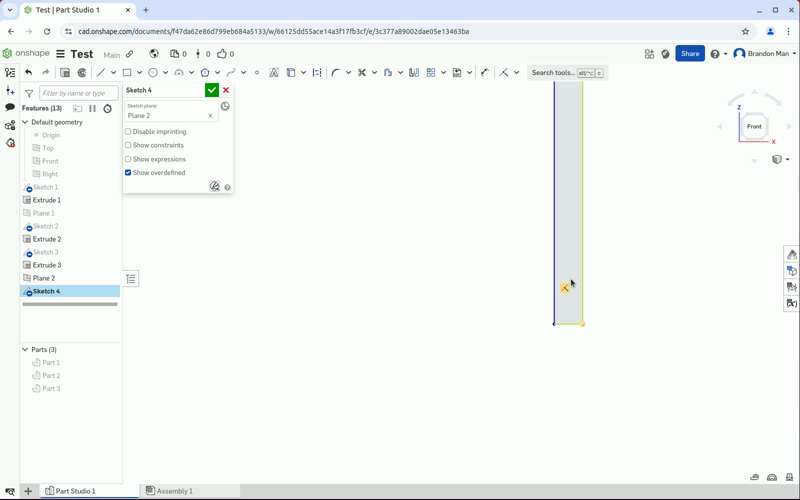
scroll(-6)
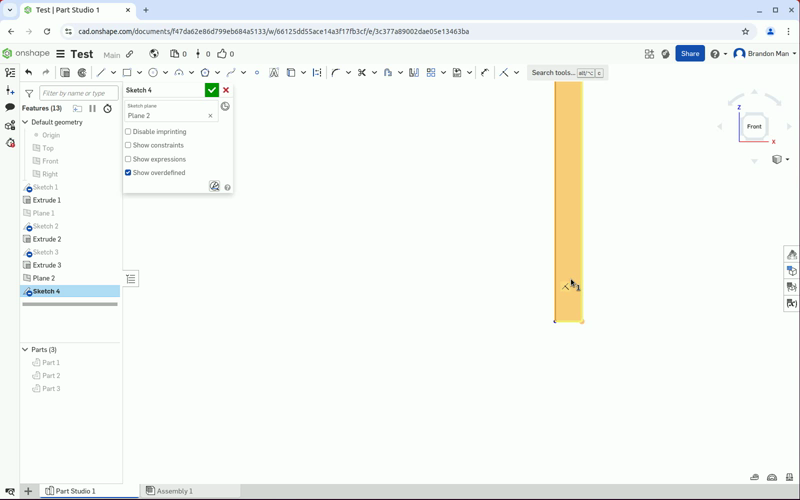
scroll(-6)
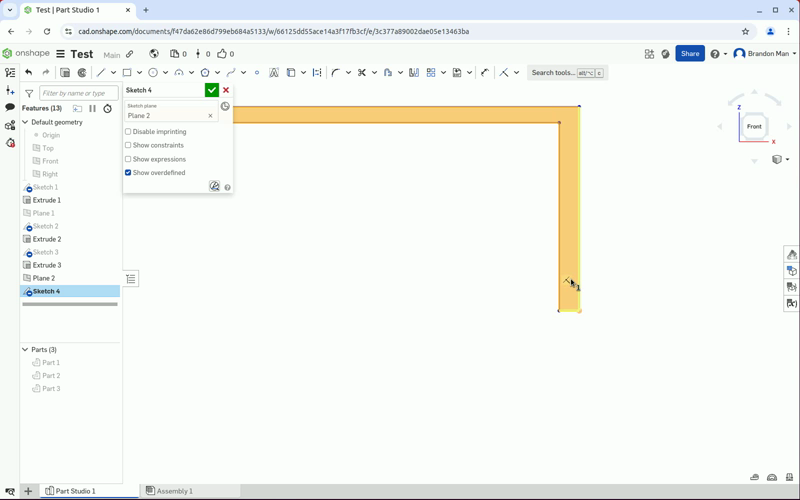
scroll(-6)
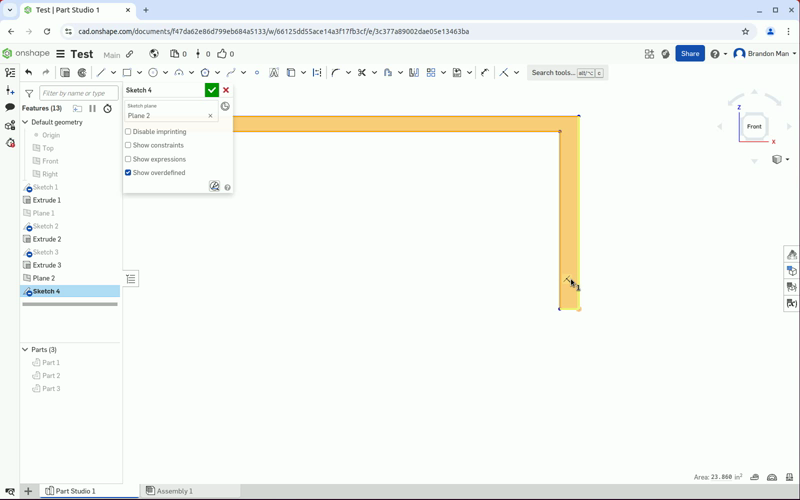
scroll(-6)
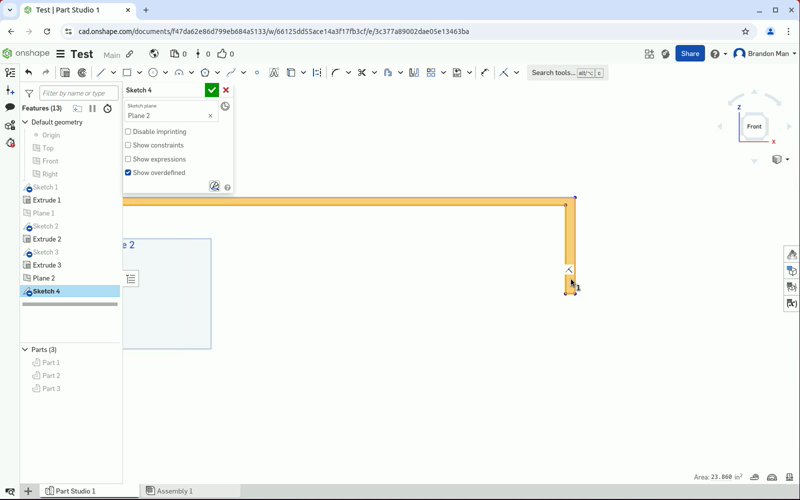
scroll(-6)
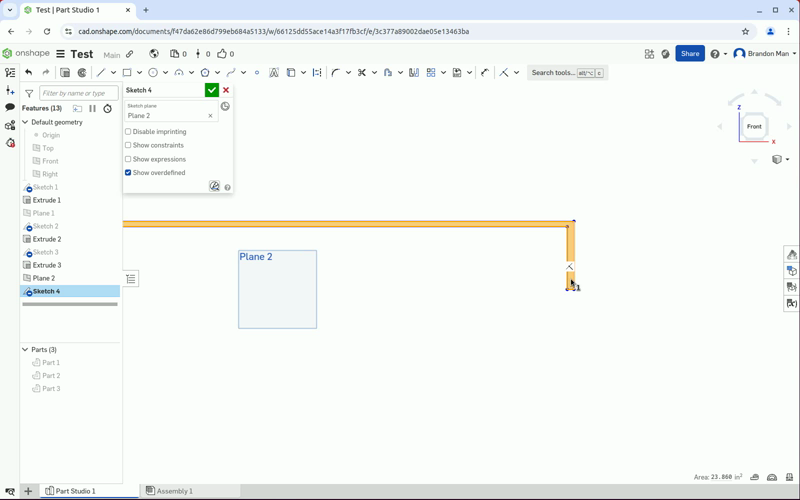
scroll(-6)
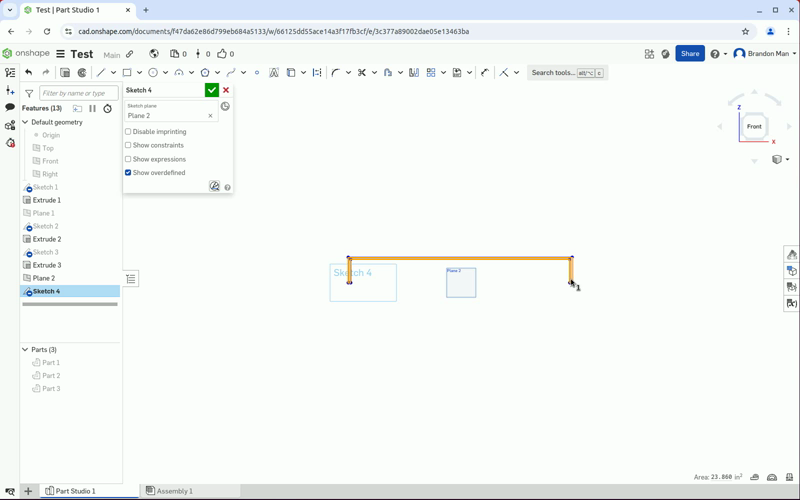
mouse_move(73, 352)
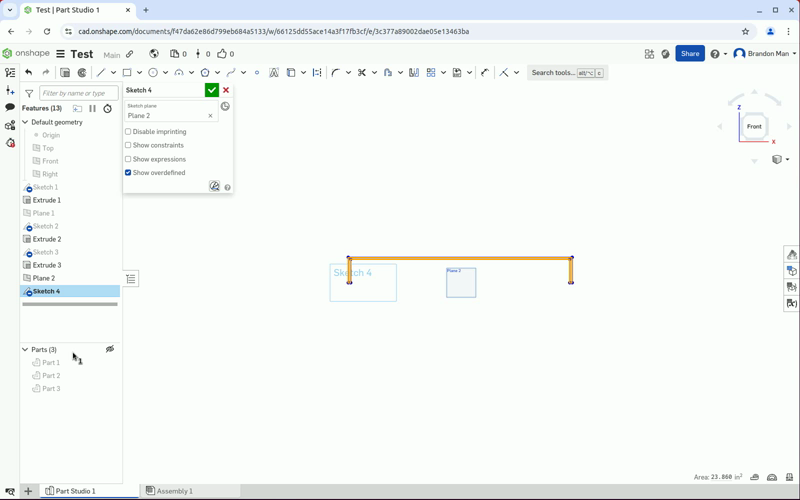
key(shift+y)
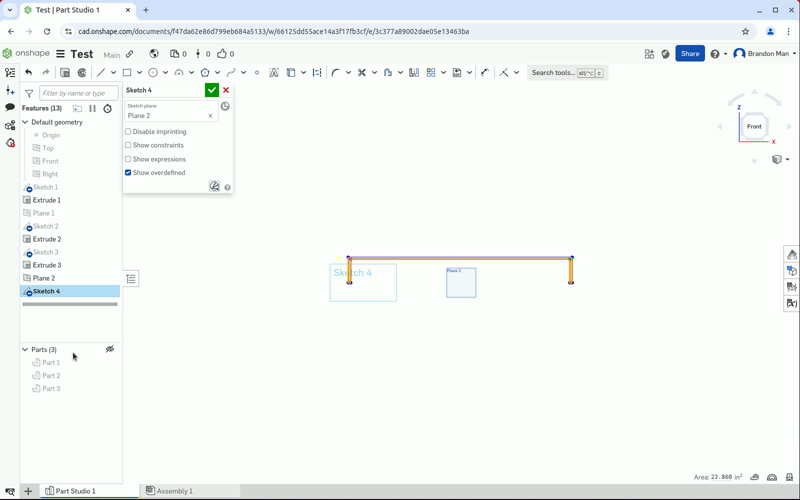
key(shift+e)
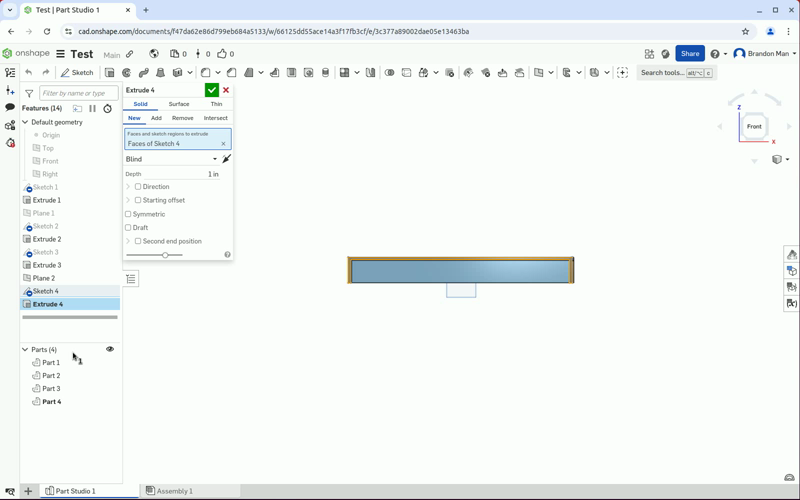
mouse_move(143, 106)
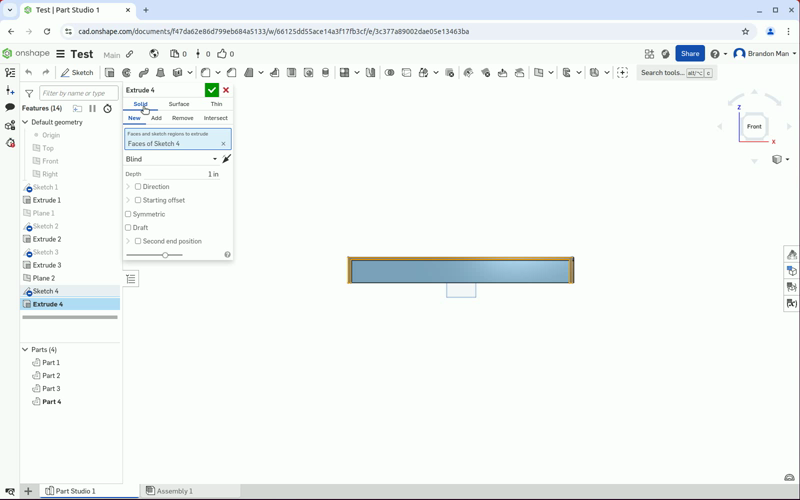
click(143, 106)
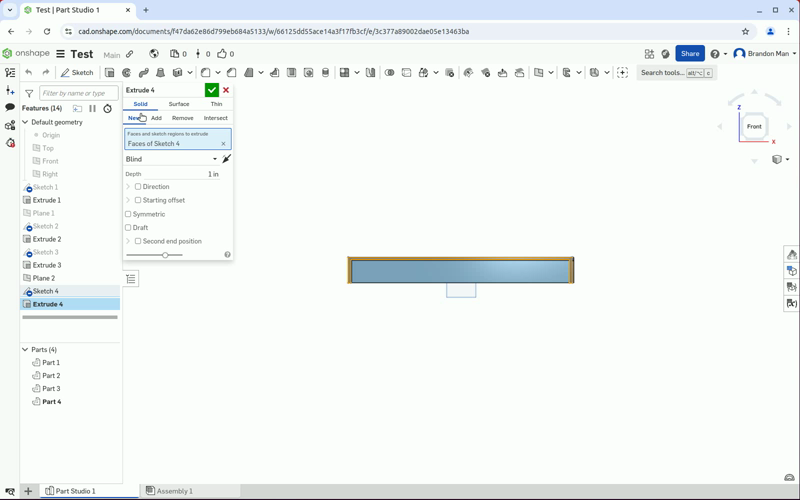
mouse_move(137, 120)
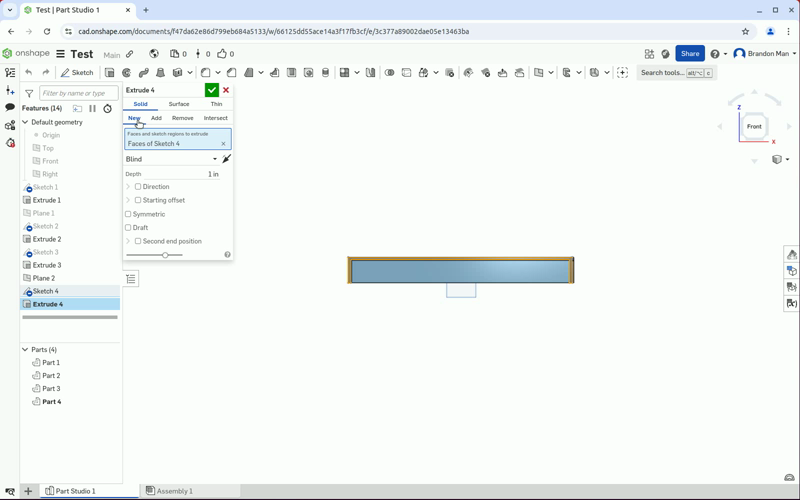
click(137, 120)
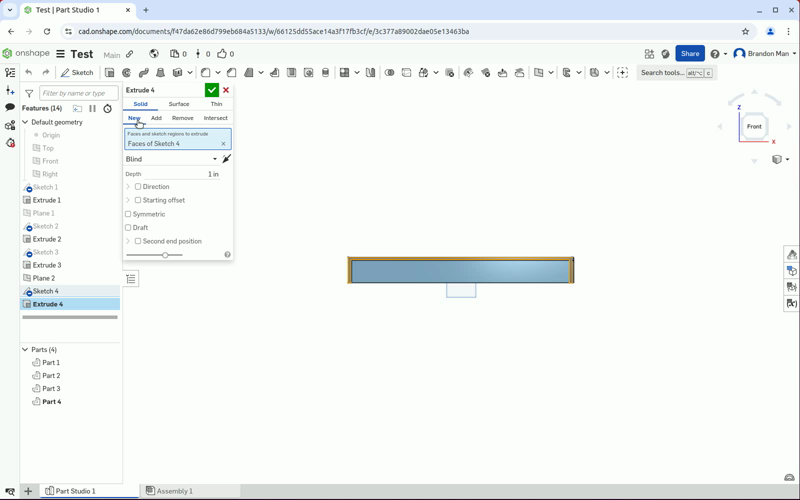
key(tab, 4)
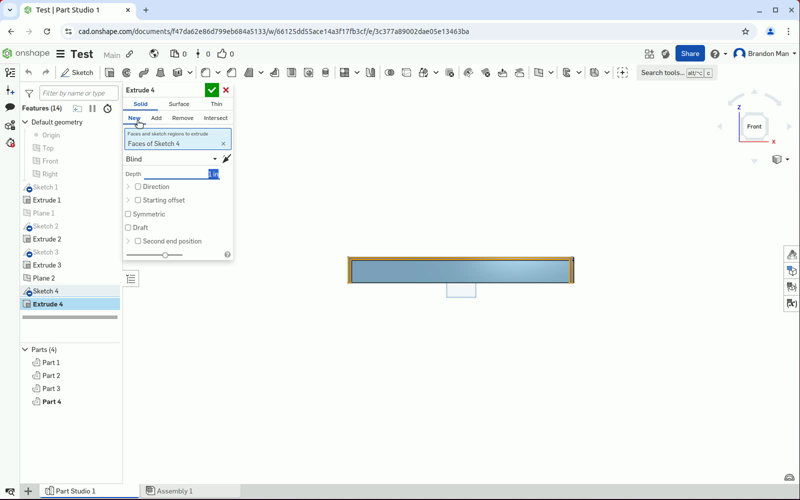
text(0.722)
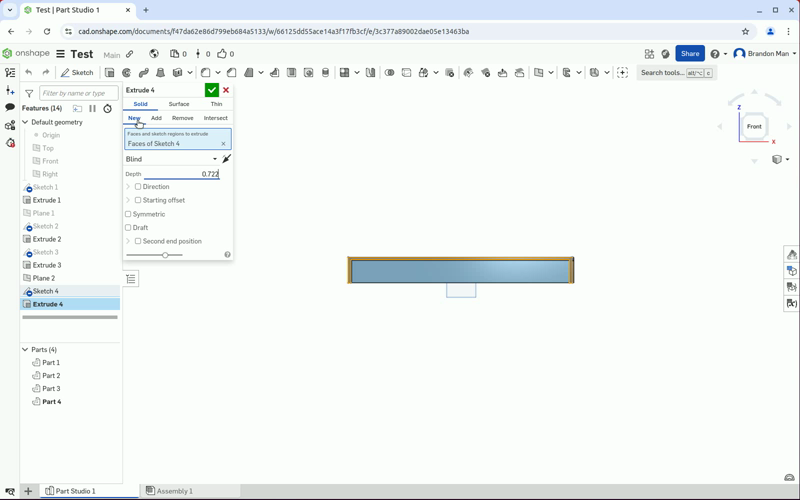
key(enter)
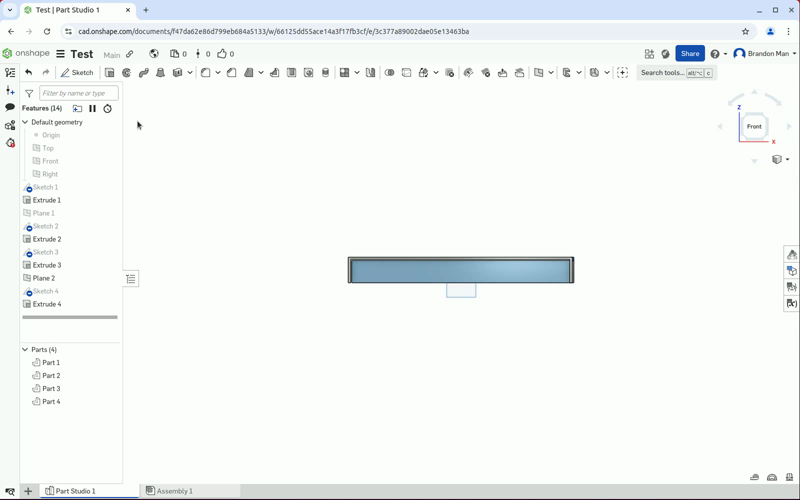
key(shift+h)
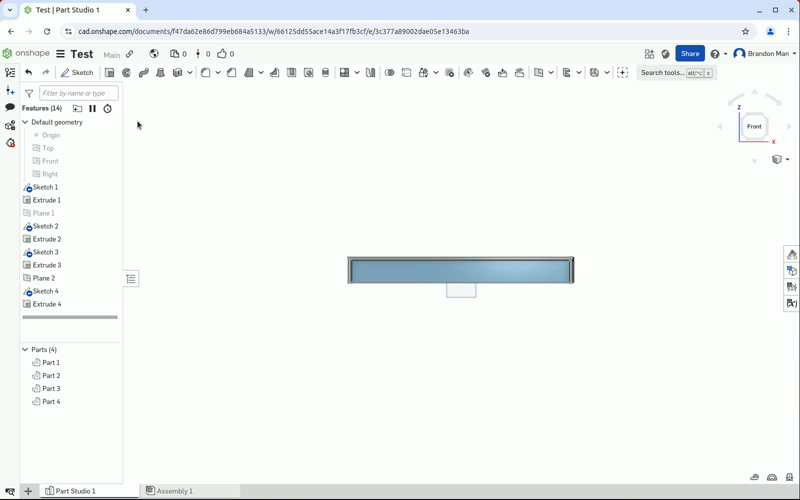
key(shift+h)
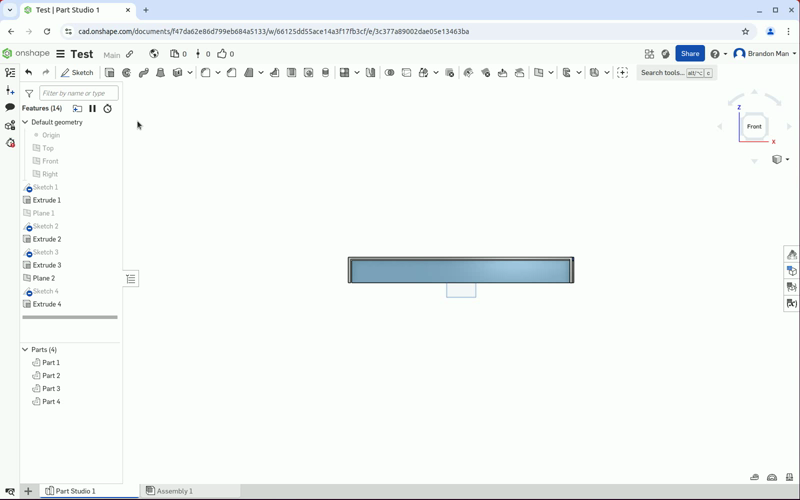
mouse_move(73, 189)
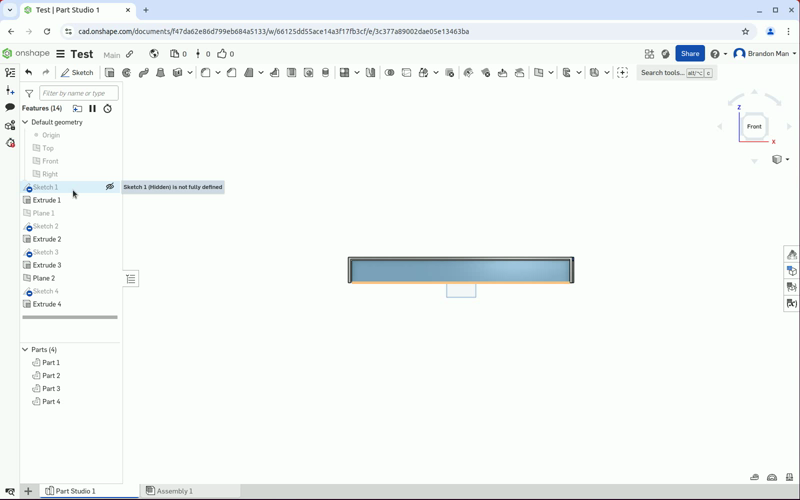
click(73, 189)
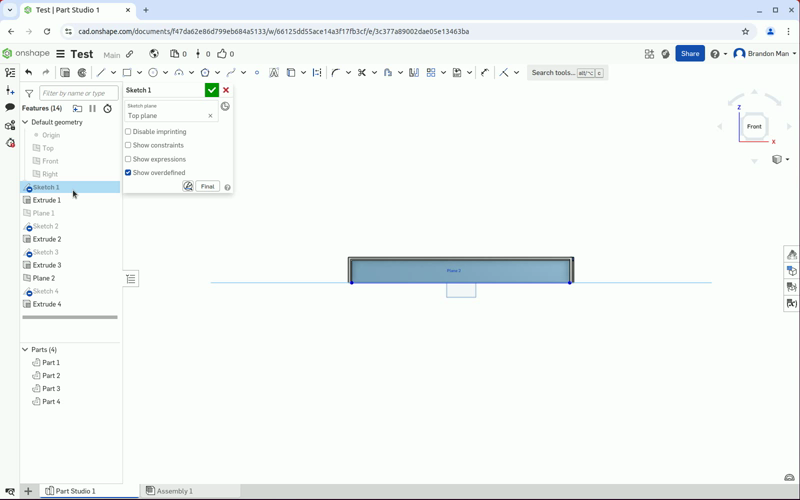
mouse_move(229, 92)
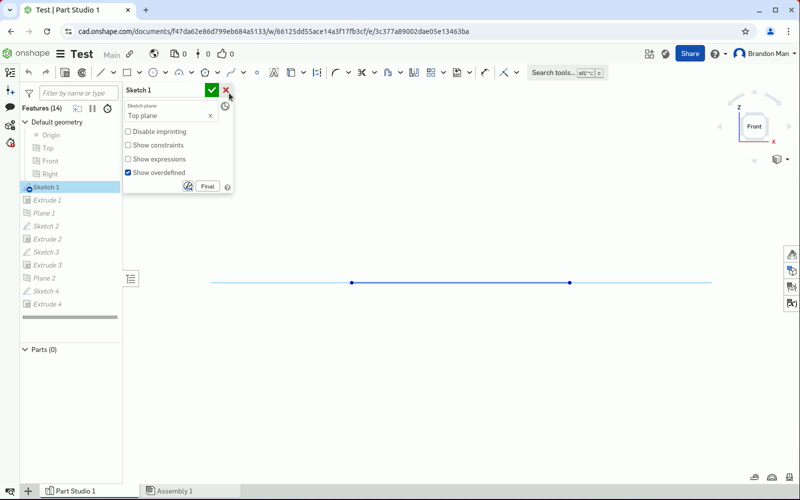
click(229, 92)
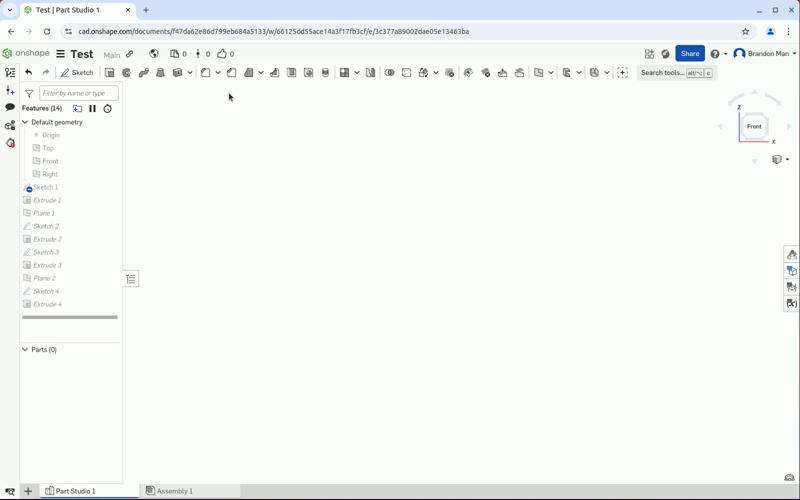
key(shift+s)
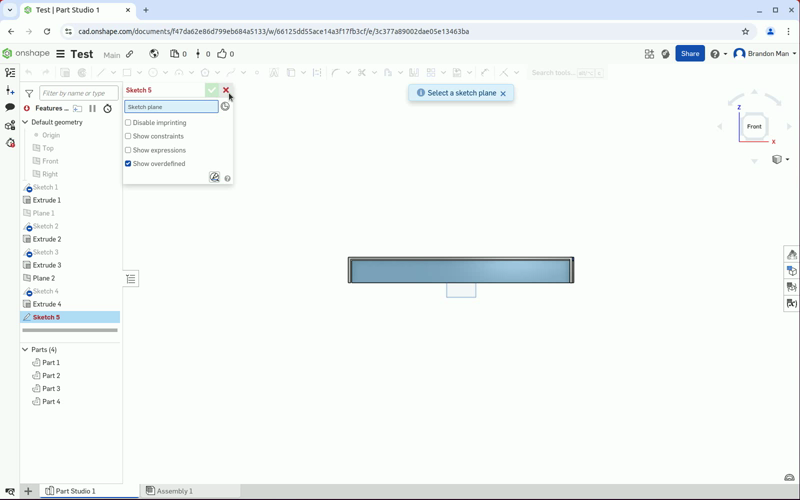
mouse_move(73, 280)
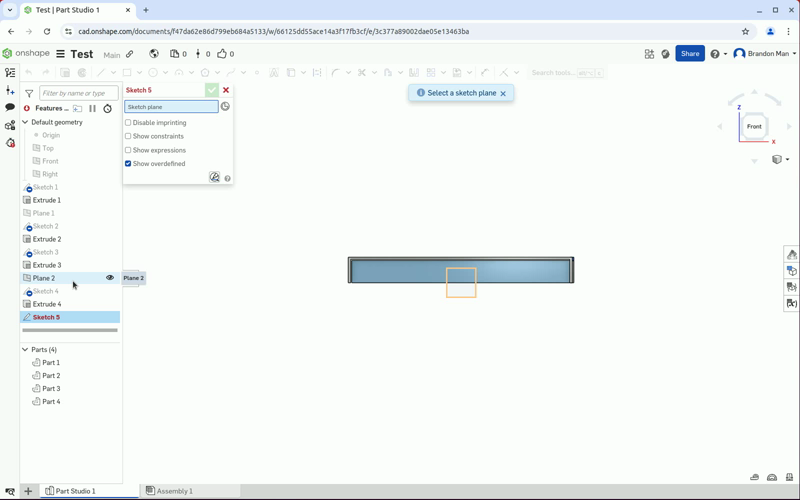
click(73, 280)
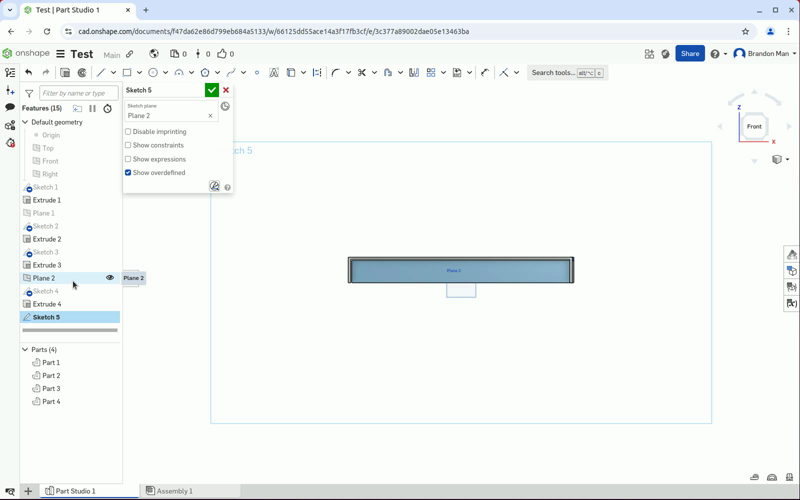
mouse_move(73, 352)
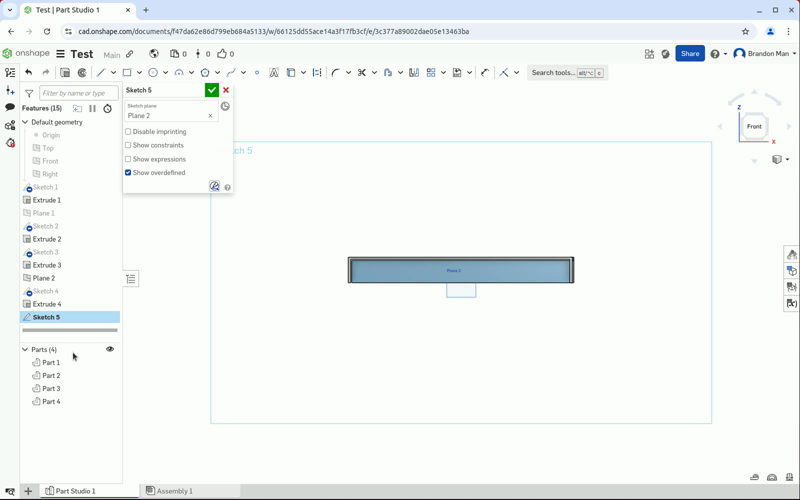
key(y)
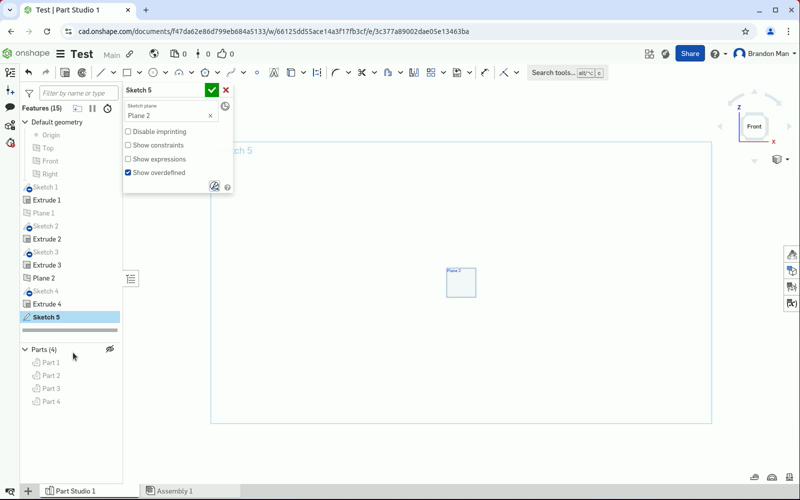
key(l)
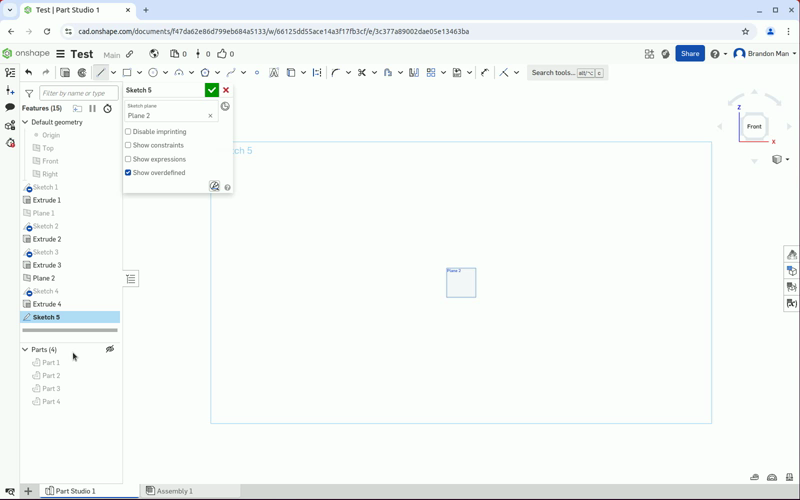
key_down(shift)
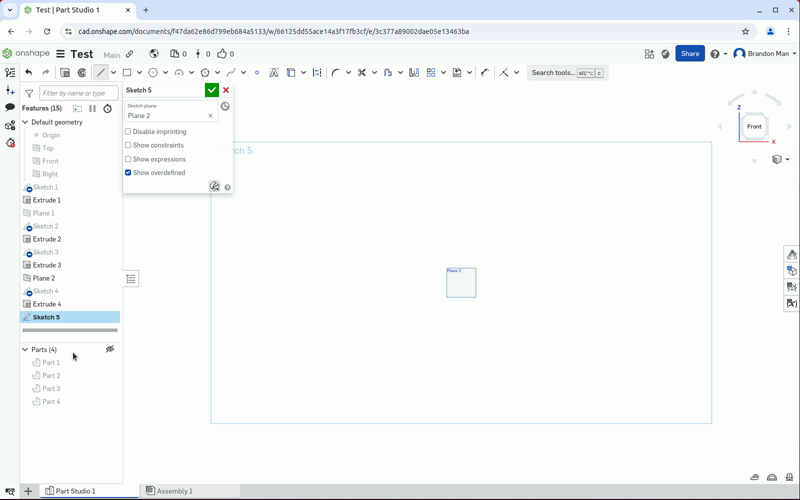
mouse_move(351, 282)
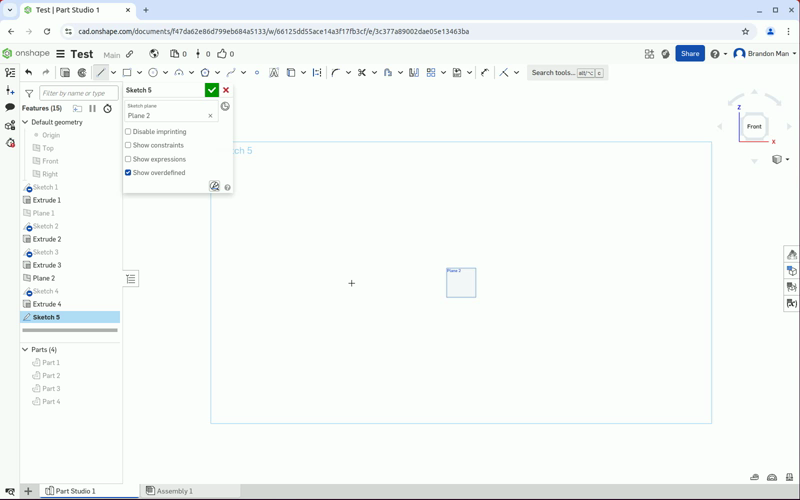
click(351, 282)
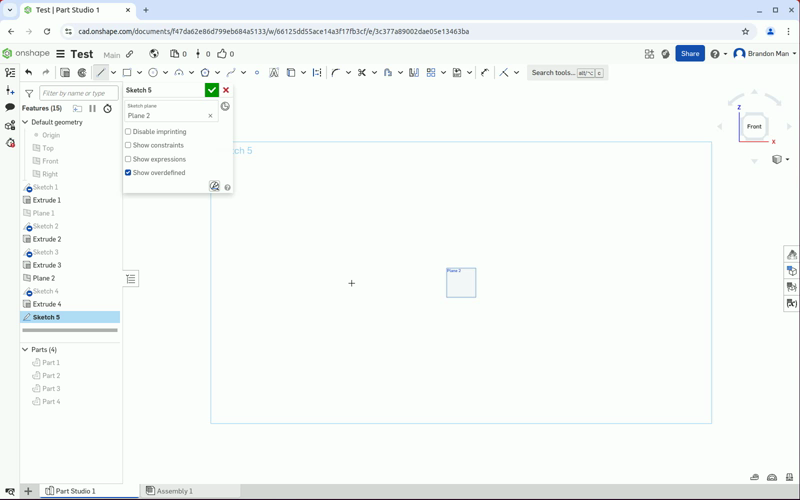
key_up(shift)
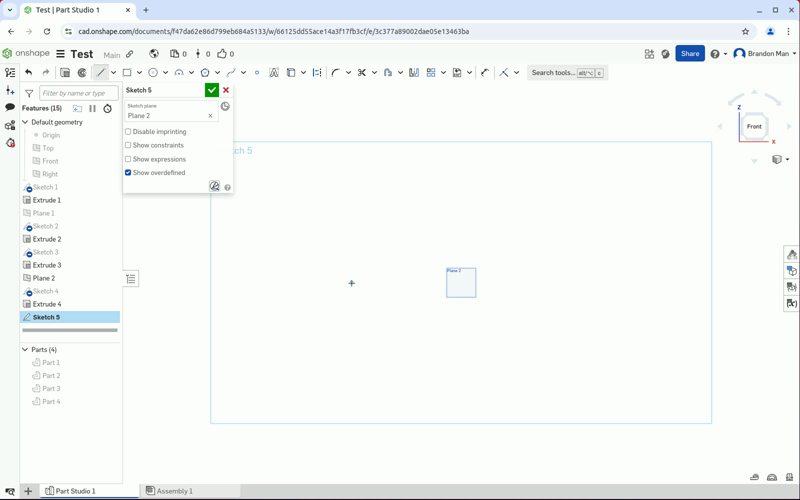
key_down(shift)
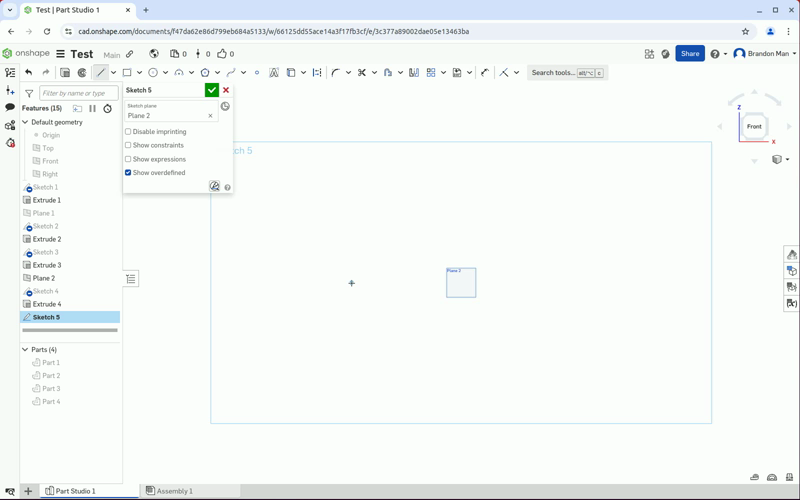
mouse_move(569, 282)
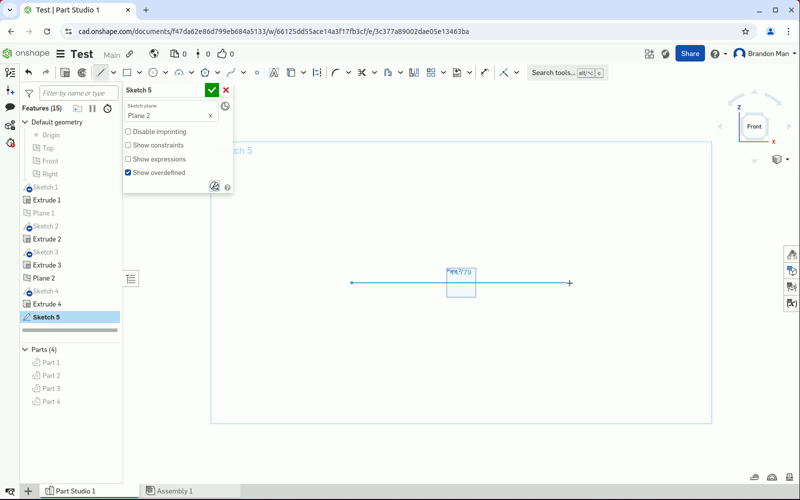
click(569, 282)
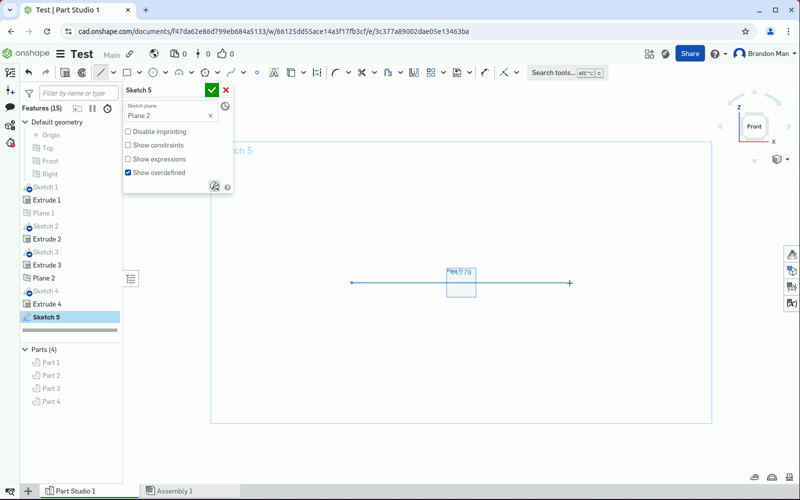
key_up(shift)
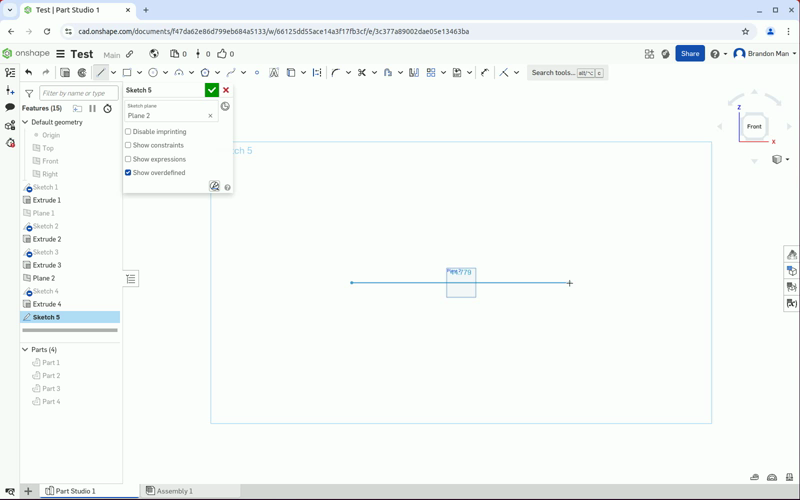
key_down(shift)
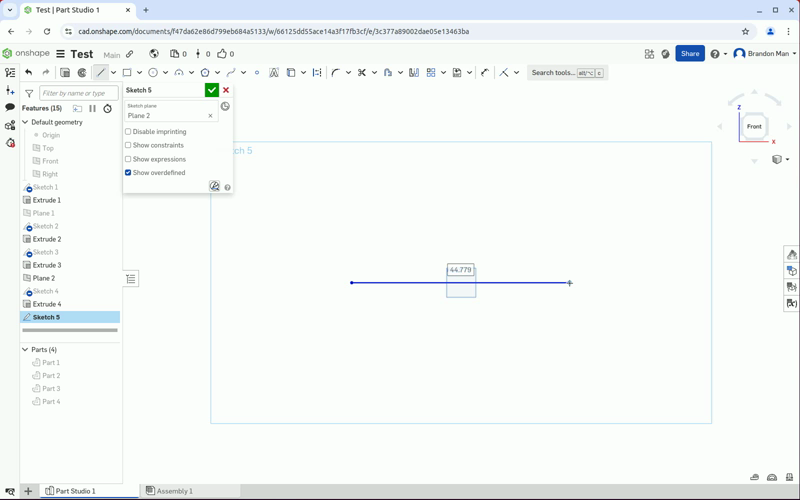
mouse_move(589, 282)
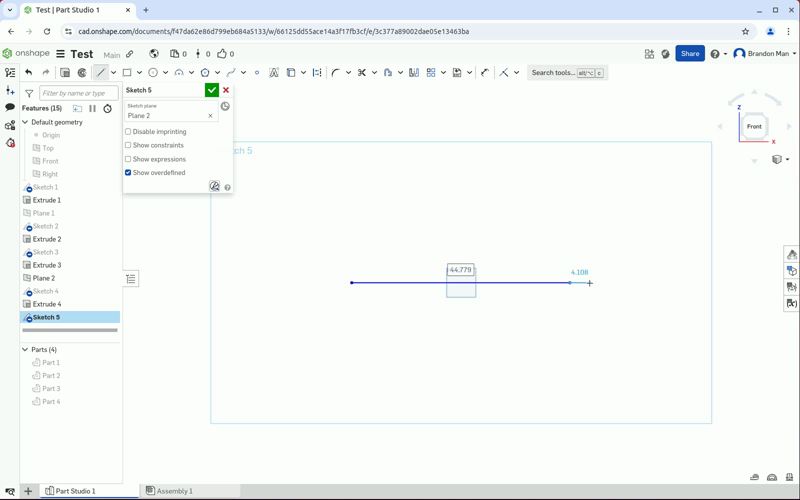
mouse_move(569, 260)
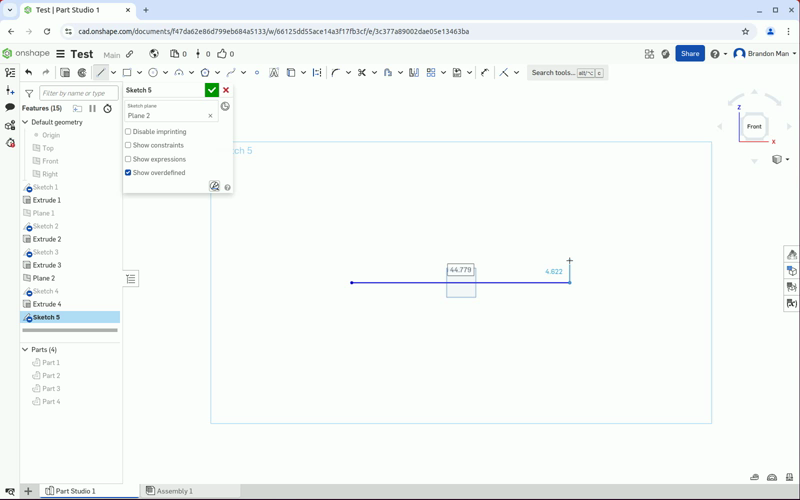
click(569, 260)
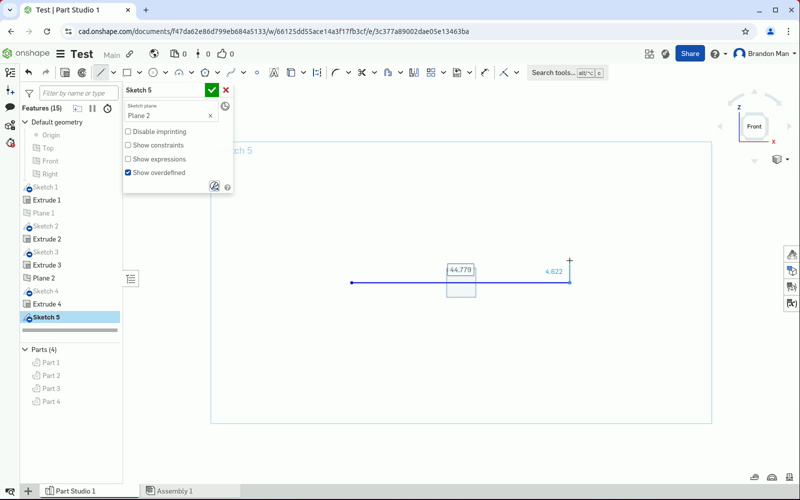
key_up(shift)
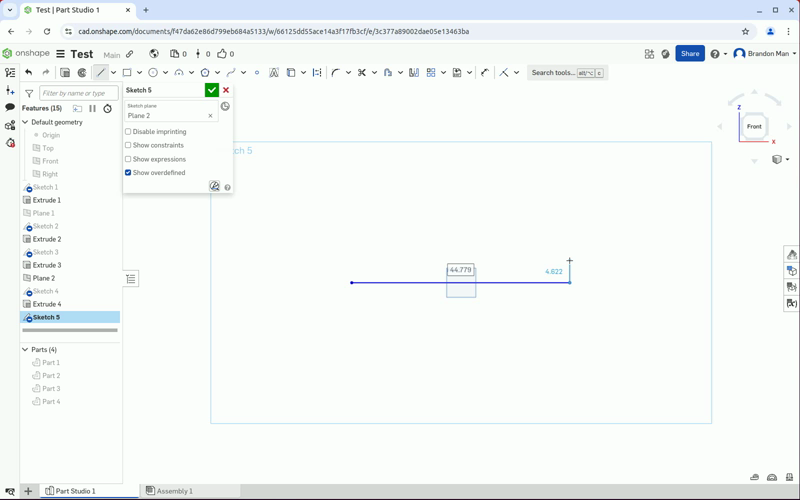
key_down(shift)
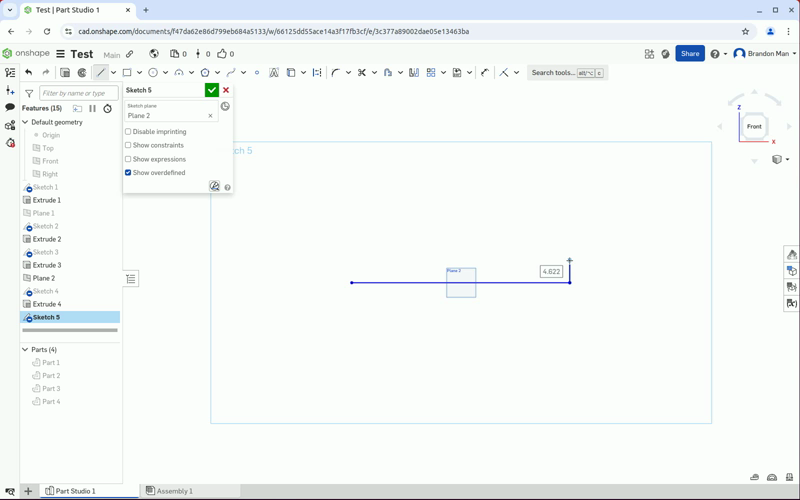
mouse_move(351, 260)
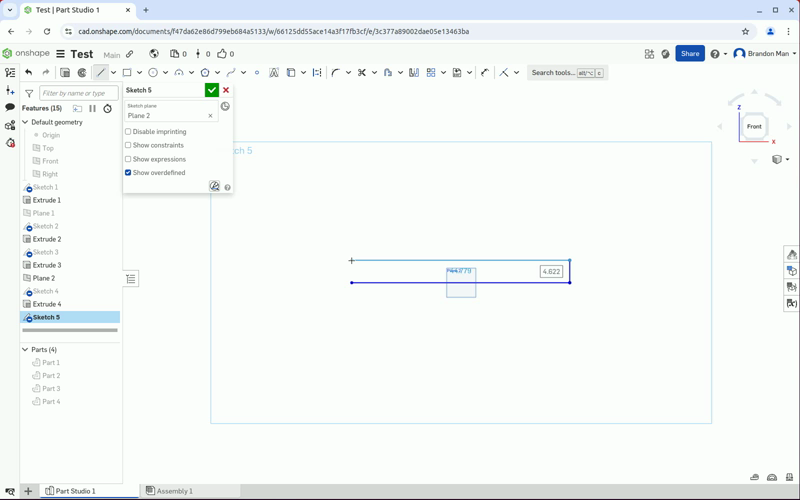
click(351, 260)
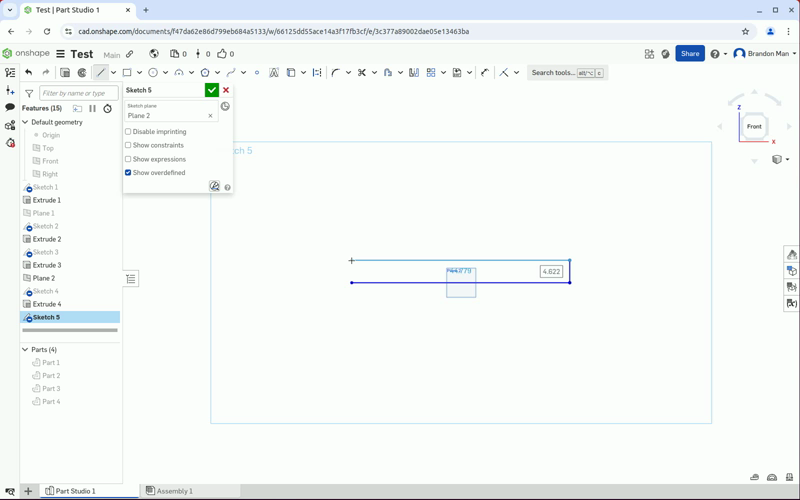
key_up(shift)
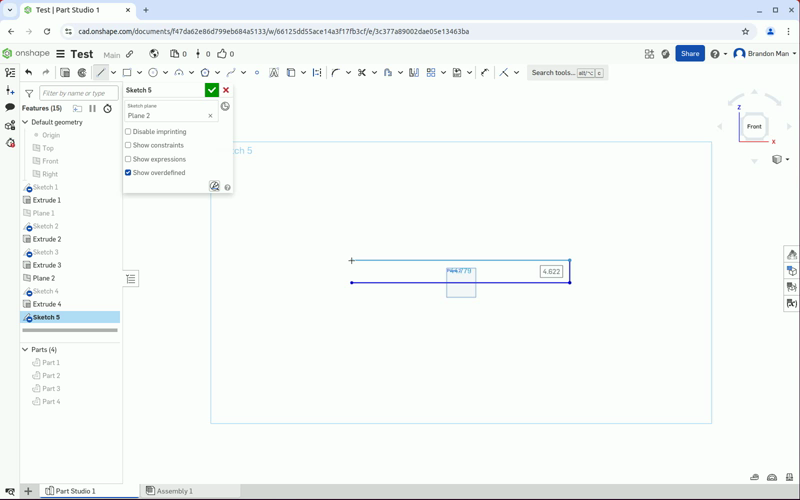
mouse_move(381, 260)
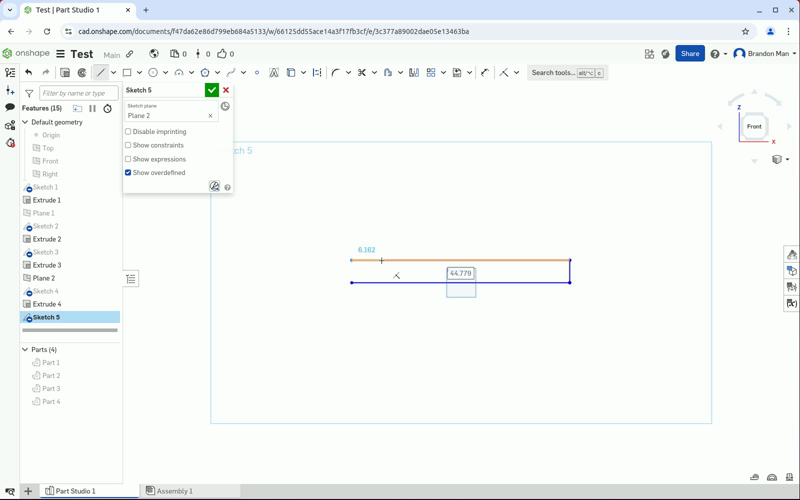
key_down(shift)
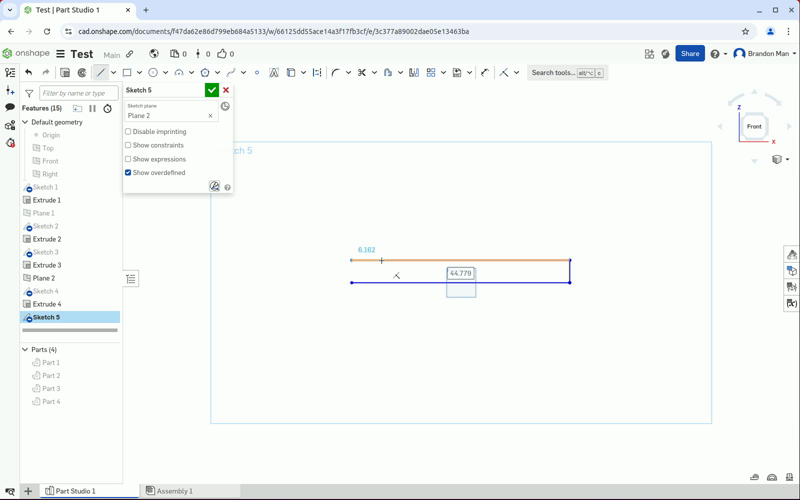
mouse_move(351, 282)
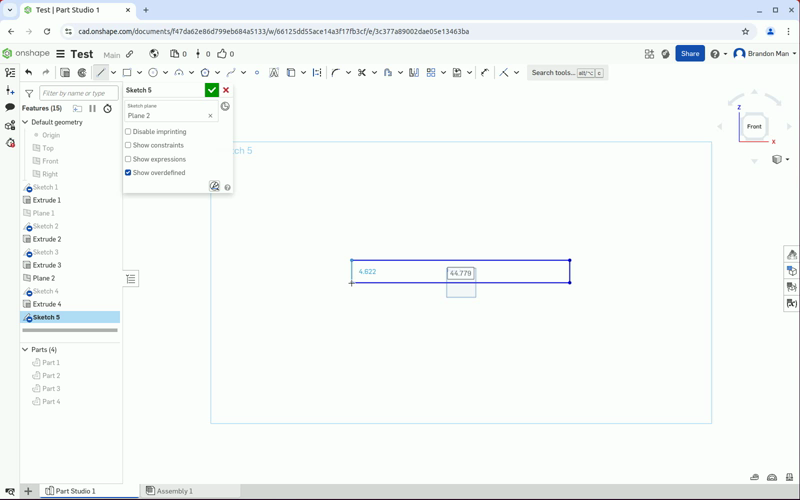
key_up(shift)
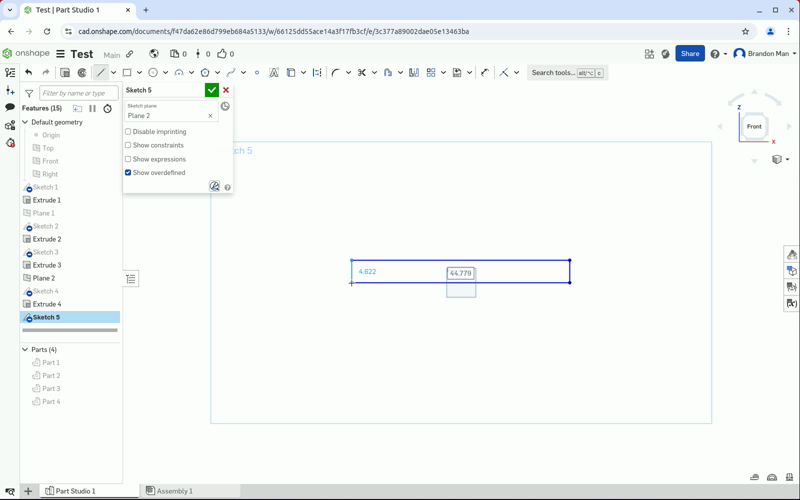
click(351, 282)
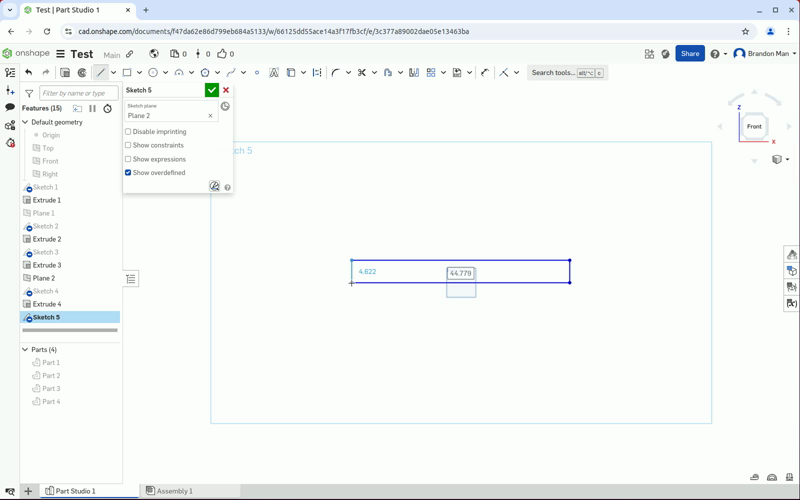
key(esc)
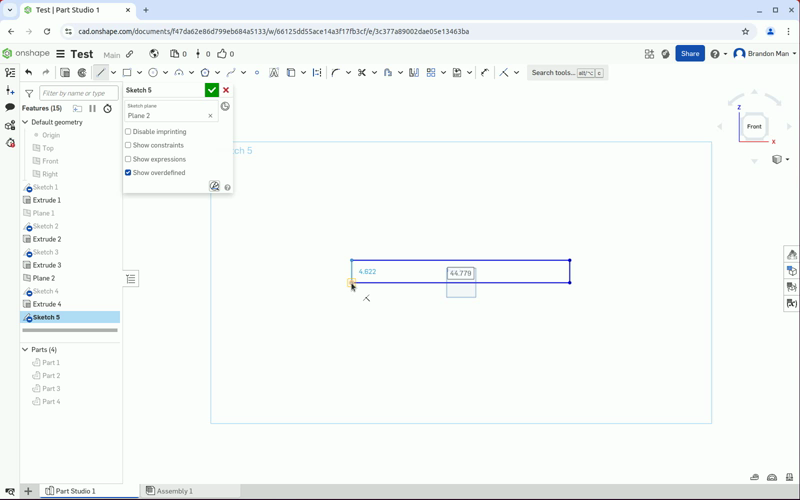
mouse_move(506, 275)
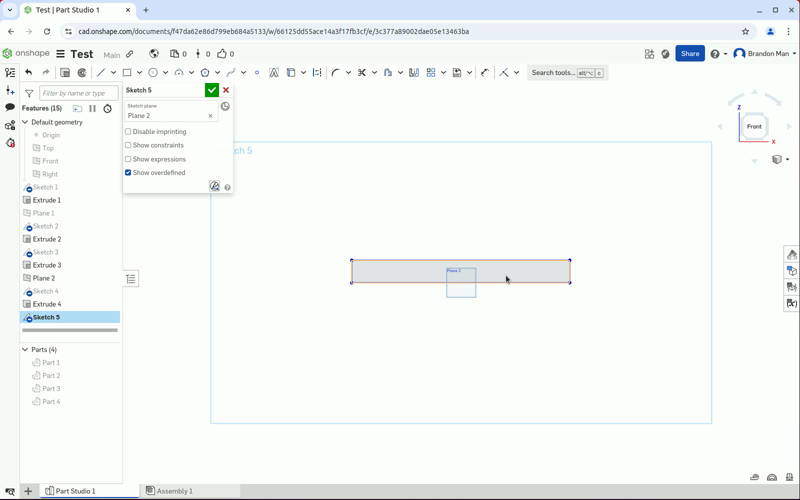
click(506, 275)
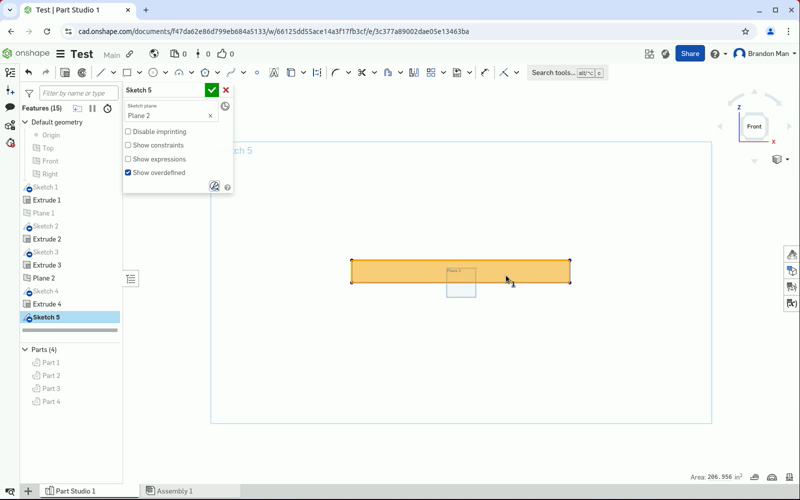
mouse_move(73, 352)
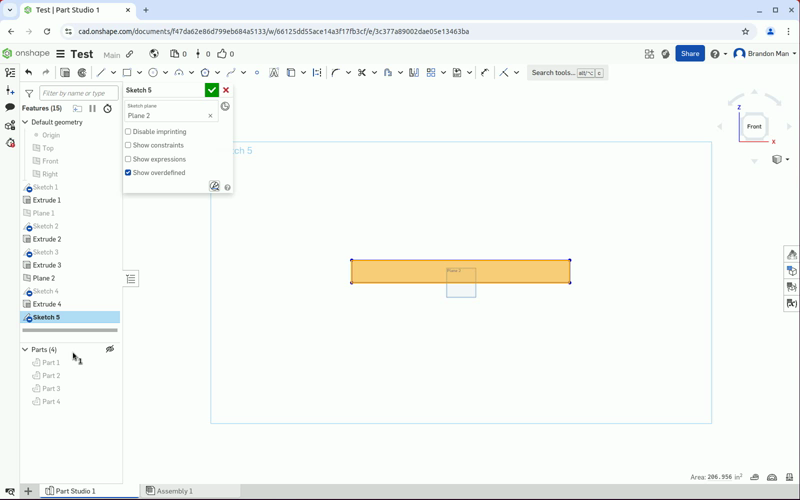
key(shift+y)
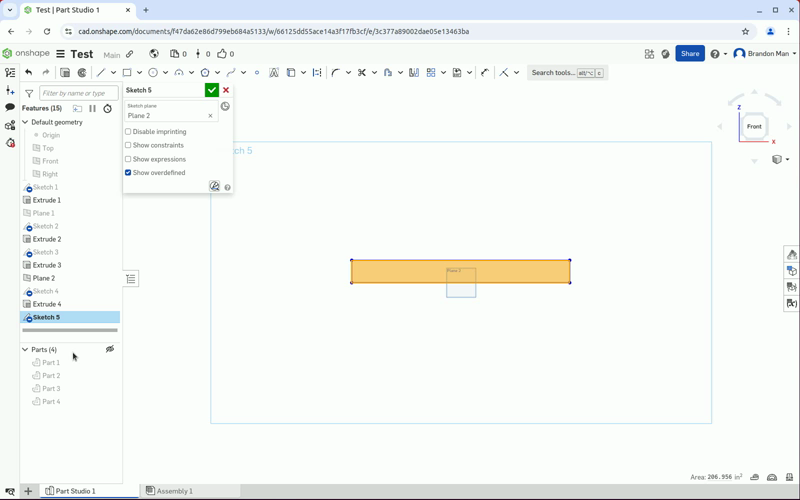
key(shift+e)
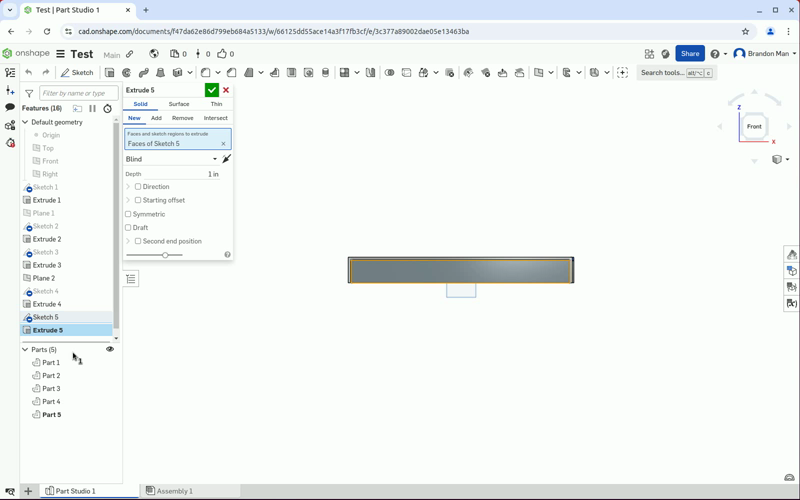
mouse_move(143, 106)
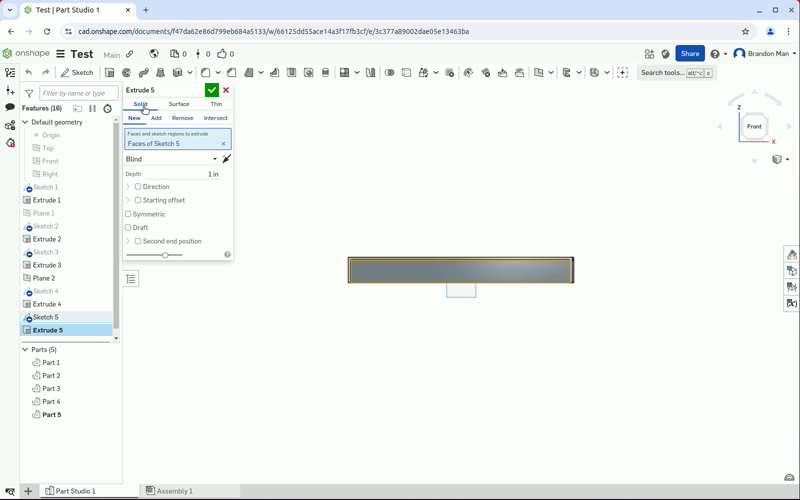
click(143, 106)
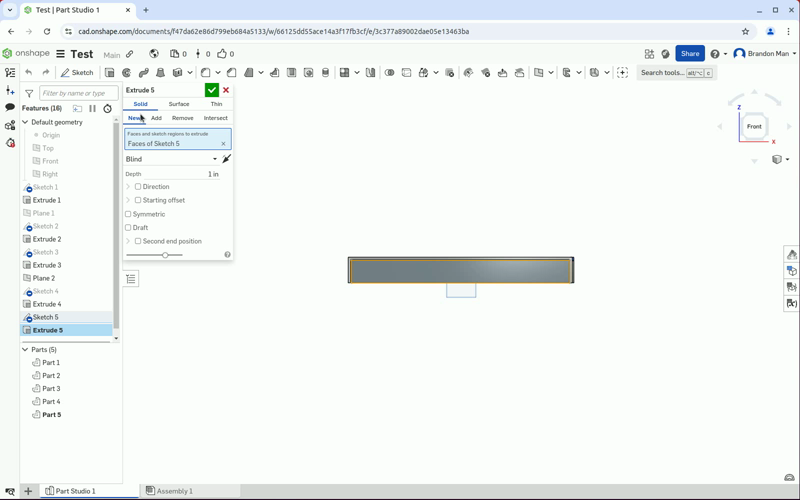
mouse_move(137, 120)
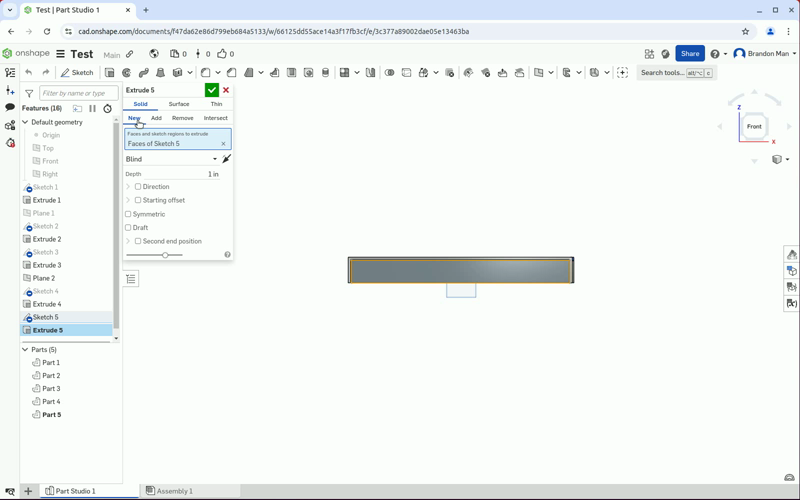
click(137, 120)
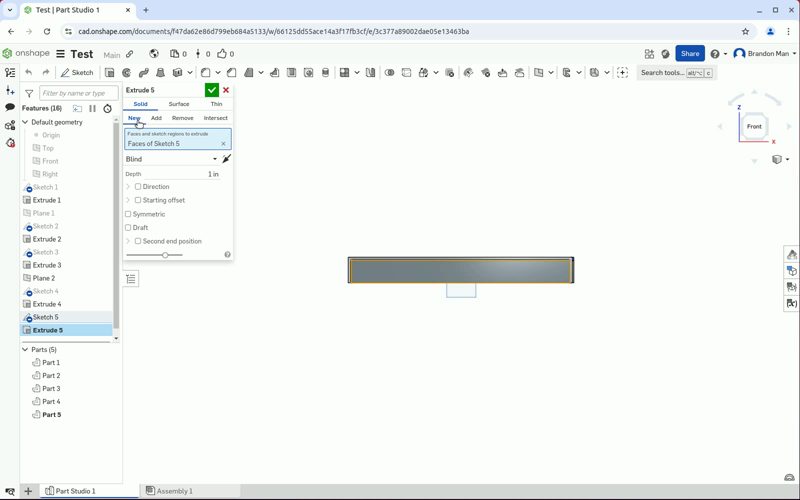
key(tab, 4)
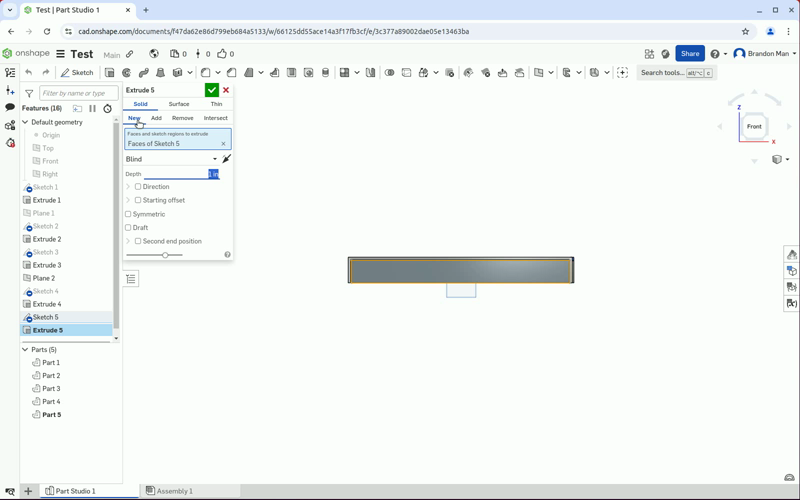
text(0.722)
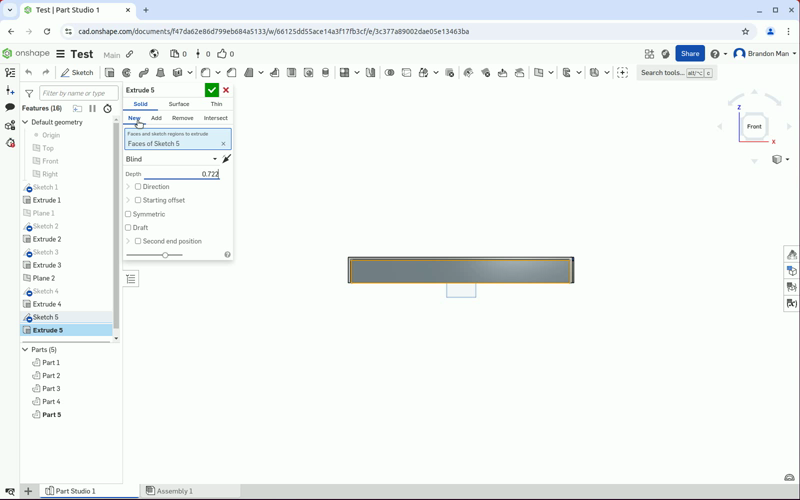
key(enter)
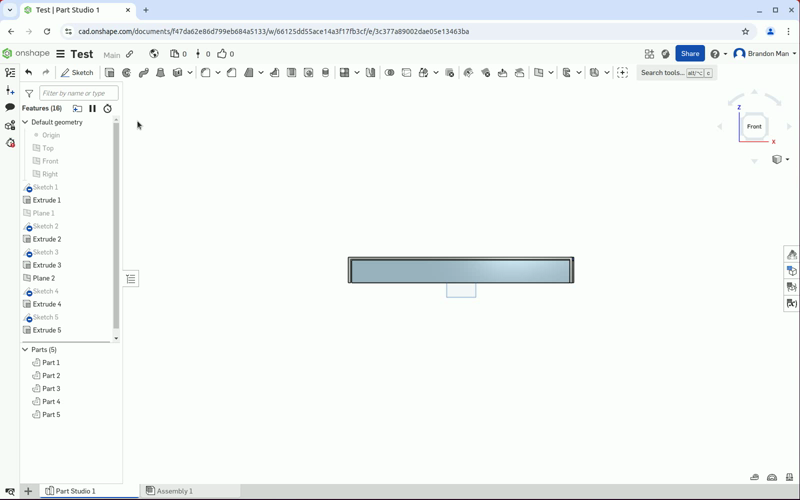
key(shift+h)
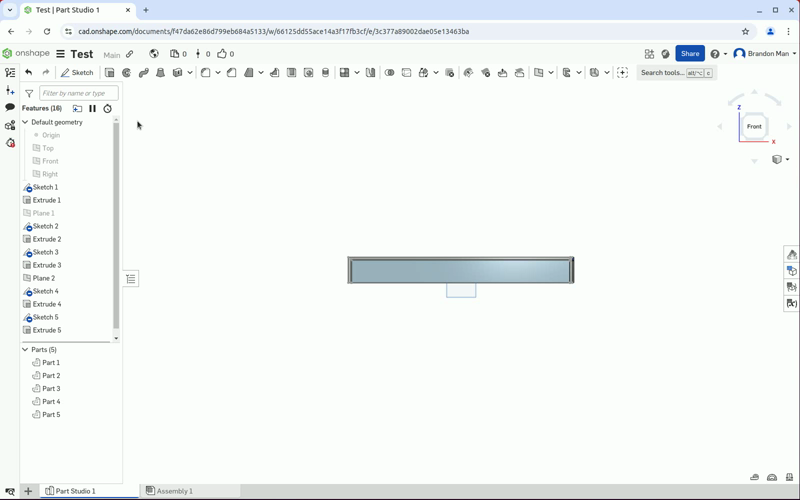
key(shift+h)
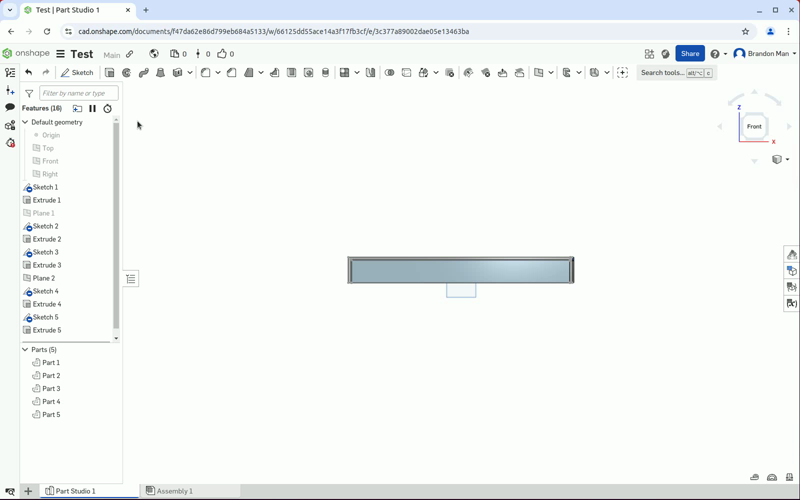
key(shift+7)
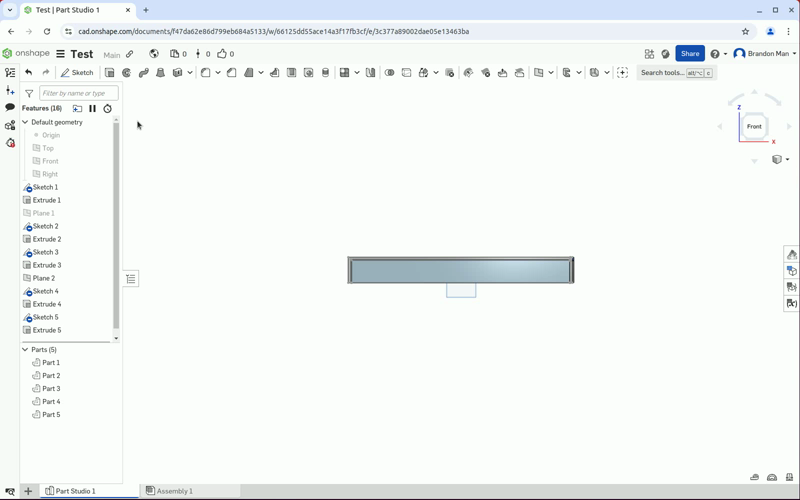
key(left, 2)
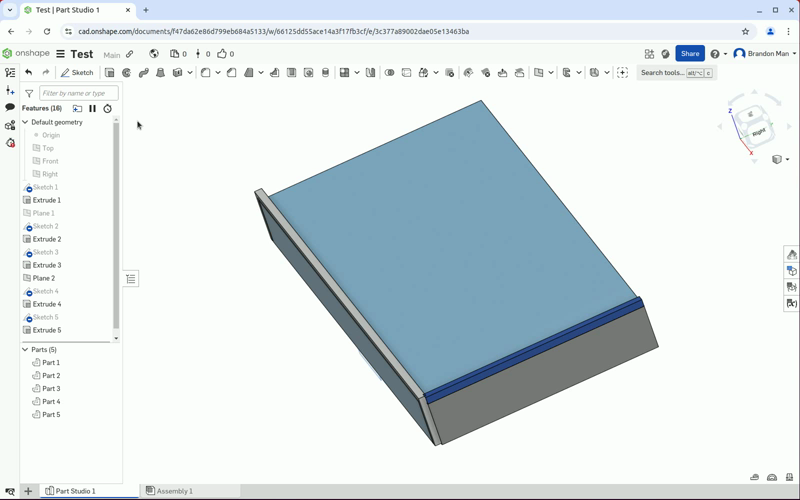
key(down, 2)
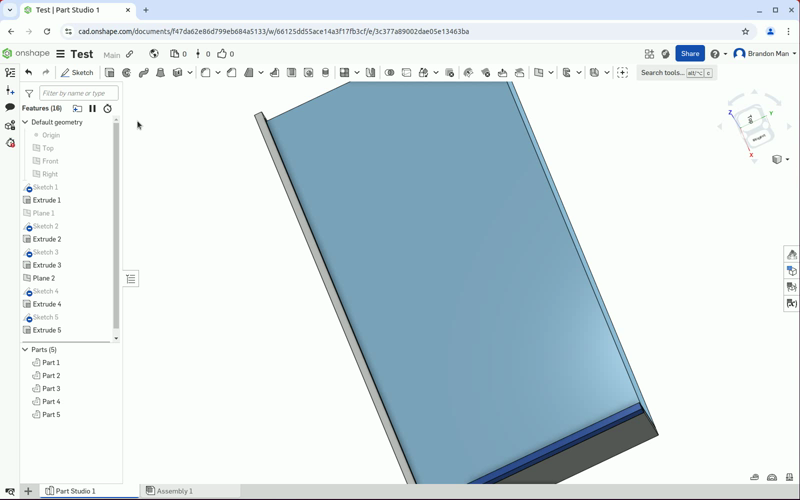
key(up, 2)
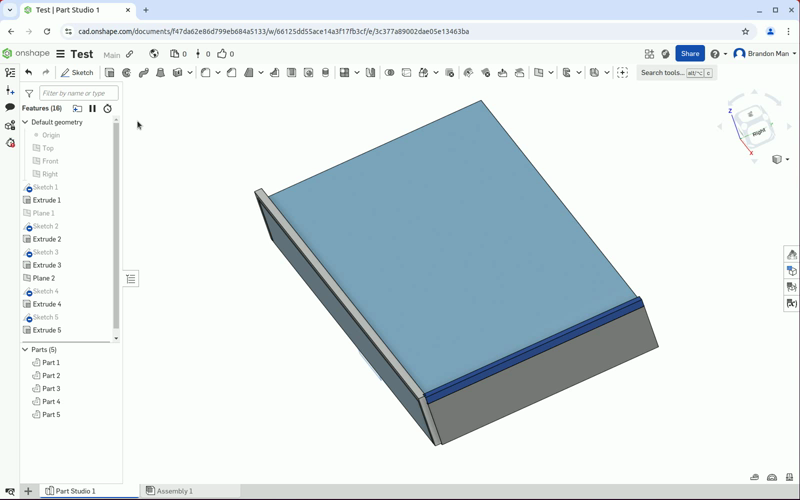
key(right, 2)
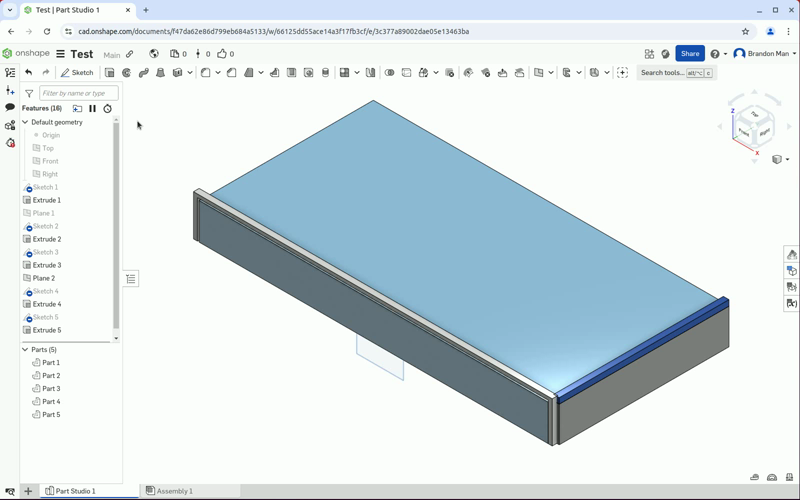
mouse_move(69, 189)
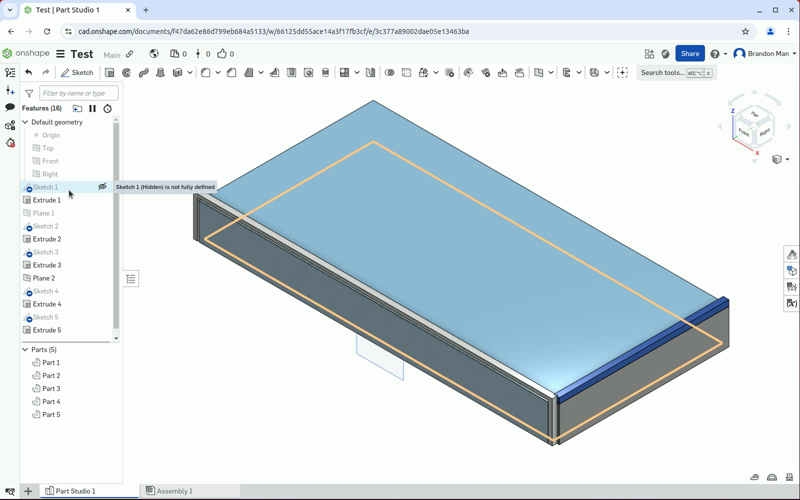
click(69, 189)